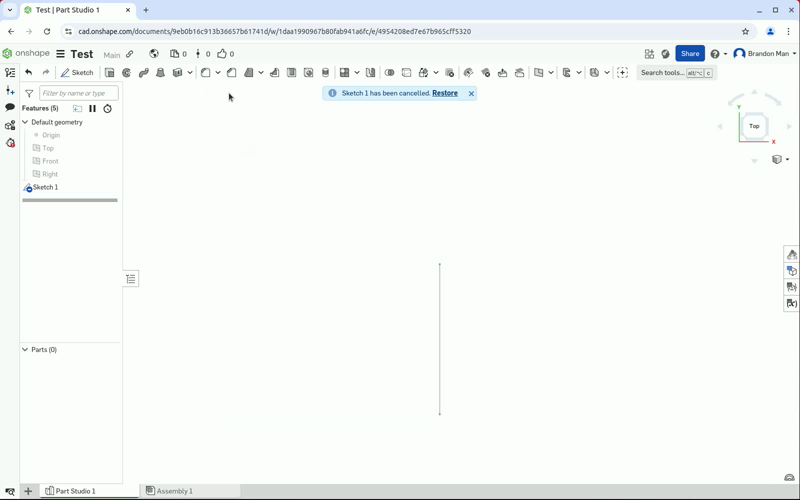
key(shift+h)
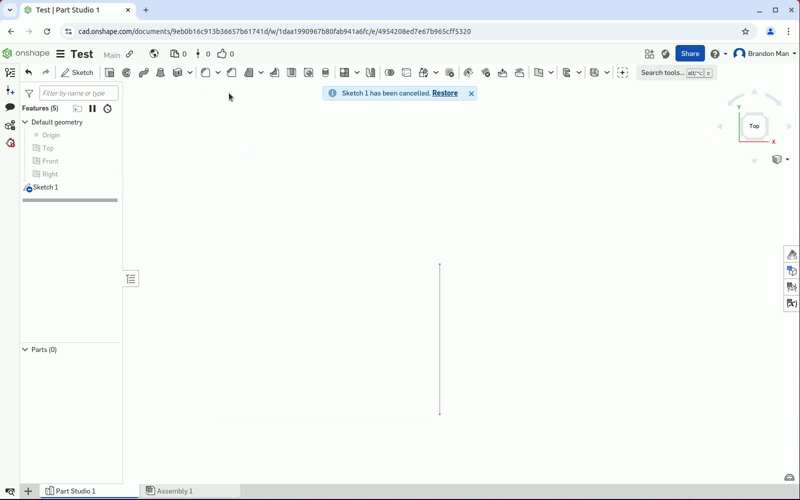
key(shift+s)
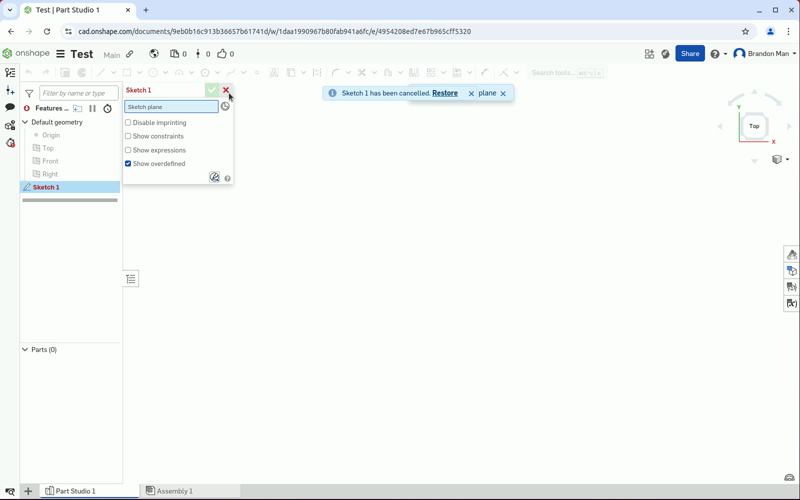
mouse_move(73, 150)
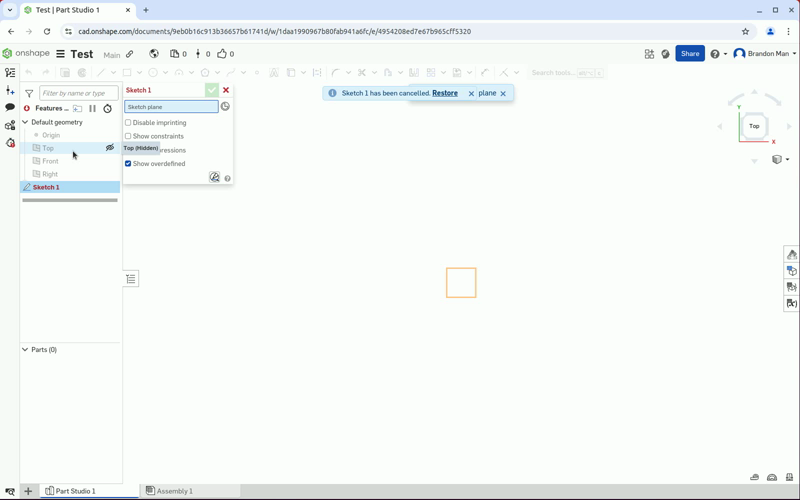
click(73, 150)
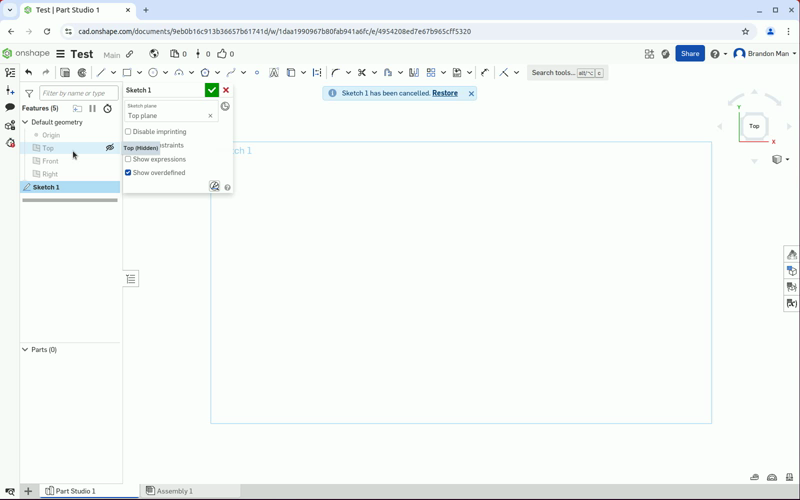
mouse_move(73, 352)
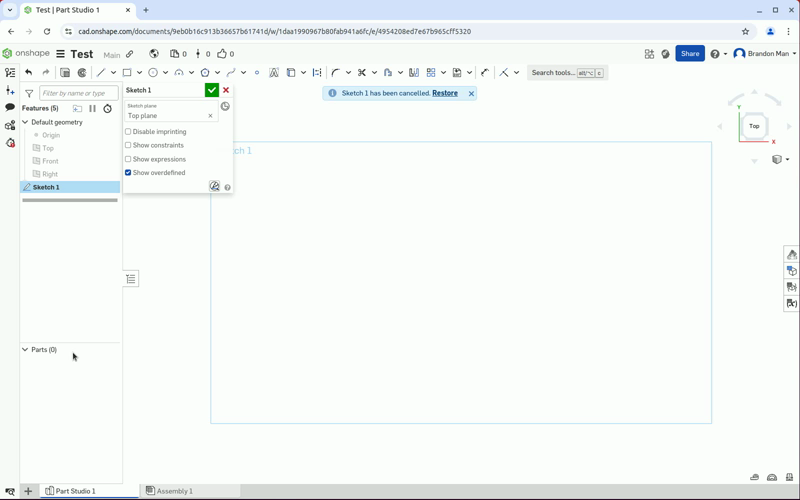
key(y)
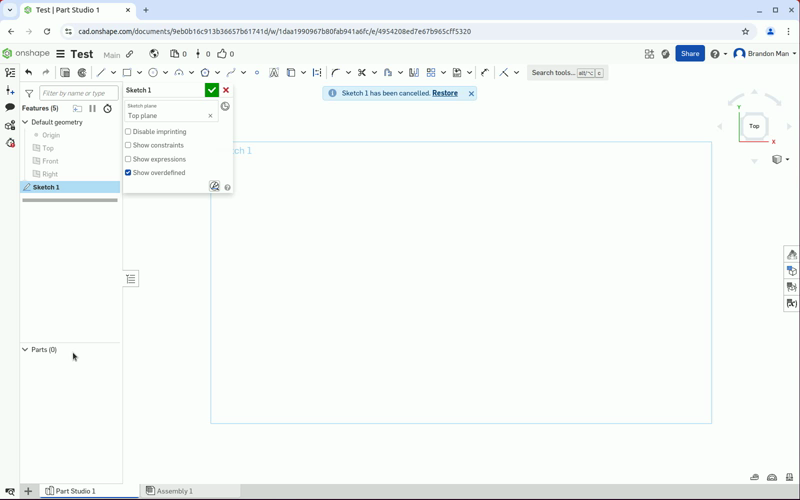
key(l)
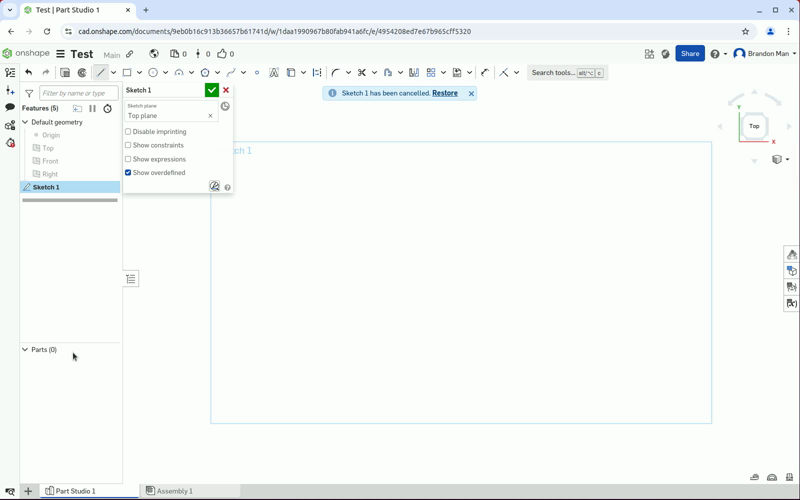
key_down(shift)
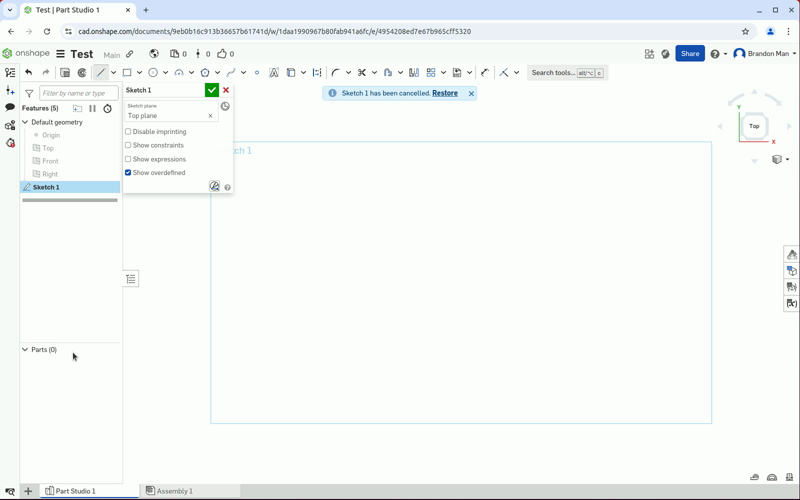
mouse_move(460, 282)
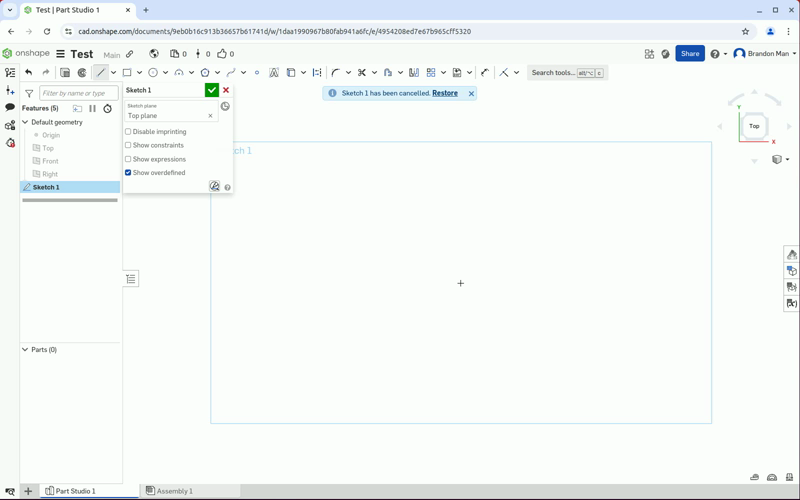
click(460, 282)
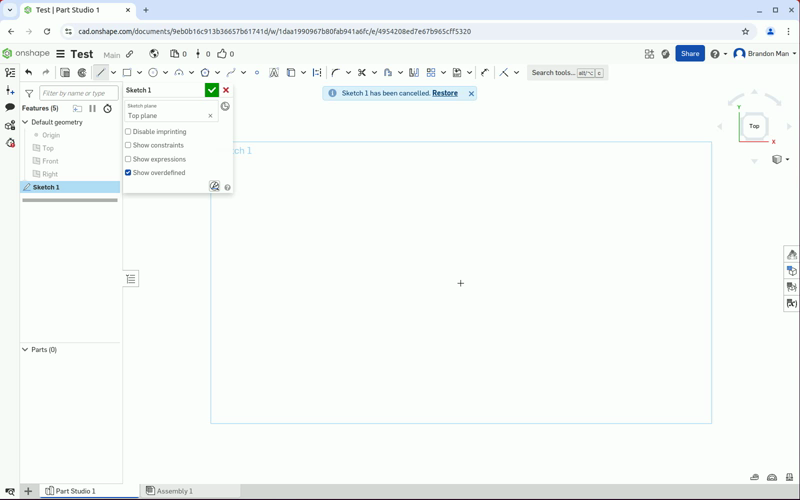
key_up(shift)
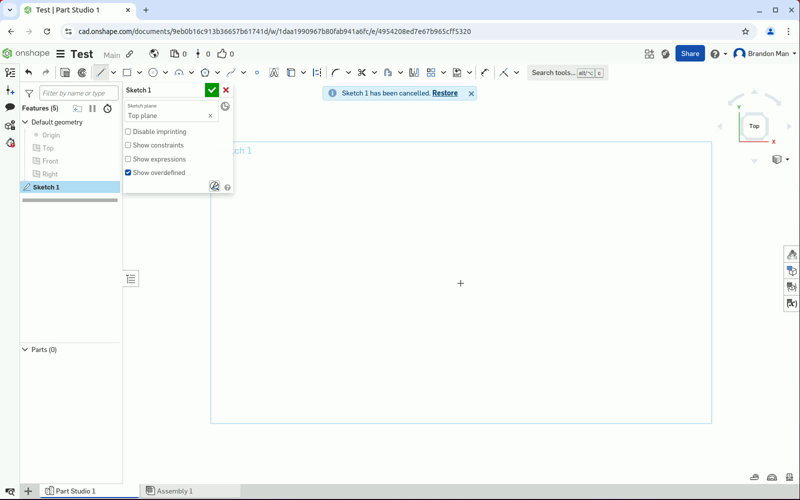
key_down(shift)
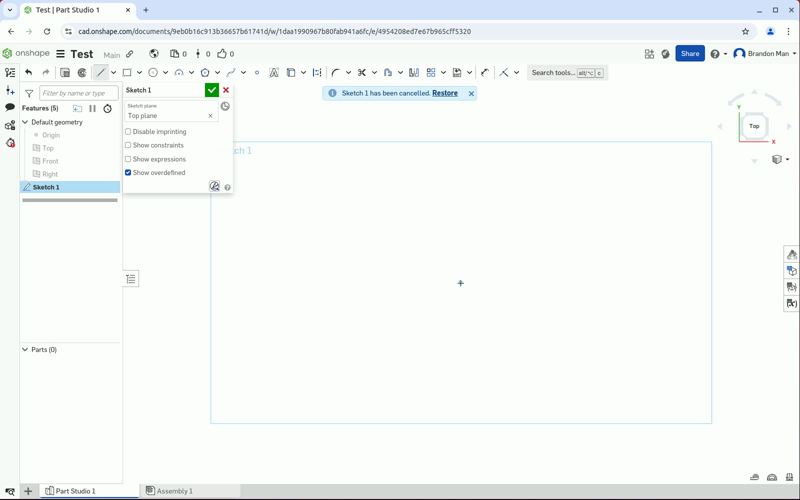
mouse_move(550, 282)
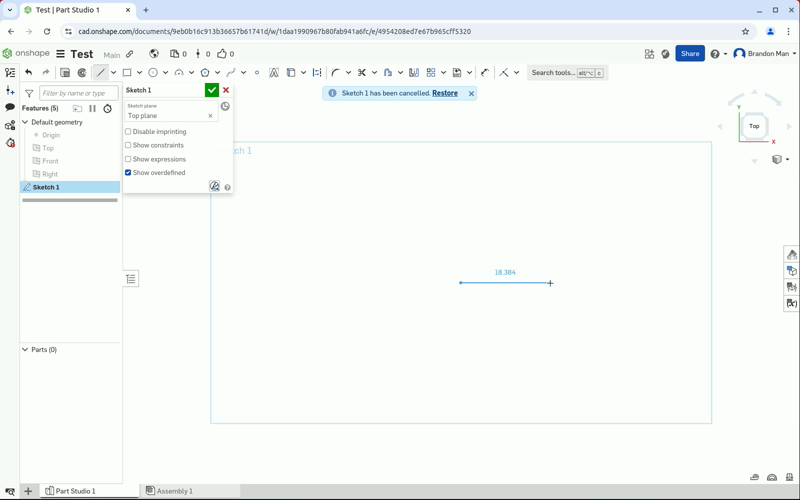
click(550, 282)
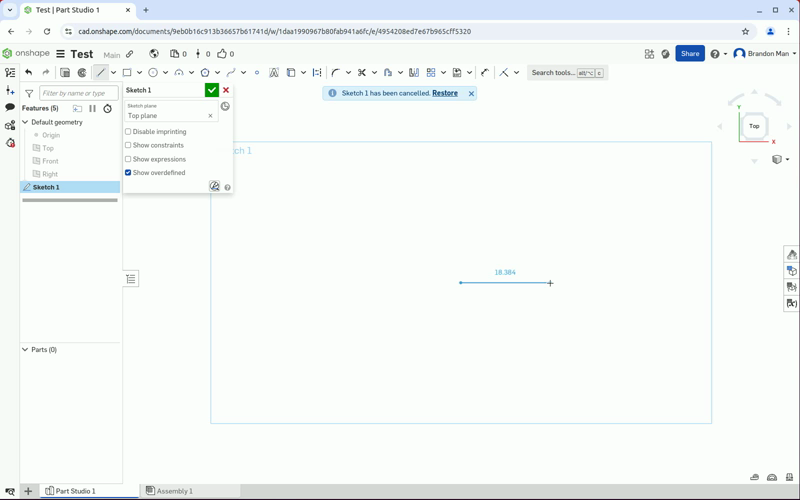
key_up(shift)
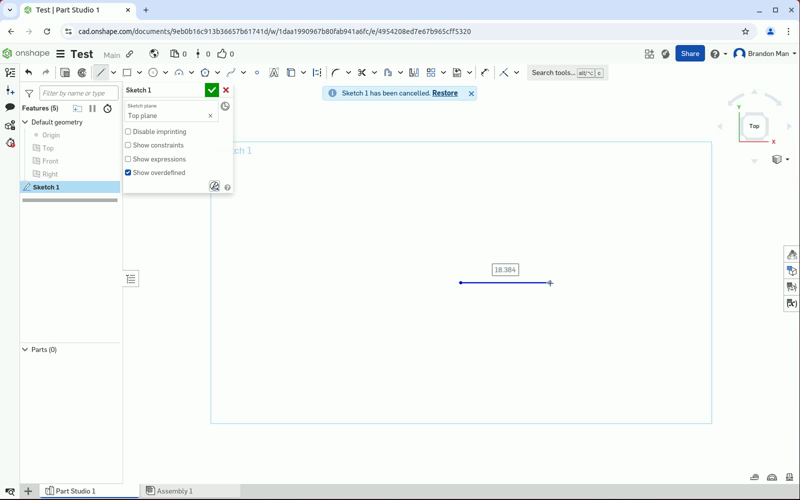
key_down(shift)
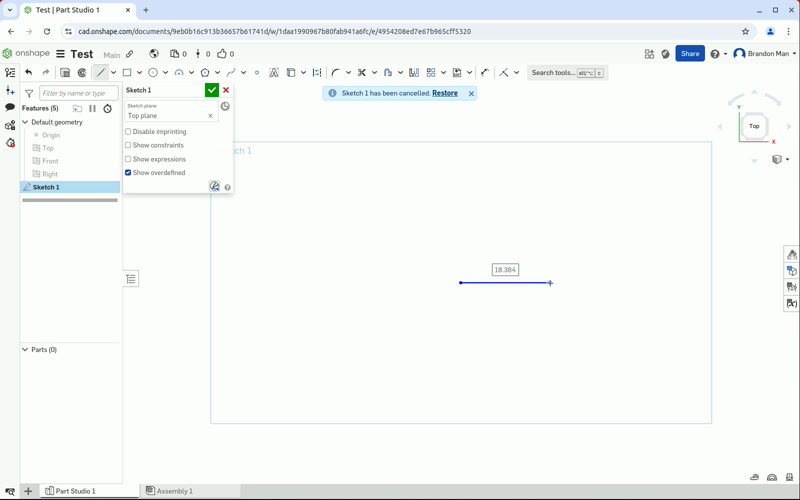
mouse_move(580, 282)
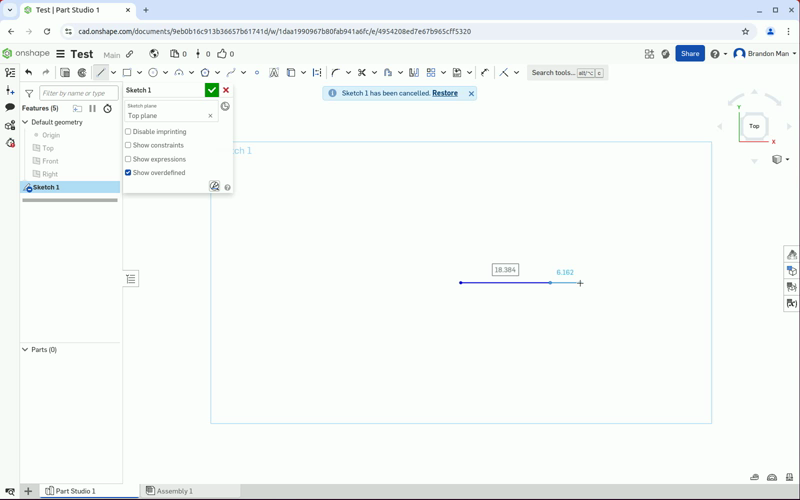
mouse_move(550, 259)
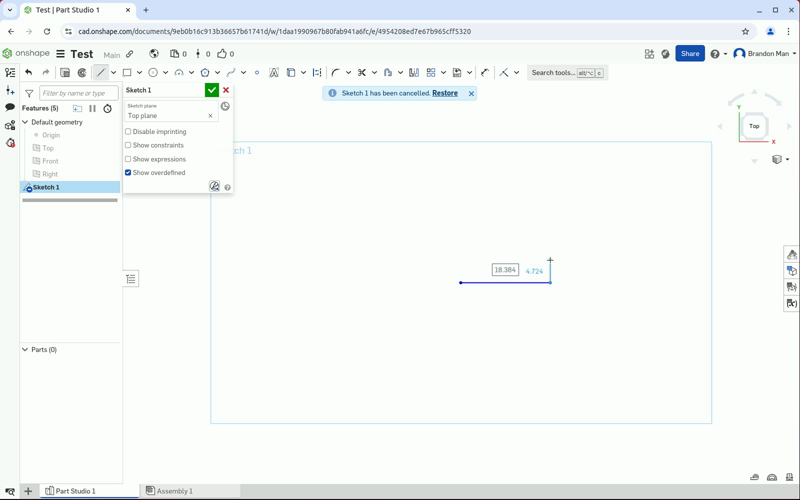
click(550, 259)
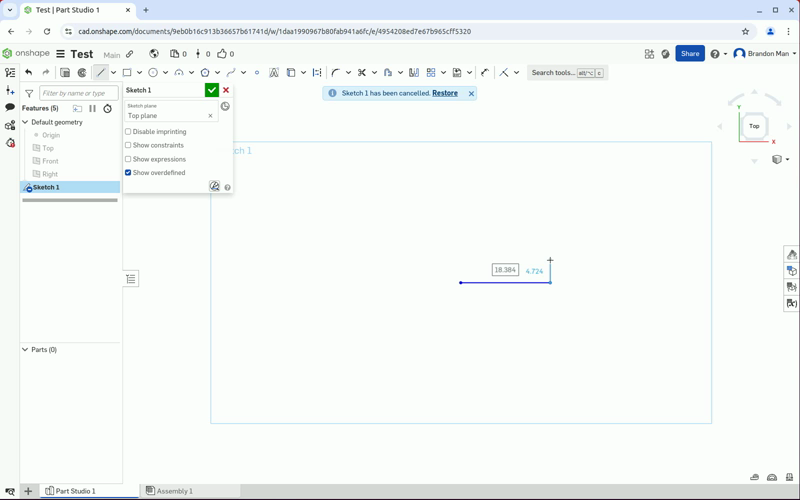
key_up(shift)
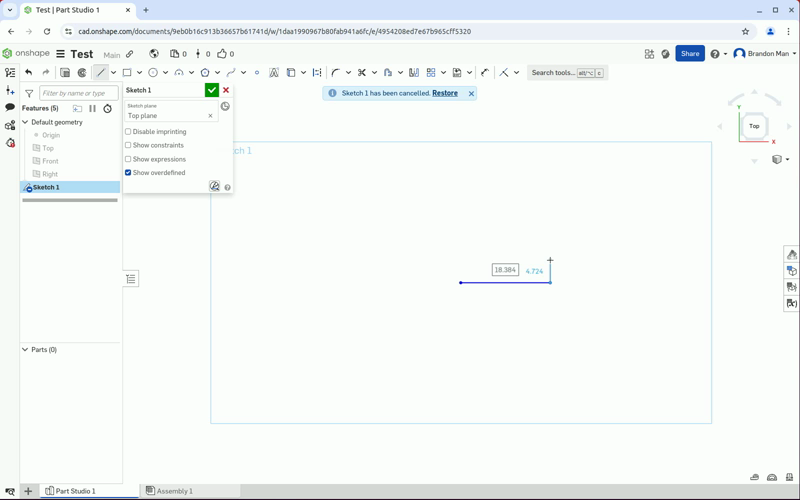
key_down(shift)
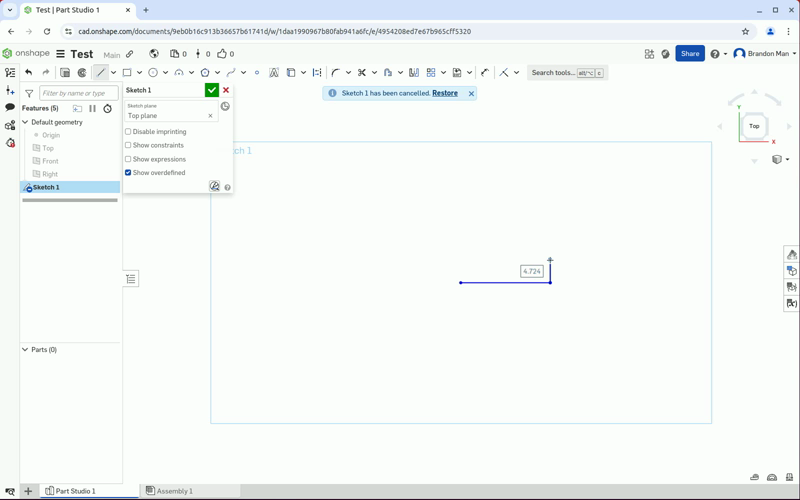
mouse_move(580, 259)
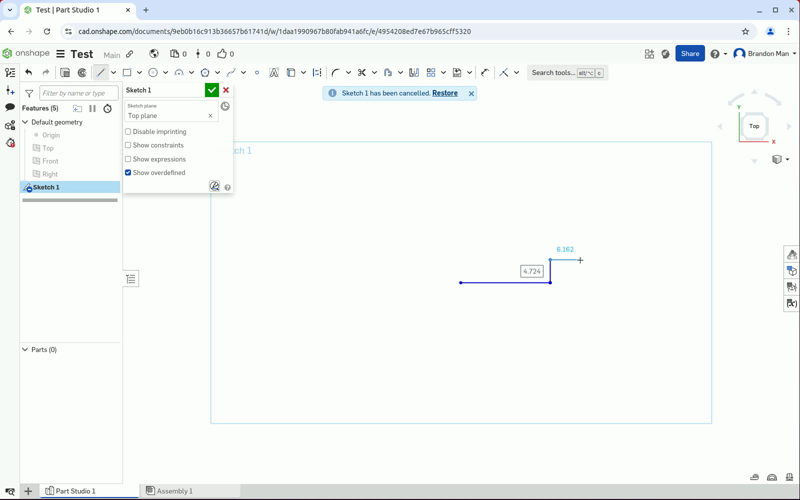
mouse_move(537, 259)
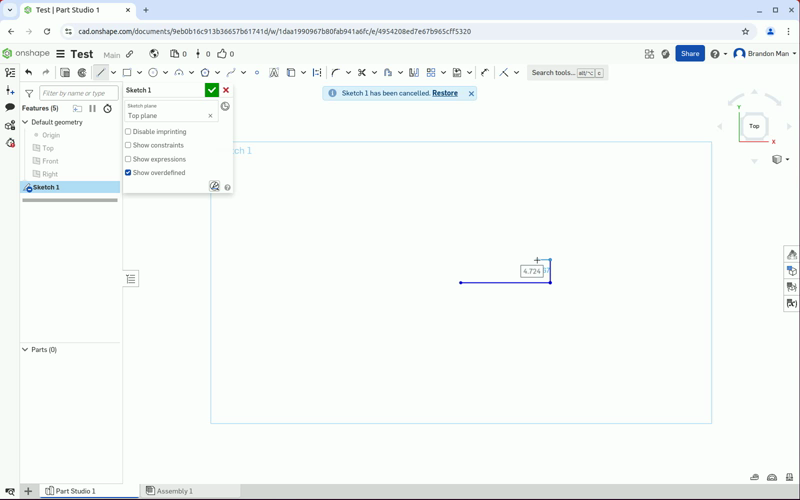
click(537, 259)
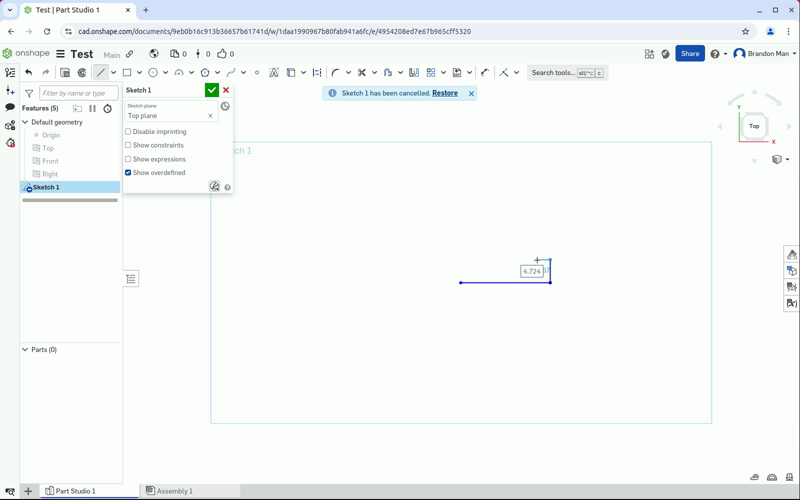
key_up(shift)
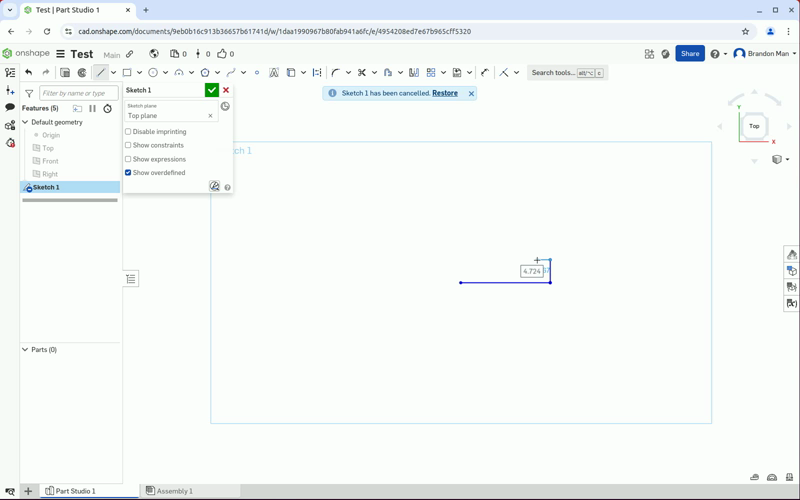
key_down(shift)
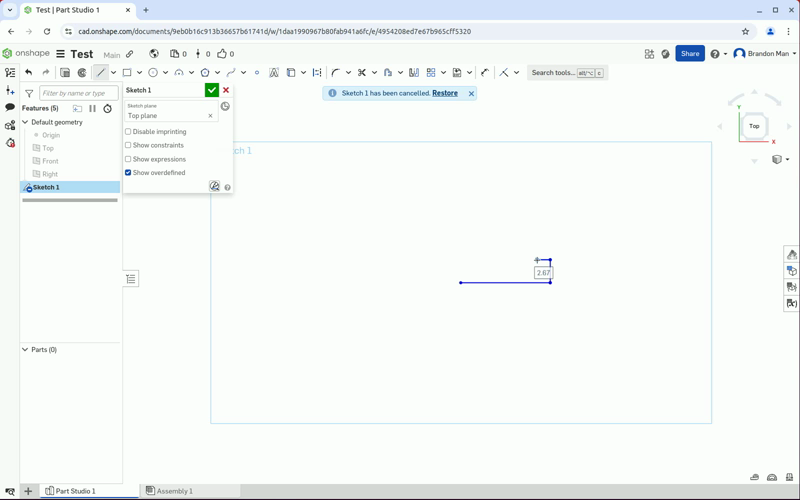
mouse_move(567, 259)
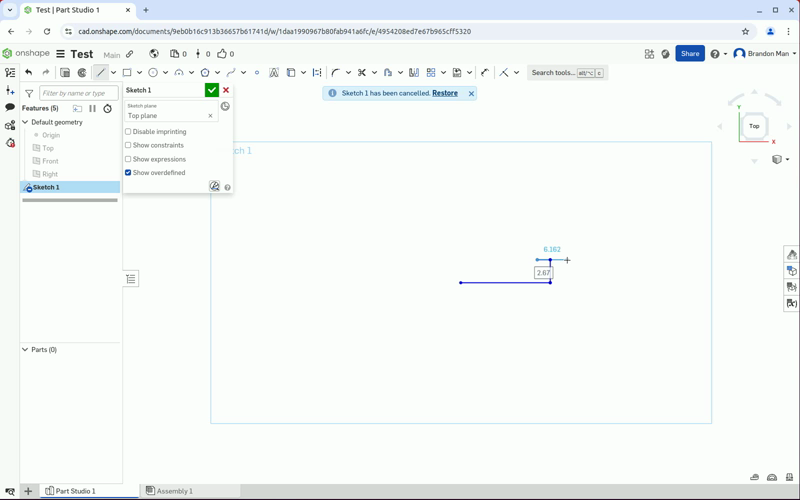
mouse_move(537, 269)
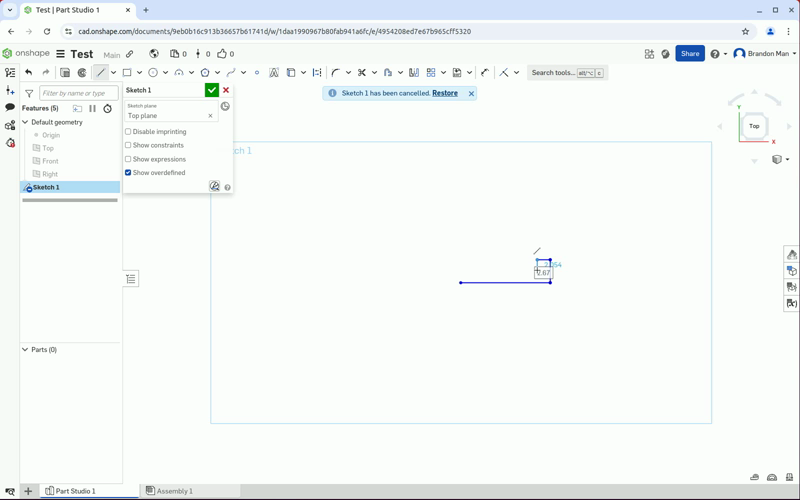
click(537, 269)
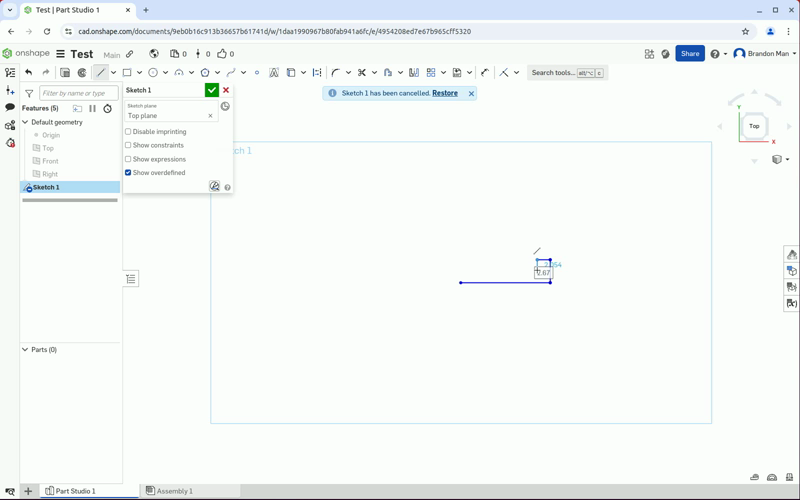
key_up(shift)
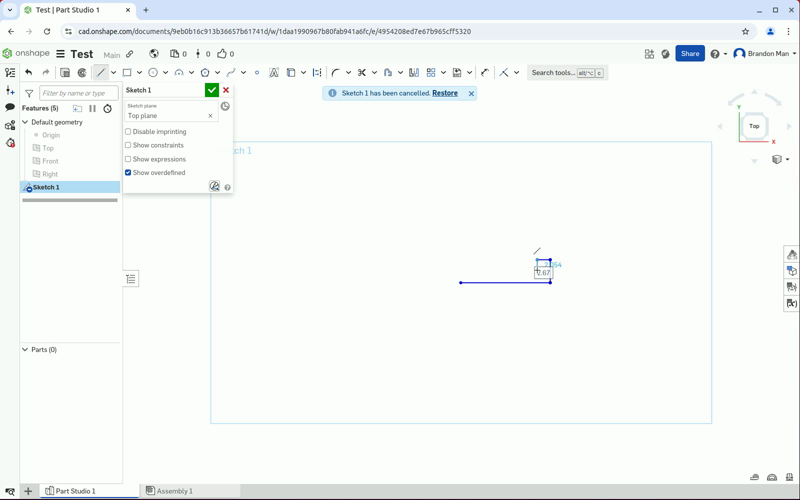
key_down(shift)
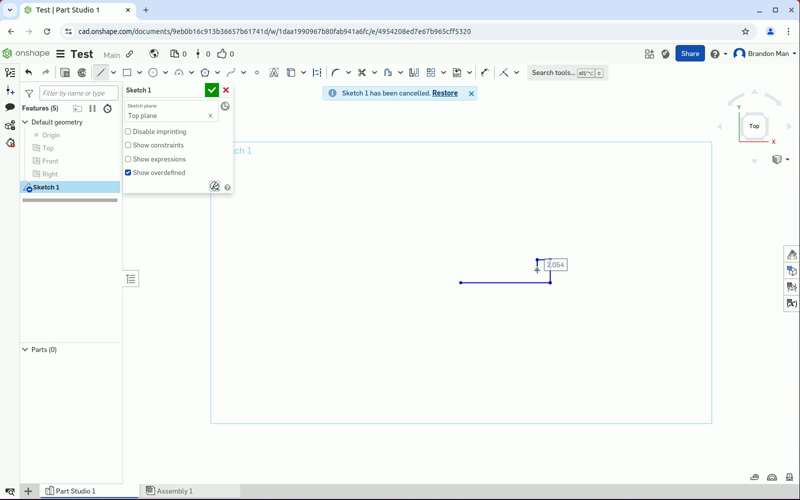
mouse_move(474, 269)
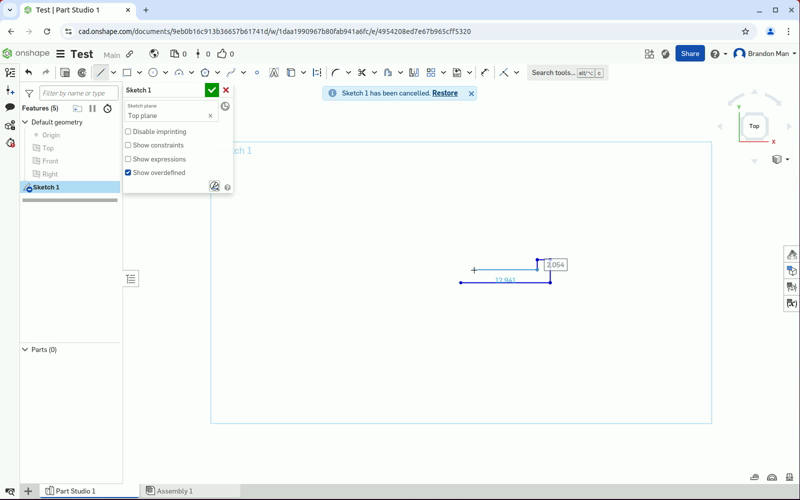
click(474, 269)
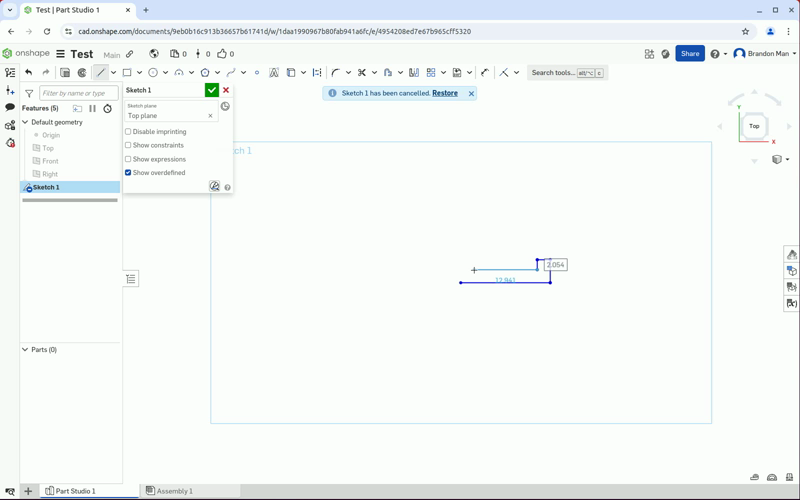
key_up(shift)
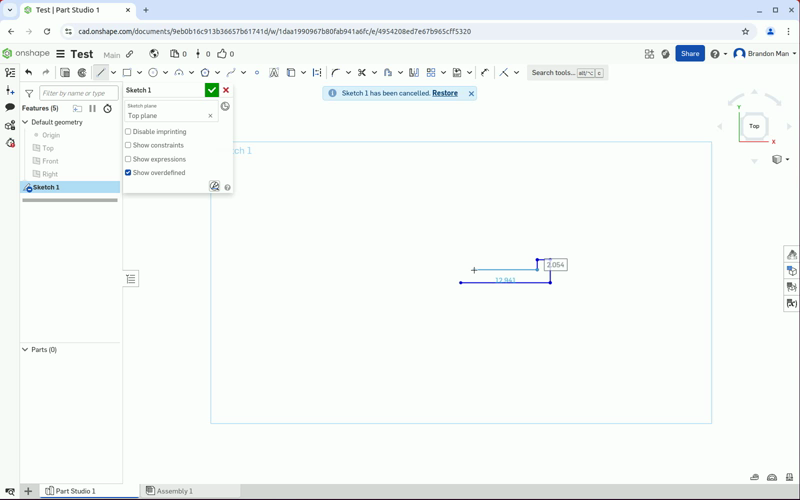
key_down(shift)
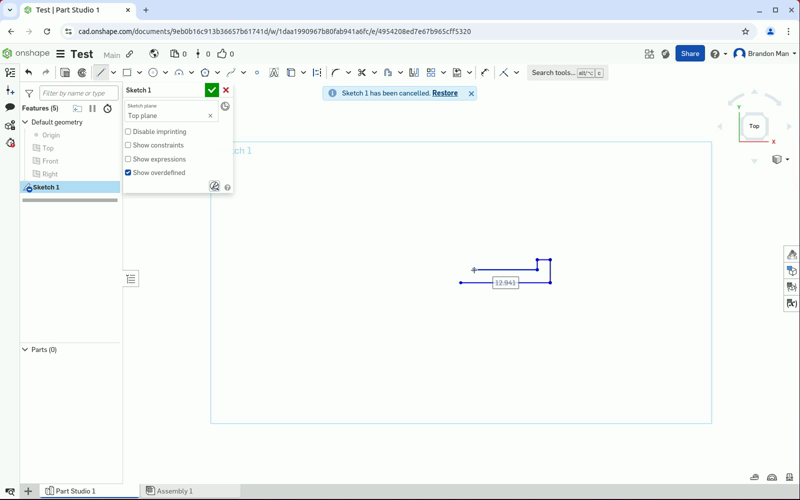
mouse_move(504, 269)
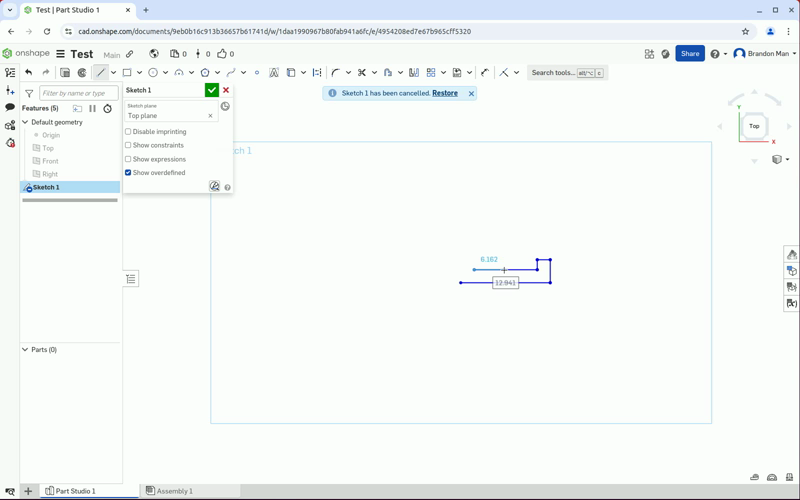
mouse_move(474, 259)
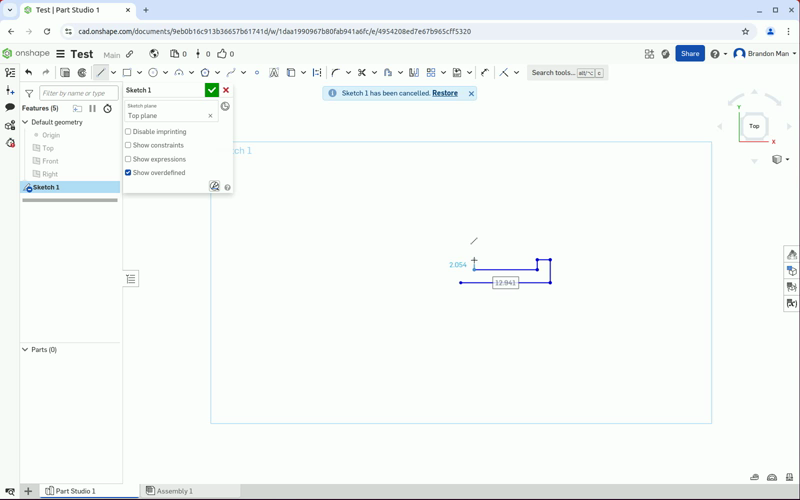
click(474, 259)
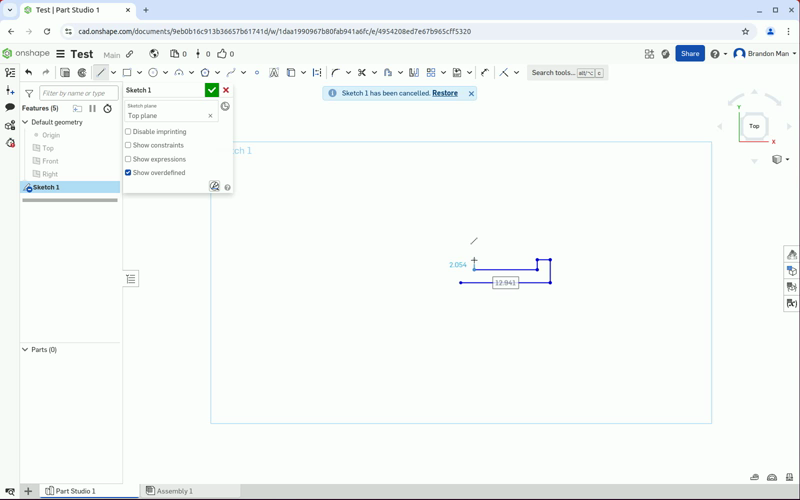
key_up(shift)
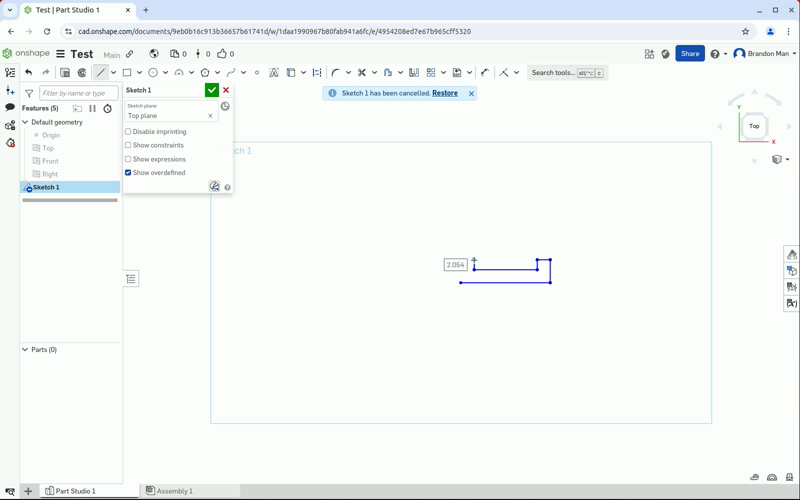
key_down(shift)
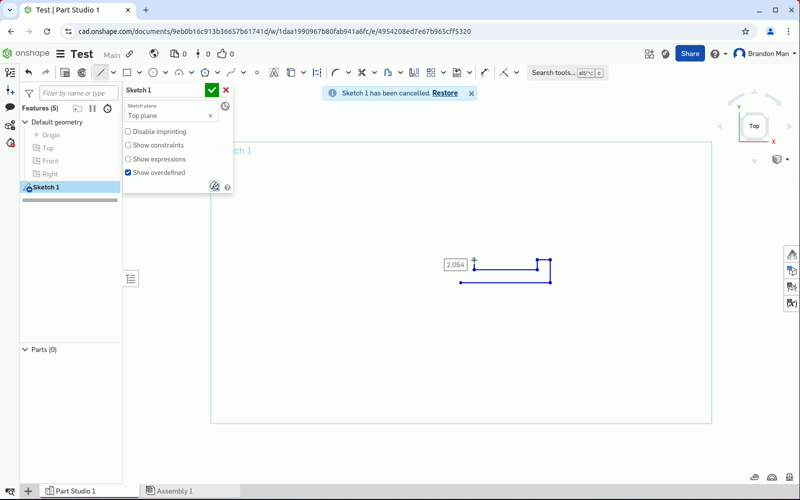
mouse_move(504, 259)
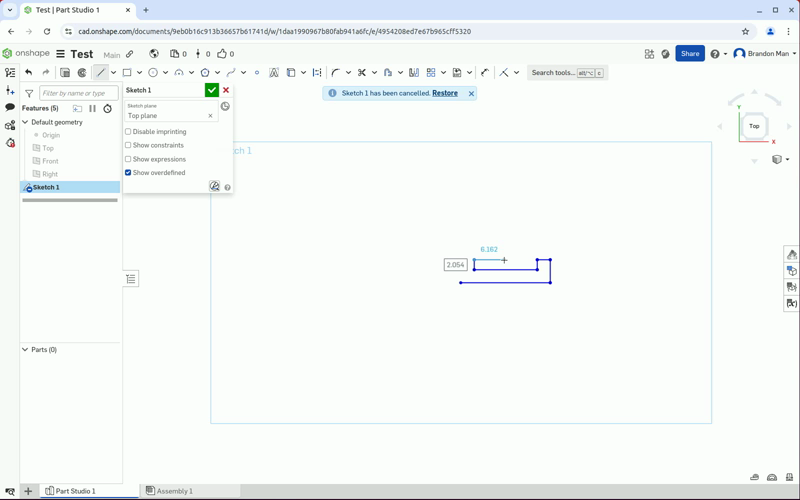
mouse_move(460, 259)
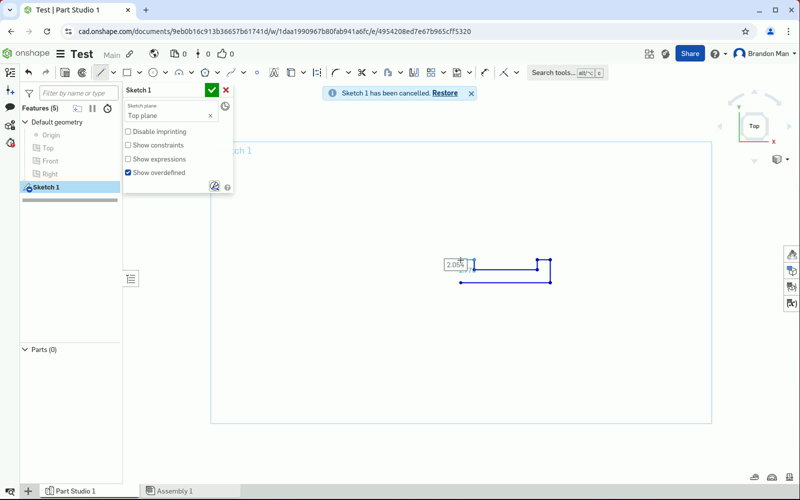
click(460, 259)
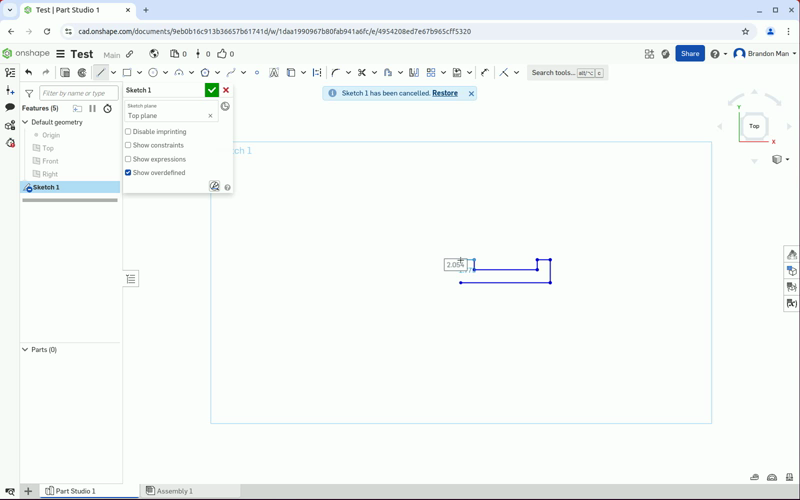
key_up(shift)
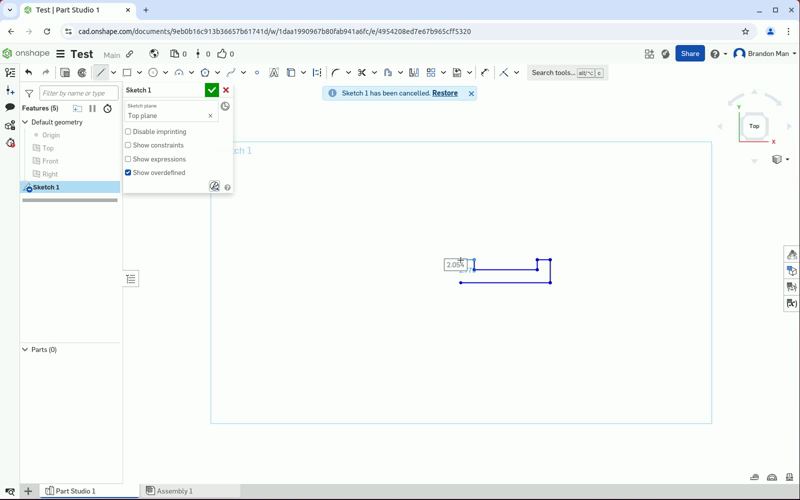
mouse_move(490, 259)
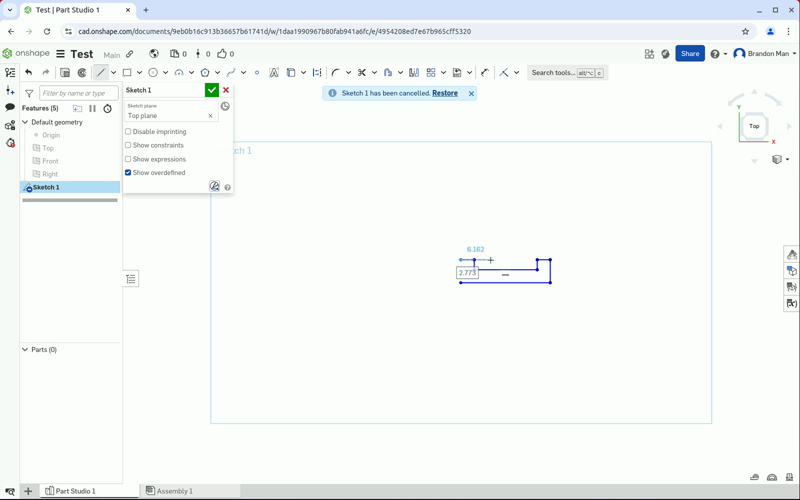
key_down(shift)
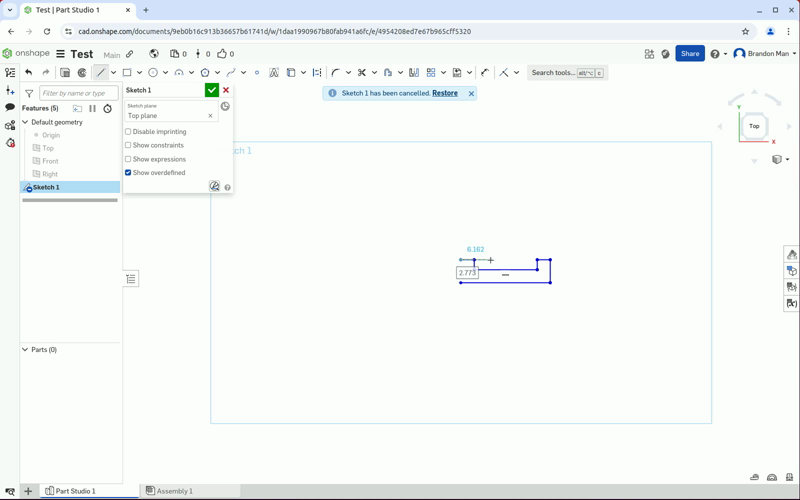
mouse_move(460, 282)
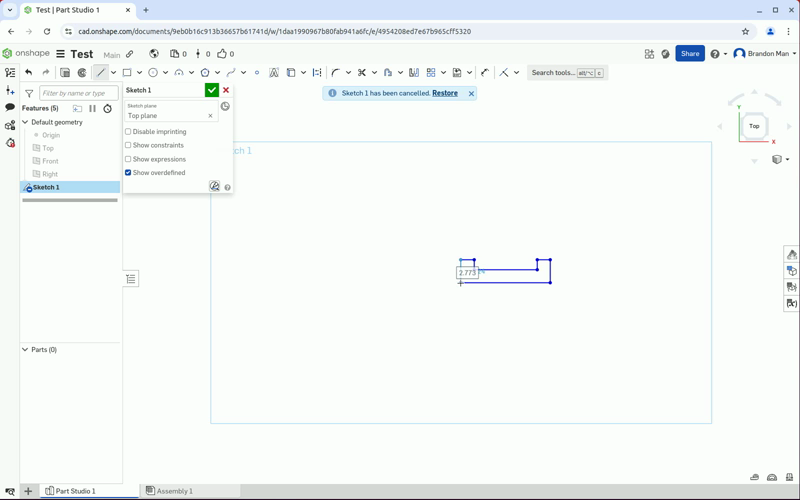
key_up(shift)
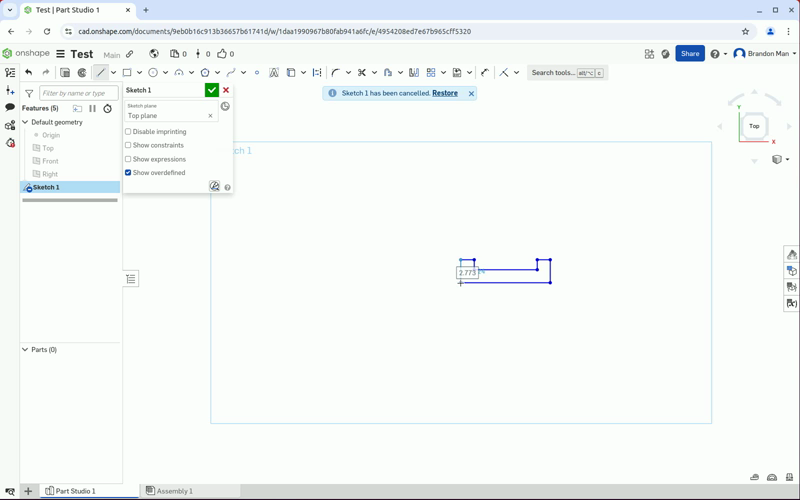
click(460, 282)
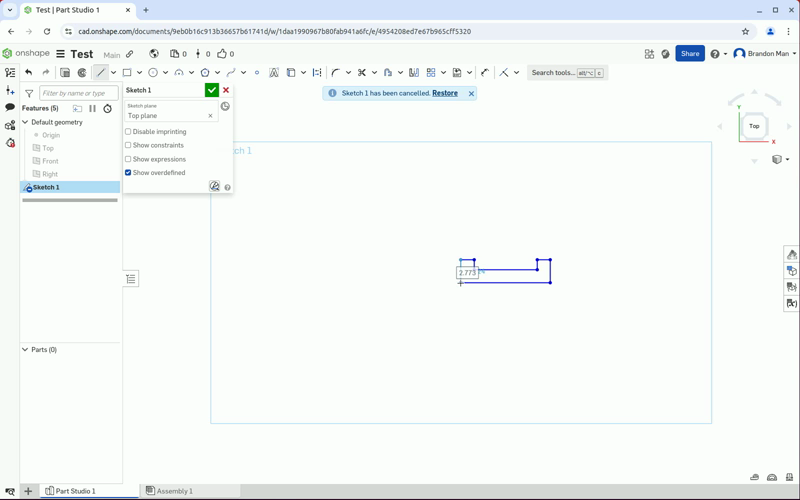
key(esc)
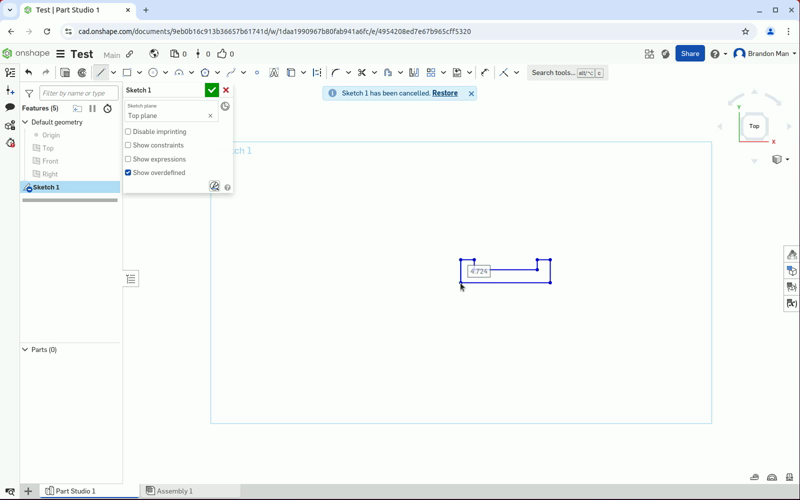
mouse_move(535, 279)
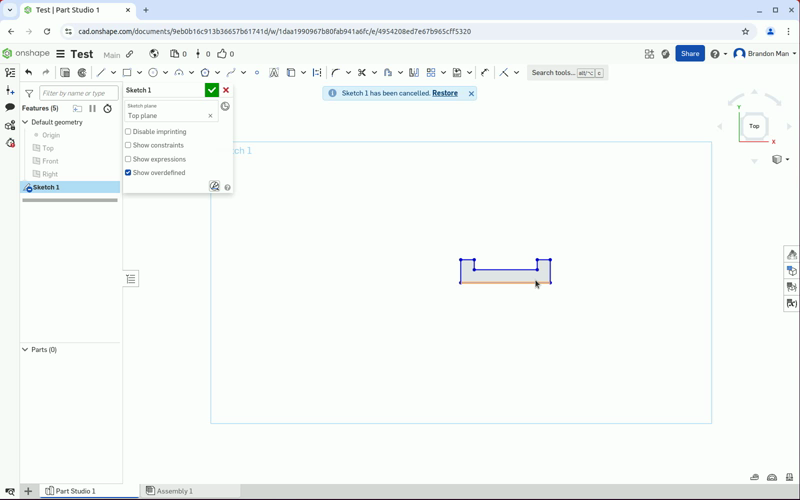
scroll(6)
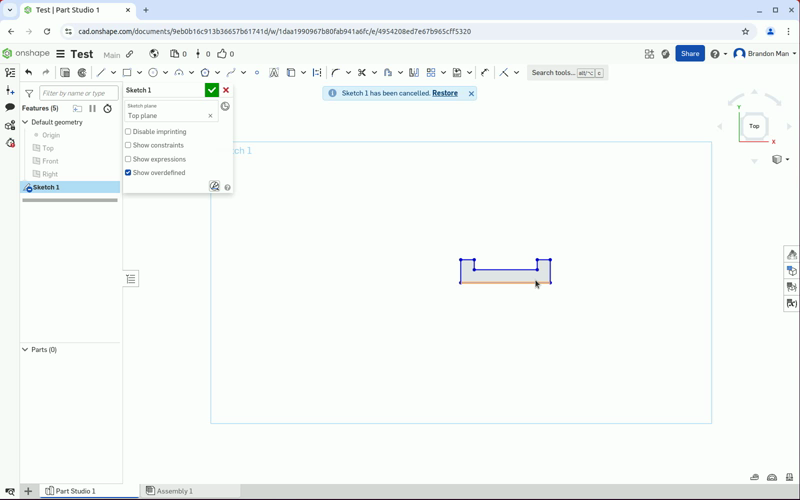
scroll(6)
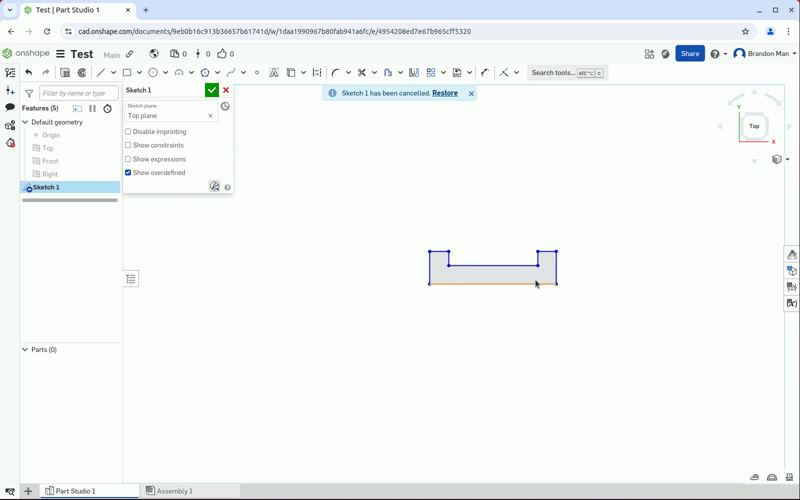
scroll(6)
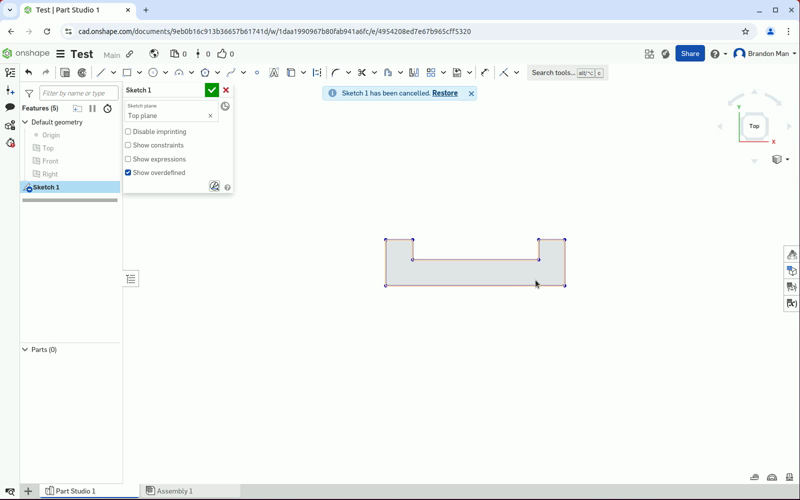
scroll(6)
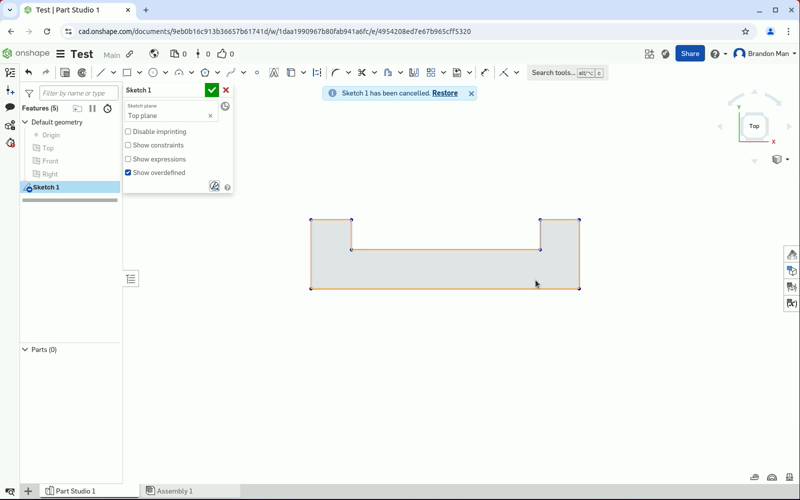
scroll(6)
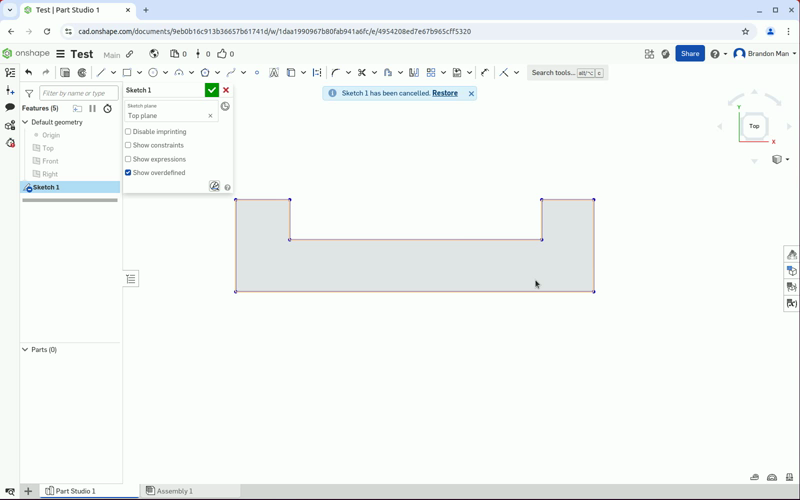
scroll(6)
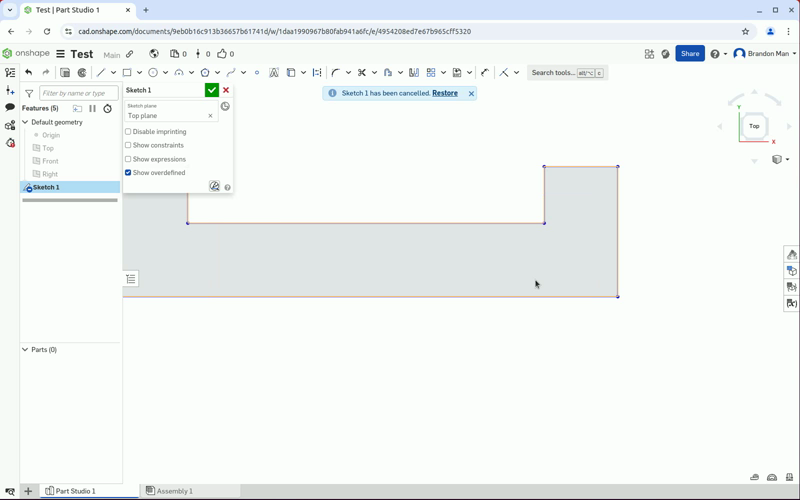
scroll(6)
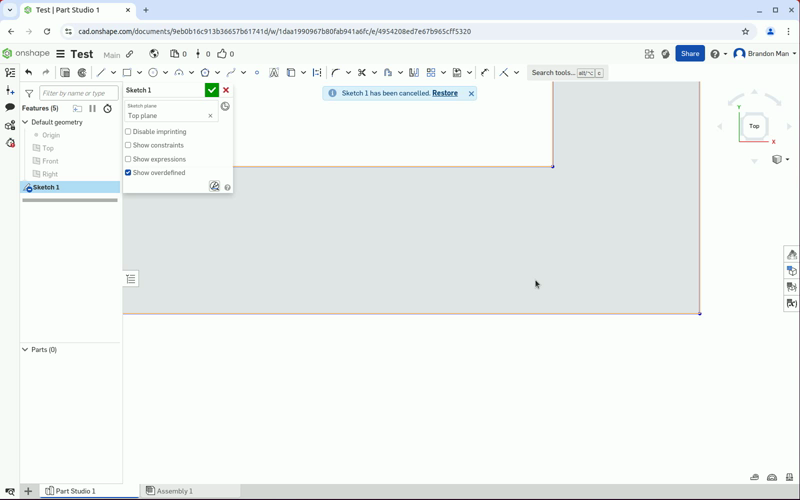
click(535, 279)
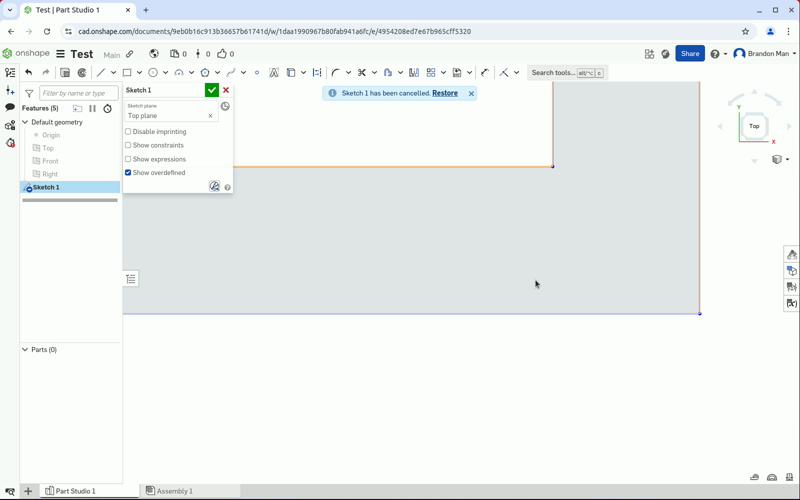
scroll(-6)
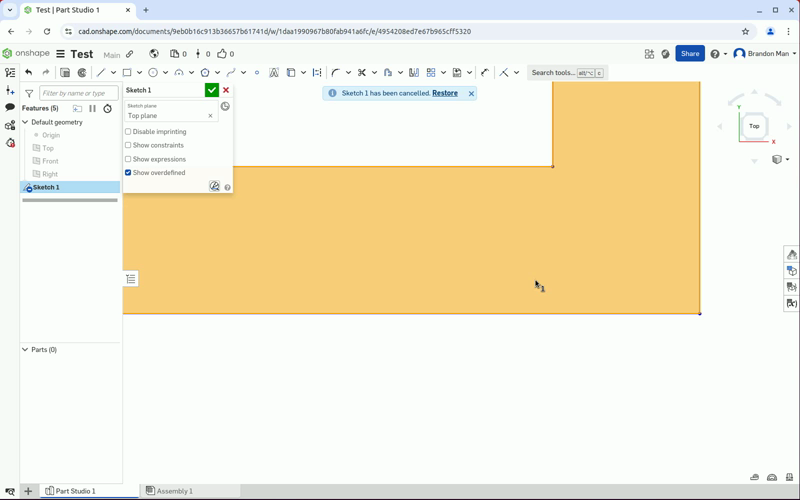
scroll(-6)
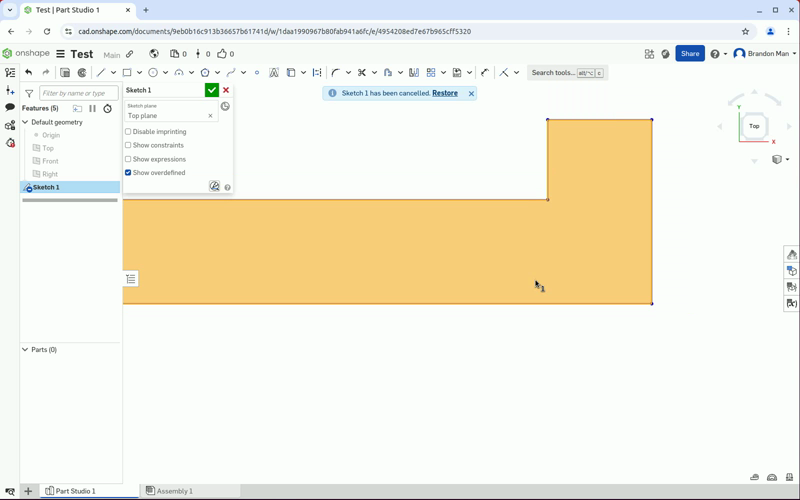
scroll(-6)
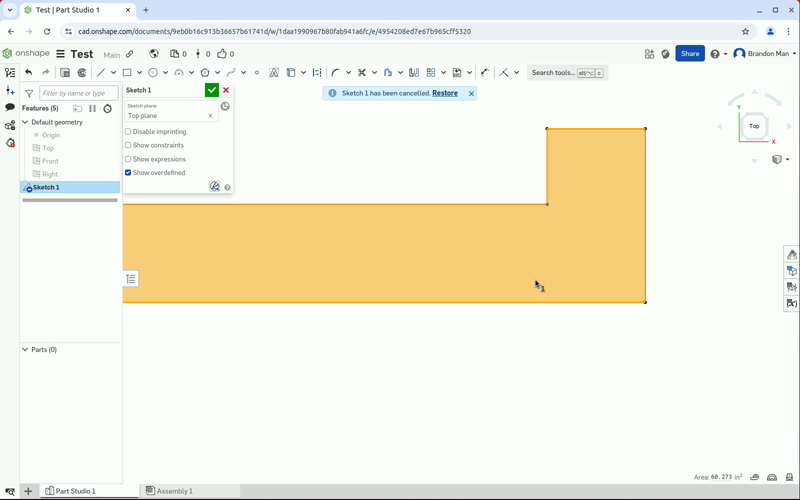
scroll(-6)
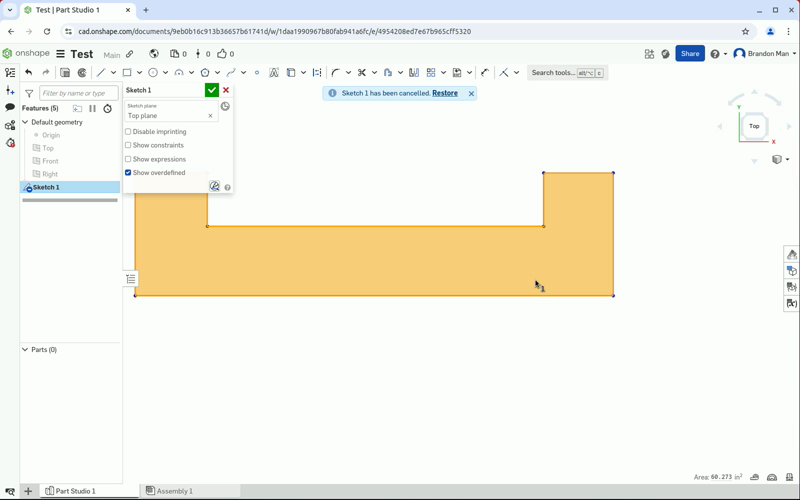
scroll(-6)
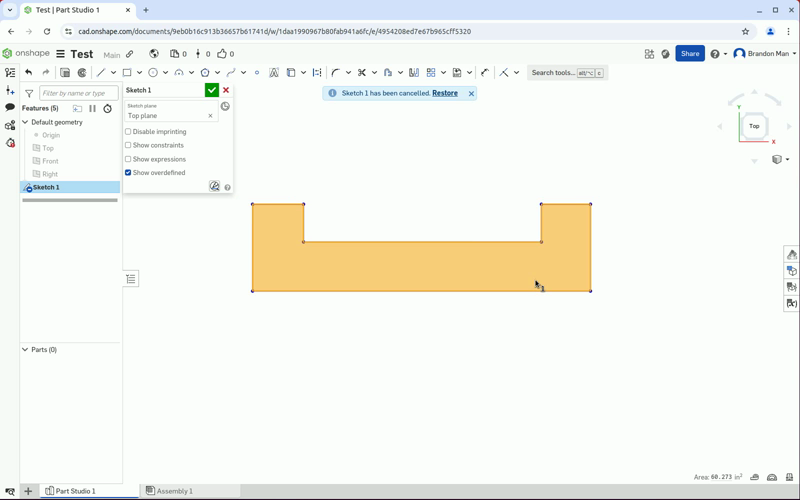
scroll(-6)
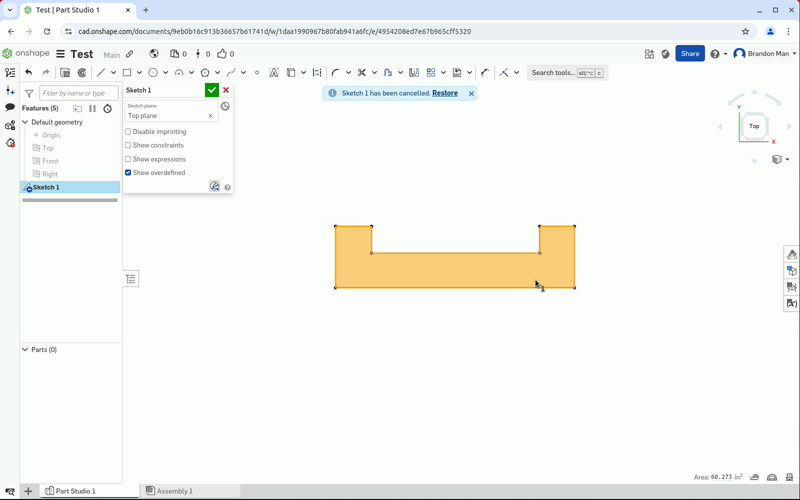
scroll(-6)
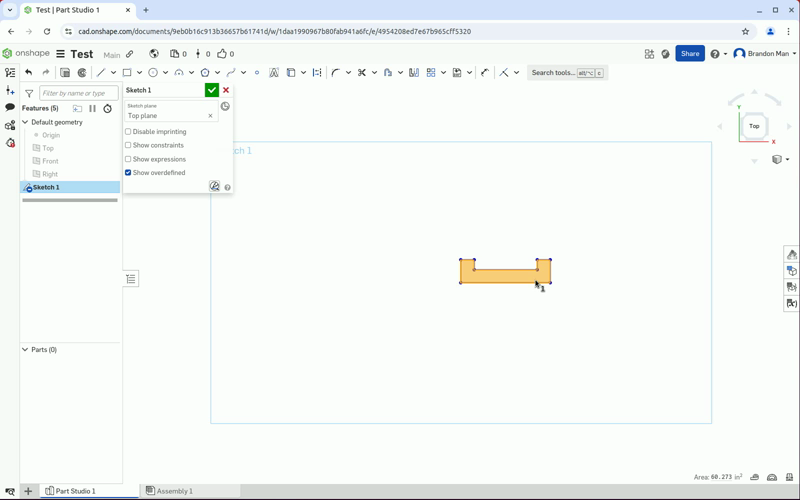
mouse_move(73, 352)
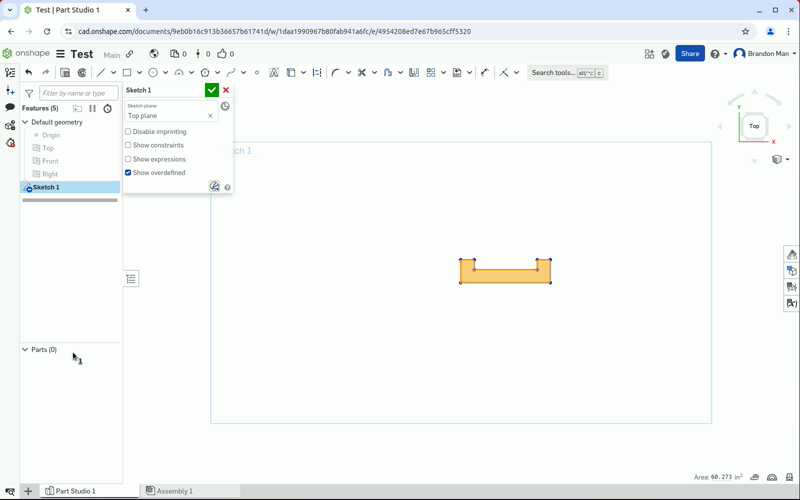
key(shift+y)
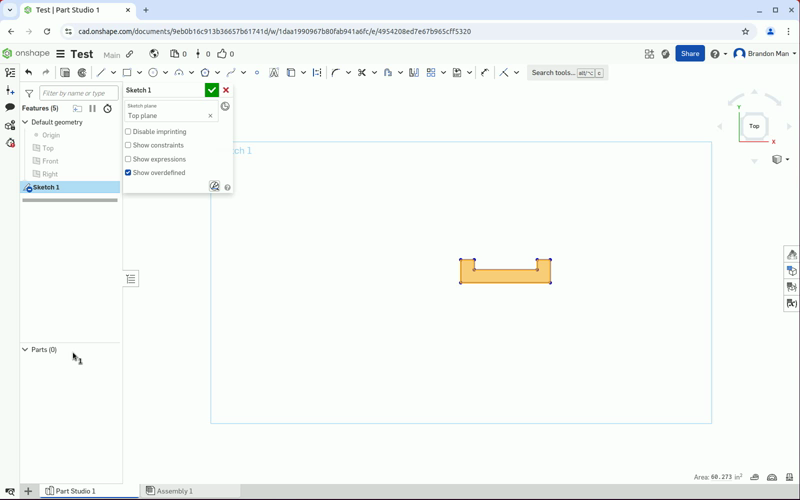
key(shift+e)
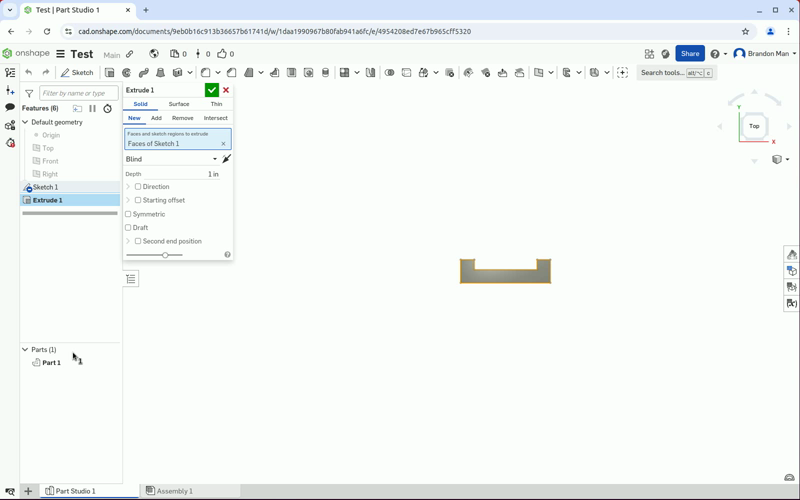
mouse_move(143, 106)
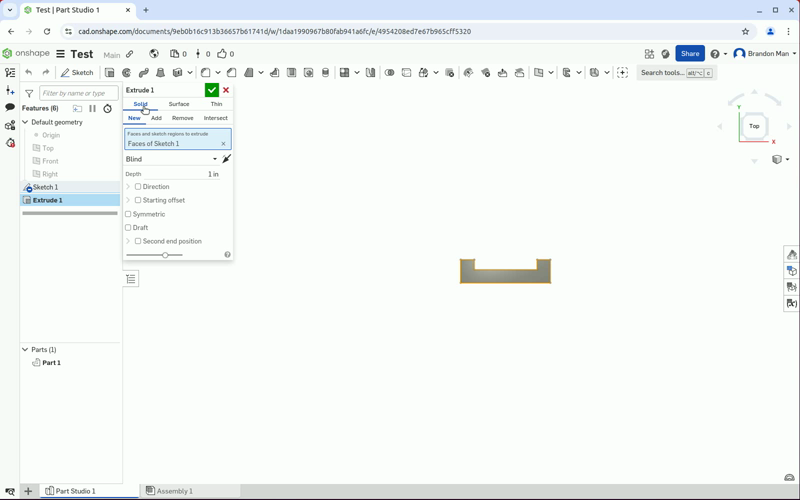
click(143, 106)
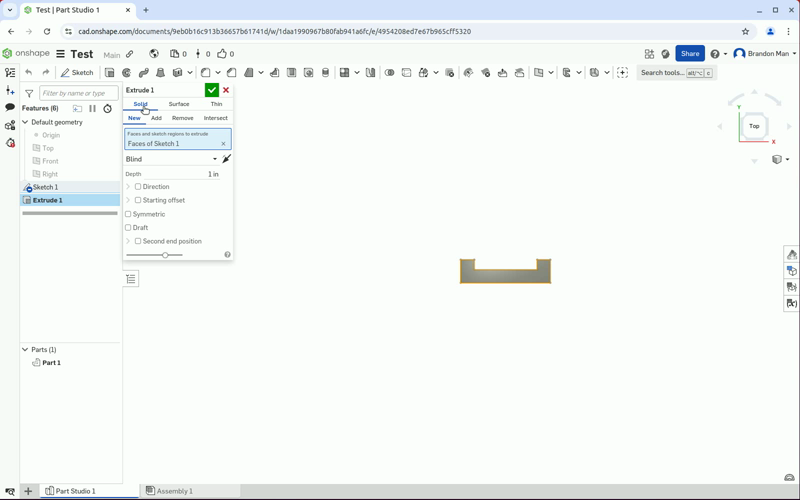
mouse_move(137, 120)
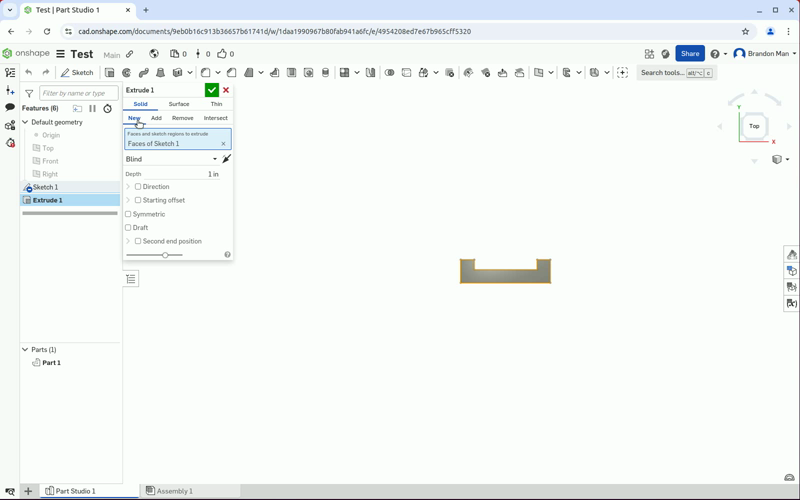
click(137, 120)
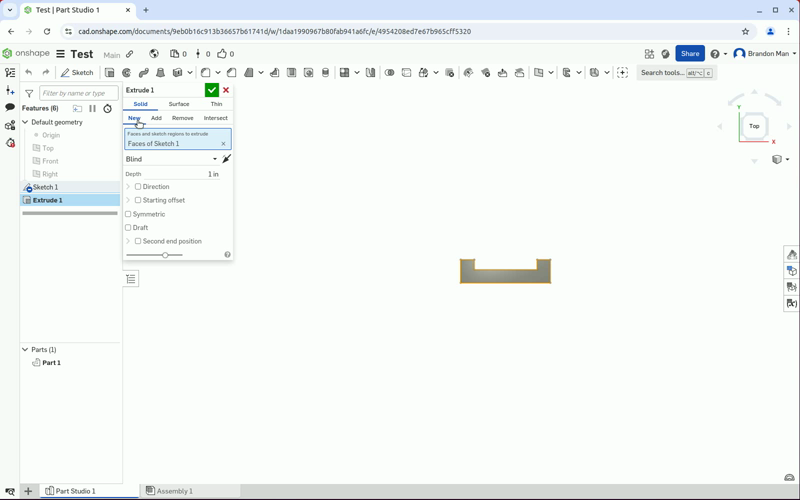
key(tab, 4)
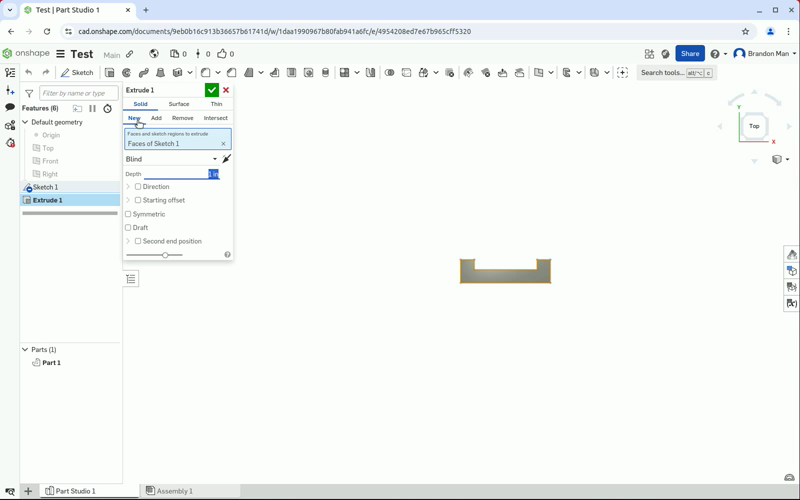
text(1.204)
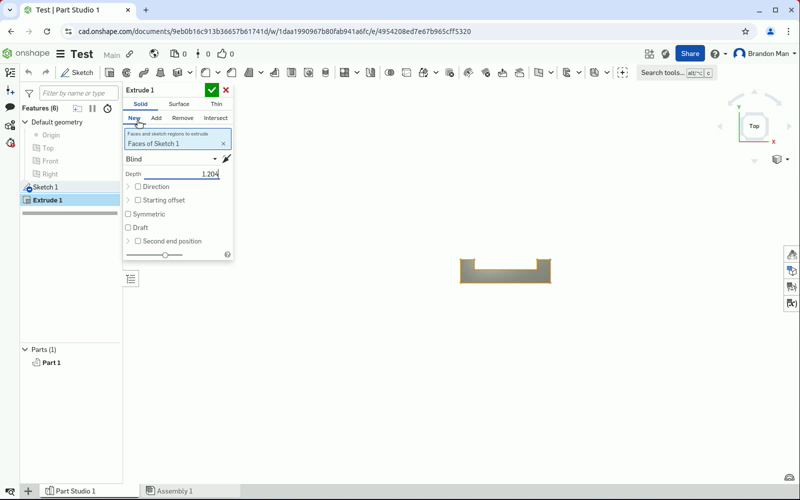
key(enter)
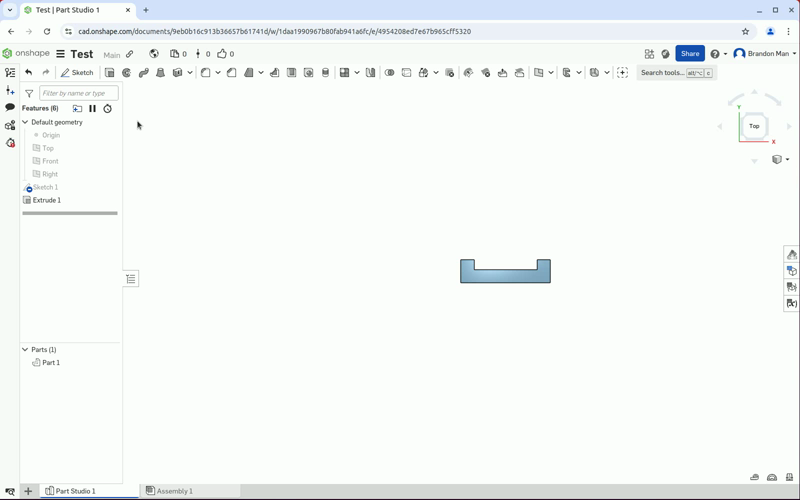
key(shift+h)
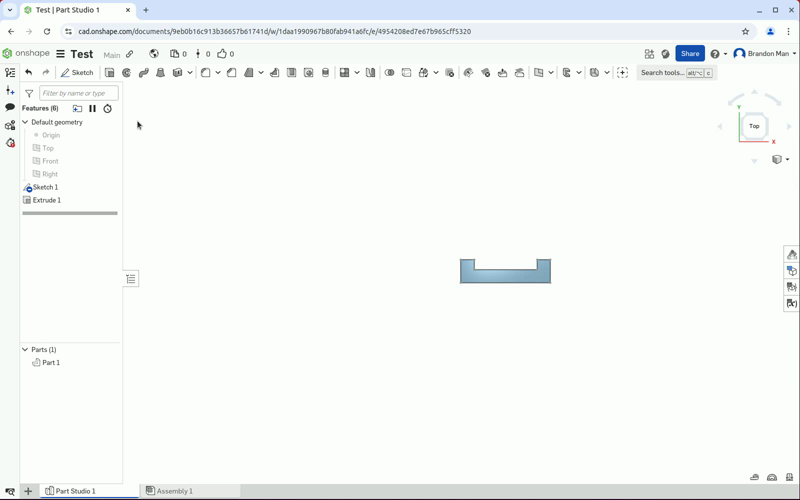
key(shift+h)
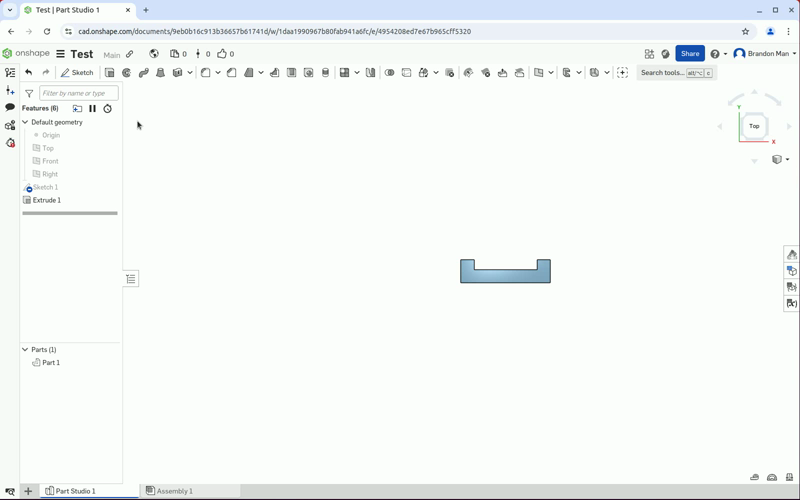
mouse_move(73, 189)
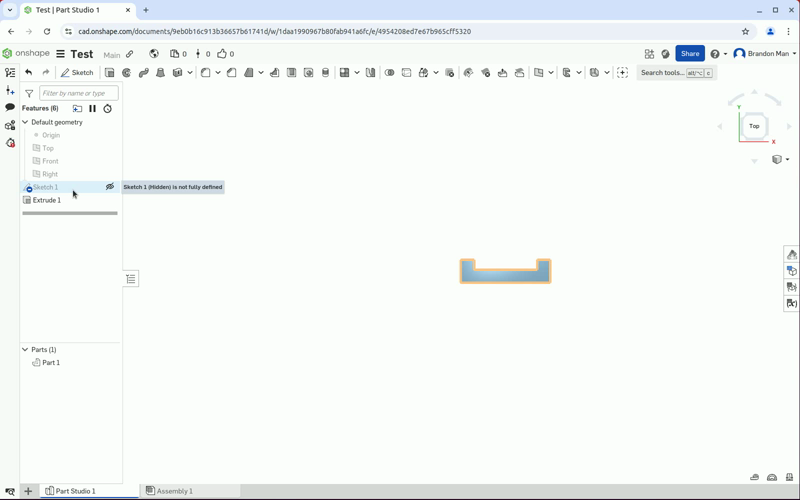
click(73, 189)
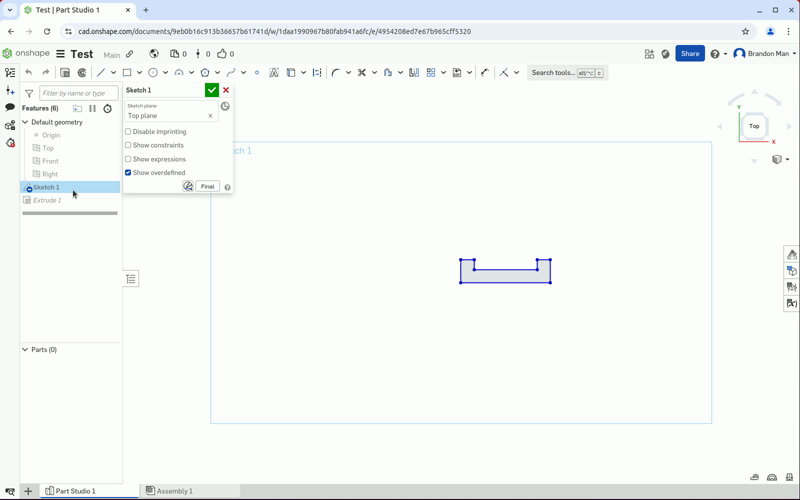
mouse_move(229, 92)
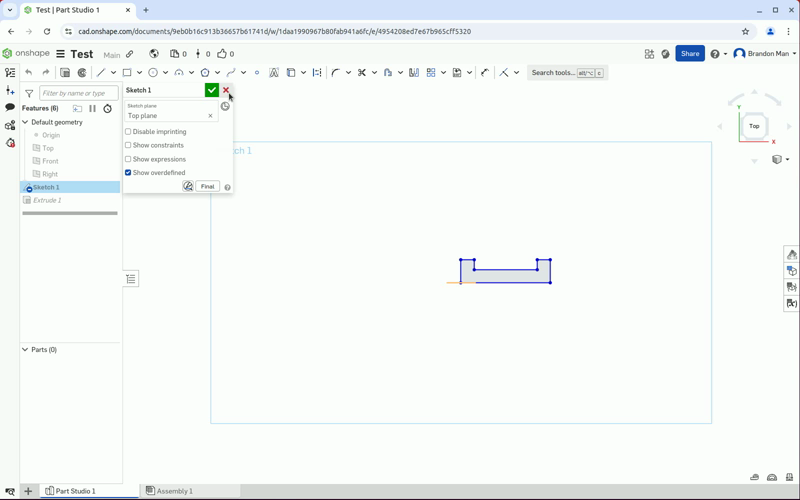
click(229, 92)
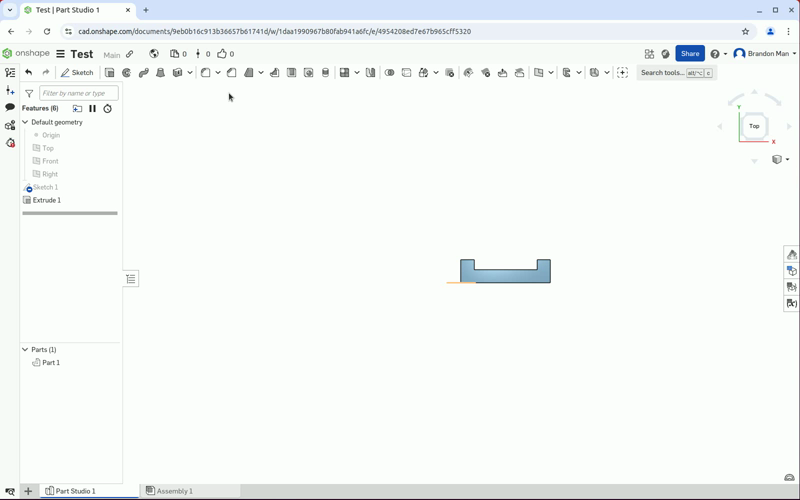
mouse_move(541, 75)
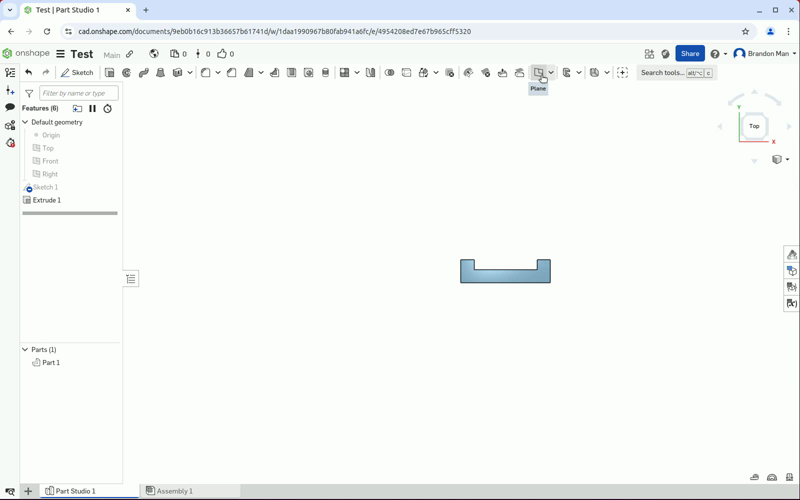
click(541, 75)
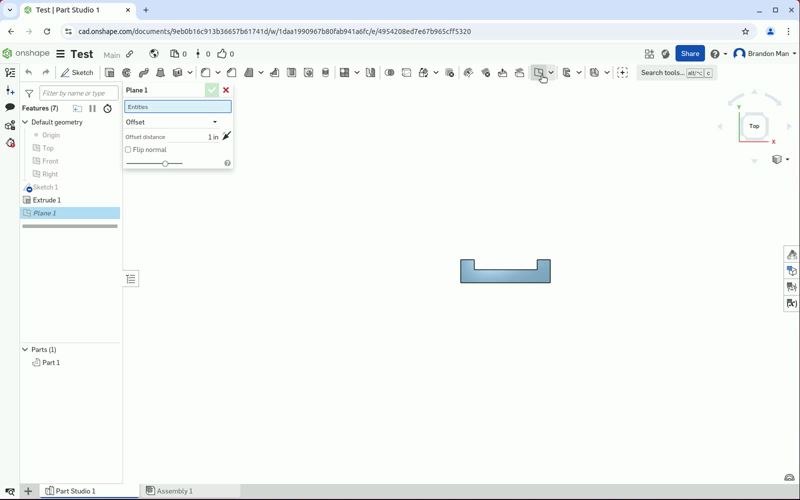
mouse_move(73, 150)
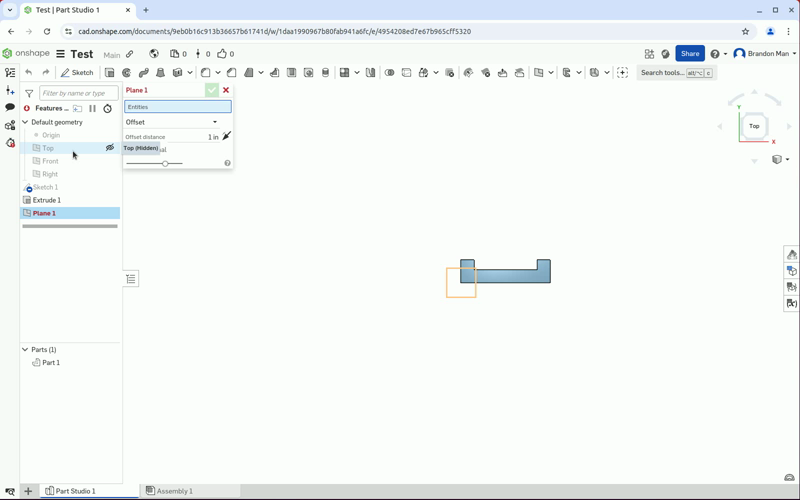
click(73, 150)
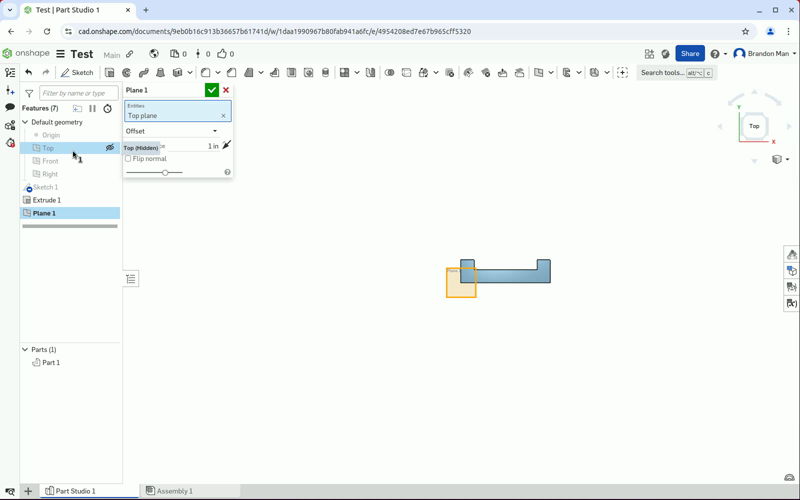
key(tab, 2)
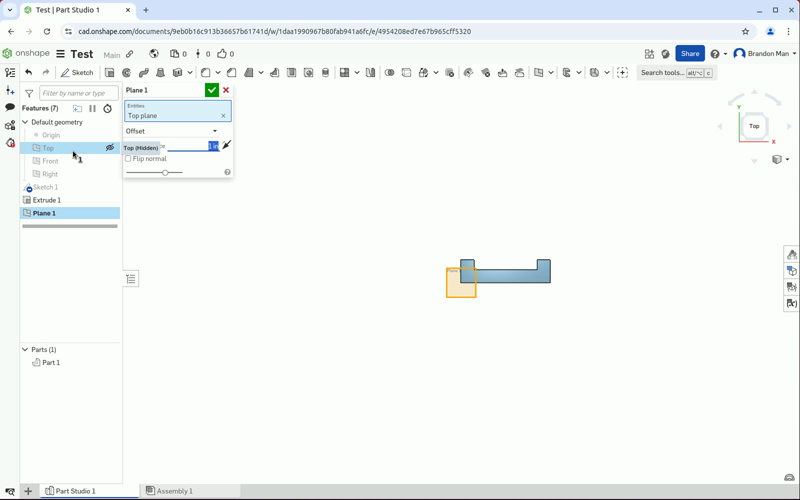
text(1.202)
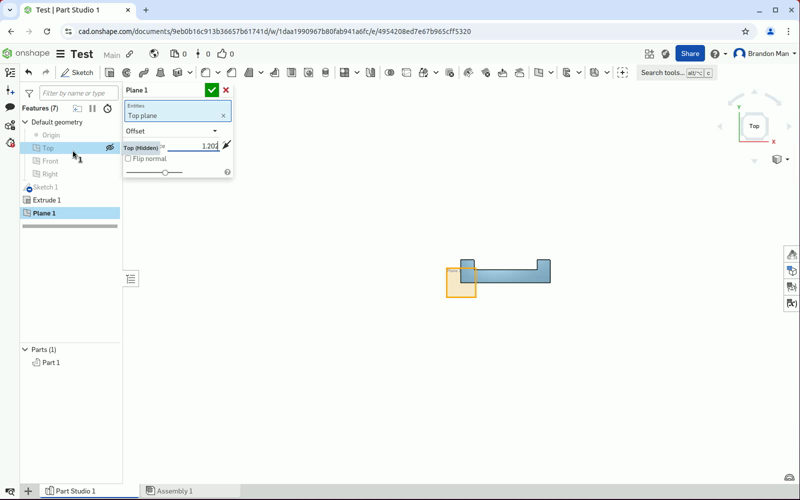
key(enter, 2)
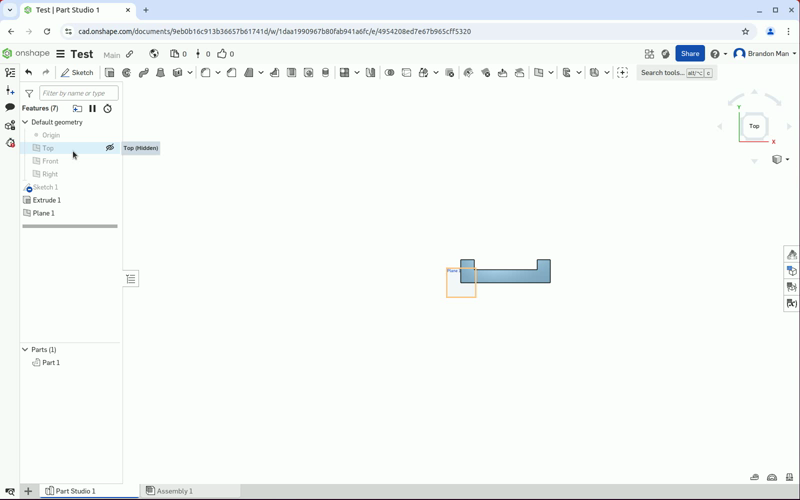
key(shift+s)
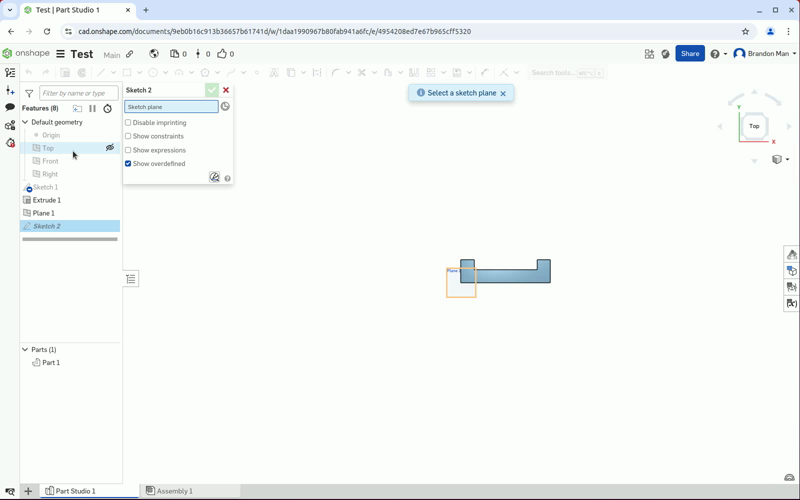
mouse_move(73, 215)
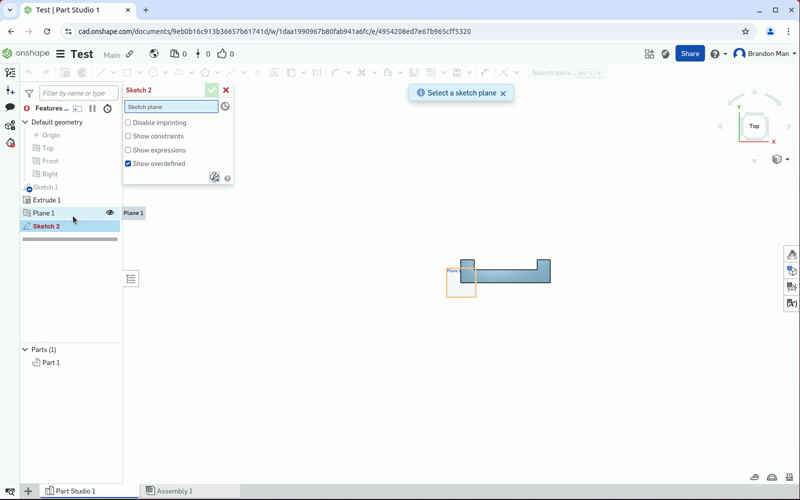
click(73, 215)
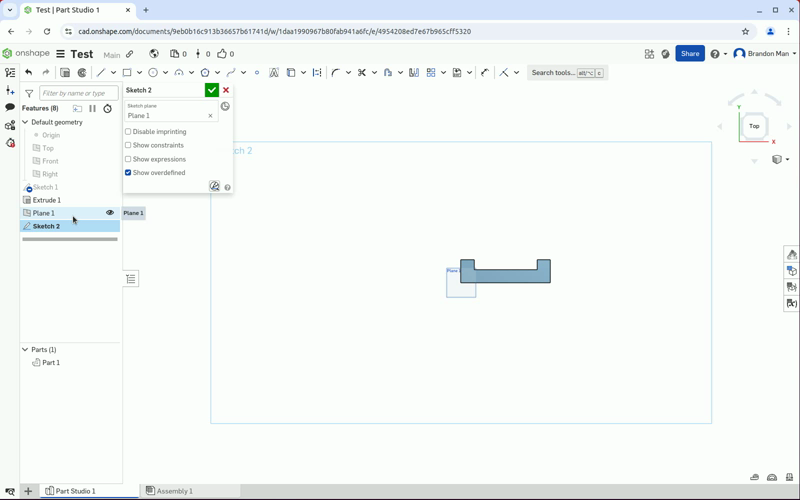
mouse_move(73, 352)
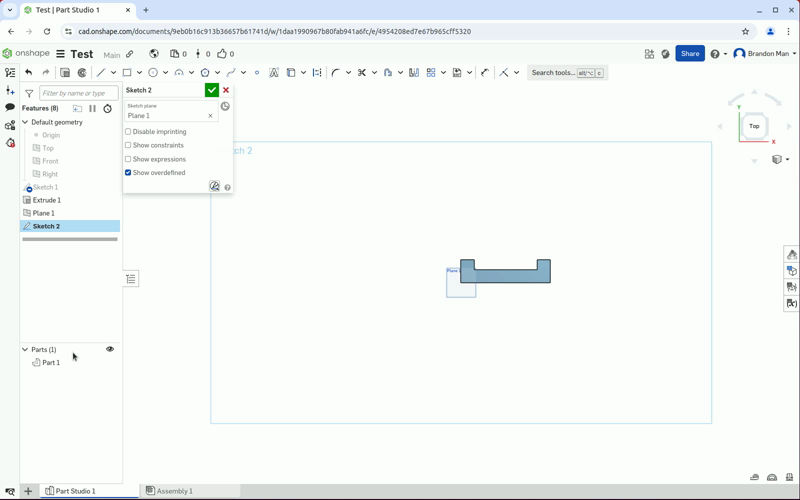
key(y)
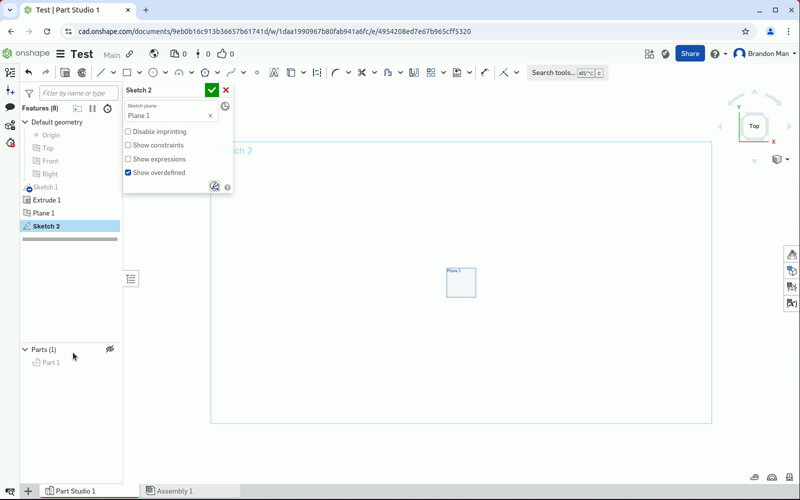
key(l)
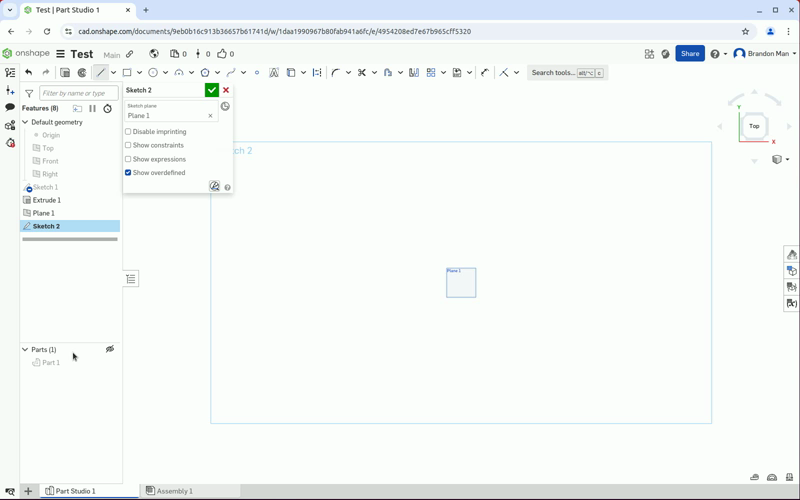
key_down(shift)
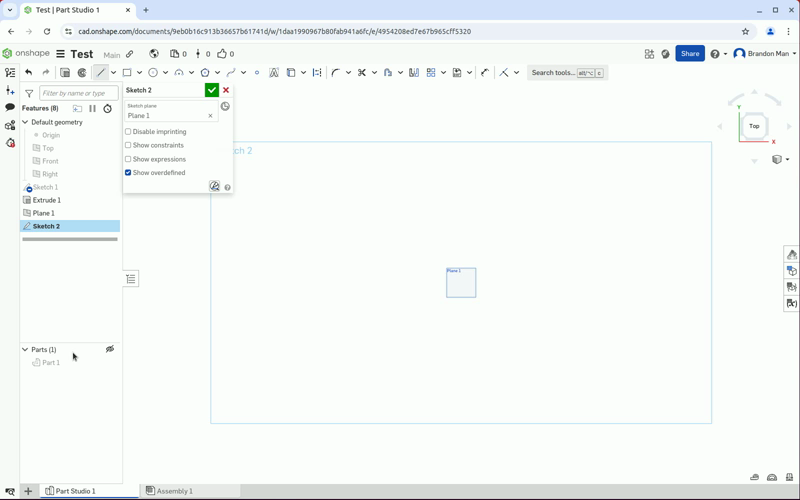
mouse_move(460, 282)
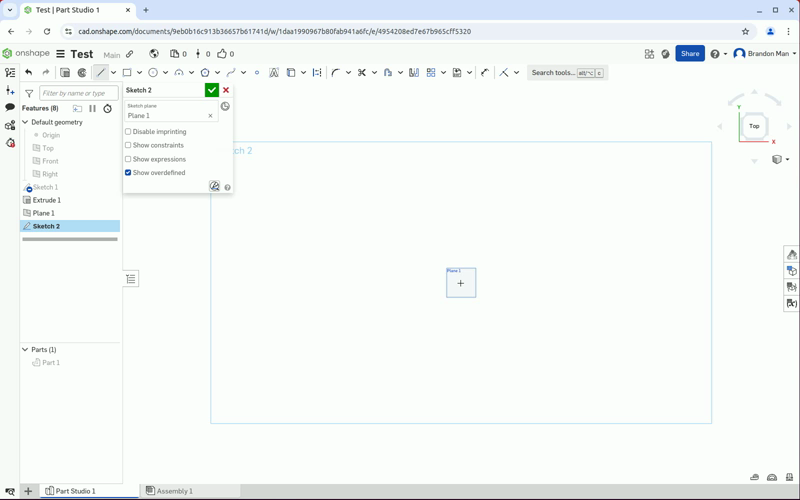
click(460, 282)
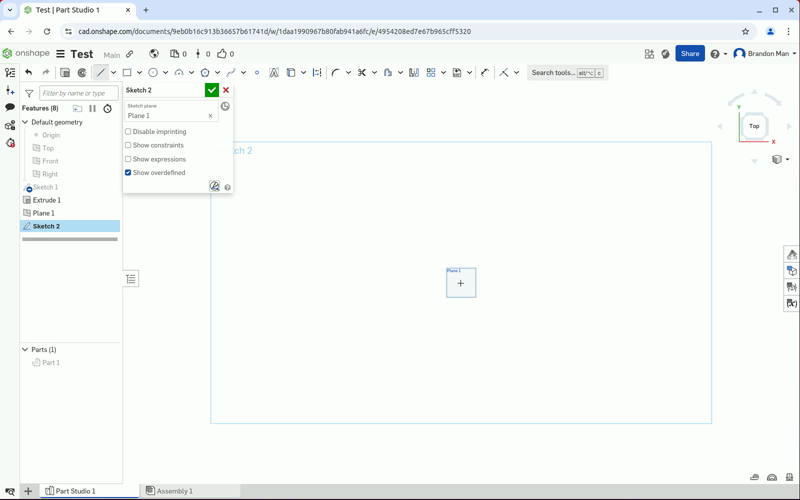
key_up(shift)
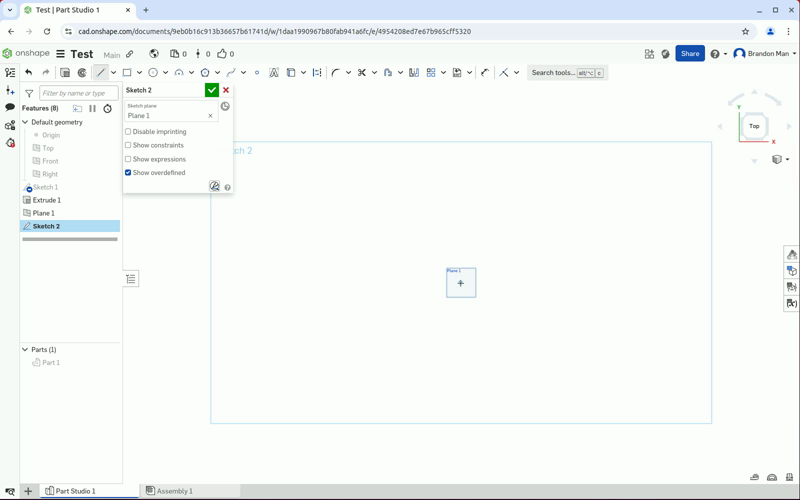
key_down(shift)
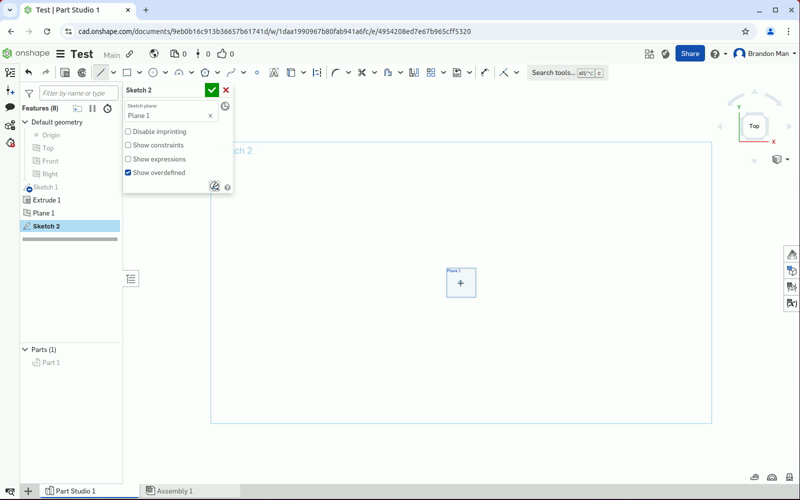
mouse_move(550, 282)
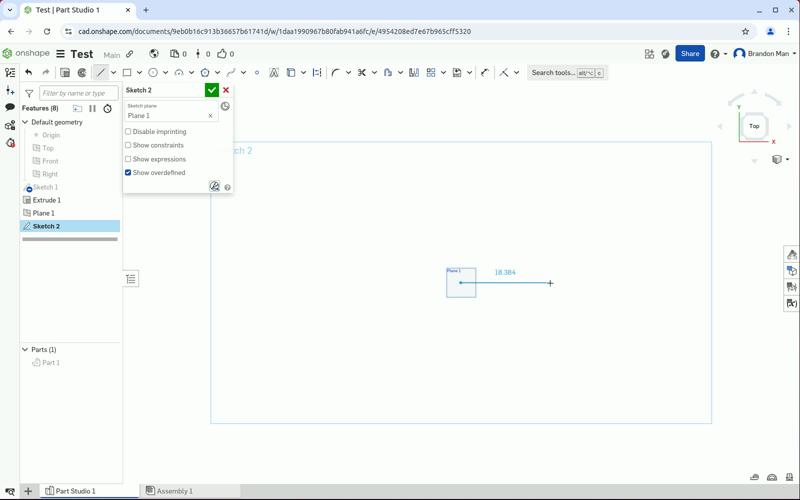
click(550, 282)
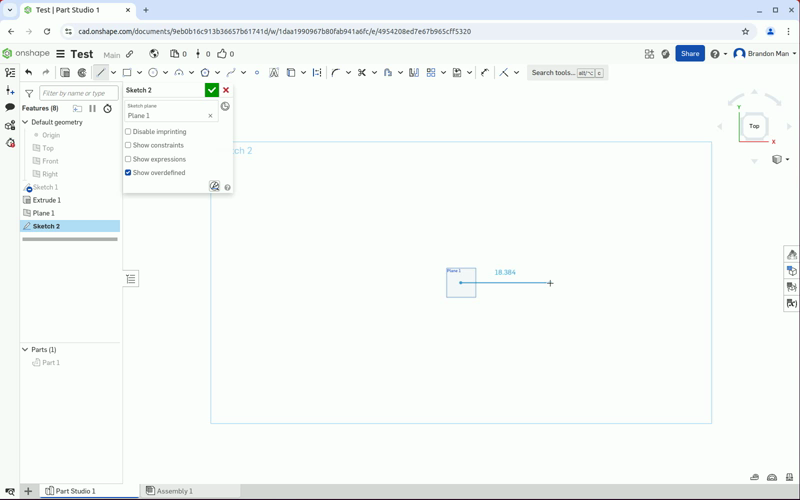
key_up(shift)
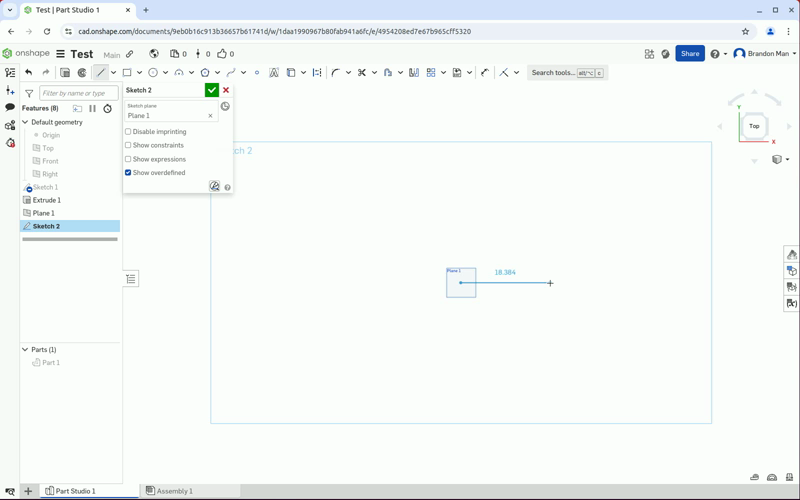
key_down(shift)
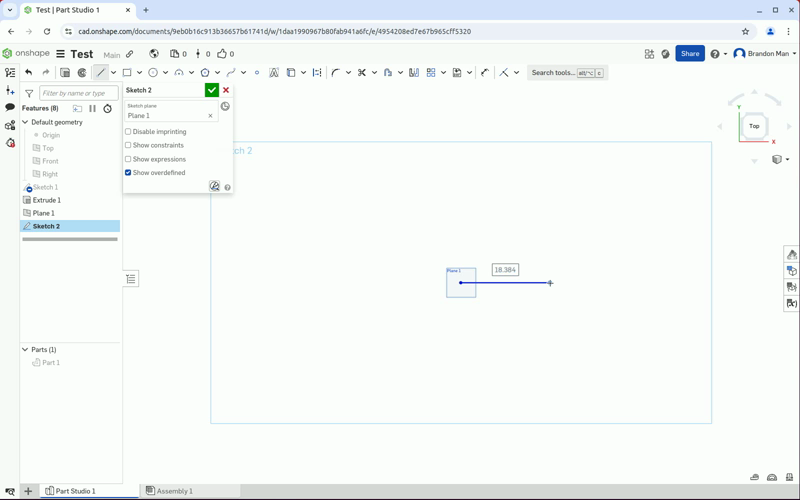
mouse_move(580, 282)
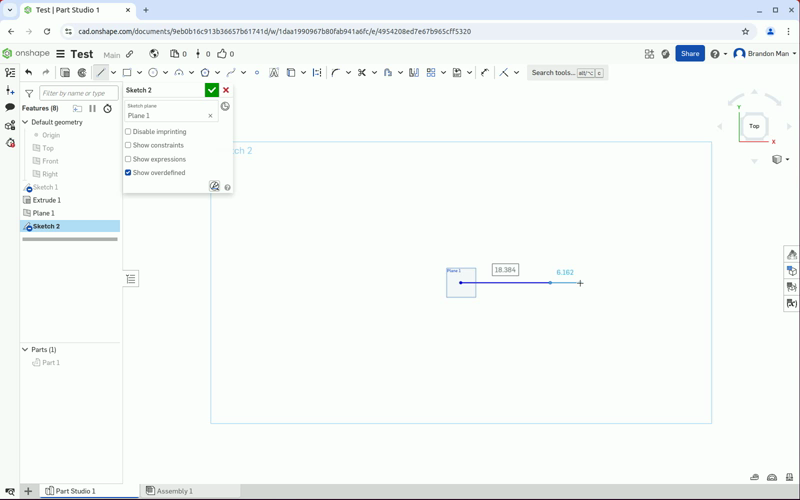
mouse_move(550, 269)
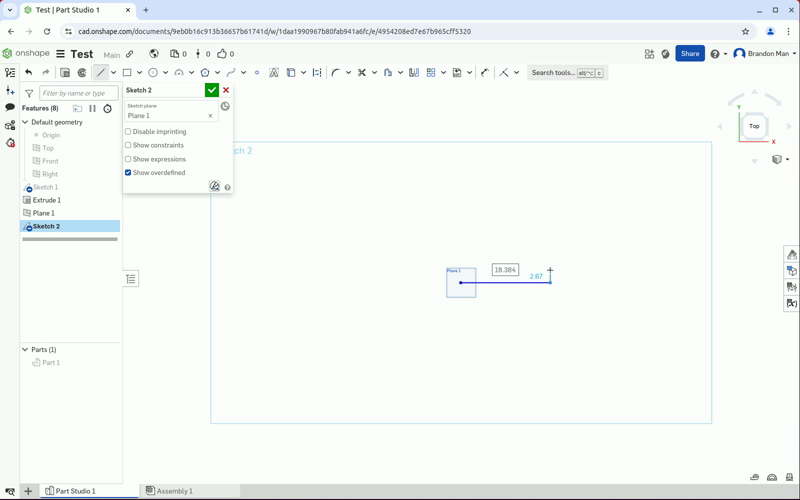
click(550, 269)
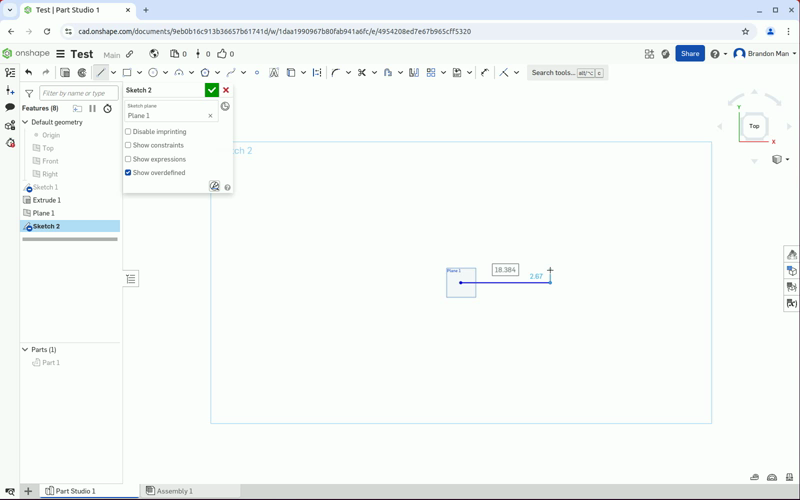
key_up(shift)
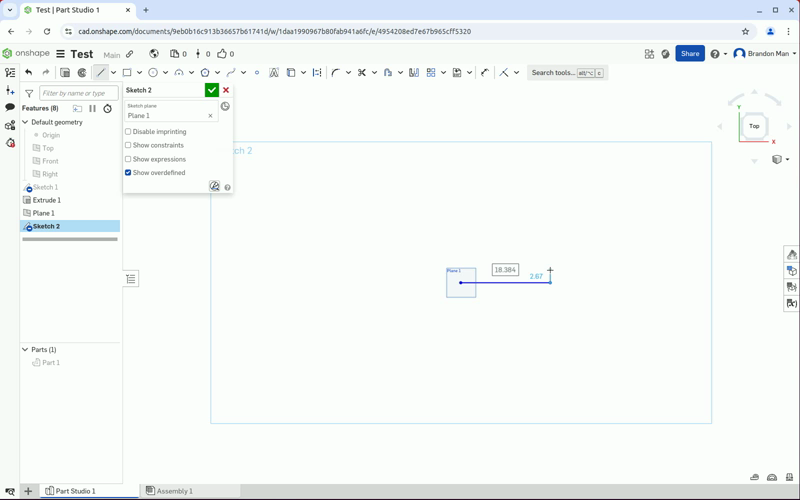
key_down(shift)
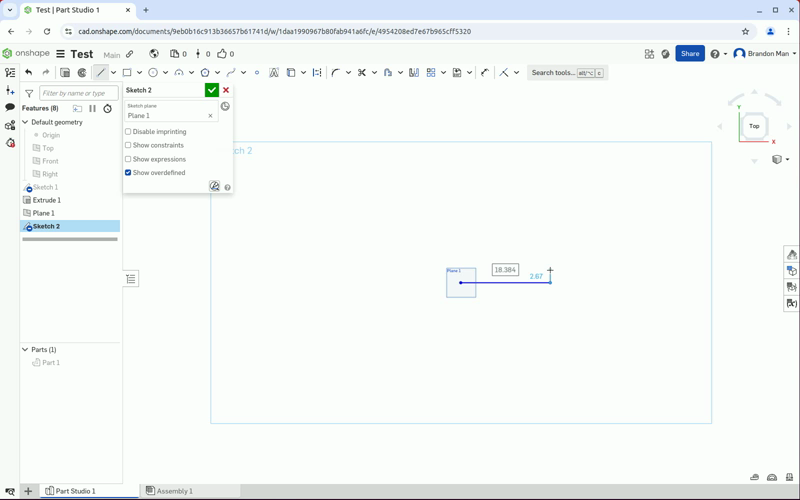
mouse_move(580, 269)
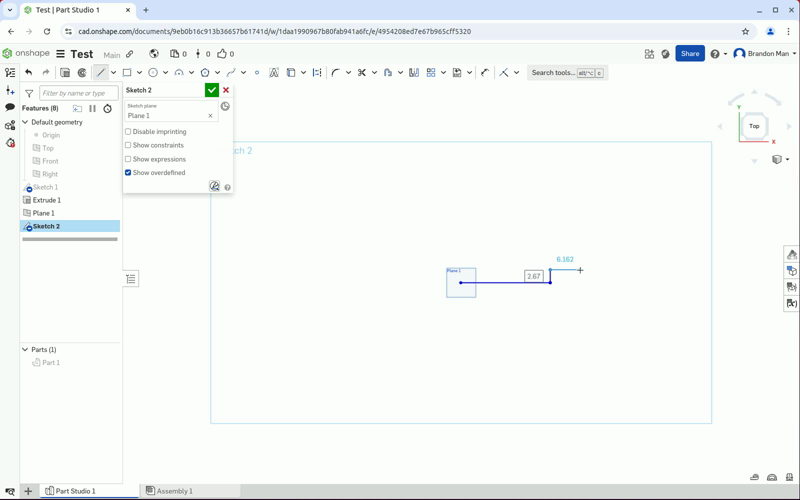
mouse_move(537, 269)
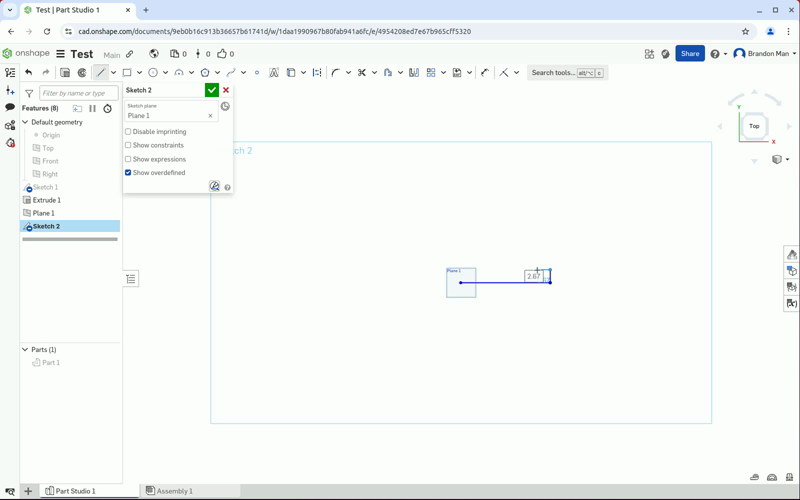
click(537, 269)
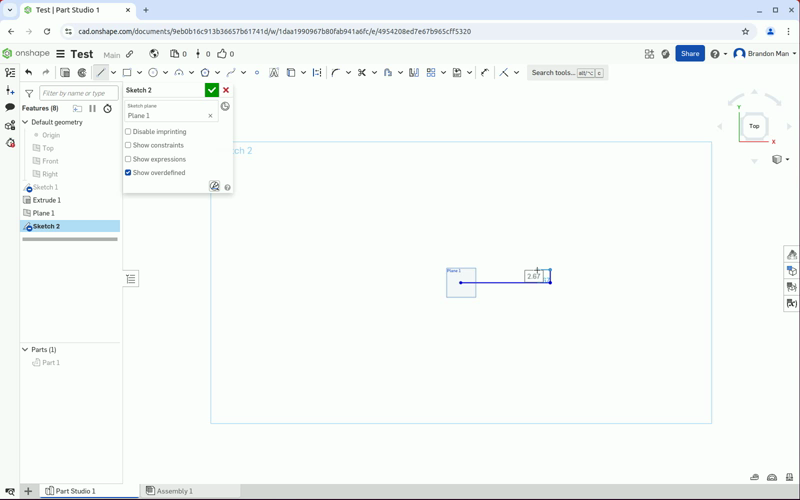
key_up(shift)
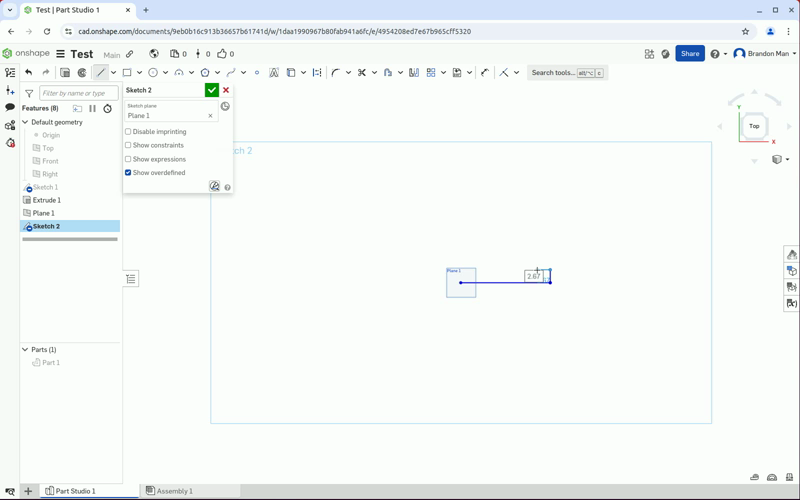
key_down(shift)
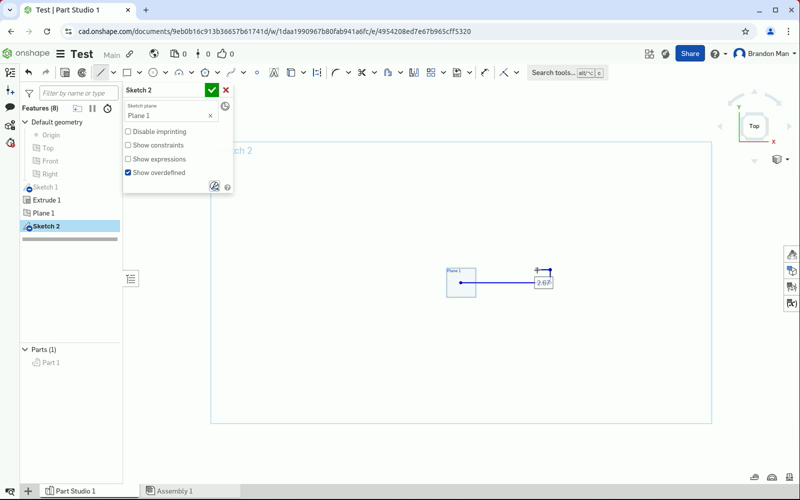
mouse_move(474, 269)
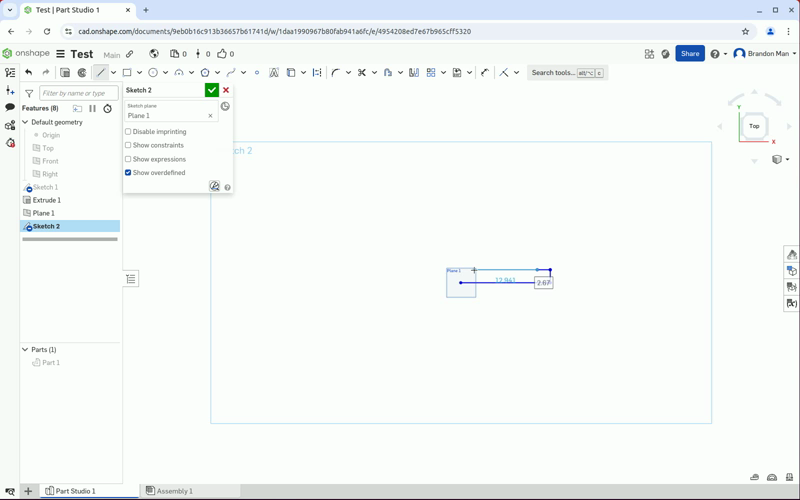
click(474, 269)
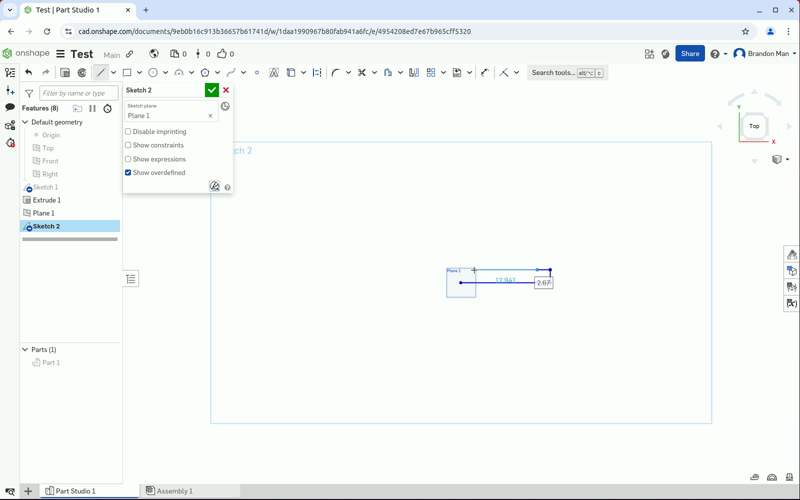
key_up(shift)
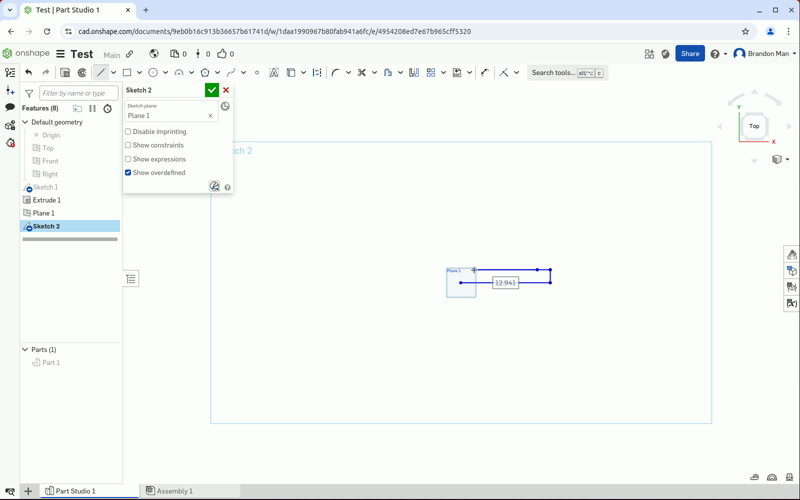
key_down(shift)
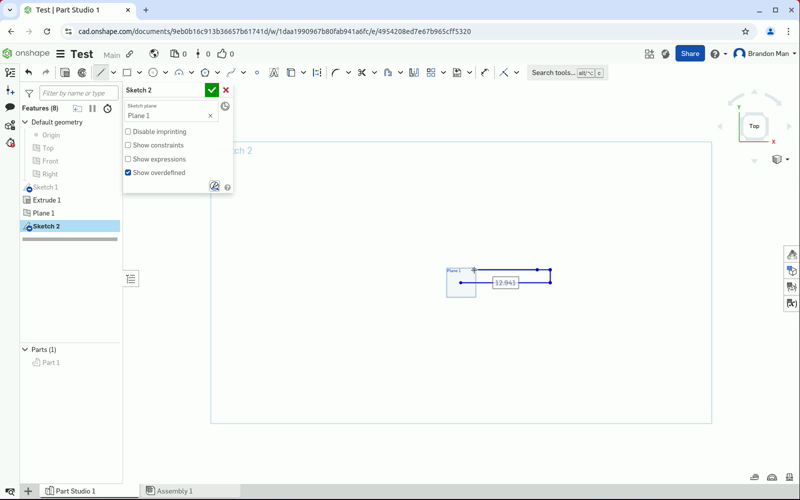
mouse_move(504, 269)
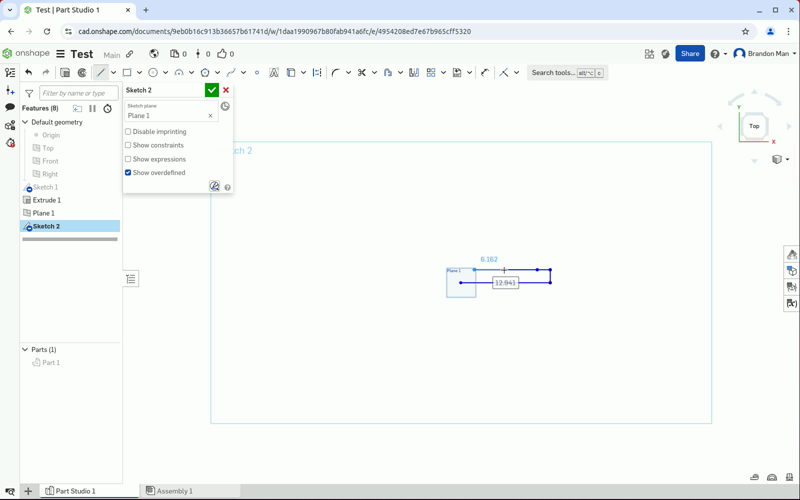
mouse_move(460, 269)
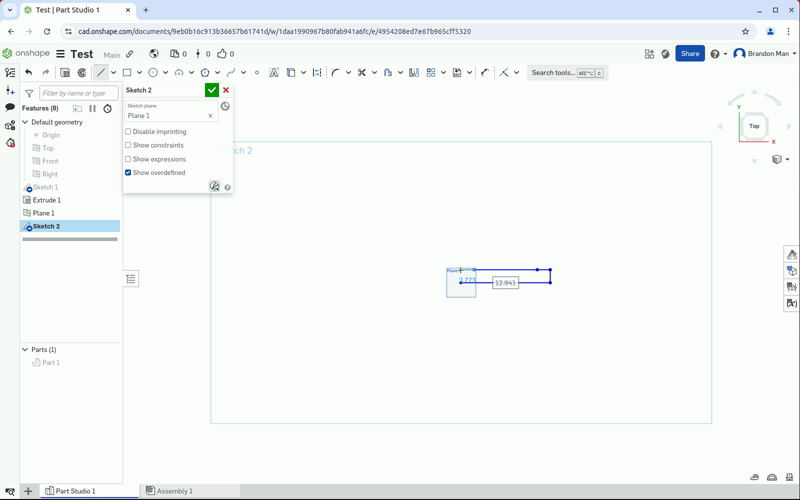
click(460, 269)
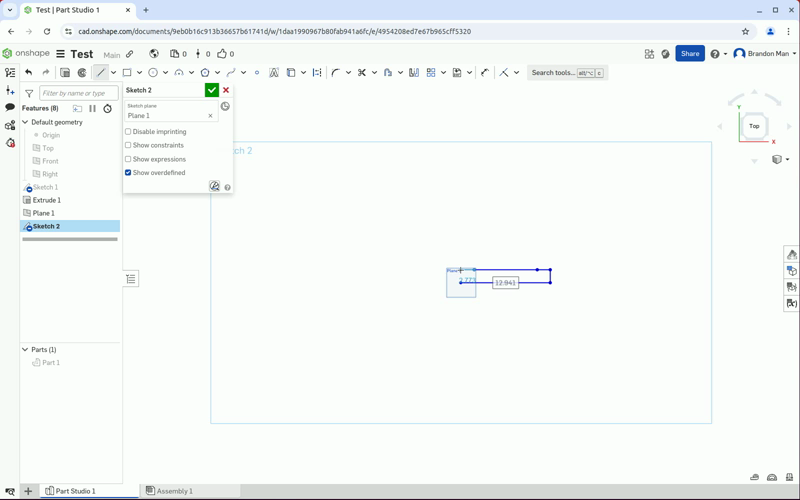
key_up(shift)
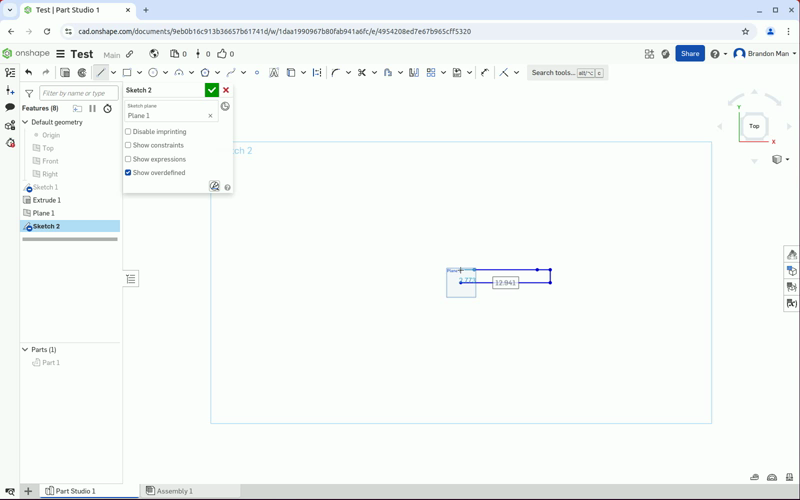
mouse_move(490, 269)
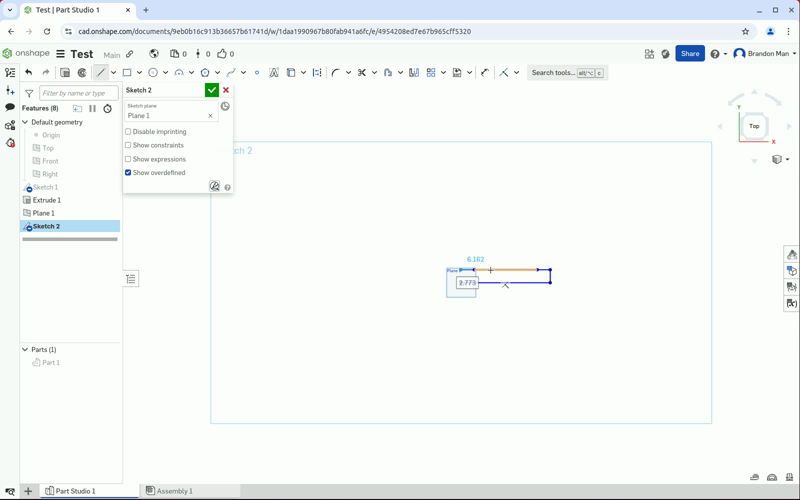
key_down(shift)
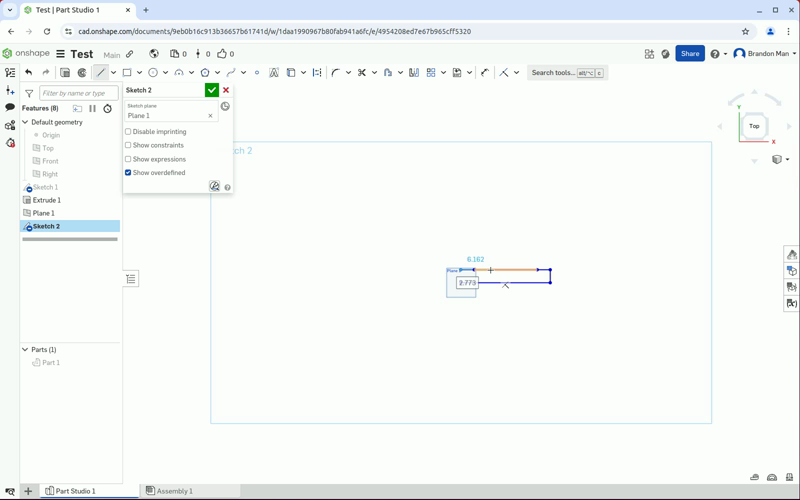
mouse_move(460, 282)
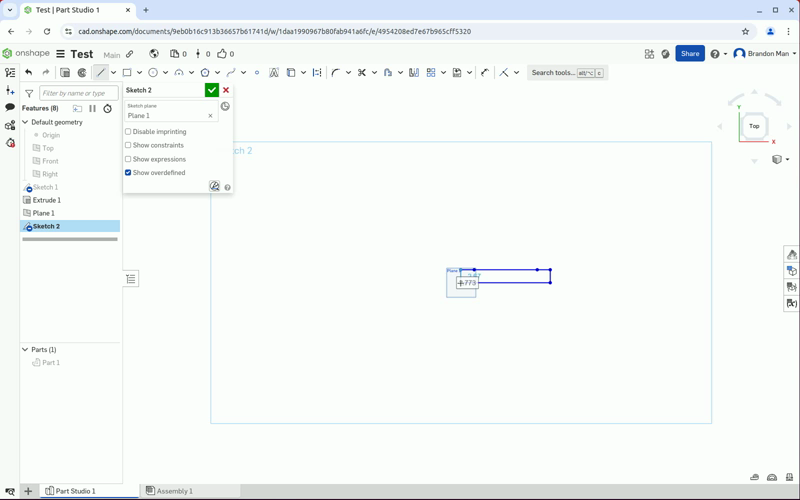
key_up(shift)
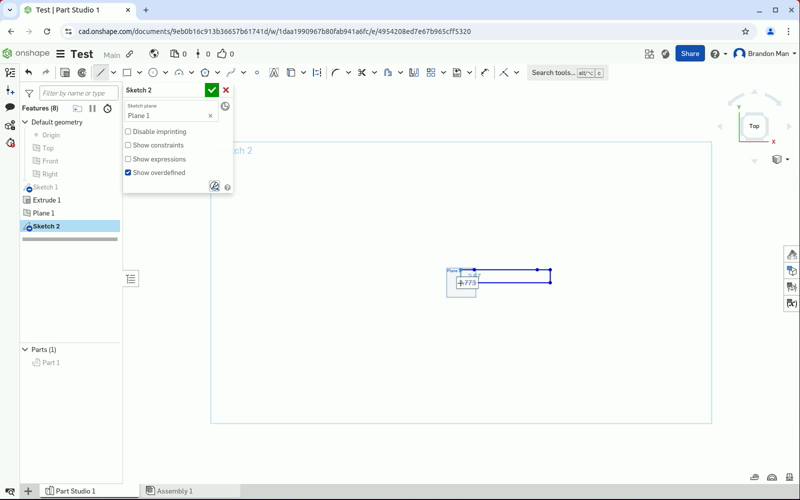
click(460, 282)
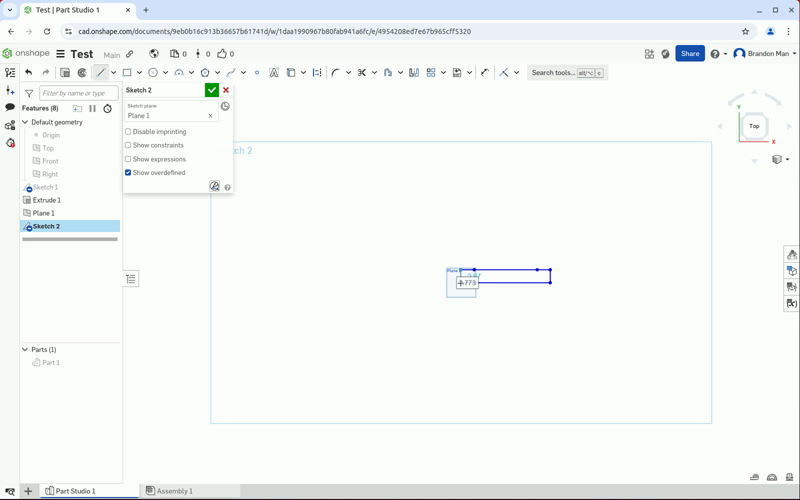
key(esc)
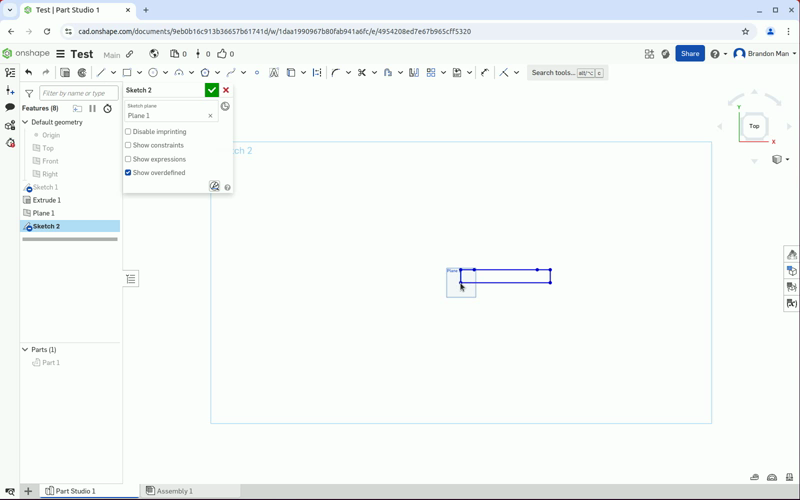
mouse_move(521, 277)
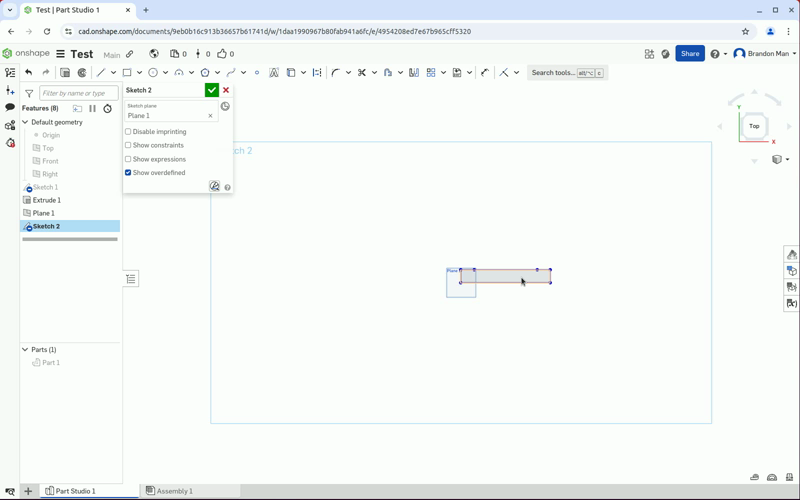
scroll(6)
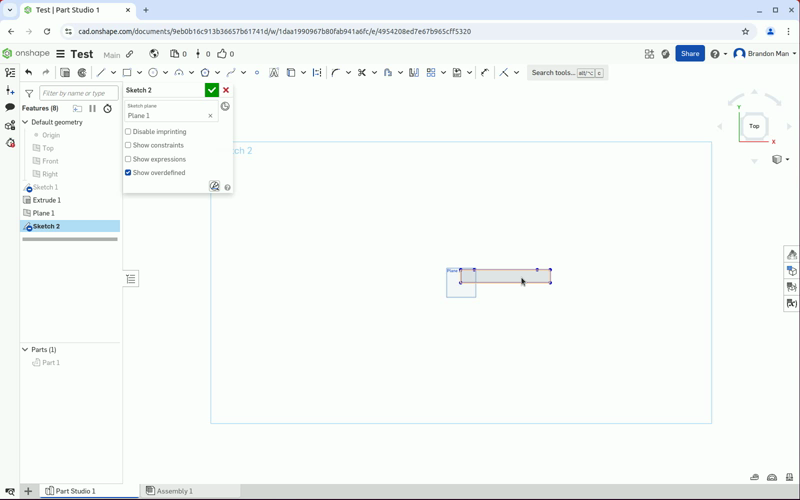
scroll(6)
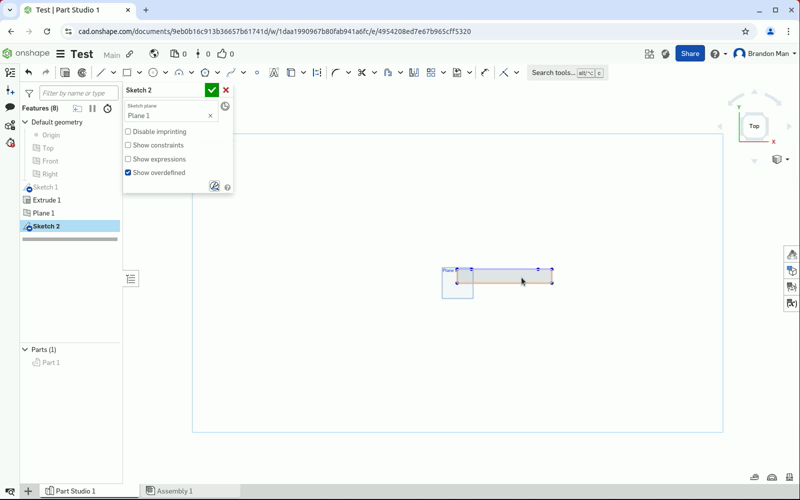
scroll(6)
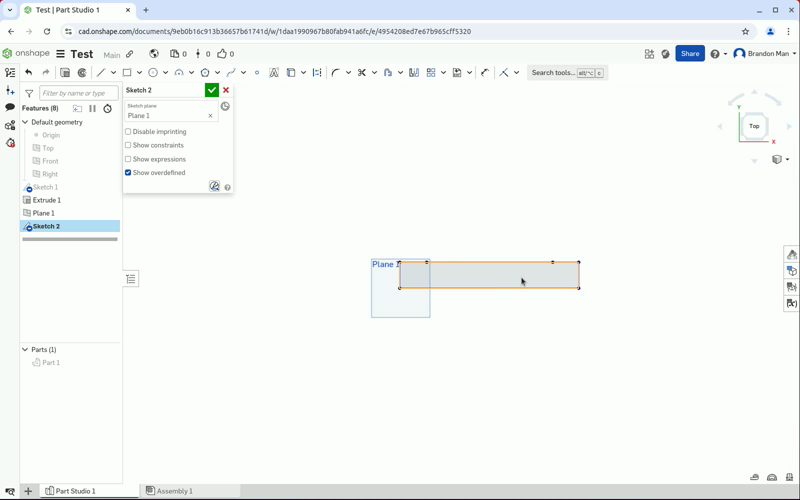
scroll(6)
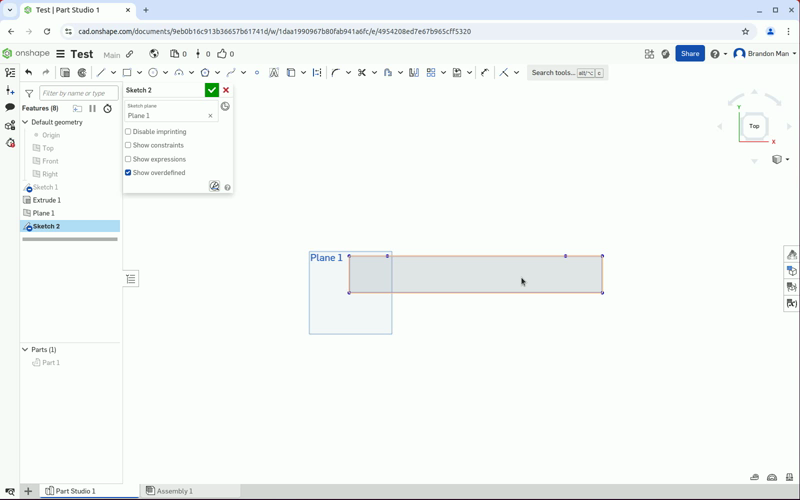
scroll(6)
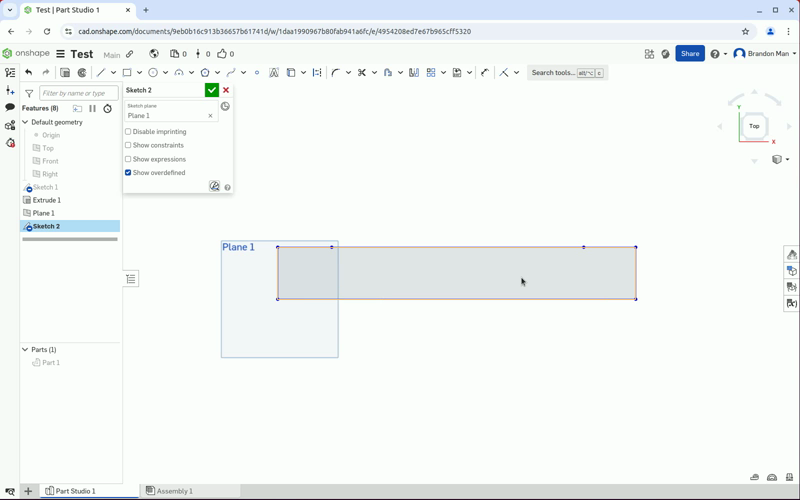
scroll(6)
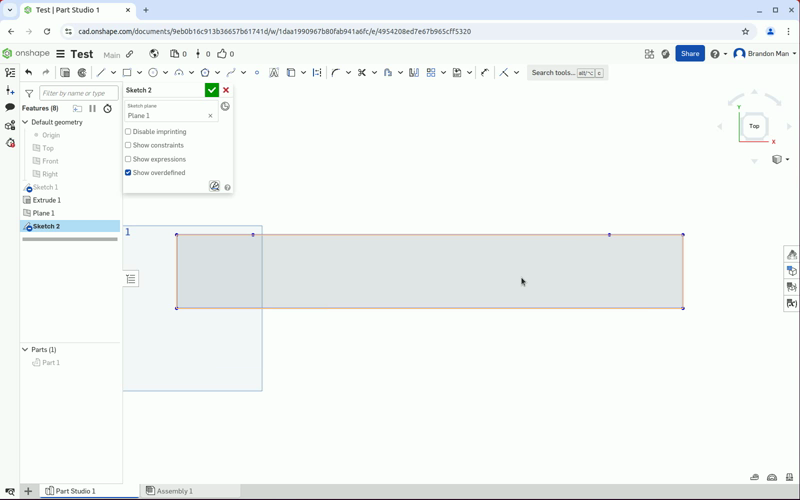
scroll(6)
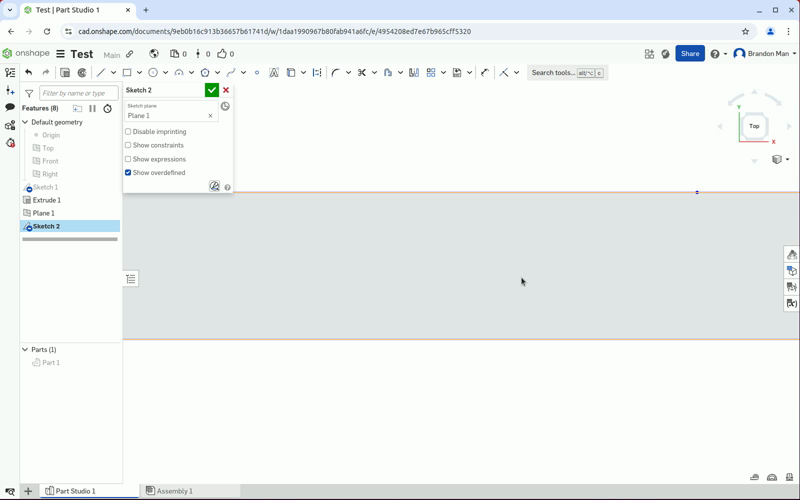
click(521, 277)
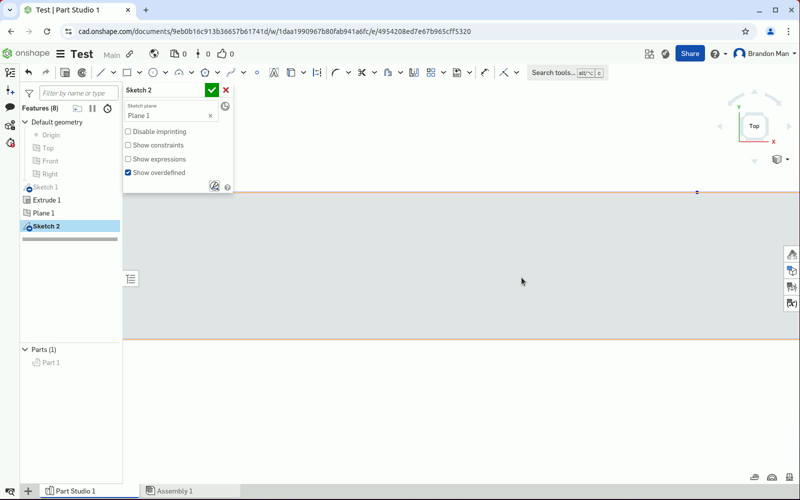
scroll(-6)
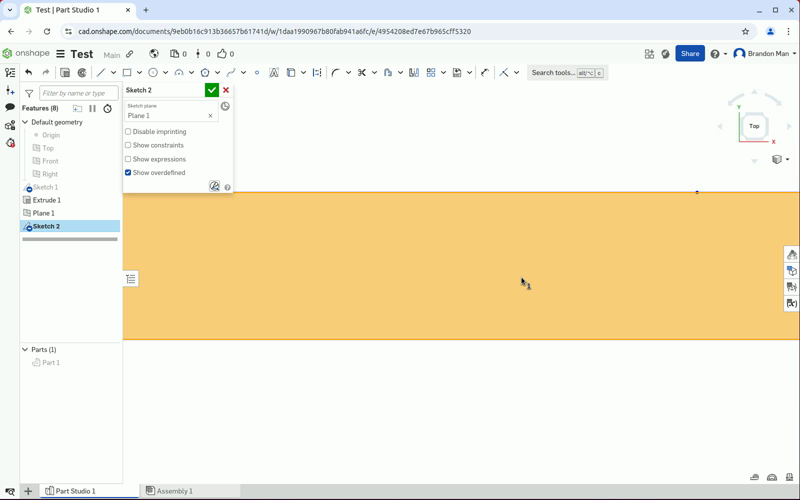
scroll(-6)
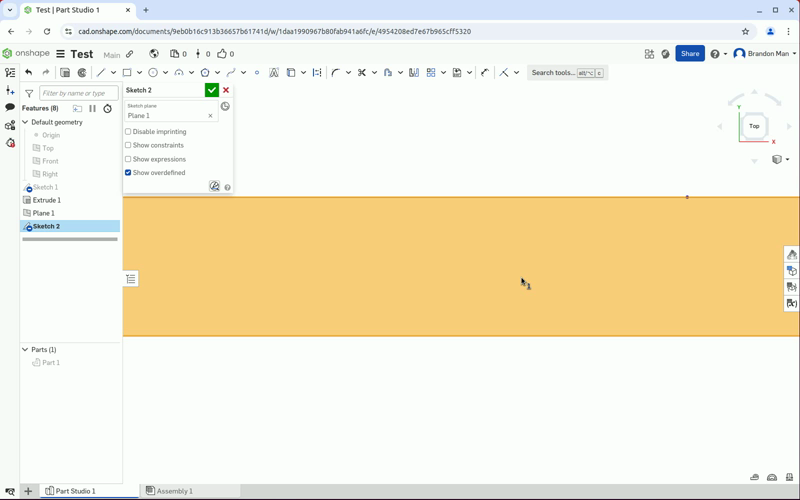
scroll(-6)
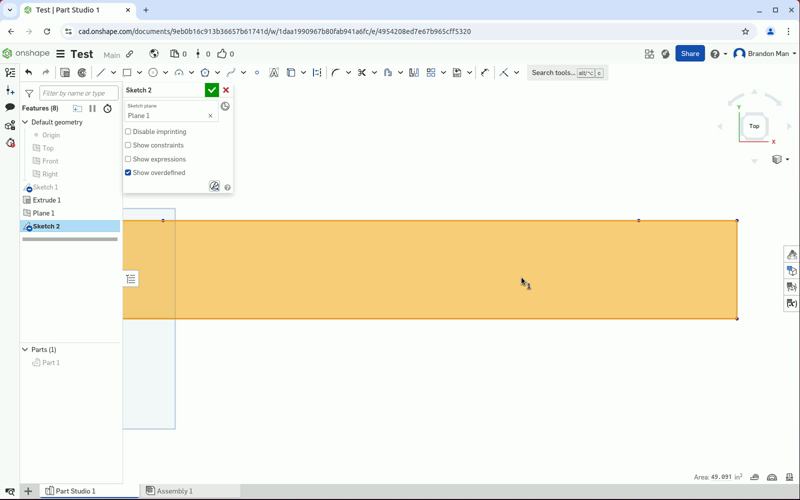
scroll(-6)
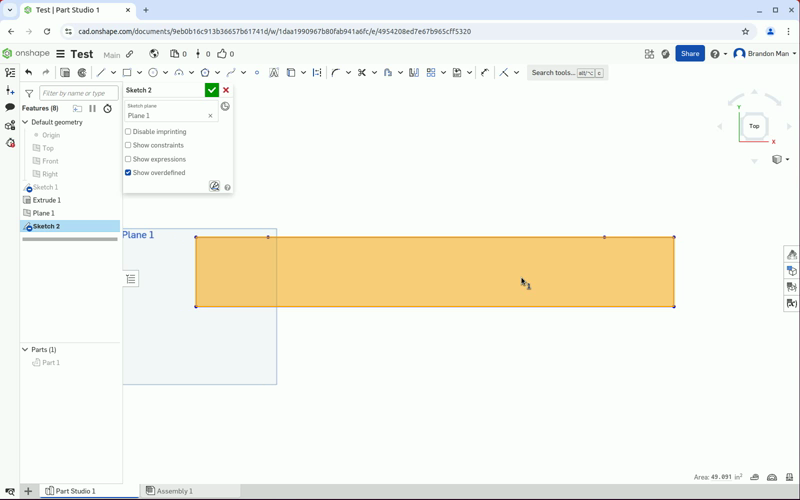
scroll(-6)
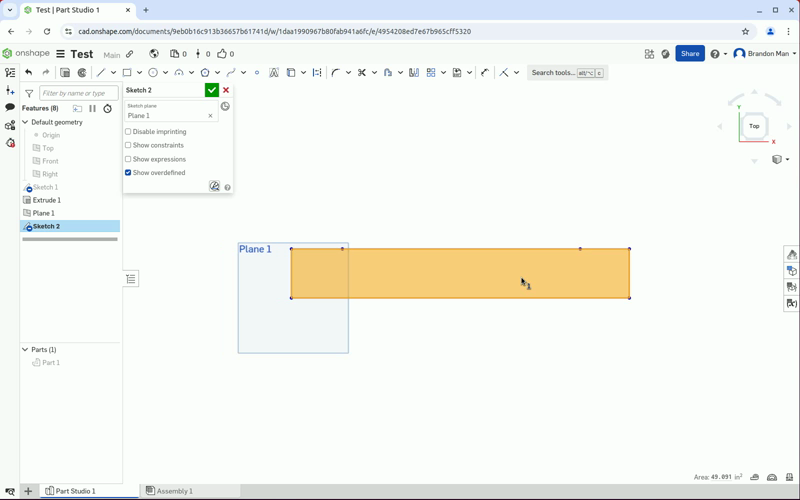
scroll(-6)
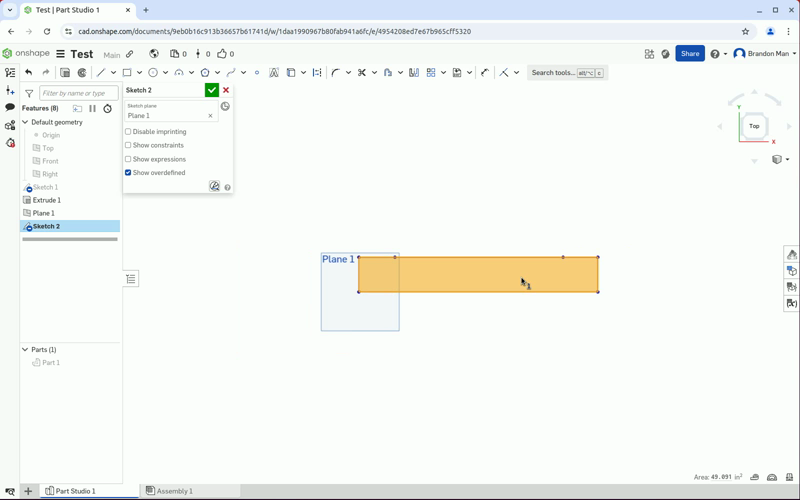
scroll(-6)
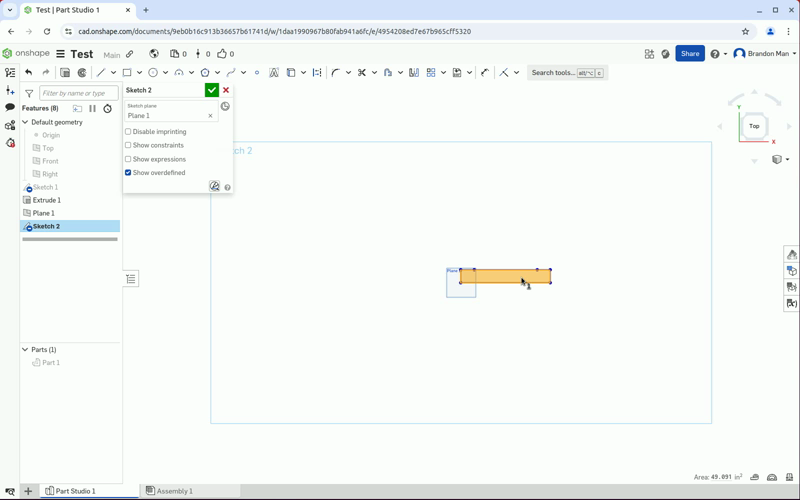
mouse_move(73, 352)
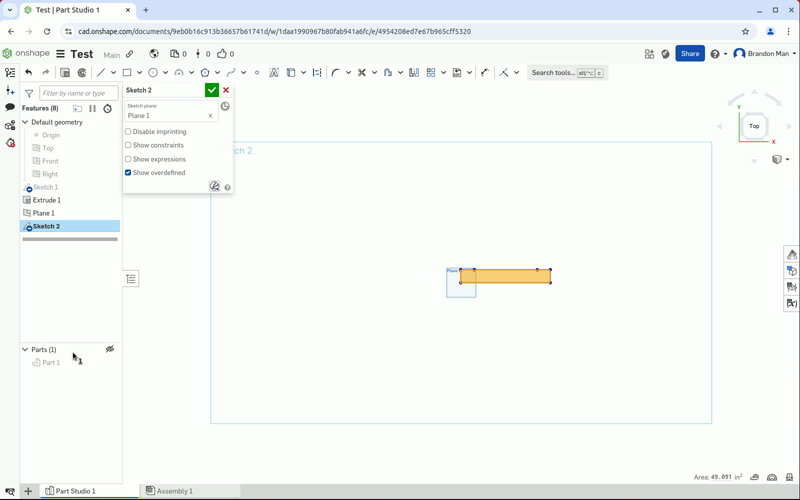
key(shift+y)
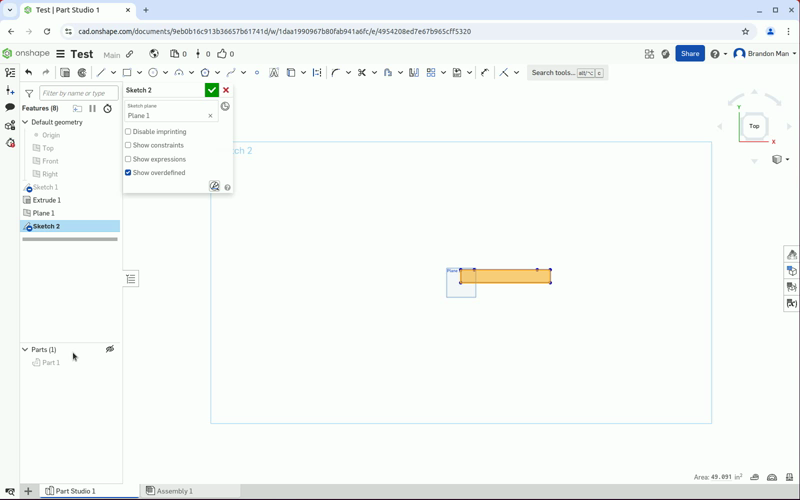
key(shift+e)
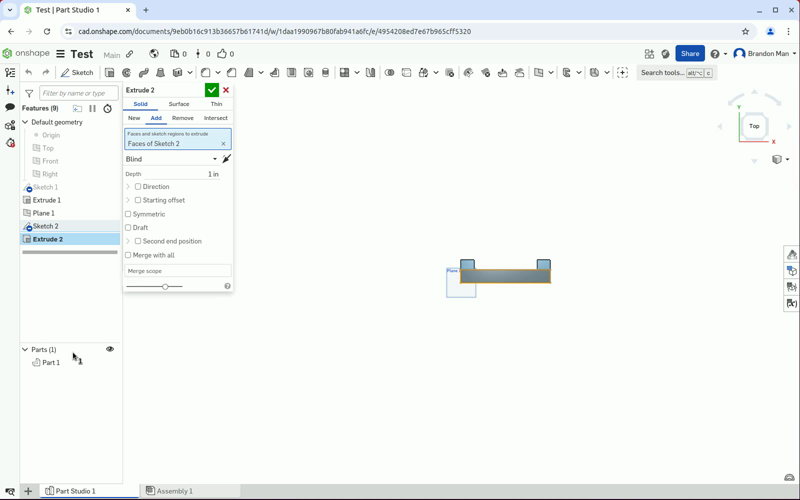
mouse_move(143, 106)
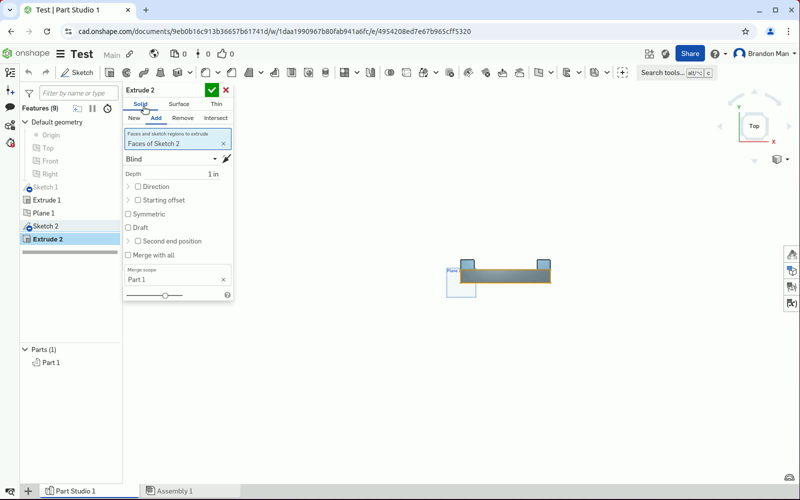
click(143, 106)
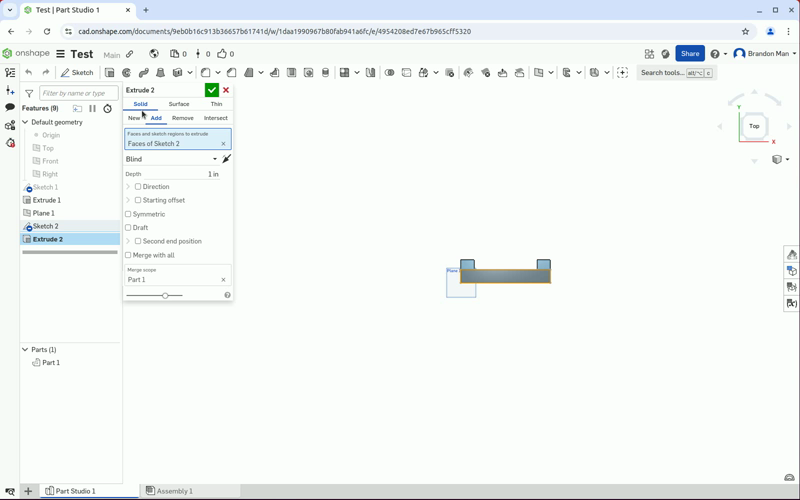
mouse_move(137, 120)
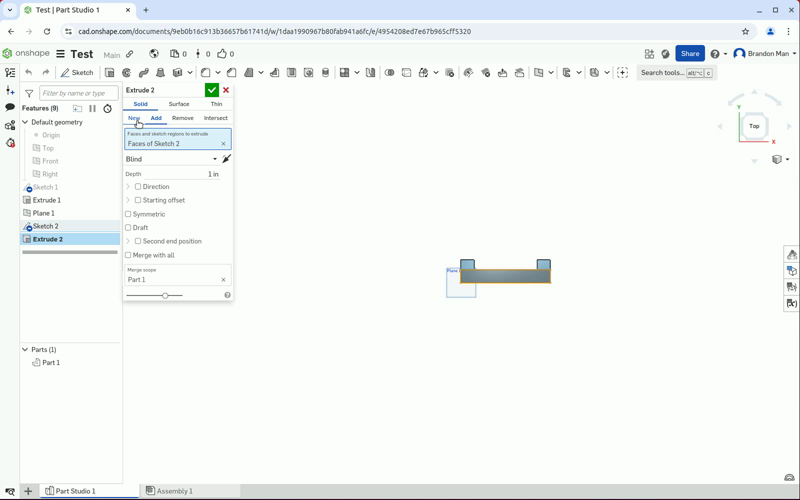
click(137, 120)
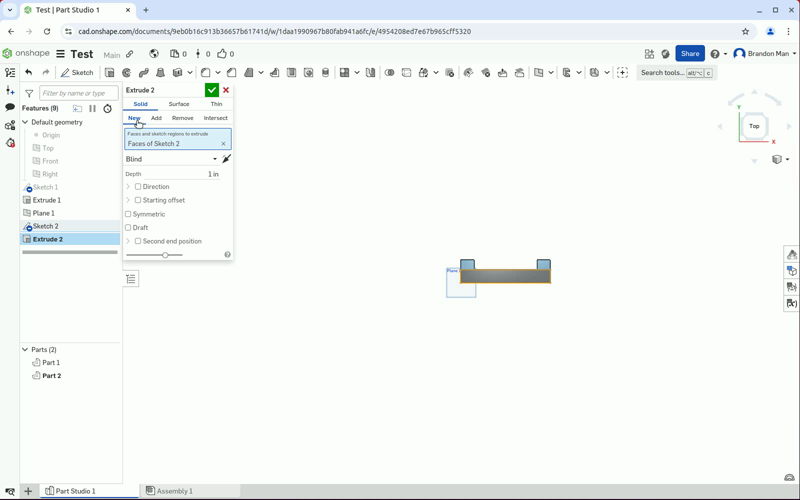
key(tab, 4)
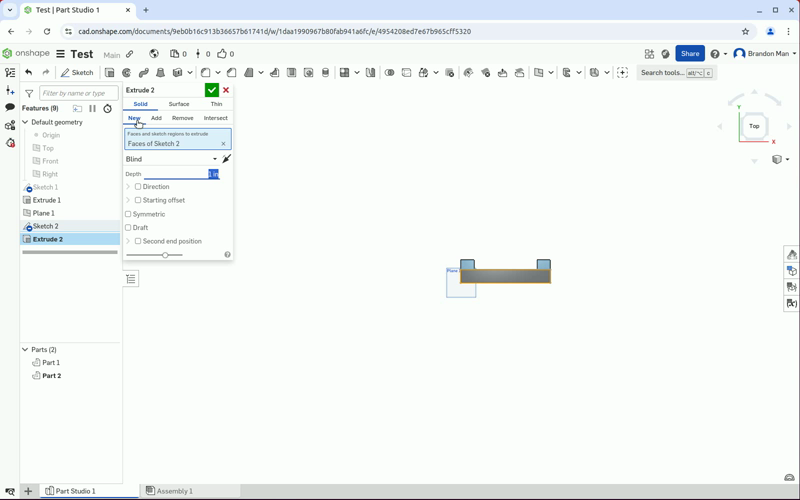
text(21.905)
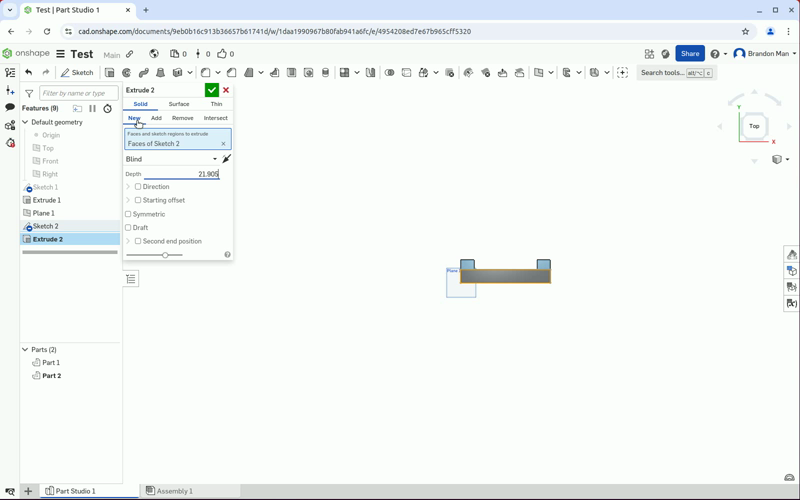
key(enter)
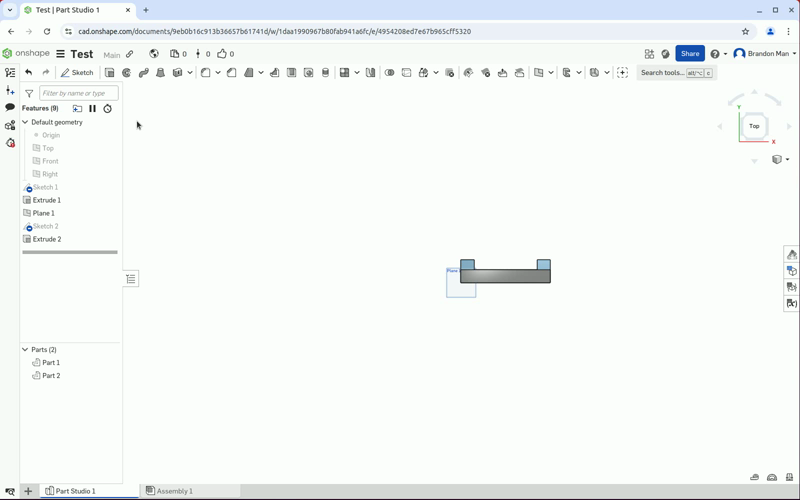
key(shift+h)
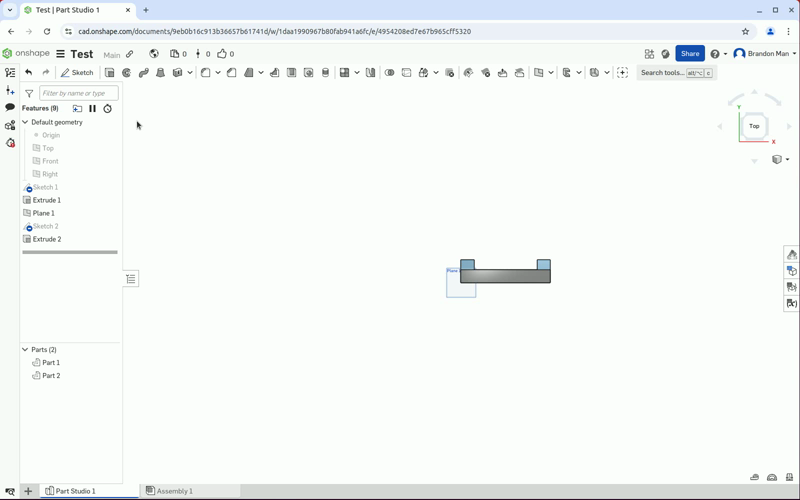
key(shift+h)
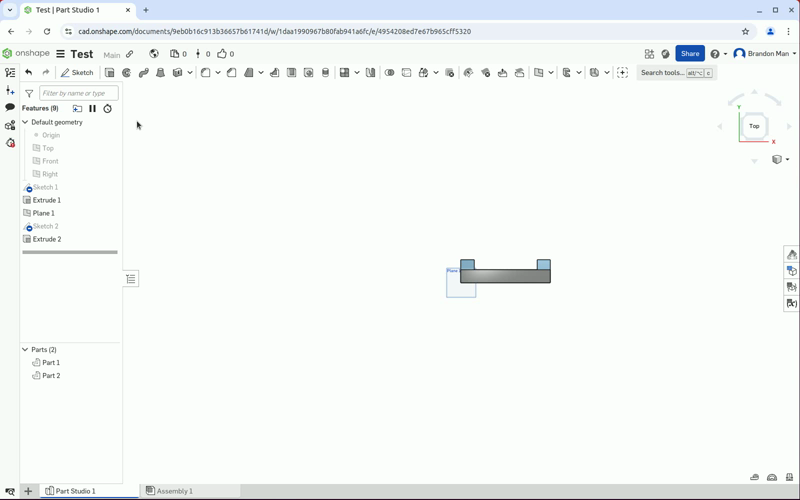
mouse_move(73, 189)
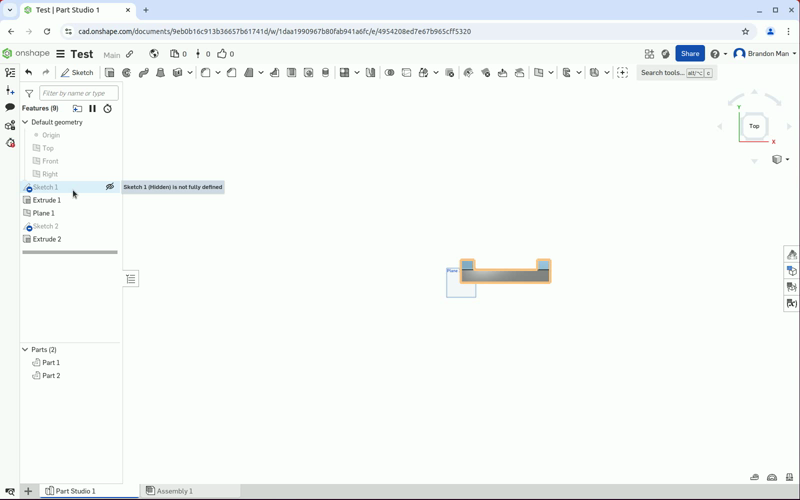
click(73, 189)
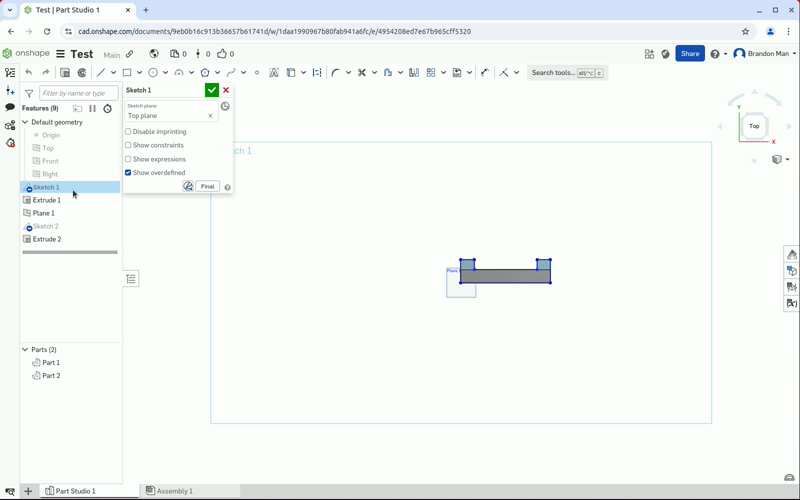
mouse_move(229, 92)
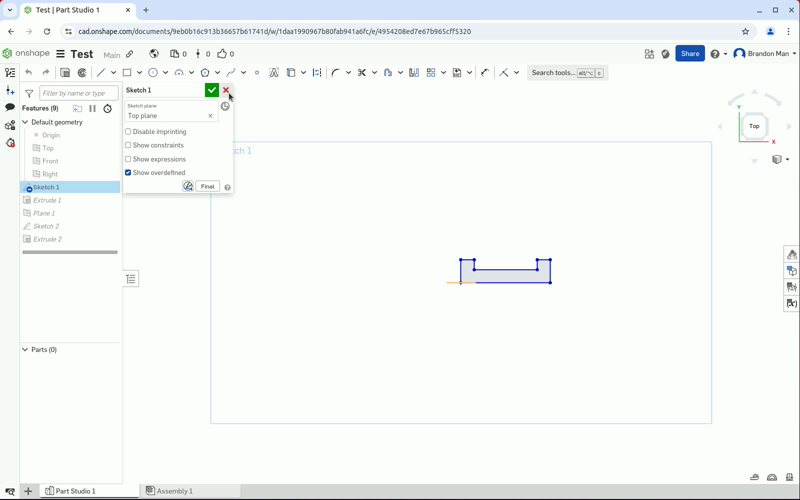
click(229, 92)
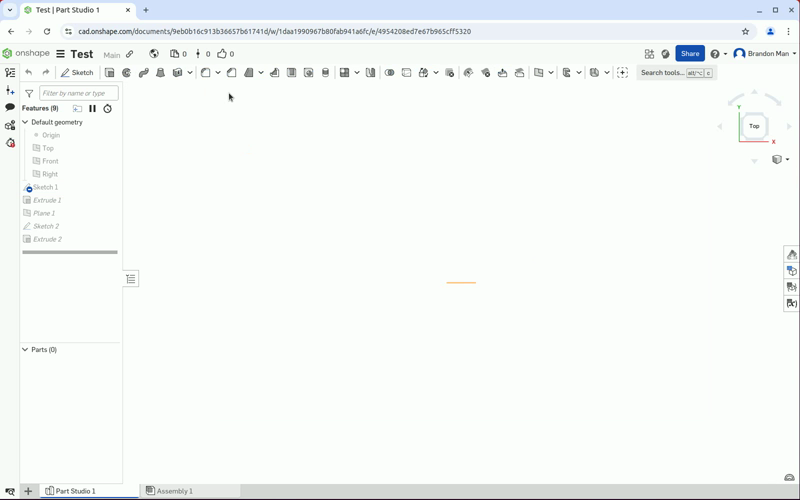
key(shift+s)
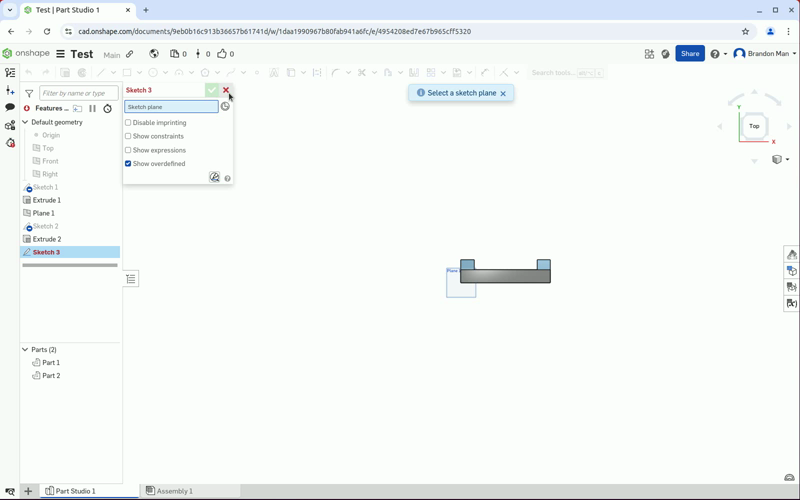
mouse_move(73, 215)
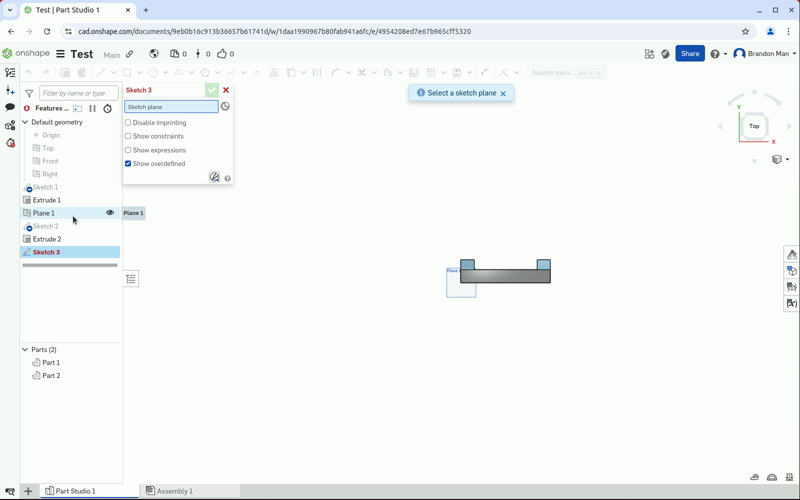
click(73, 215)
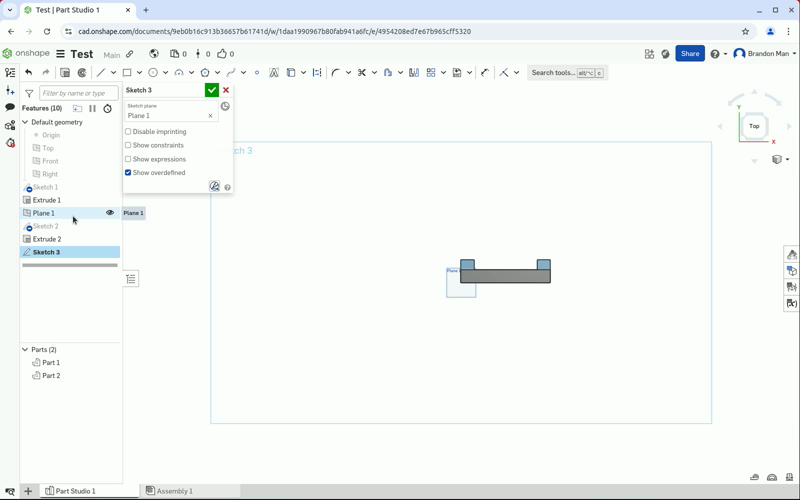
mouse_move(73, 352)
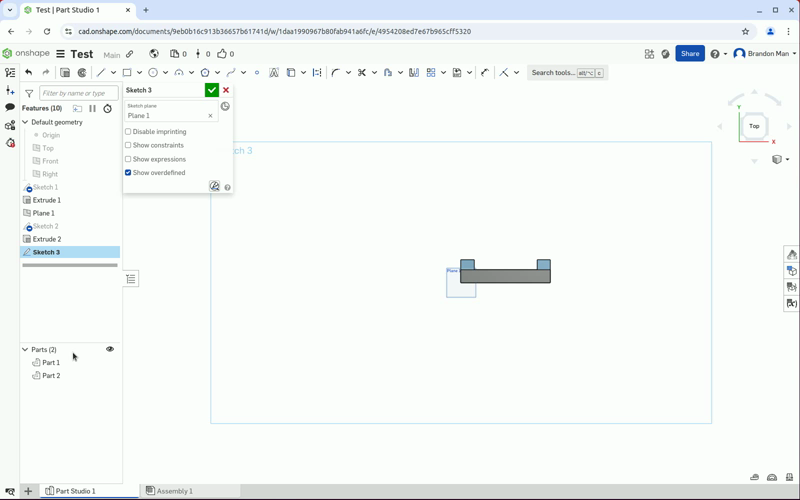
key(y)
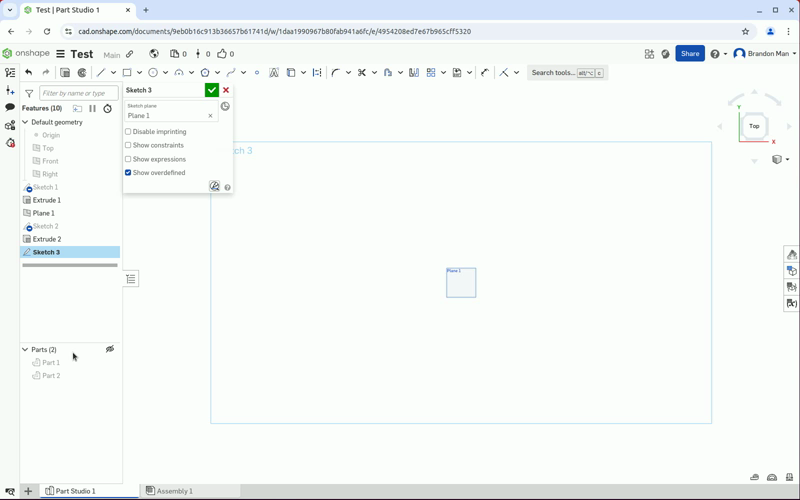
key(l)
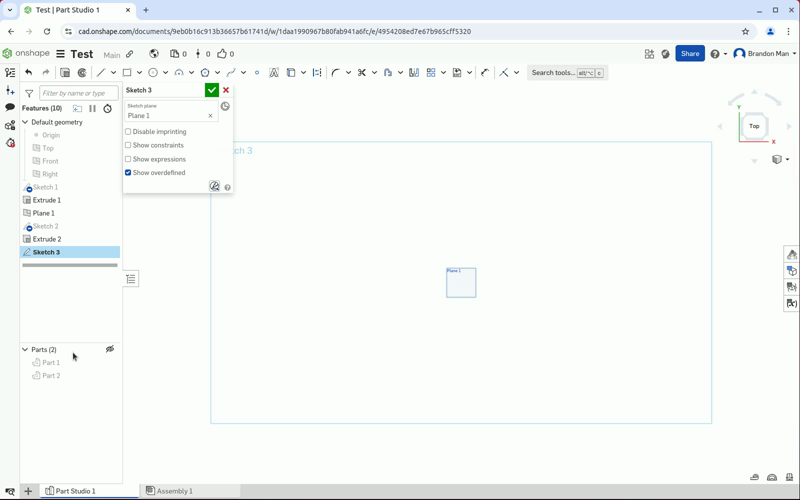
key_down(shift)
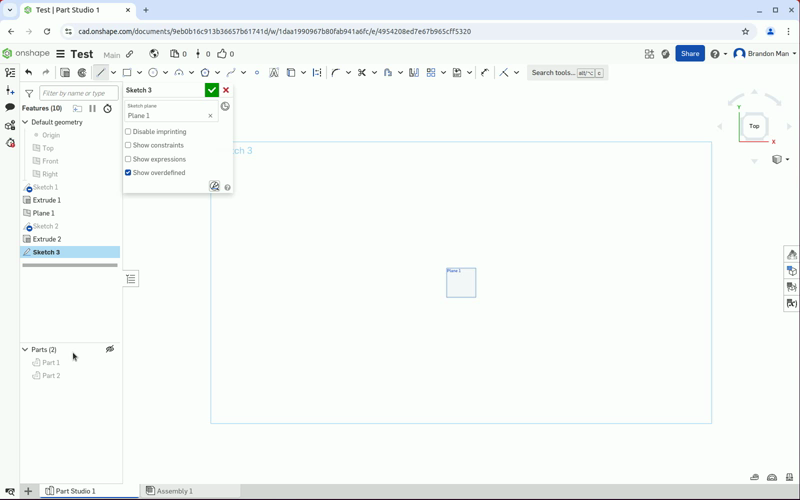
mouse_move(460, 267)
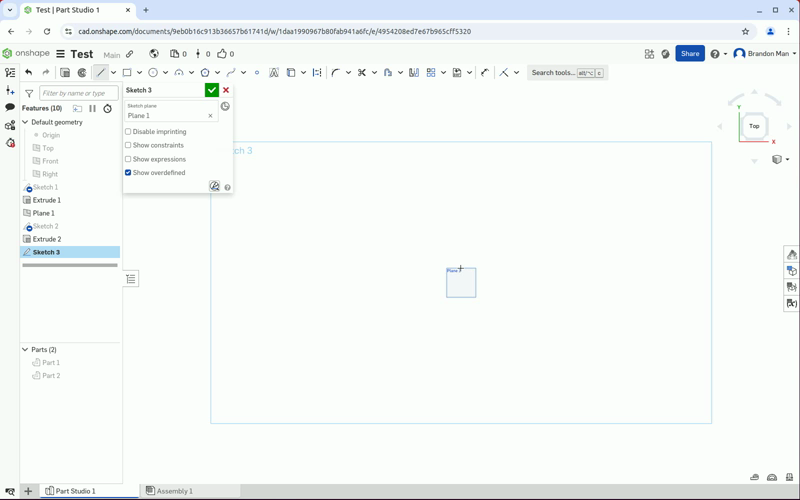
click(460, 267)
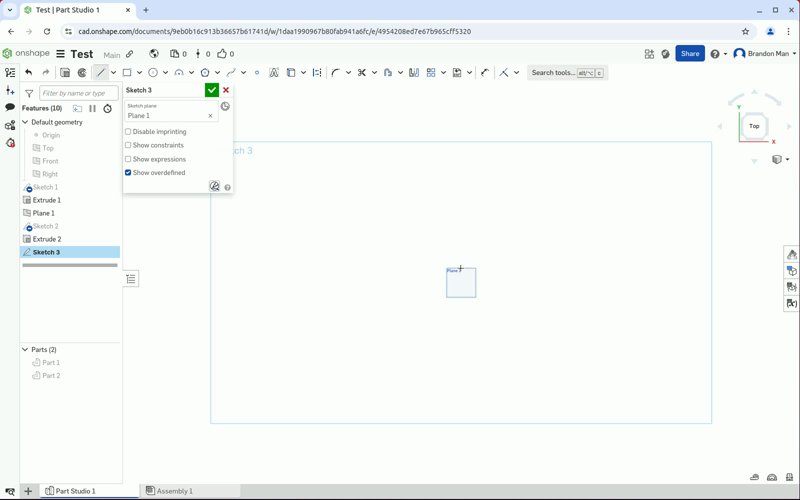
key_up(shift)
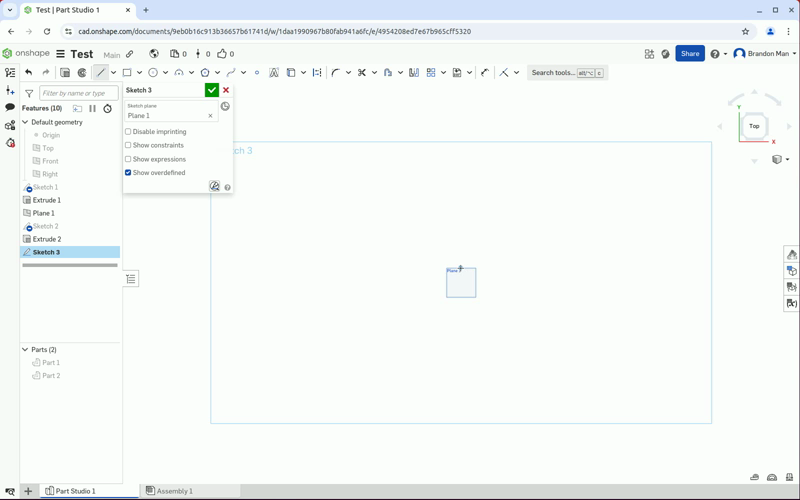
key_down(shift)
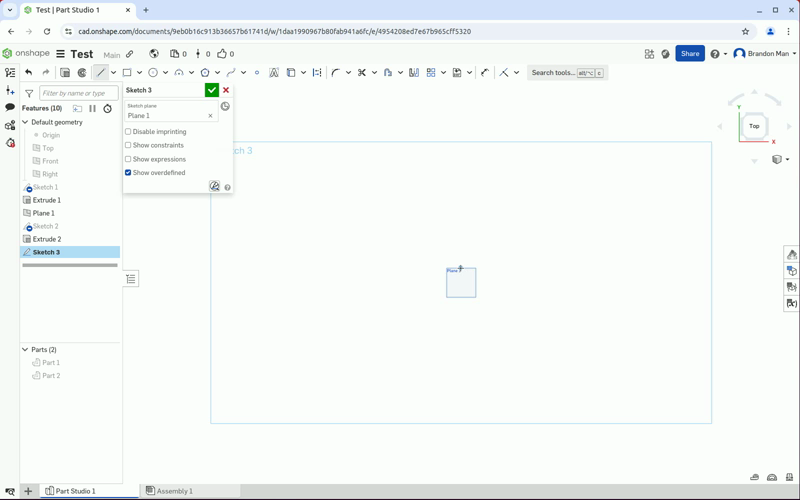
mouse_move(490, 267)
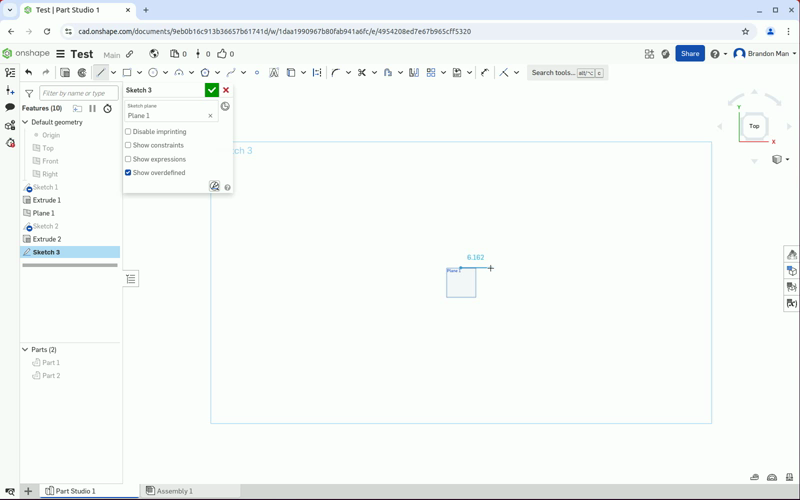
mouse_move(474, 267)
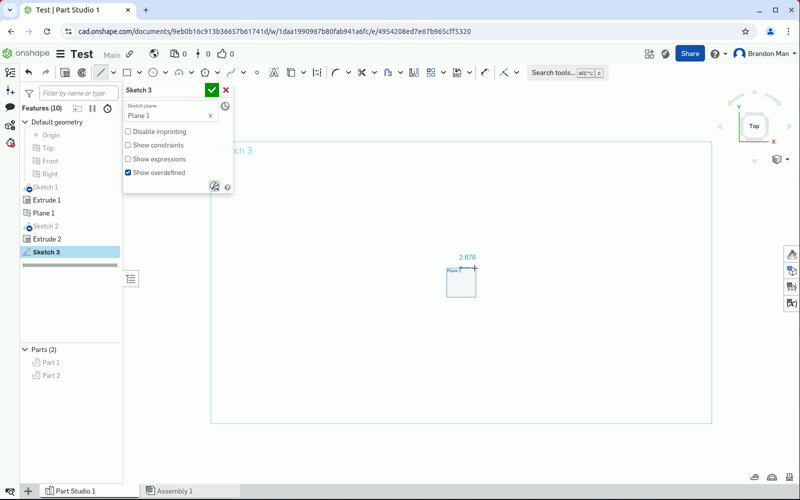
click(474, 267)
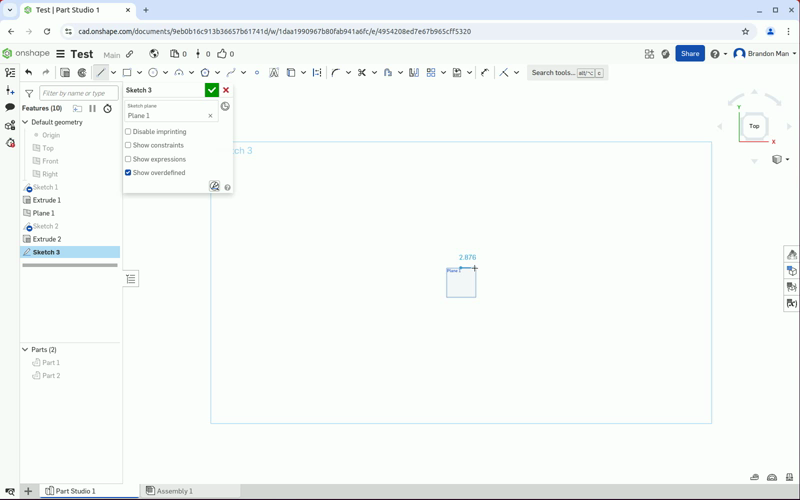
key_up(shift)
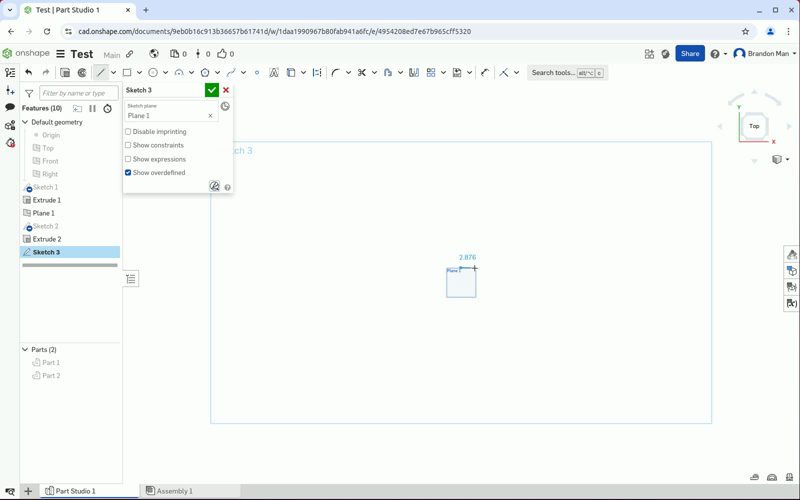
key_down(shift)
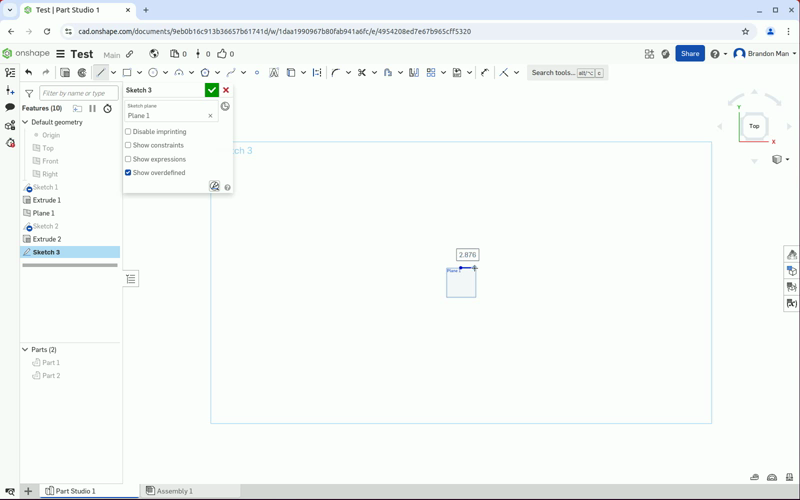
mouse_move(504, 267)
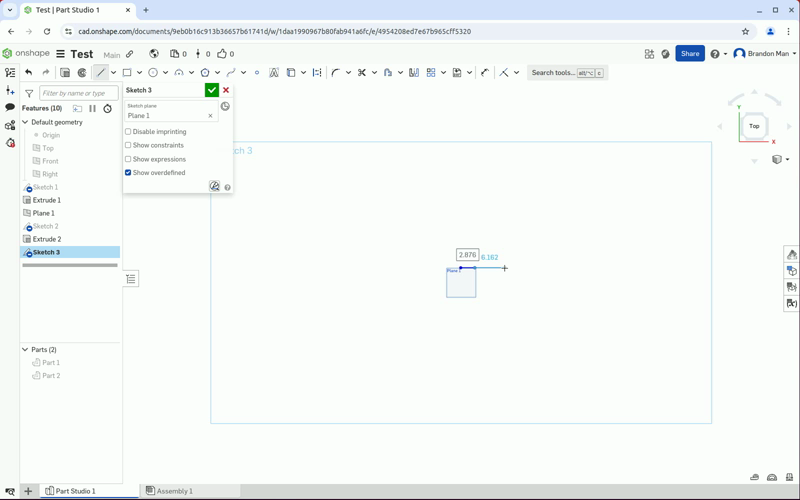
mouse_move(474, 258)
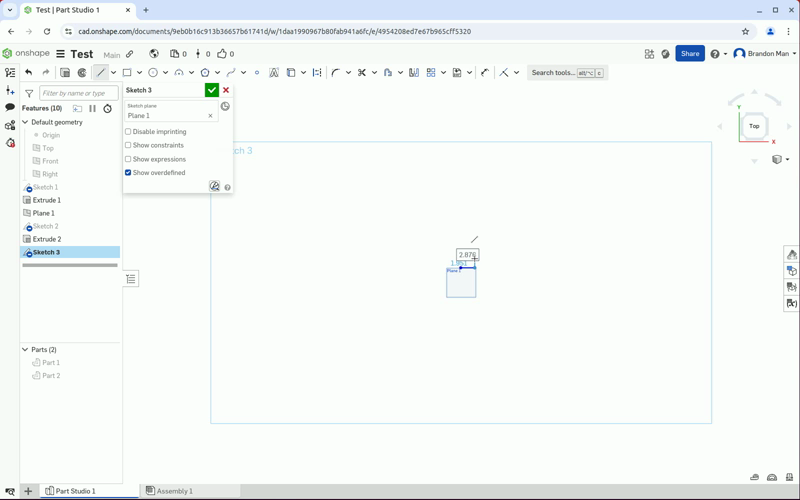
click(474, 258)
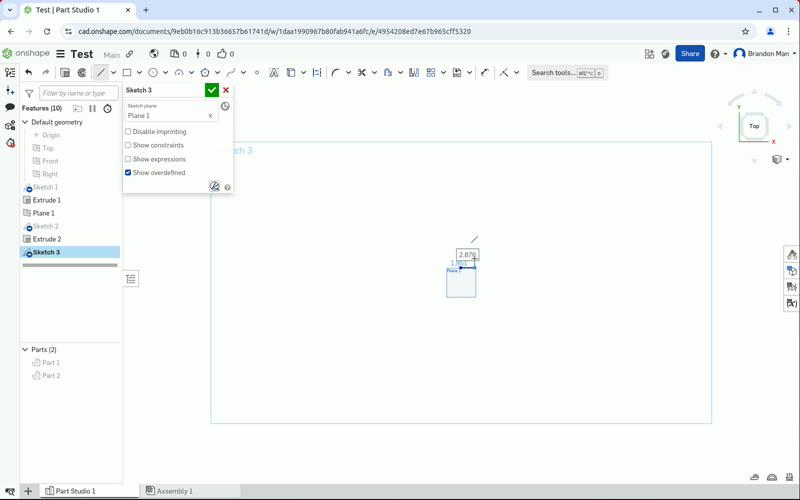
key_up(shift)
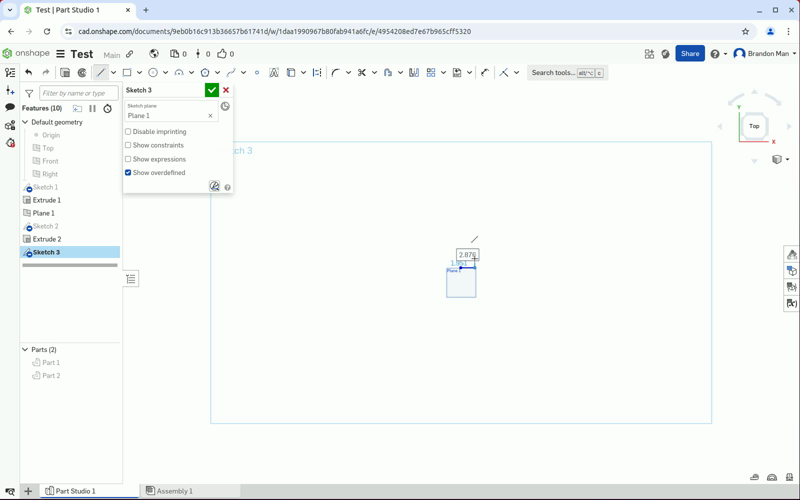
key_down(shift)
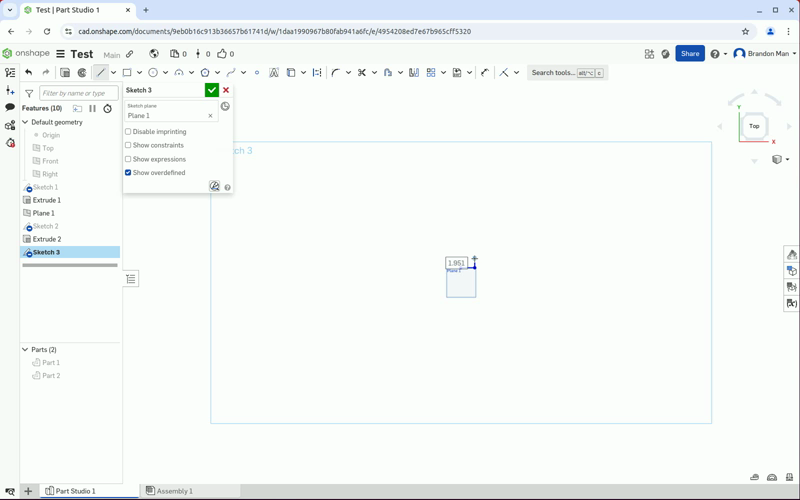
mouse_move(504, 258)
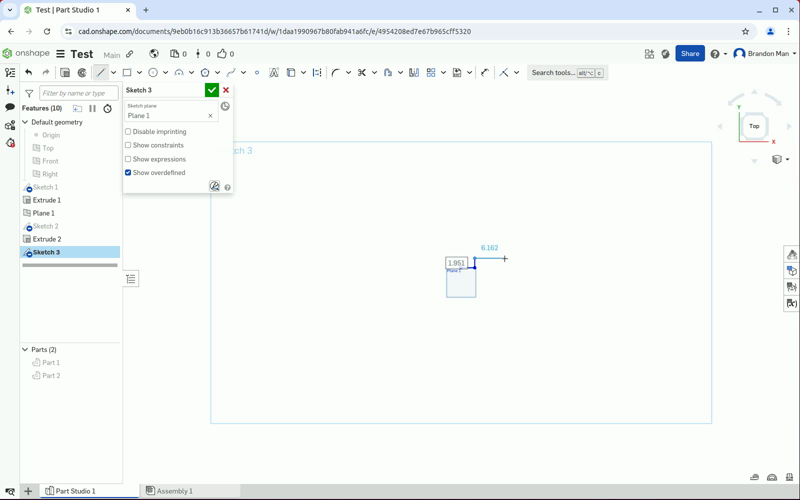
mouse_move(460, 258)
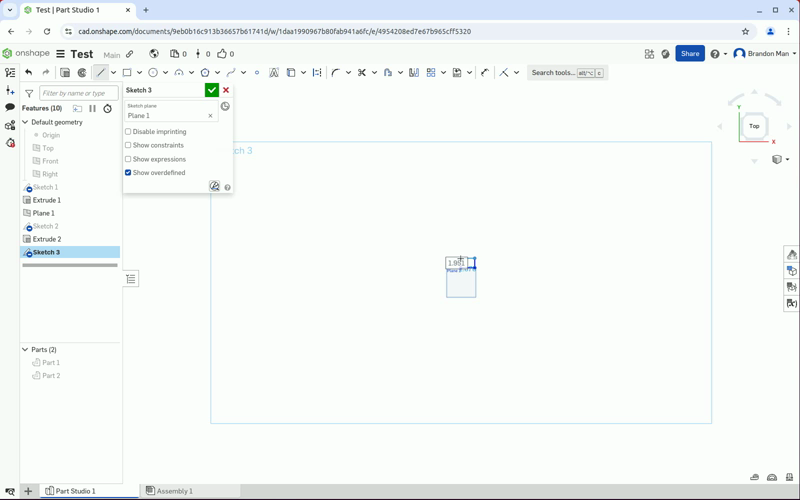
click(460, 258)
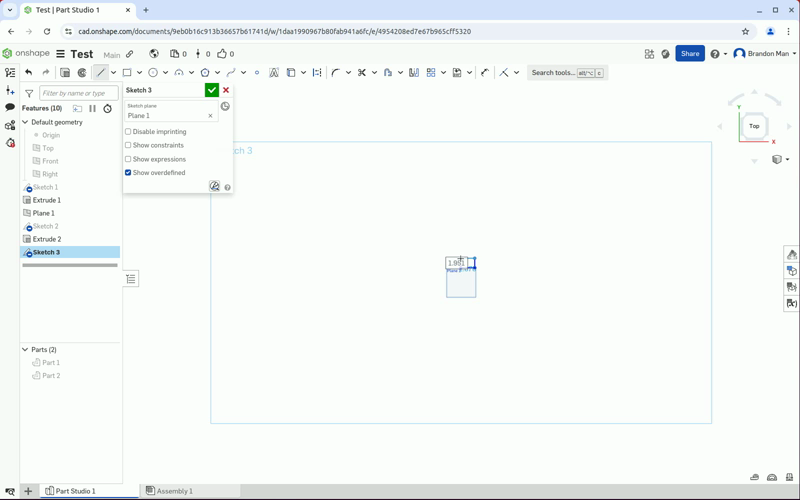
key_up(shift)
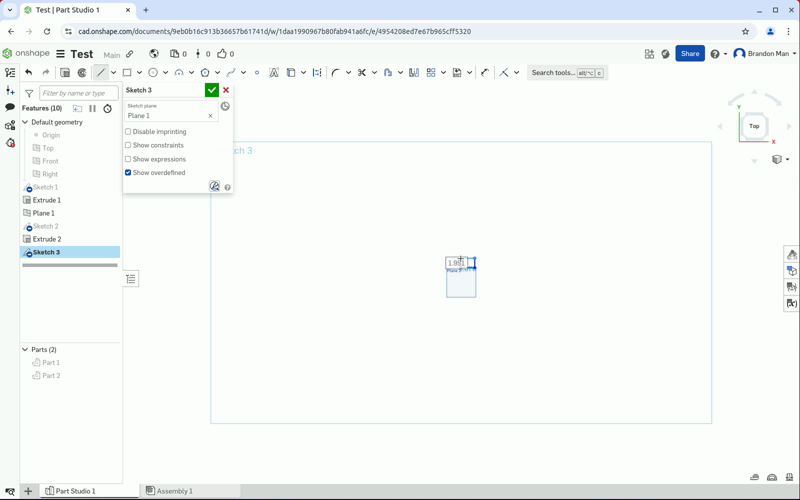
mouse_move(490, 258)
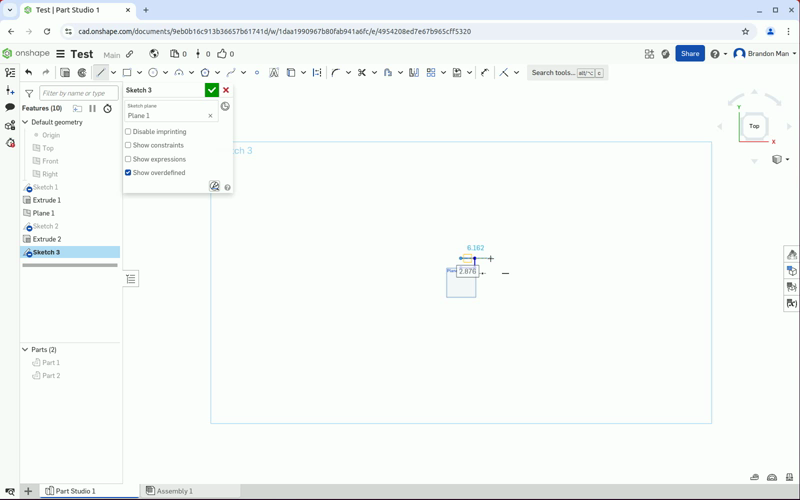
key_down(shift)
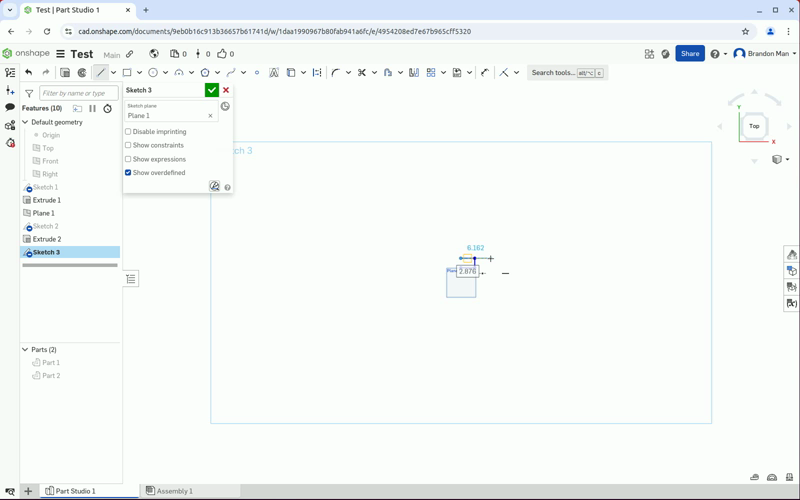
mouse_move(460, 267)
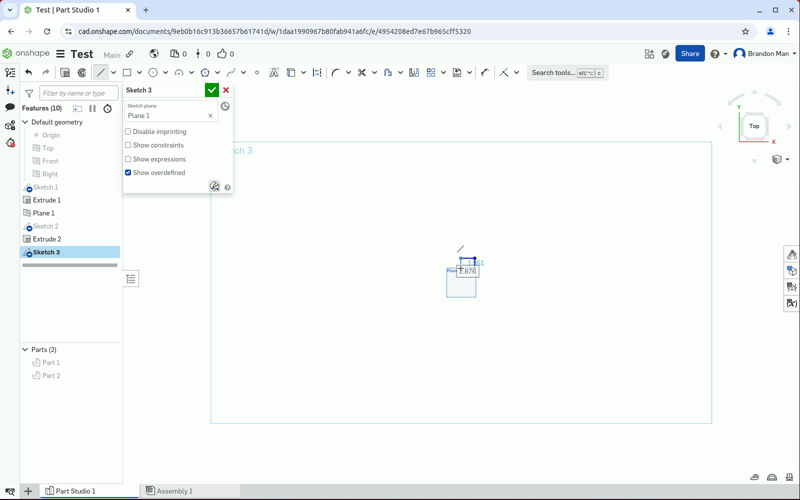
key_up(shift)
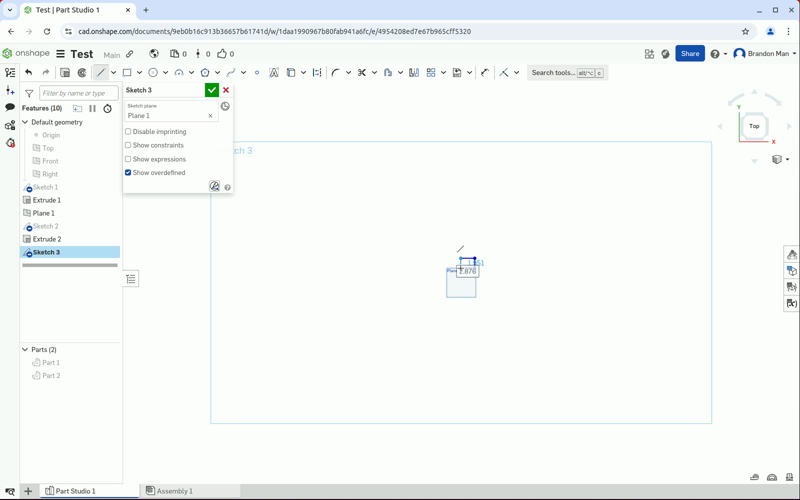
click(460, 267)
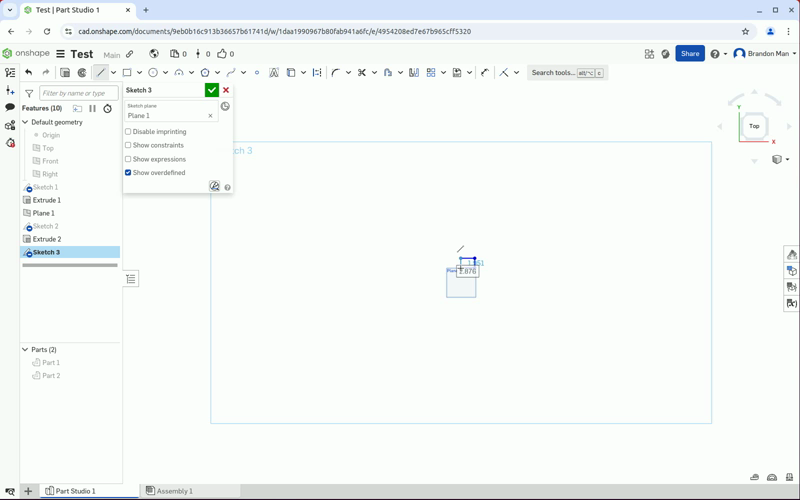
key(esc)
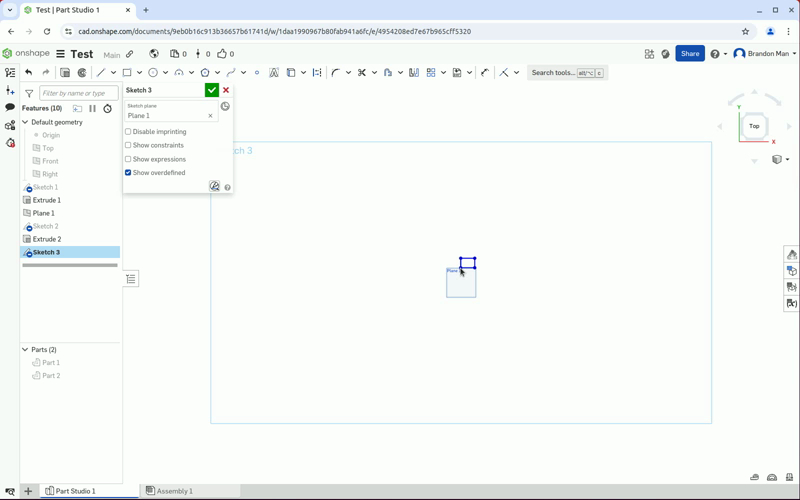
mouse_move(464, 265)
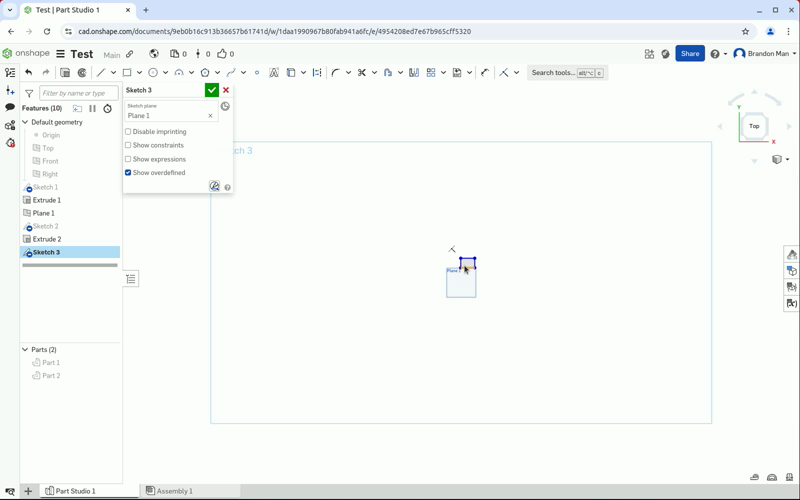
scroll(6)
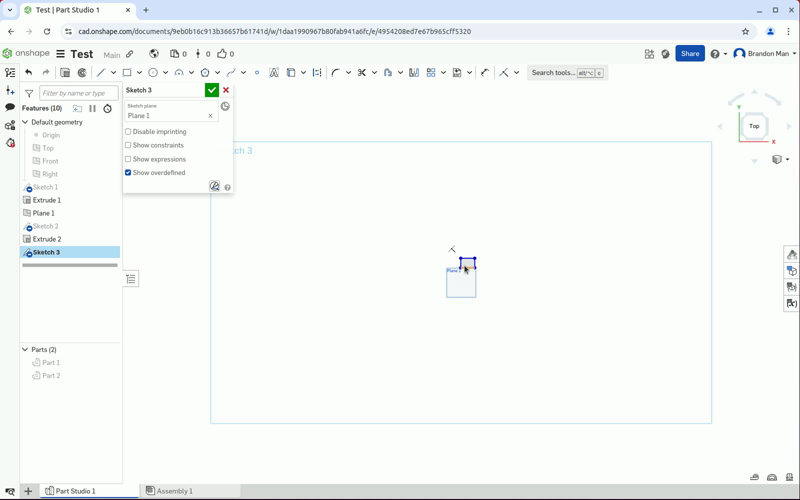
scroll(6)
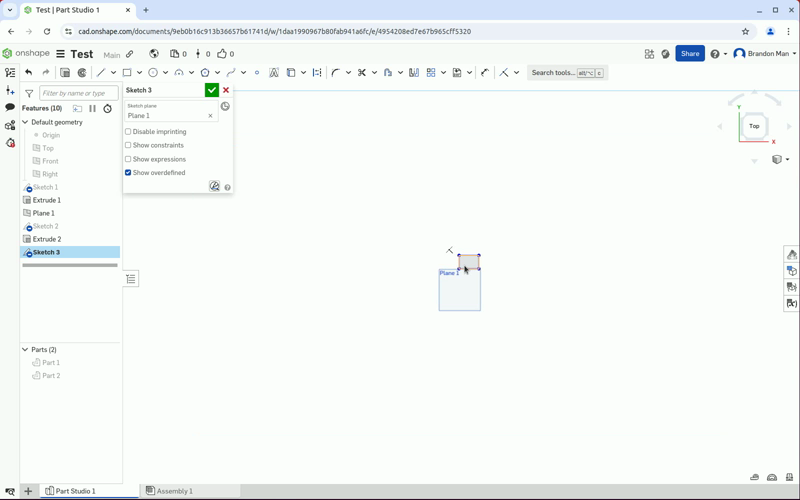
scroll(6)
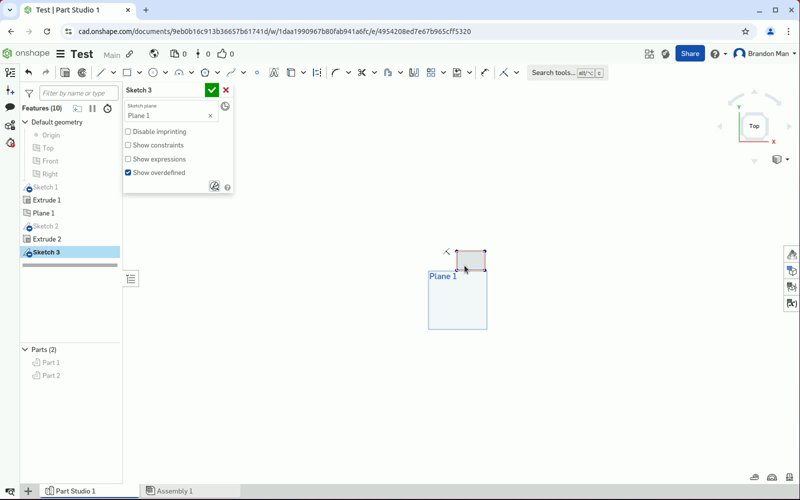
scroll(6)
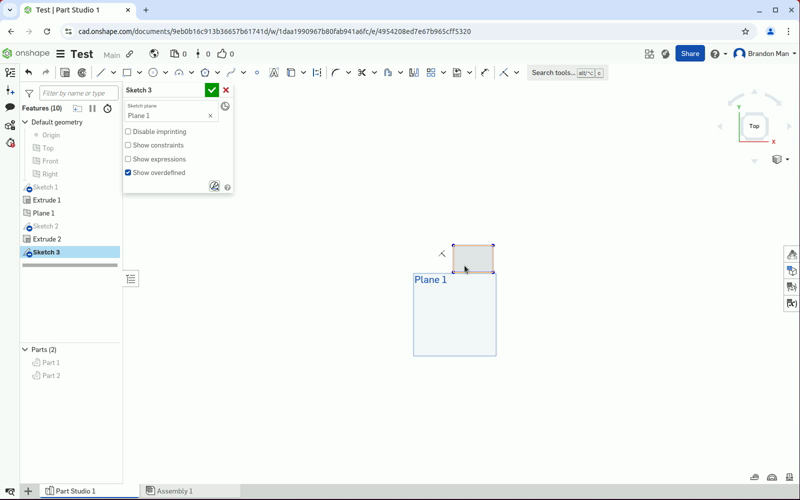
scroll(6)
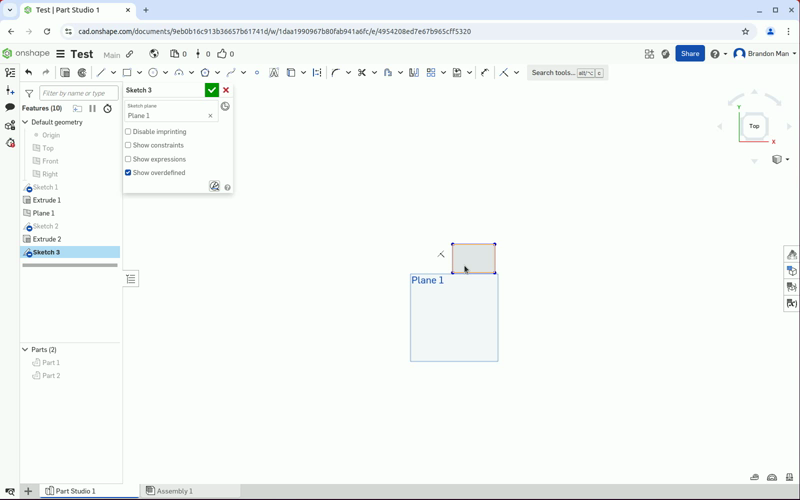
scroll(6)
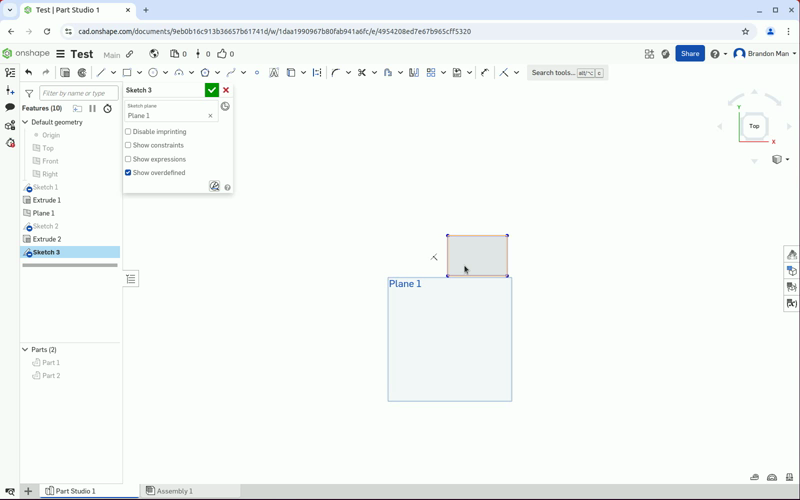
scroll(6)
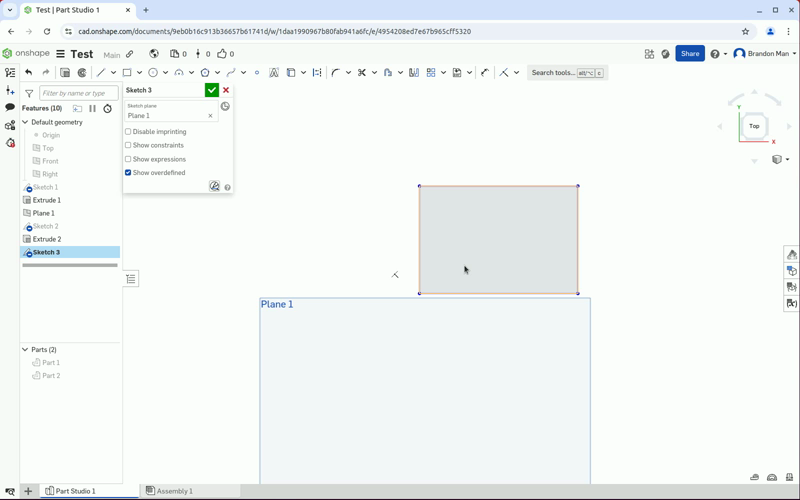
click(464, 265)
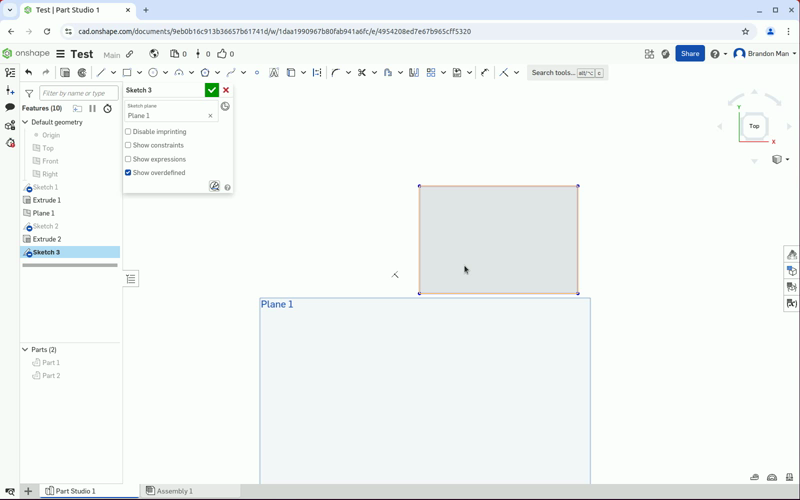
scroll(-6)
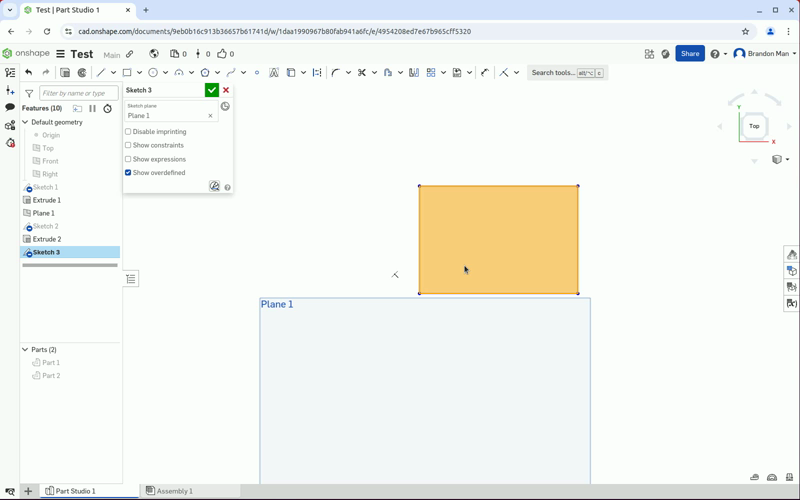
scroll(-6)
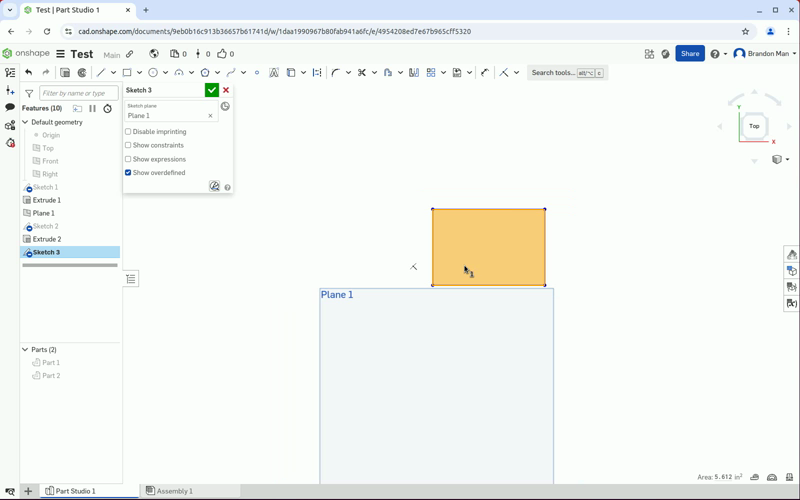
scroll(-6)
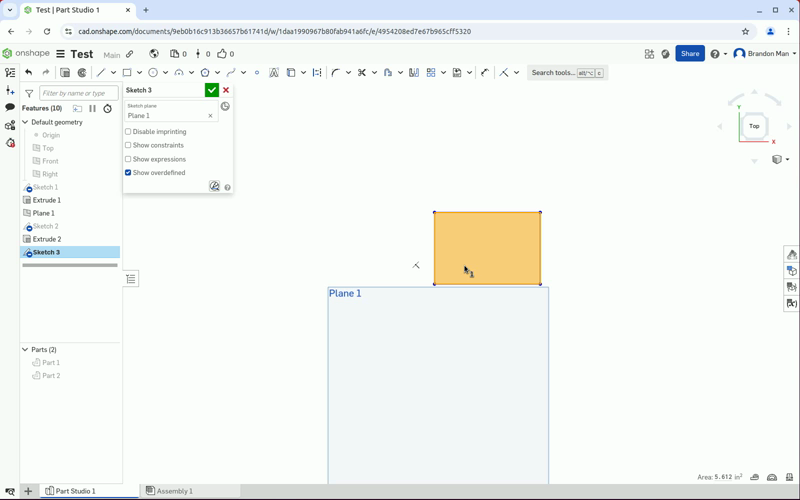
scroll(-6)
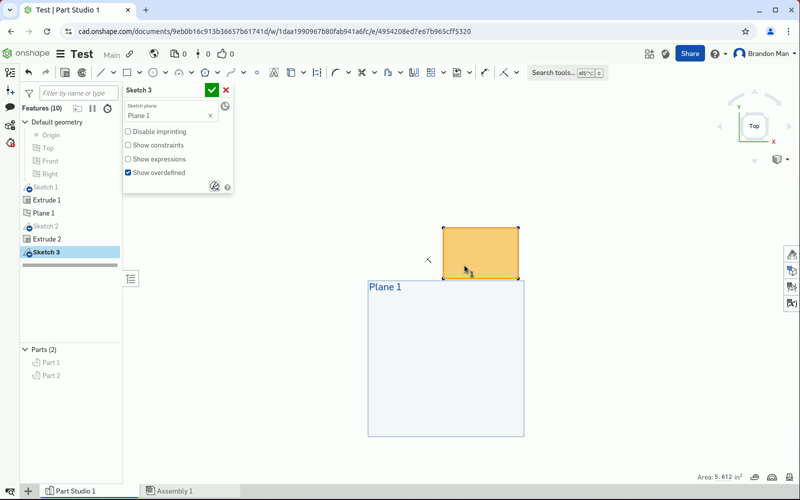
scroll(-6)
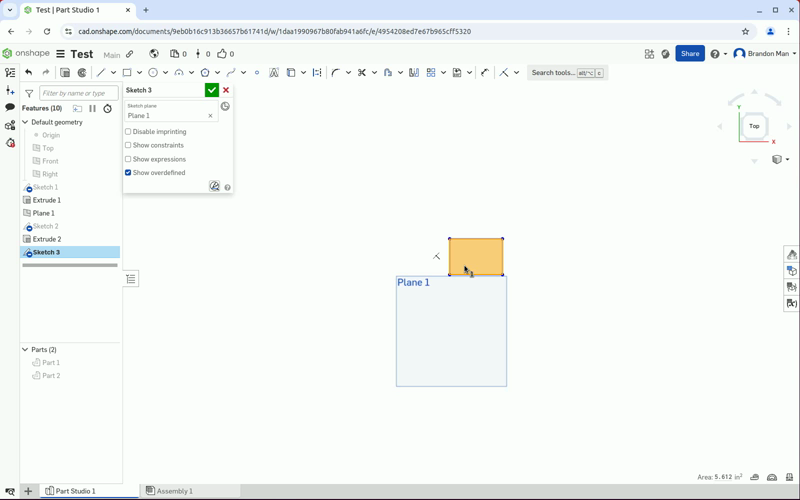
scroll(-6)
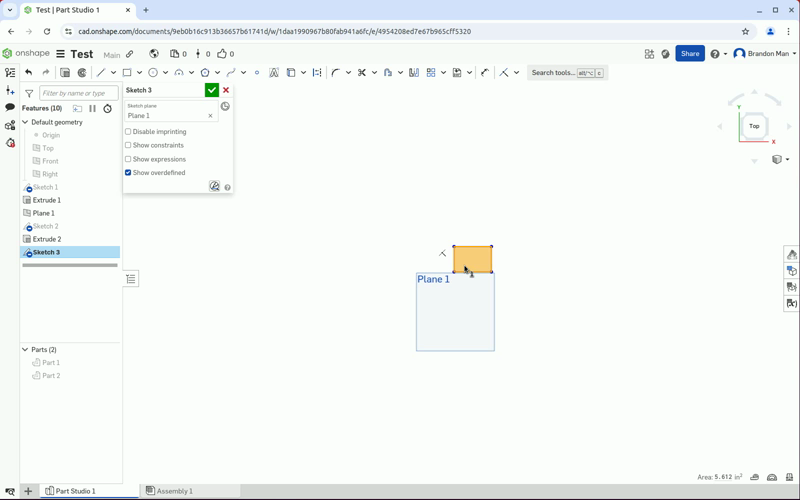
scroll(-6)
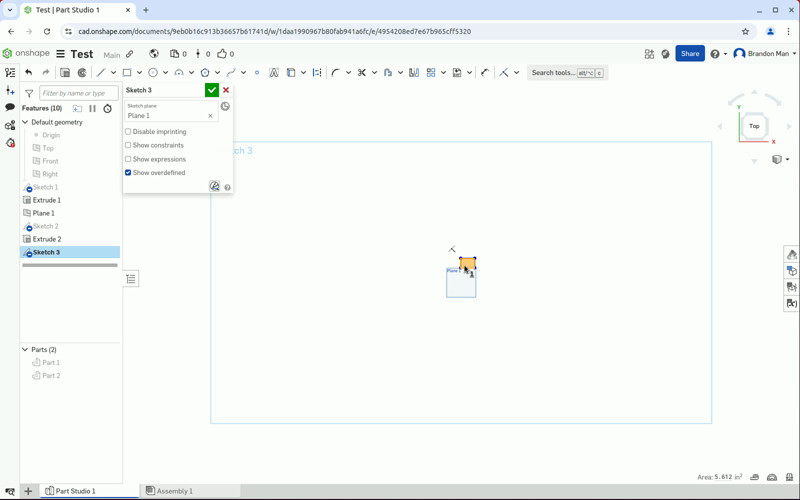
mouse_move(73, 352)
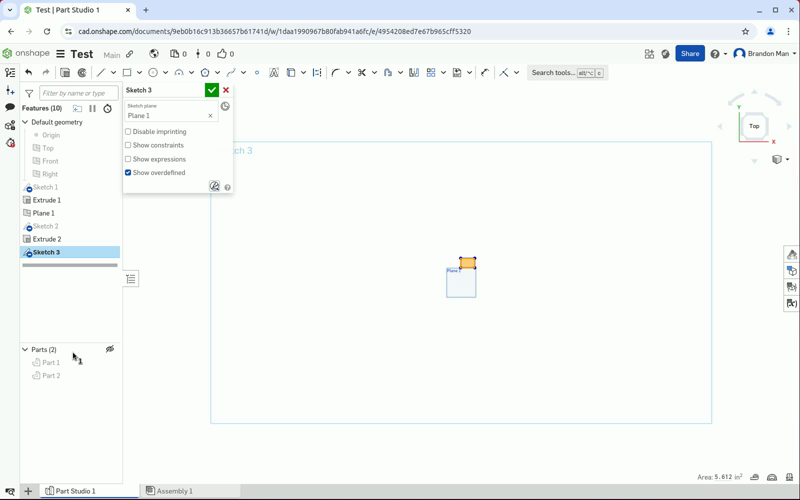
key(shift+y)
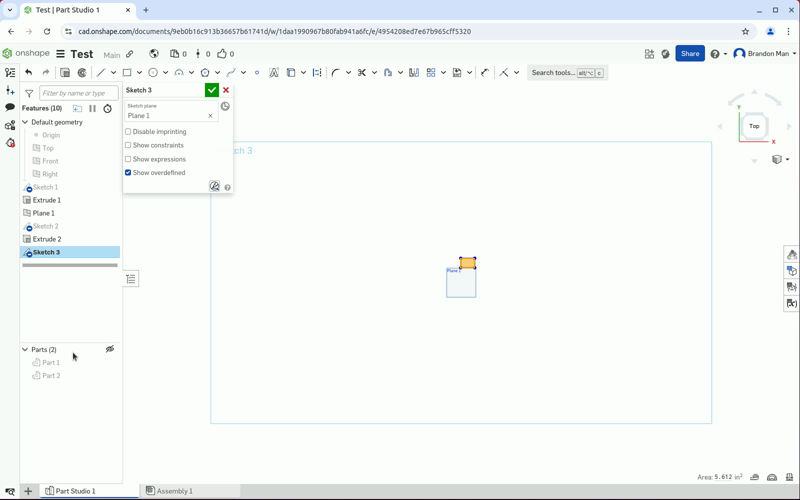
key(shift+e)
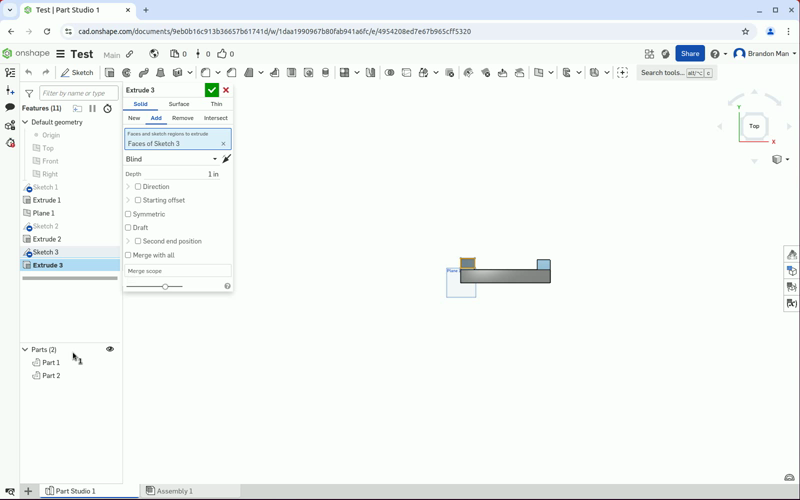
mouse_move(143, 106)
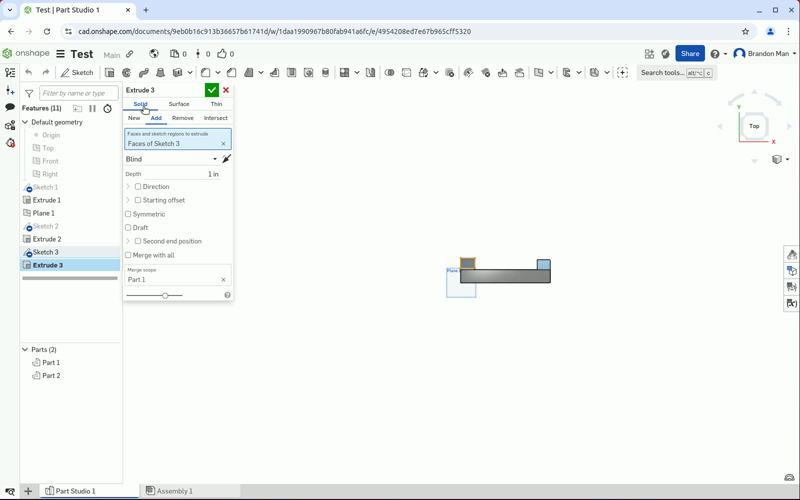
click(143, 106)
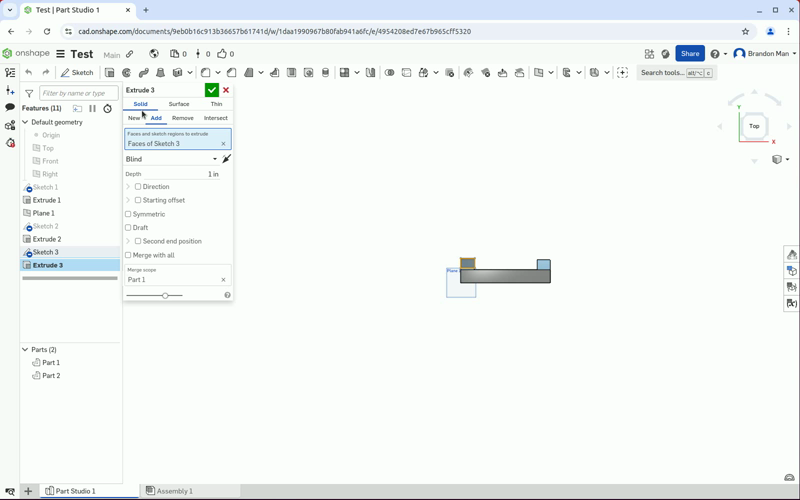
mouse_move(137, 120)
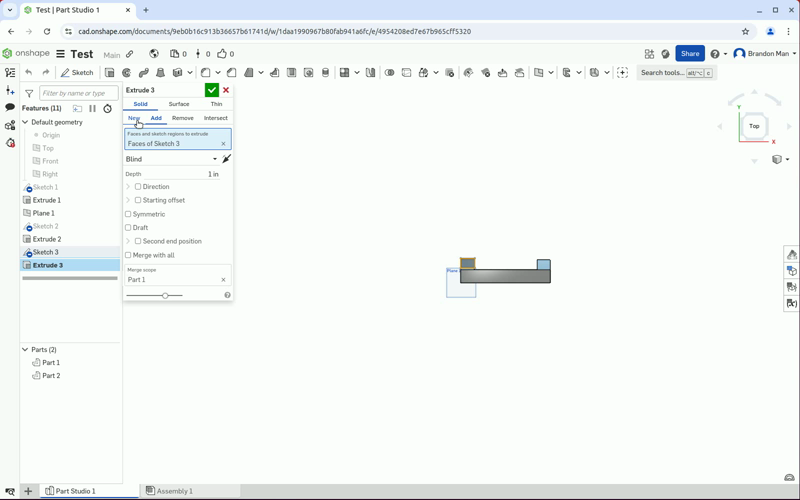
click(137, 120)
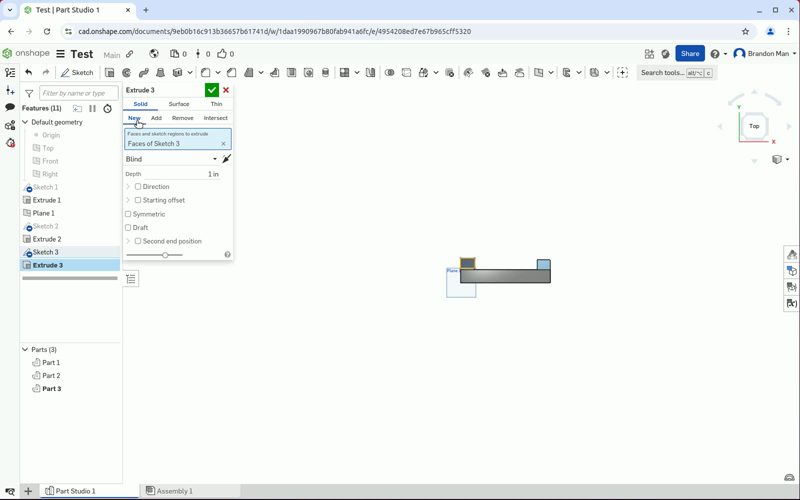
key(tab, 4)
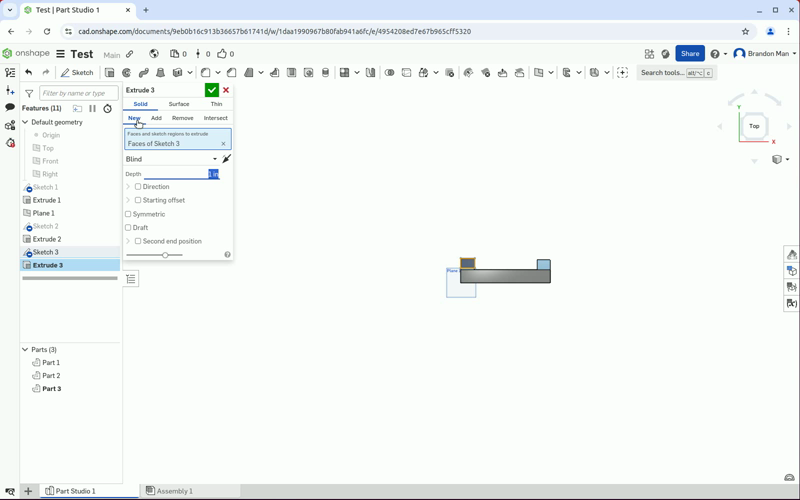
text(3.129)
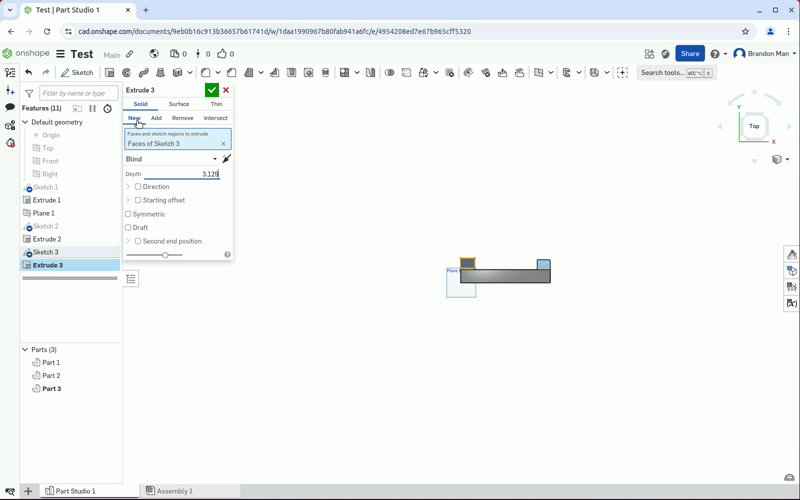
key(enter)
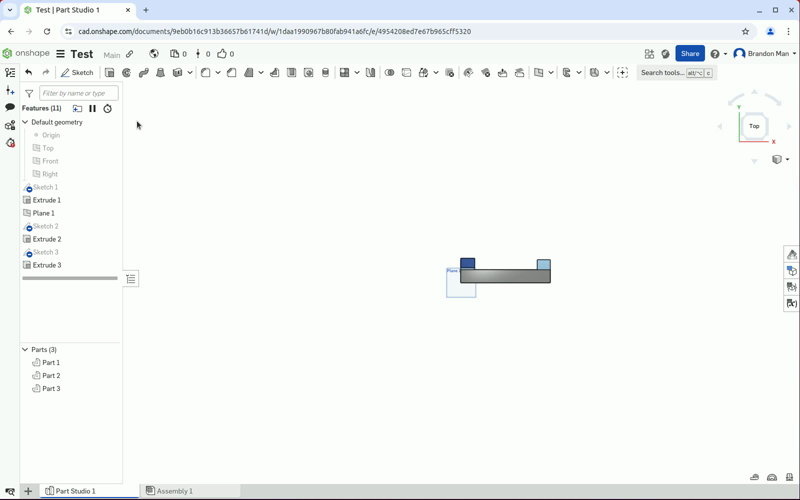
key(shift+h)
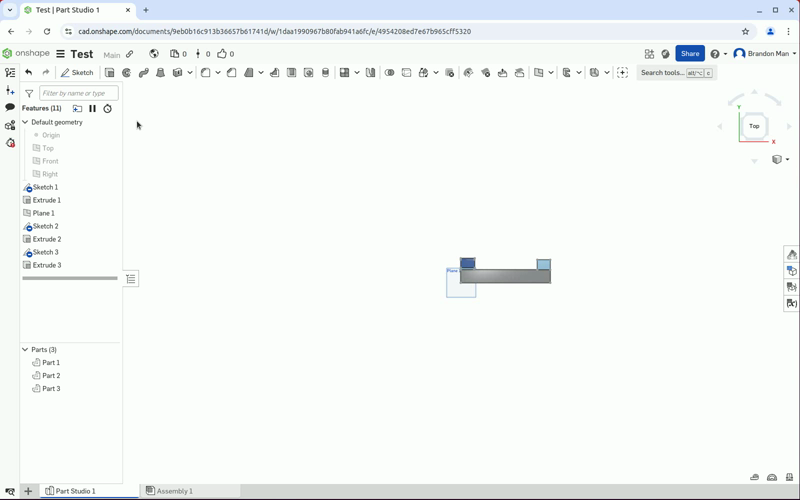
key(shift+h)
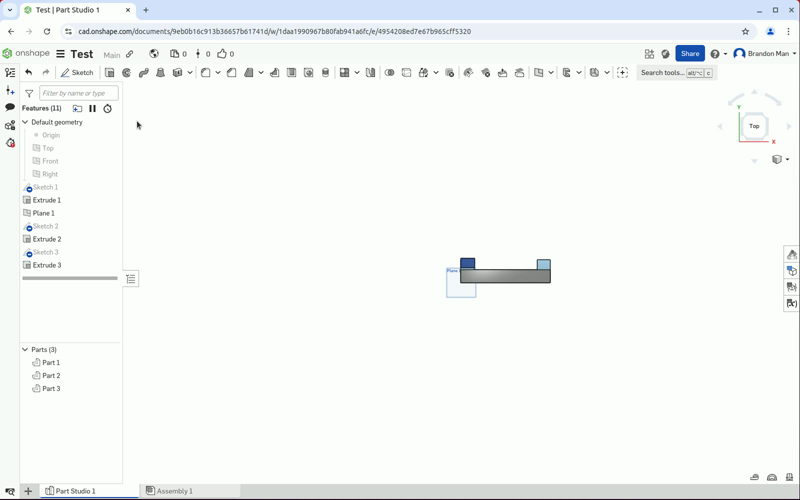
mouse_move(73, 189)
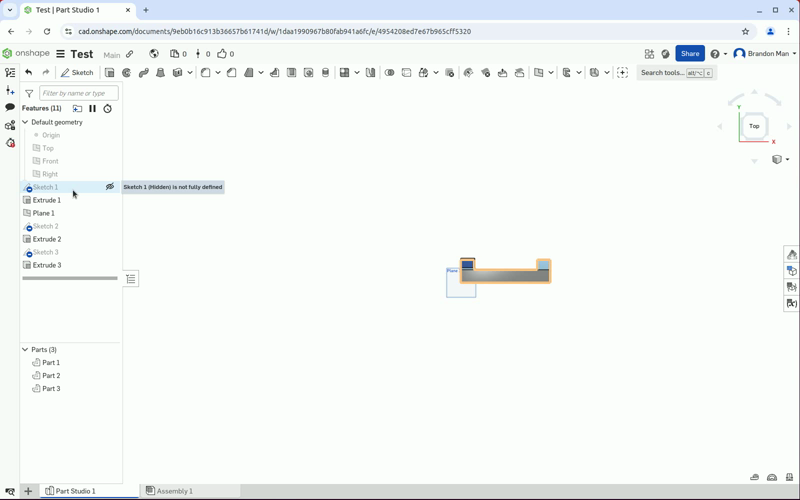
click(73, 189)
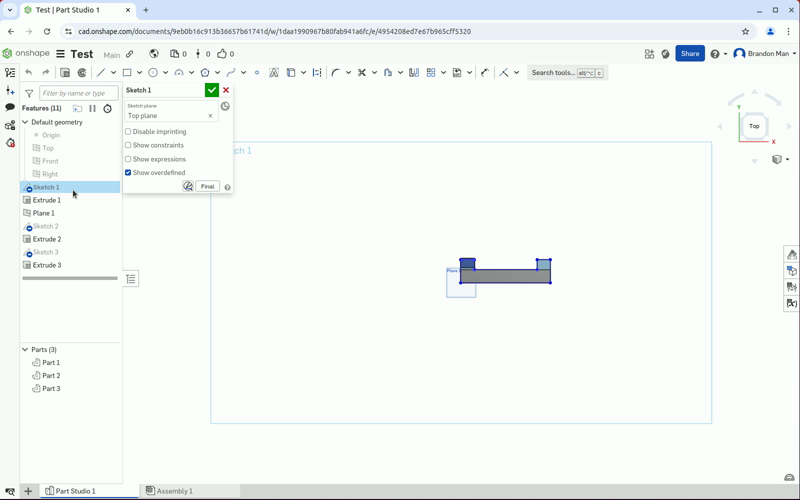
mouse_move(229, 92)
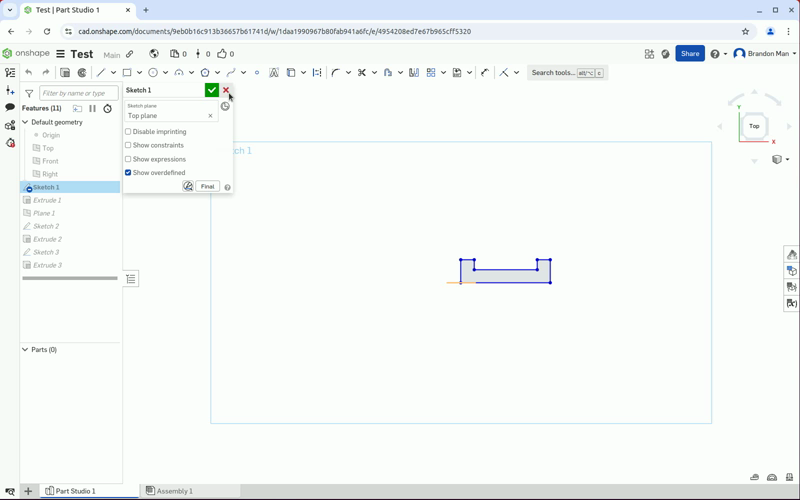
click(229, 92)
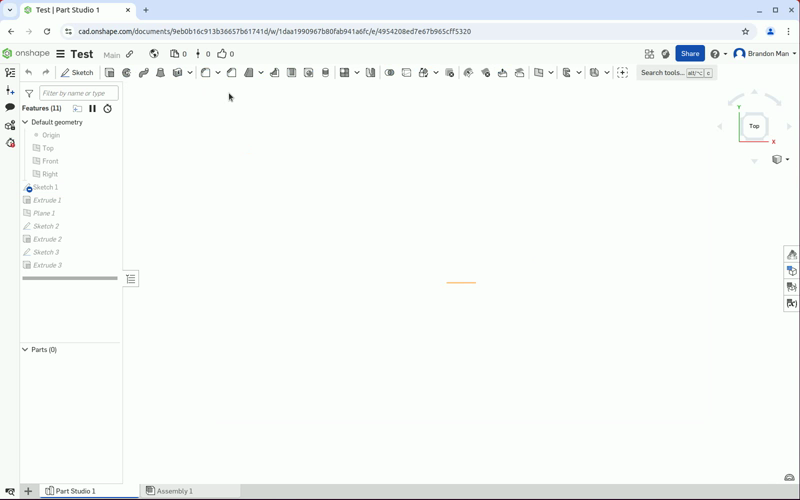
key(shift+s)
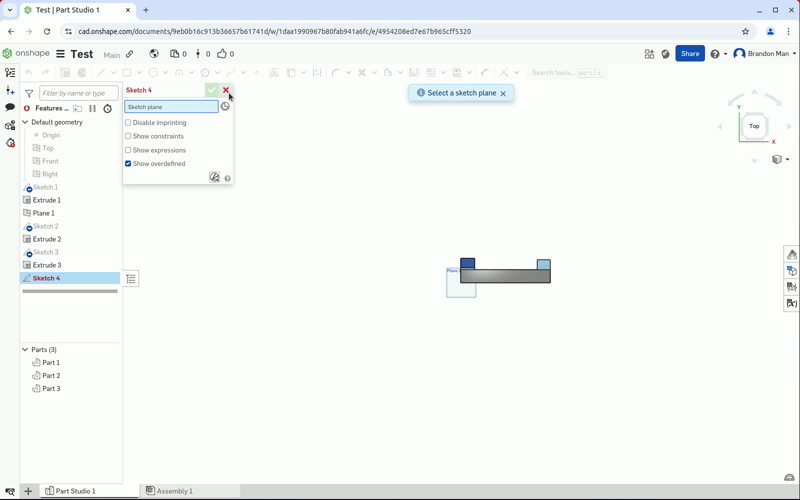
mouse_move(73, 215)
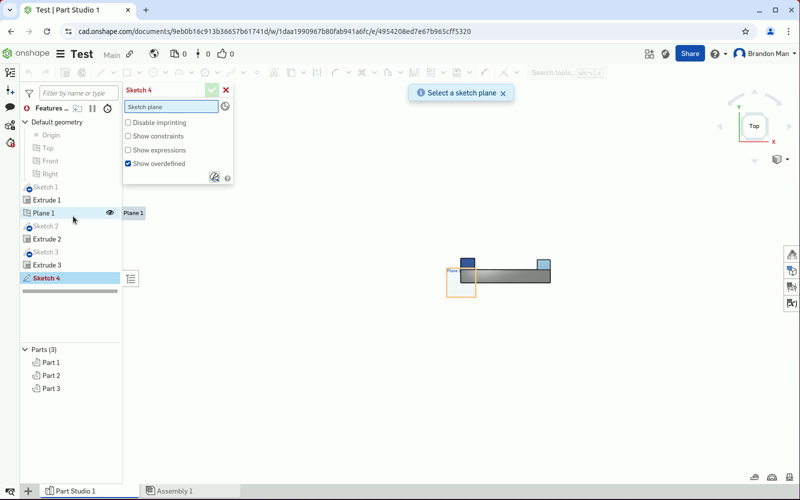
click(73, 215)
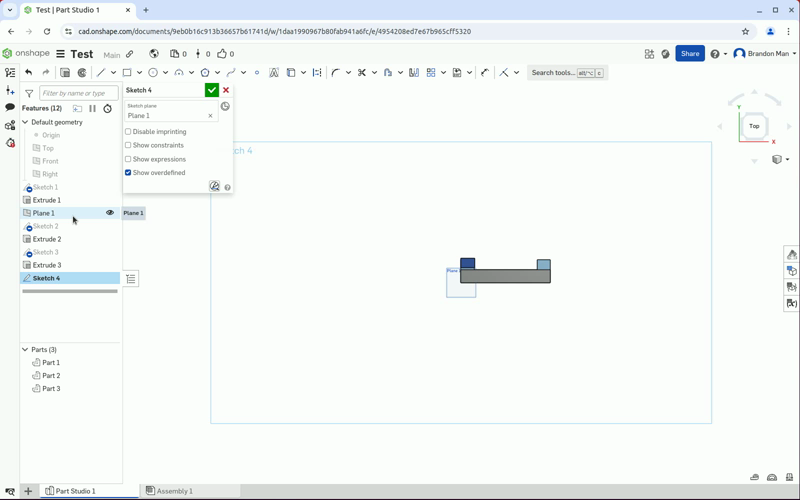
mouse_move(73, 352)
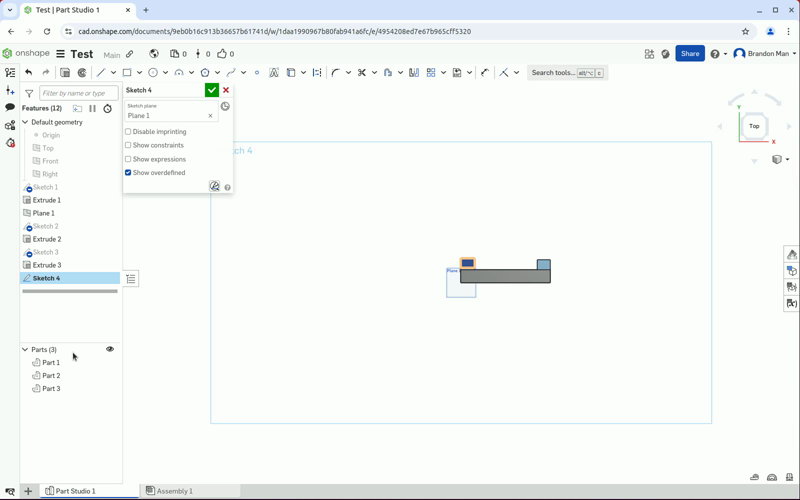
key(y)
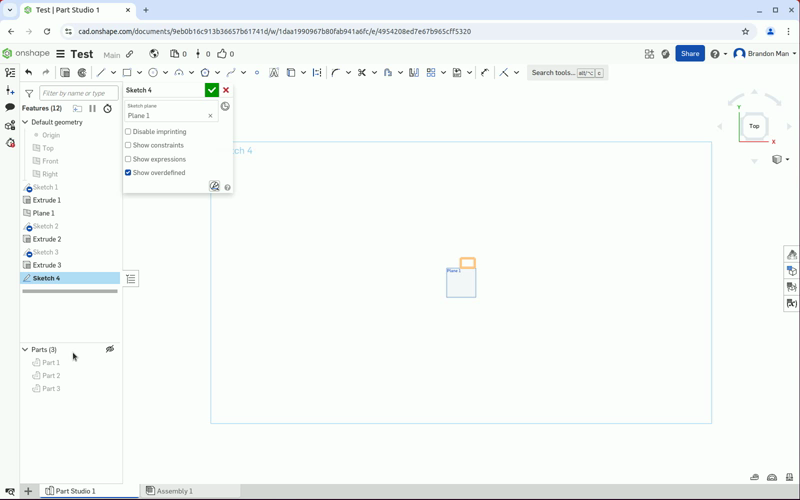
key(l)
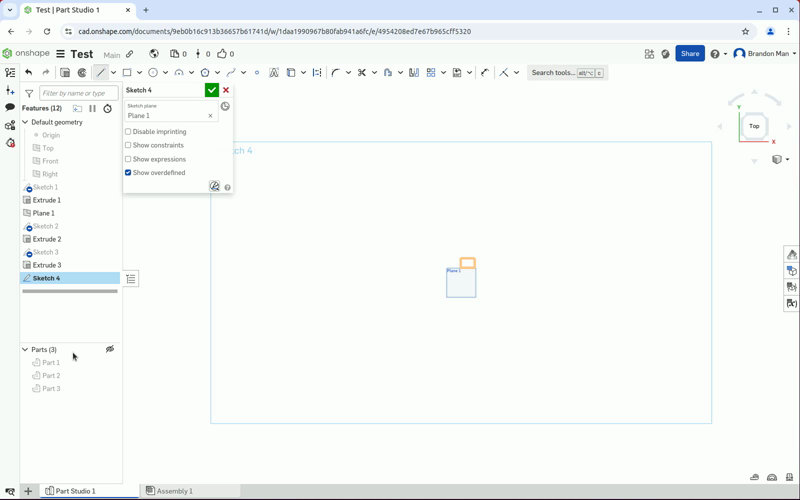
key_down(shift)
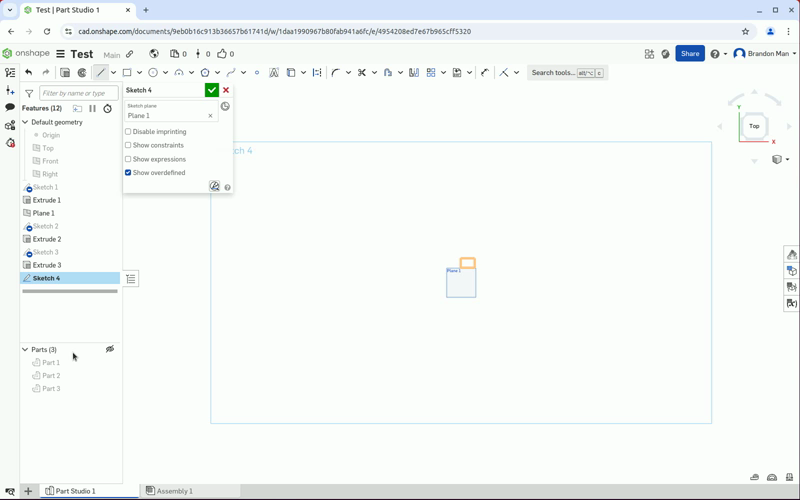
mouse_move(537, 267)
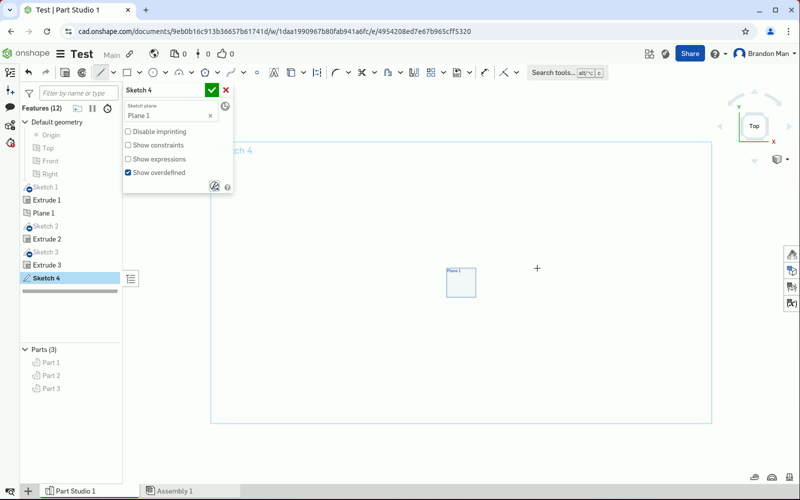
click(537, 267)
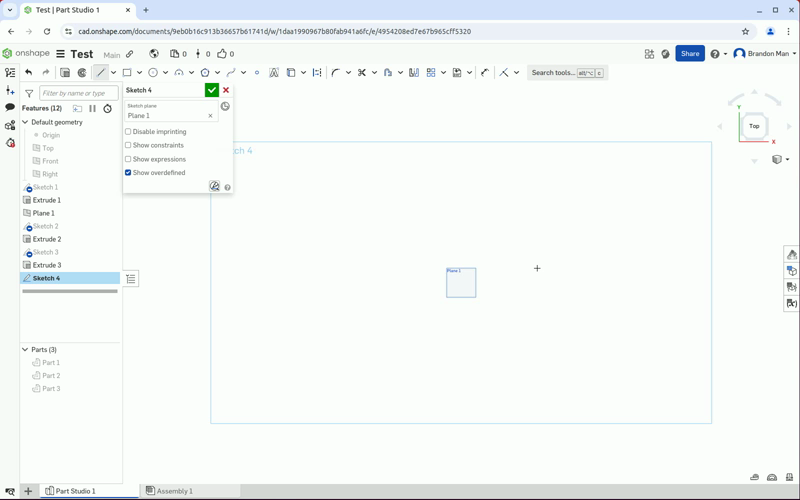
key_up(shift)
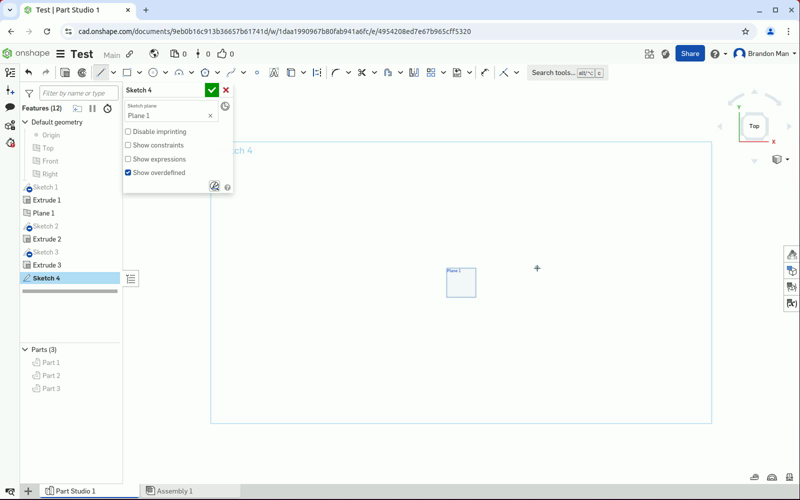
key_down(shift)
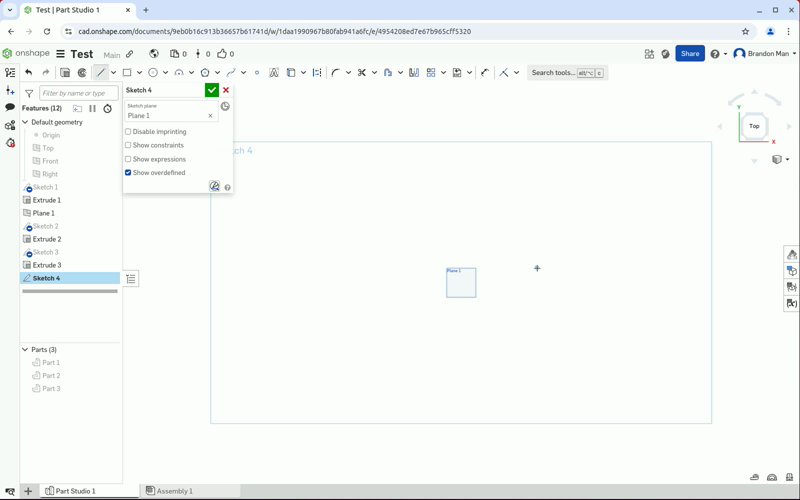
mouse_move(567, 267)
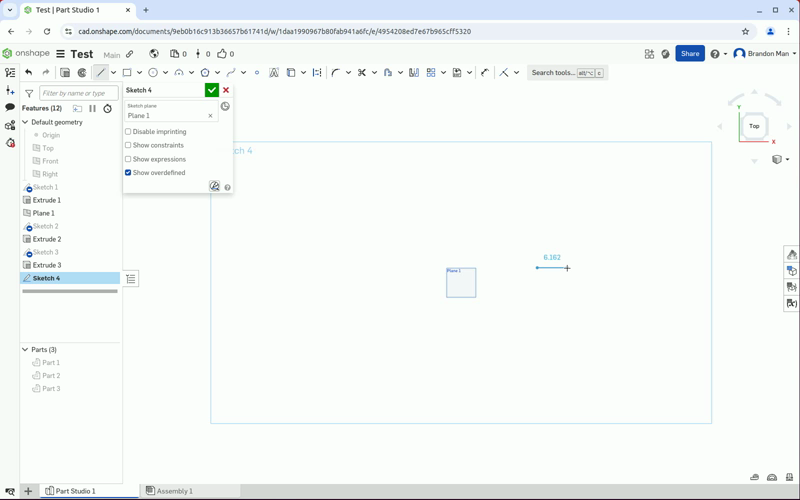
mouse_move(550, 267)
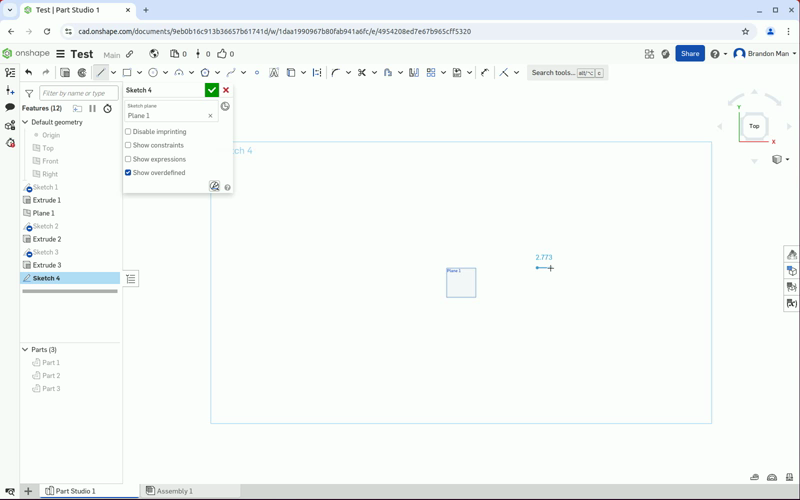
click(550, 267)
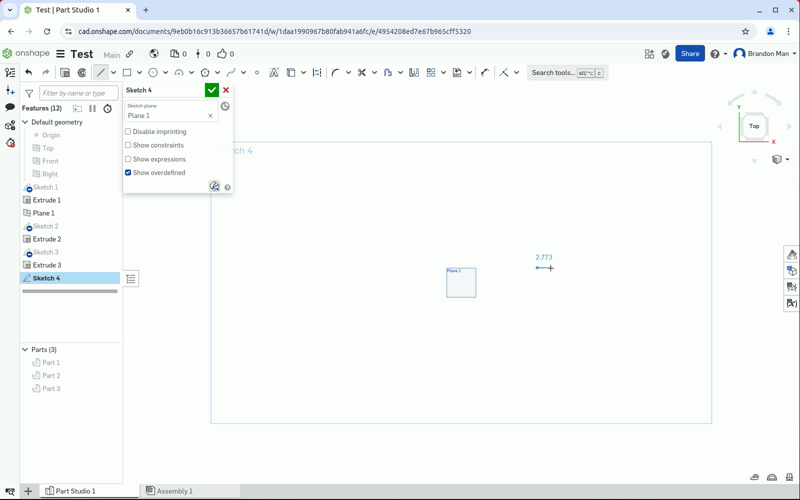
key_up(shift)
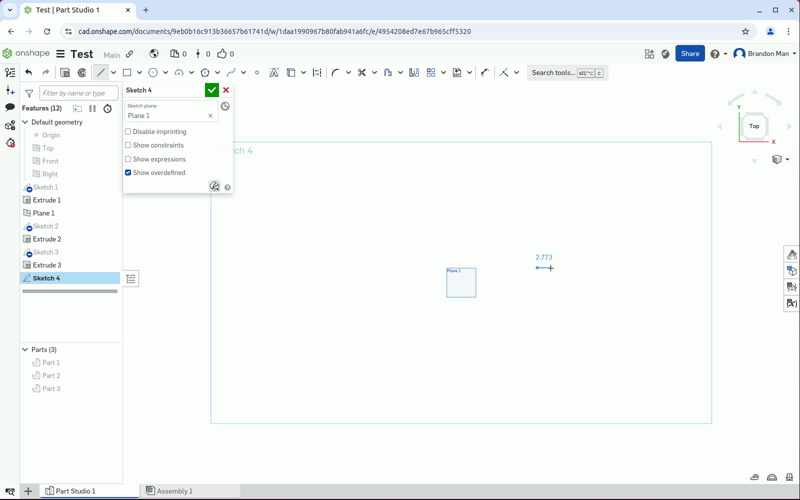
key_down(shift)
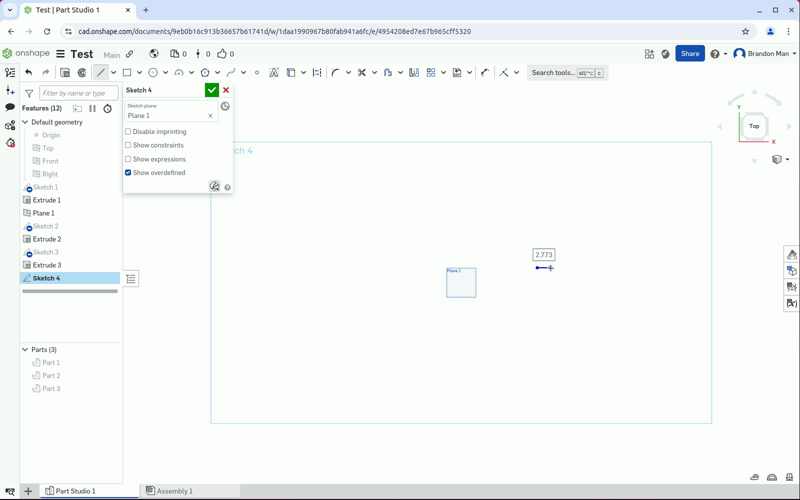
mouse_move(580, 267)
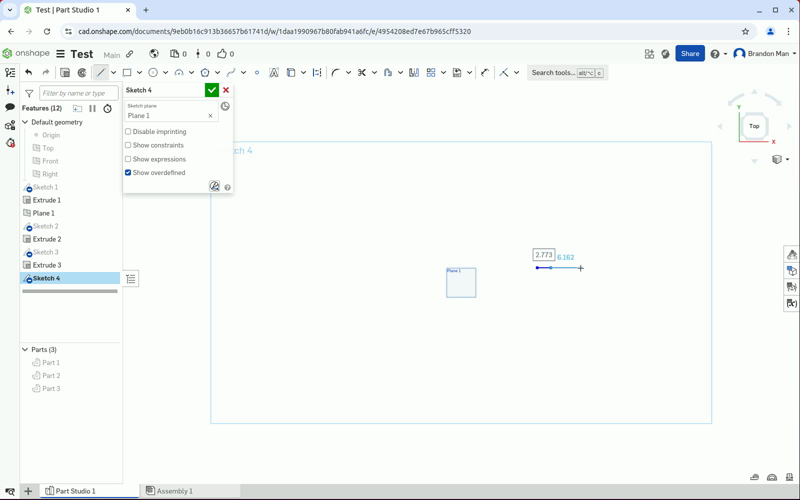
mouse_move(550, 258)
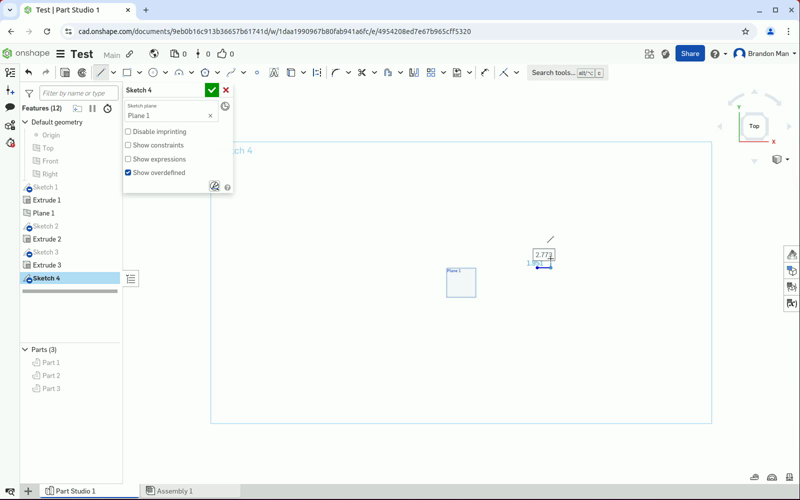
click(550, 258)
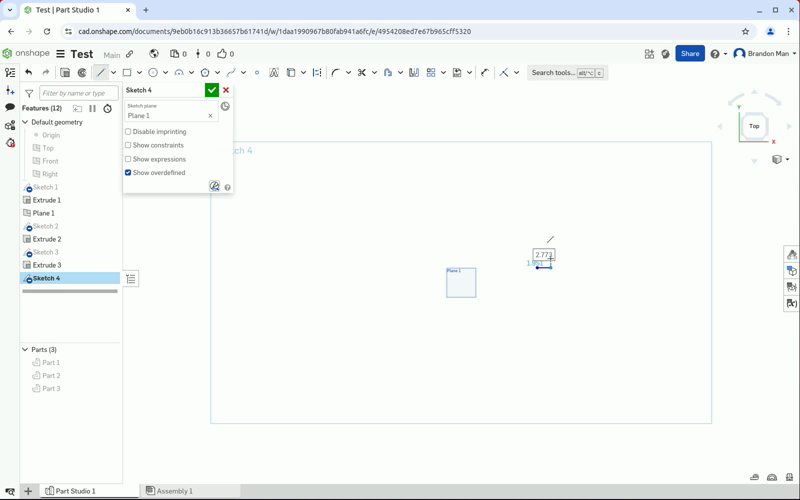
key_up(shift)
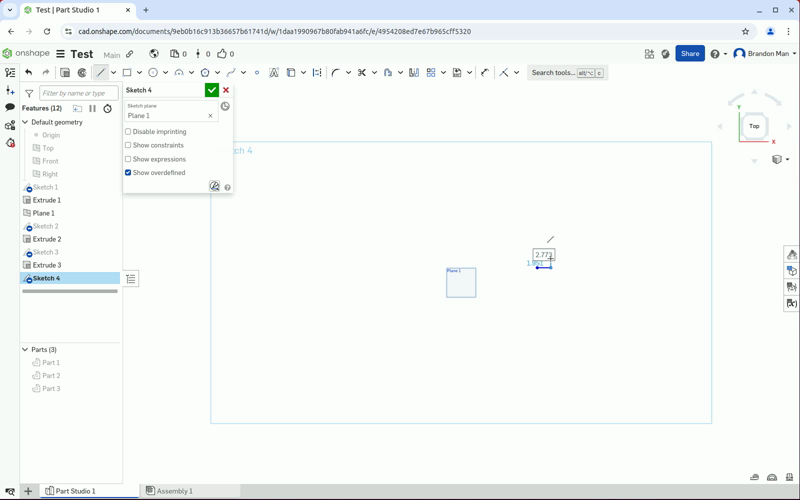
key_down(shift)
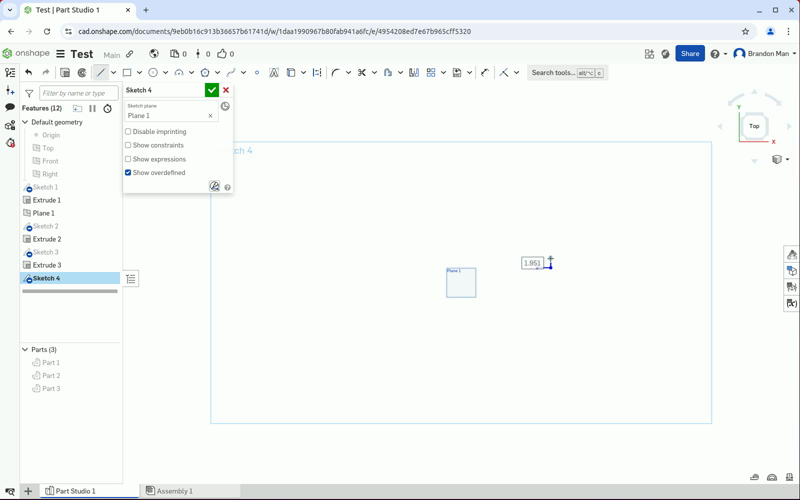
mouse_move(580, 258)
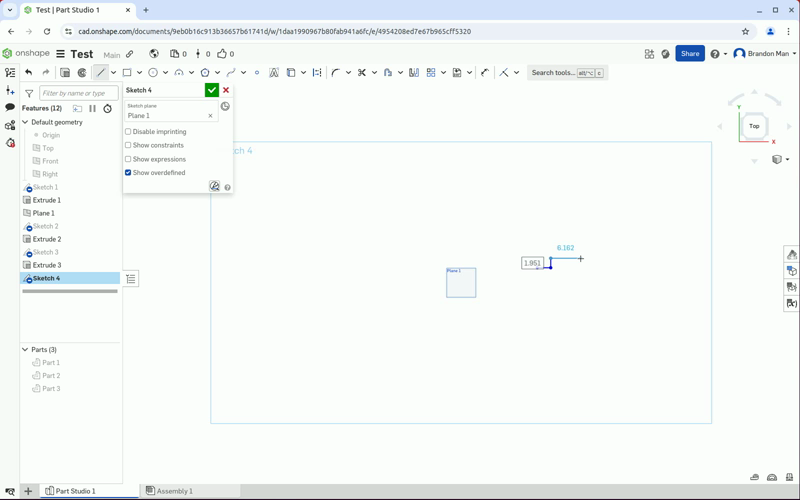
mouse_move(537, 258)
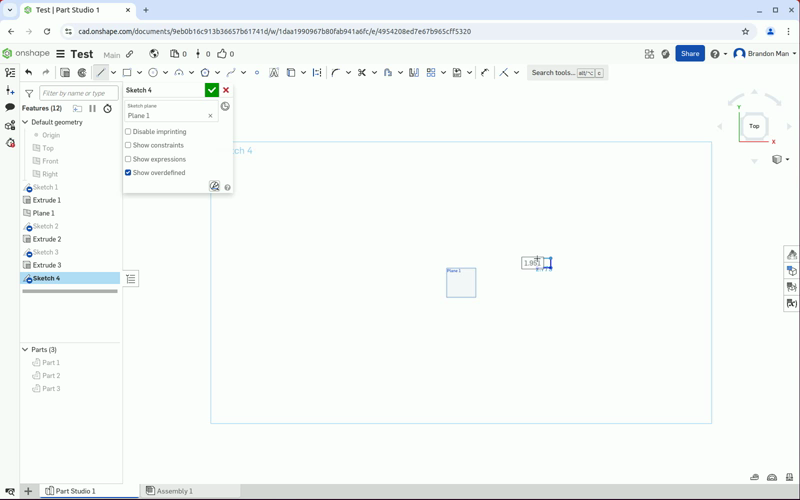
click(537, 258)
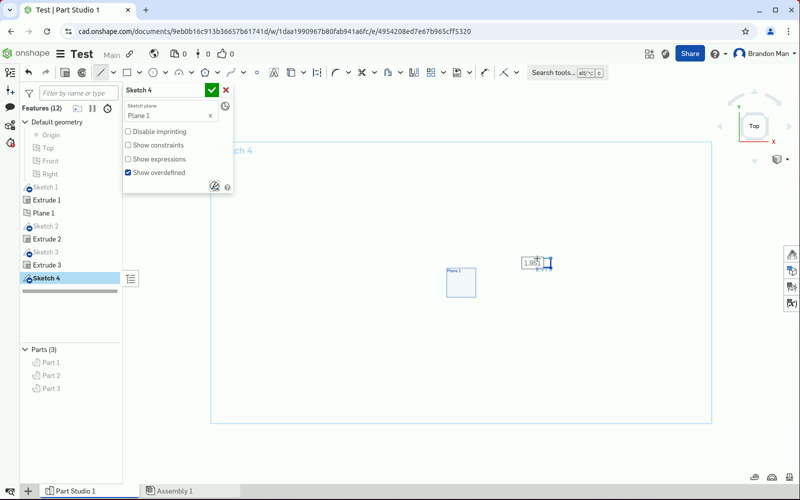
key_up(shift)
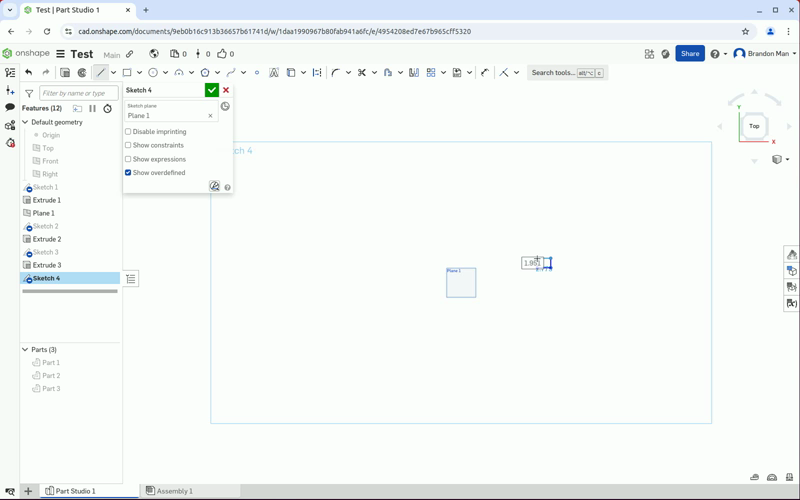
mouse_move(567, 258)
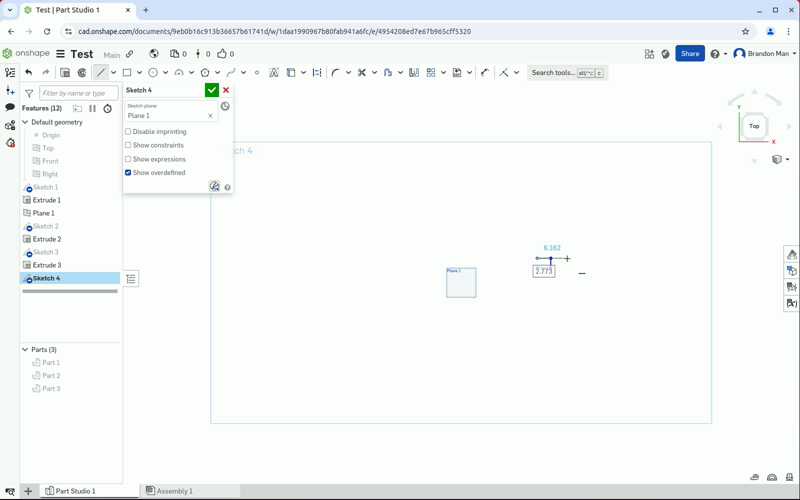
key_down(shift)
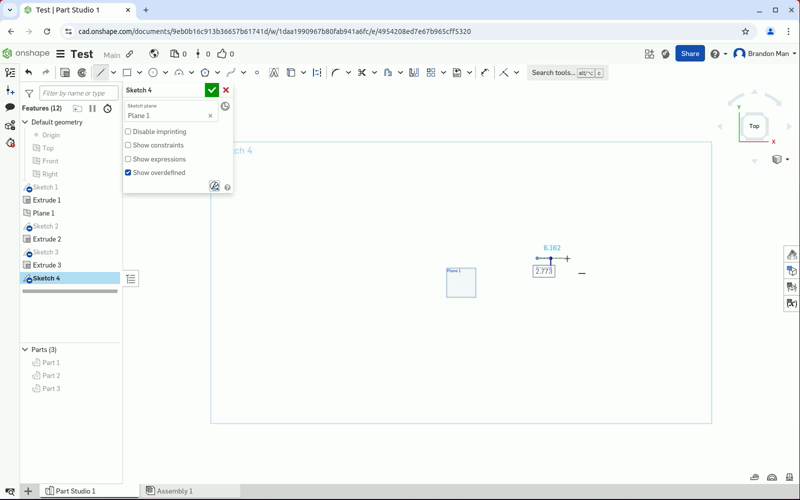
mouse_move(537, 267)
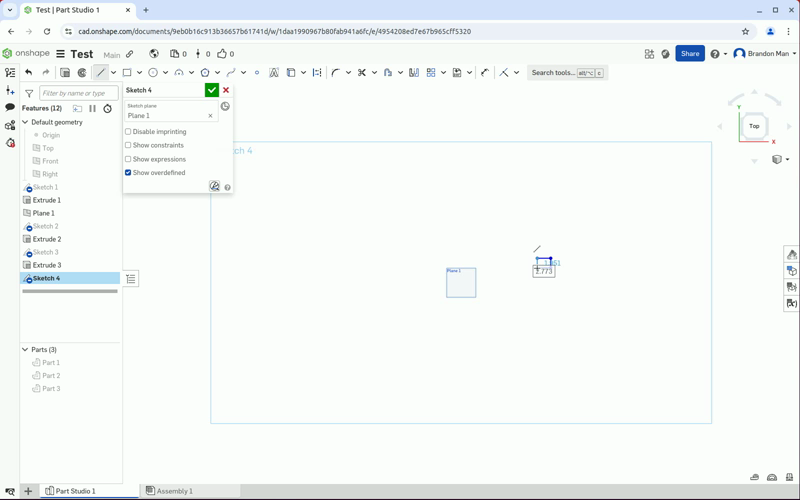
key_up(shift)
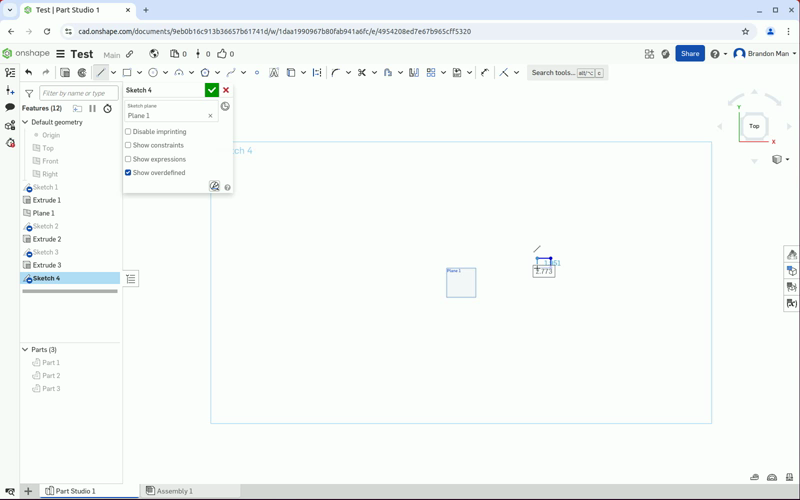
click(537, 267)
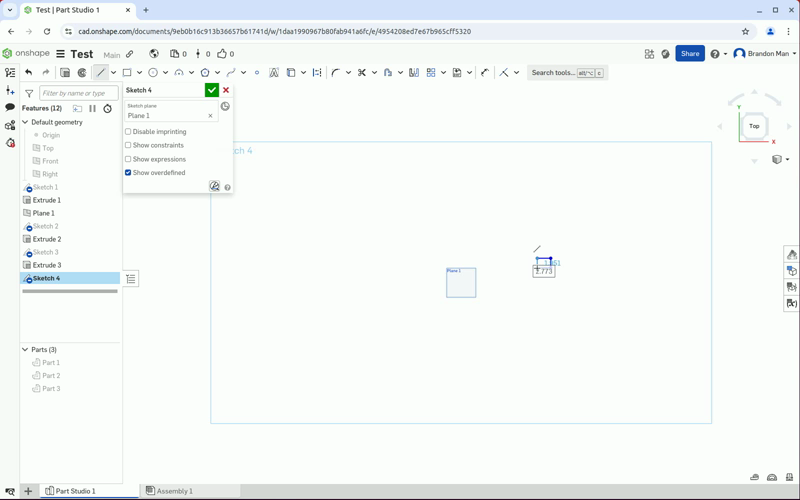
key(esc)
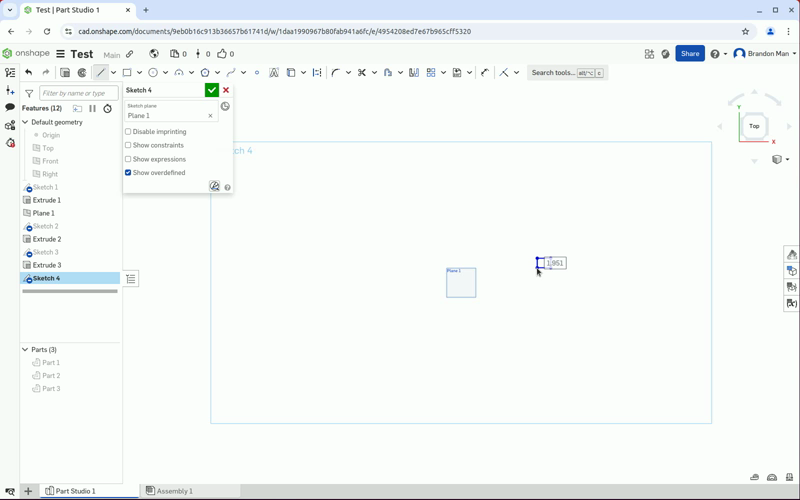
mouse_move(546, 264)
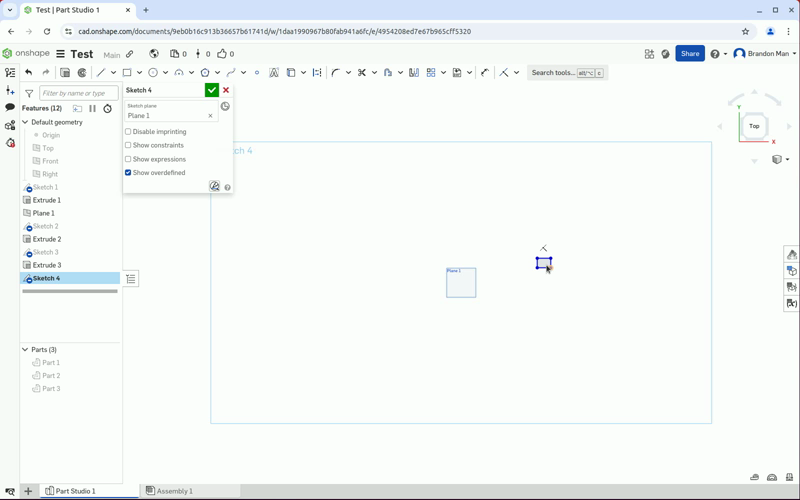
scroll(6)
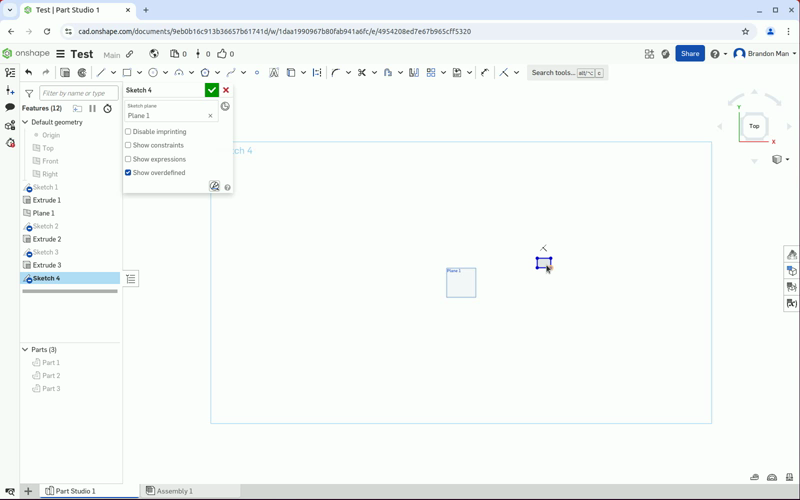
scroll(6)
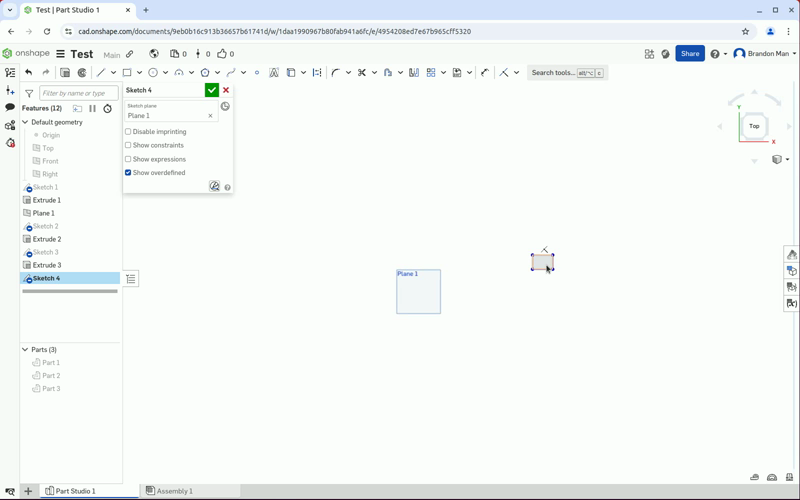
scroll(6)
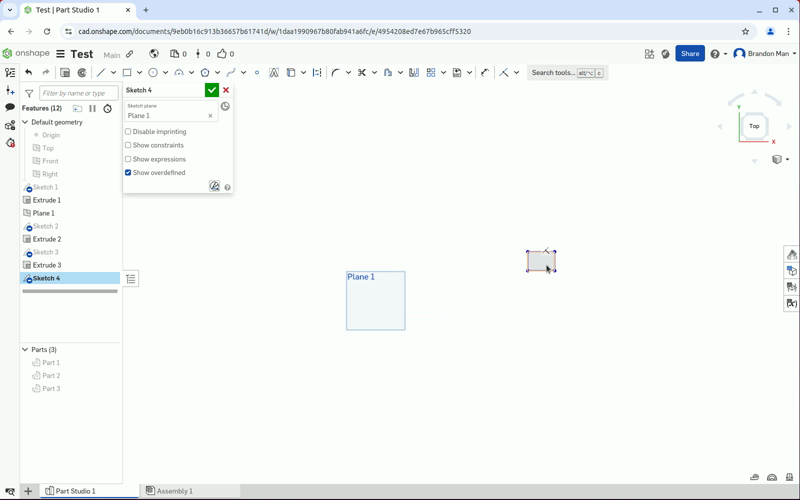
scroll(6)
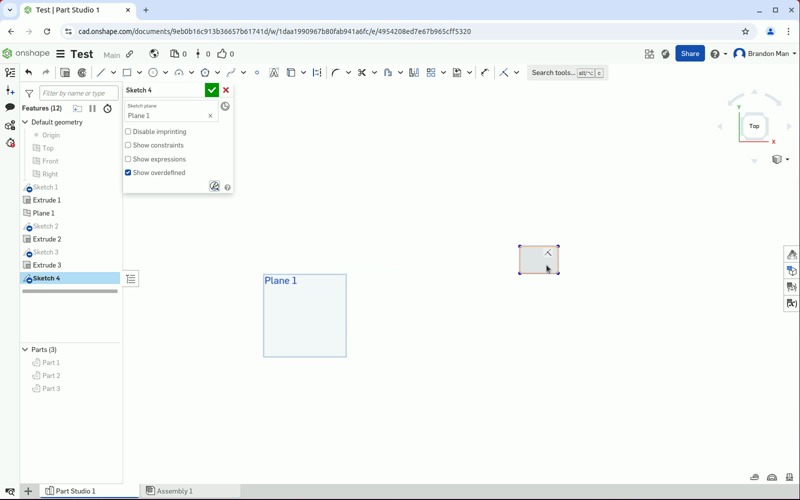
scroll(6)
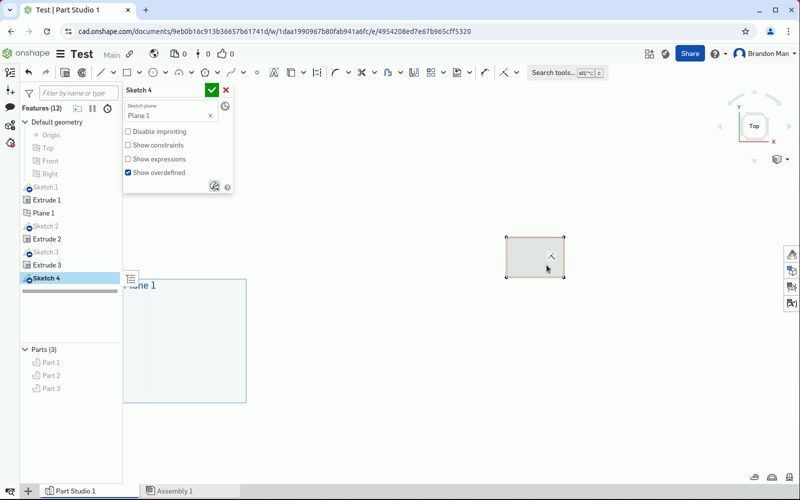
scroll(6)
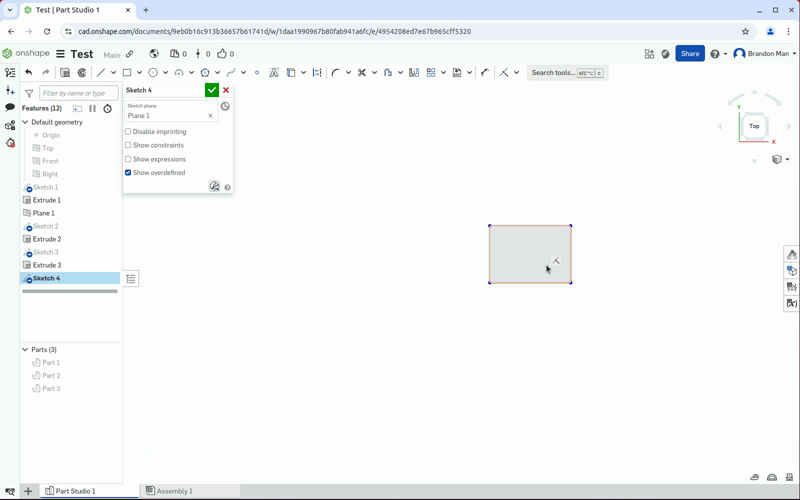
scroll(6)
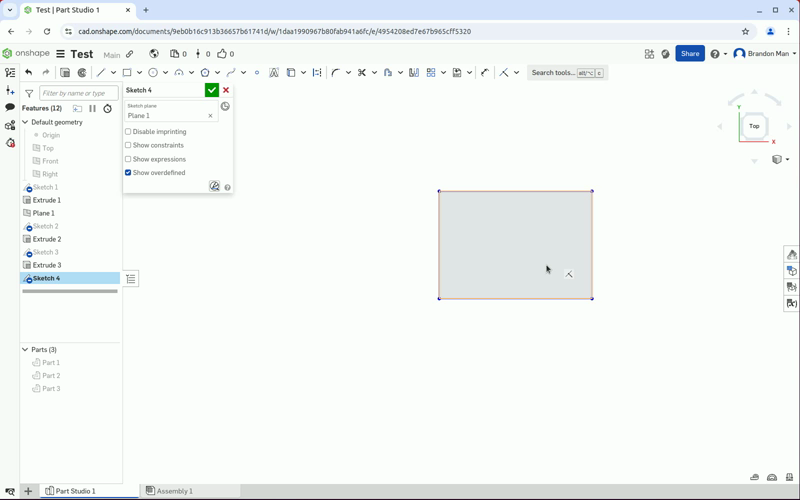
click(546, 264)
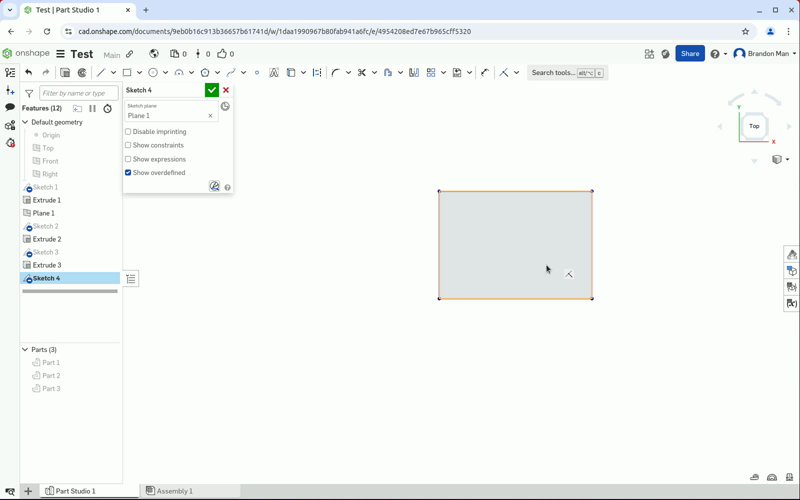
scroll(-6)
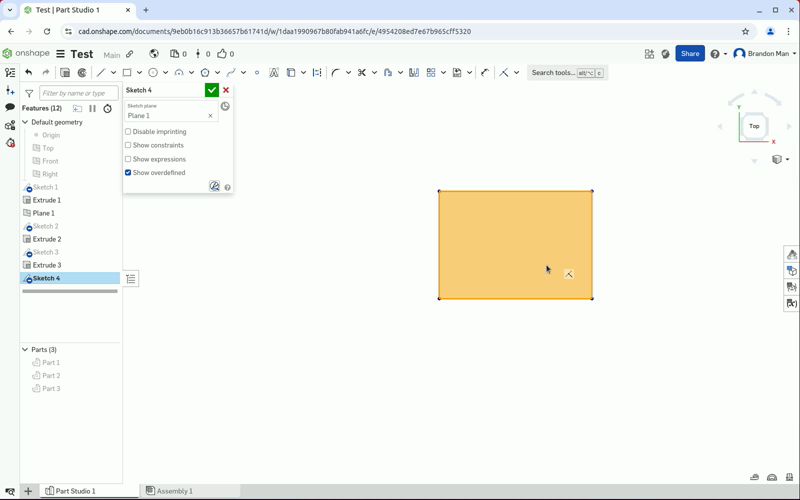
scroll(-6)
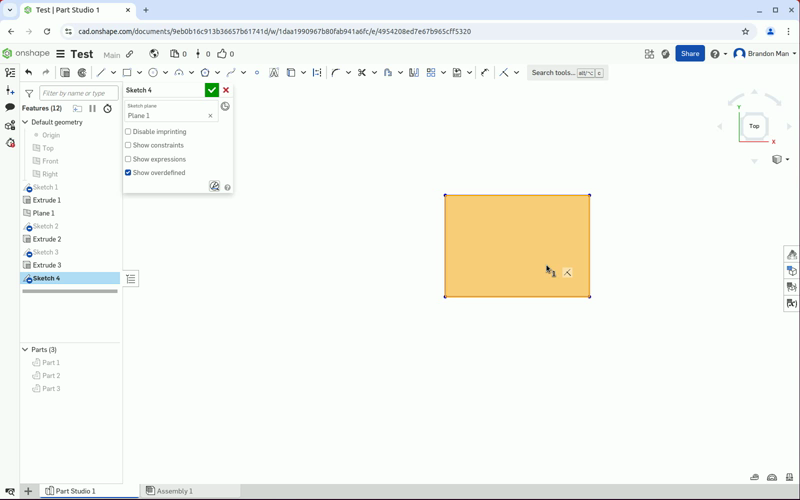
scroll(-6)
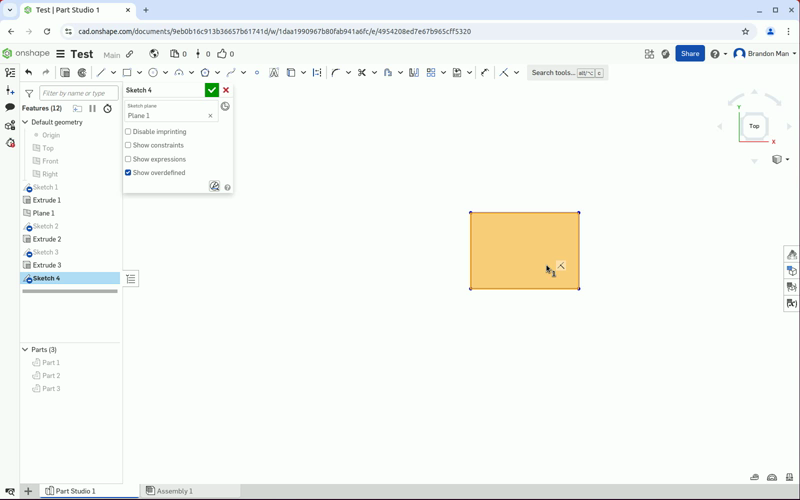
scroll(-6)
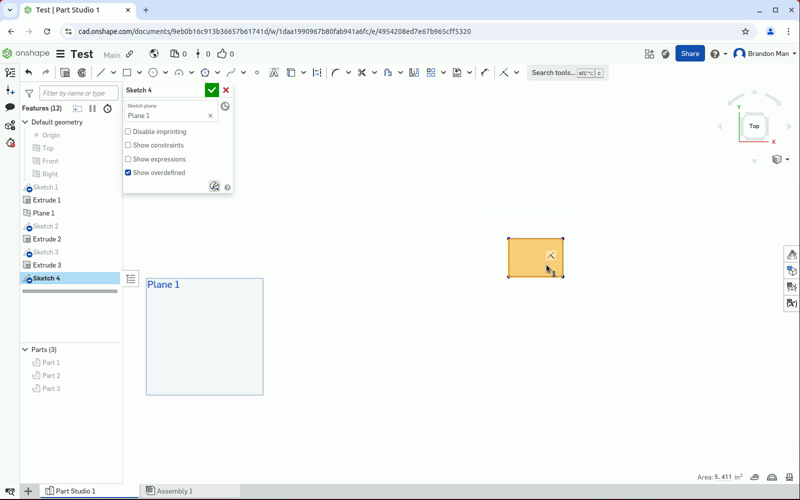
scroll(-6)
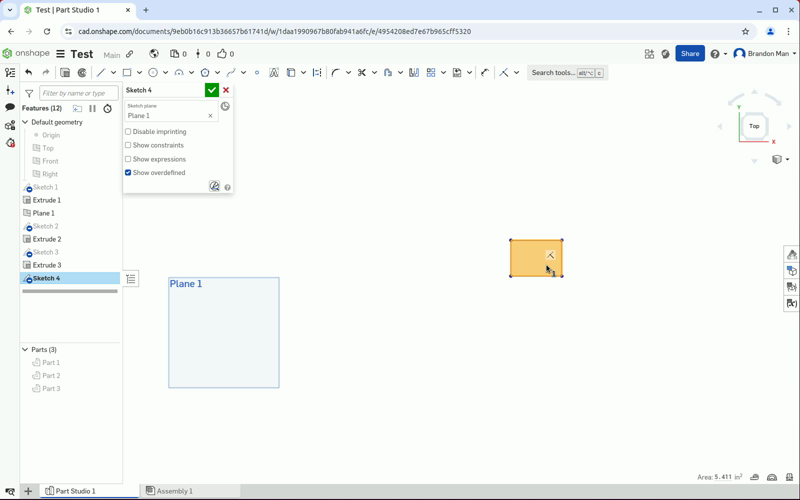
scroll(-6)
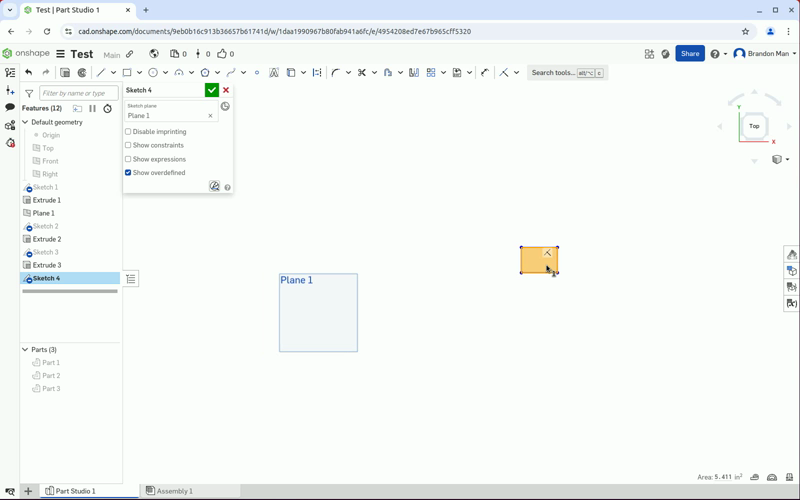
scroll(-6)
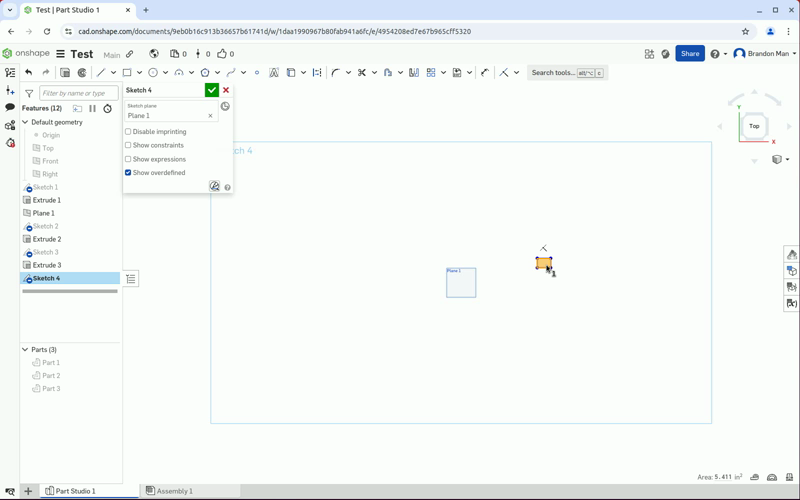
mouse_move(73, 352)
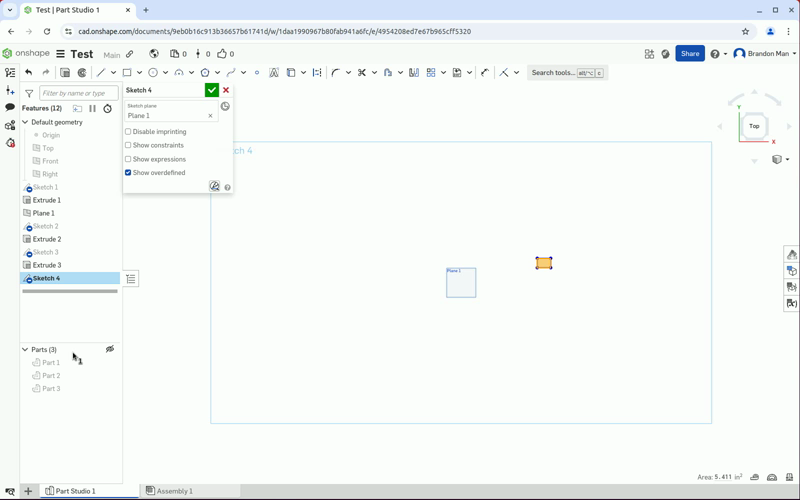
key(shift+y)
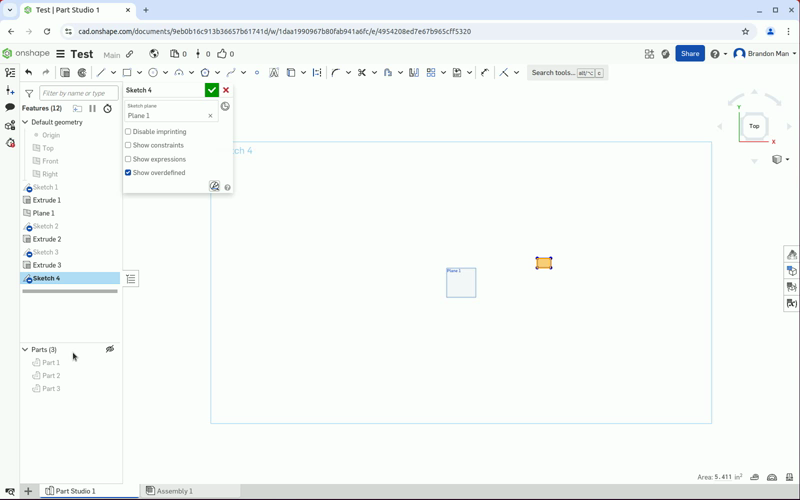
key(shift+e)
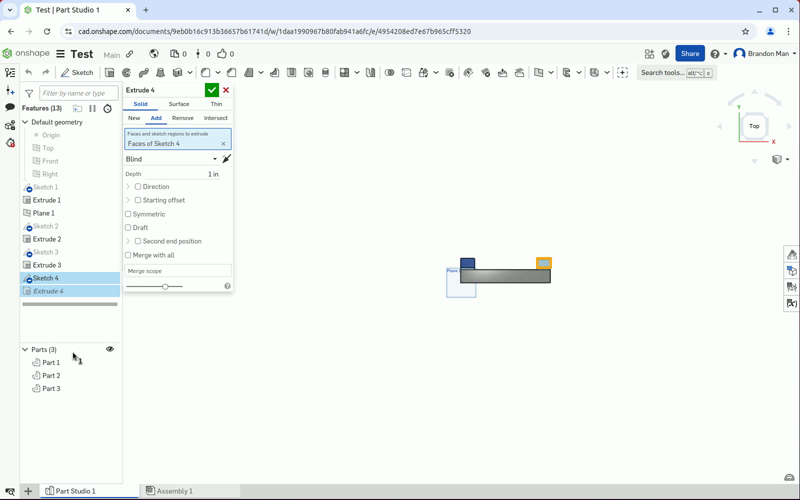
mouse_move(143, 106)
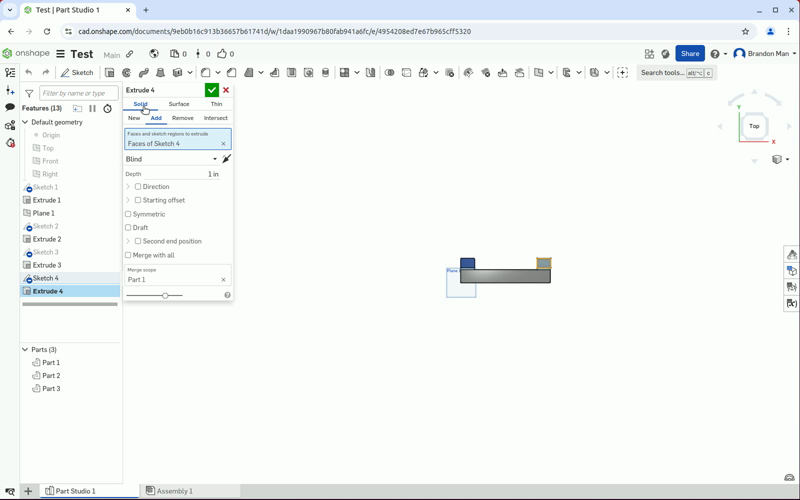
click(143, 106)
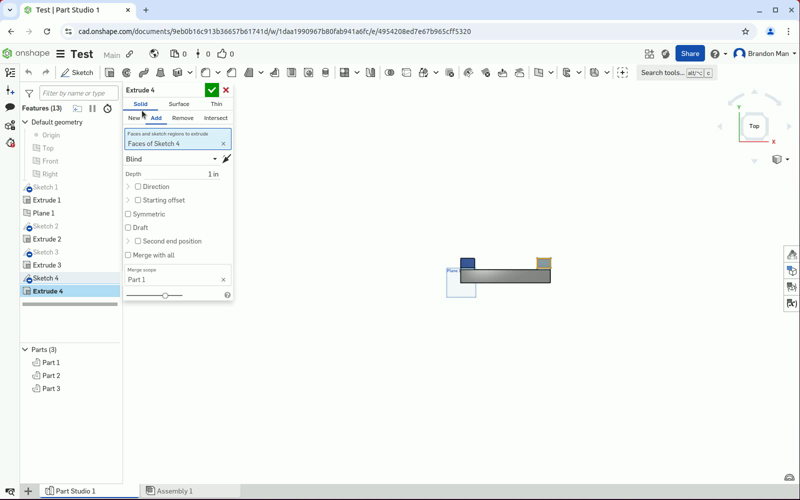
mouse_move(137, 120)
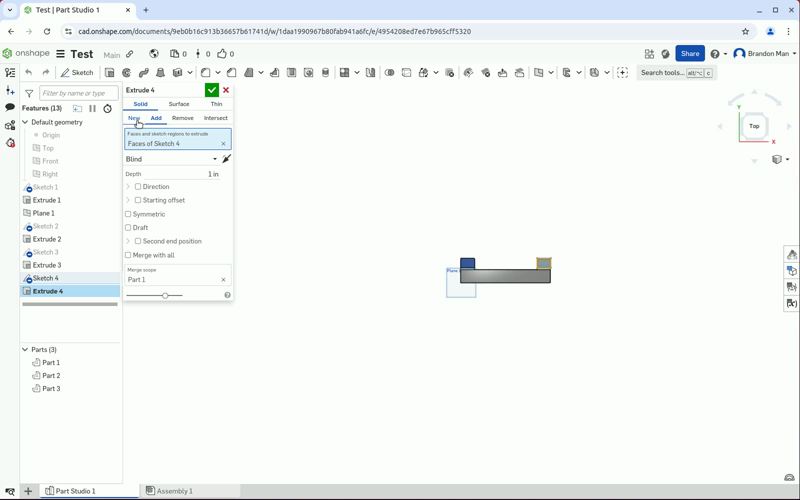
click(137, 120)
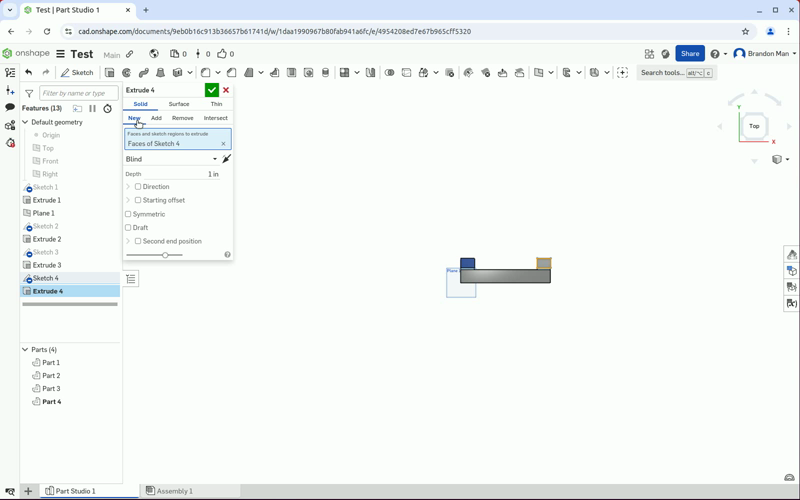
key(tab, 4)
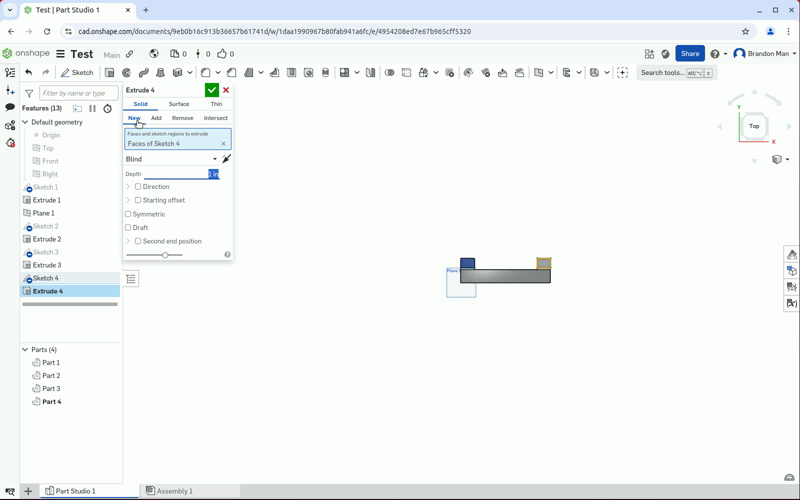
text(3.129)
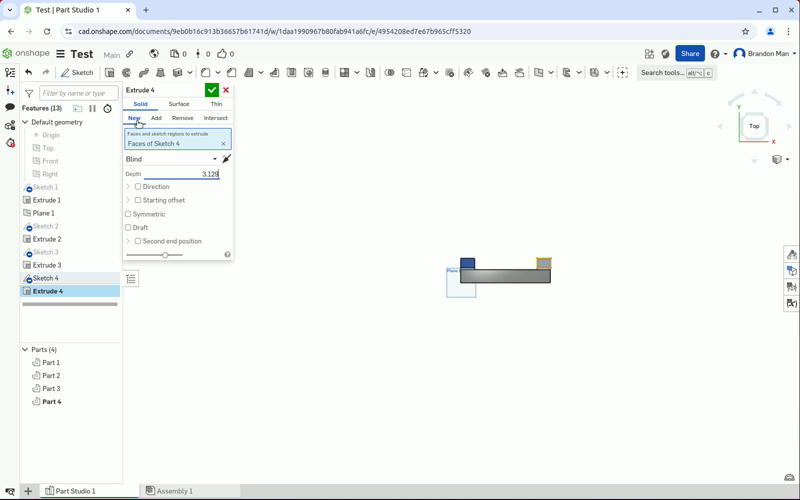
key(enter)
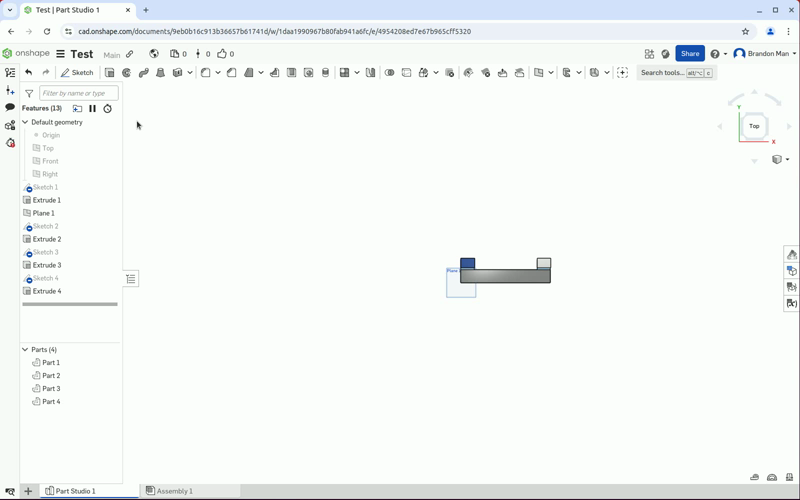
key(shift+h)
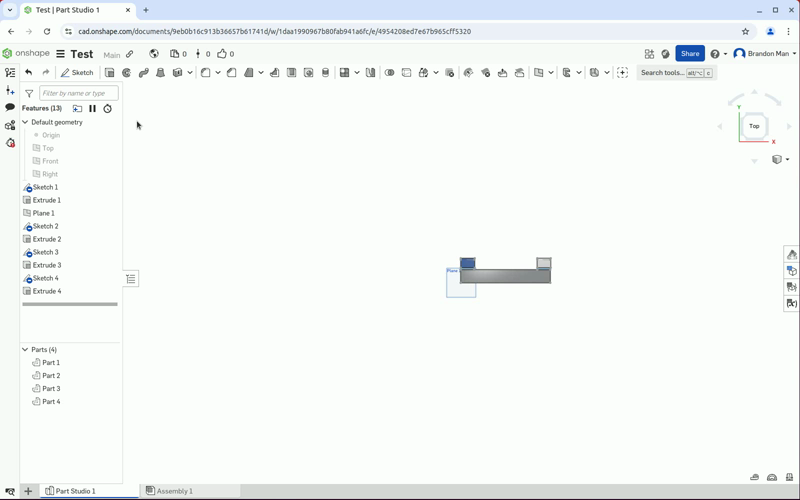
key(shift+h)
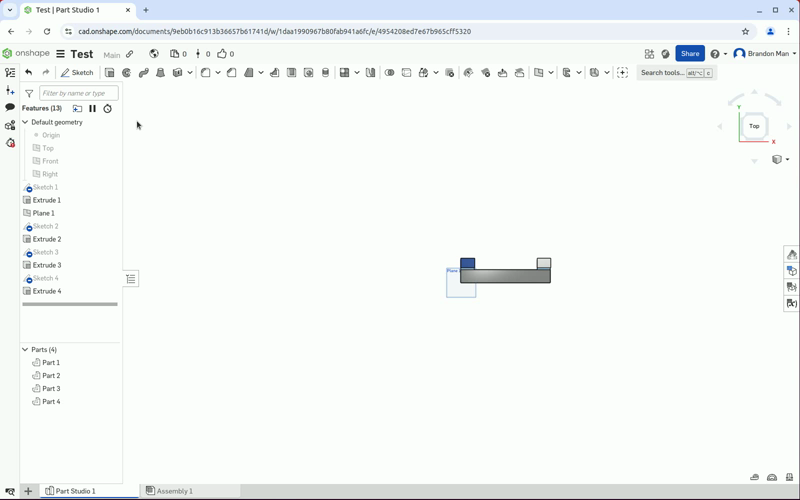
mouse_move(73, 189)
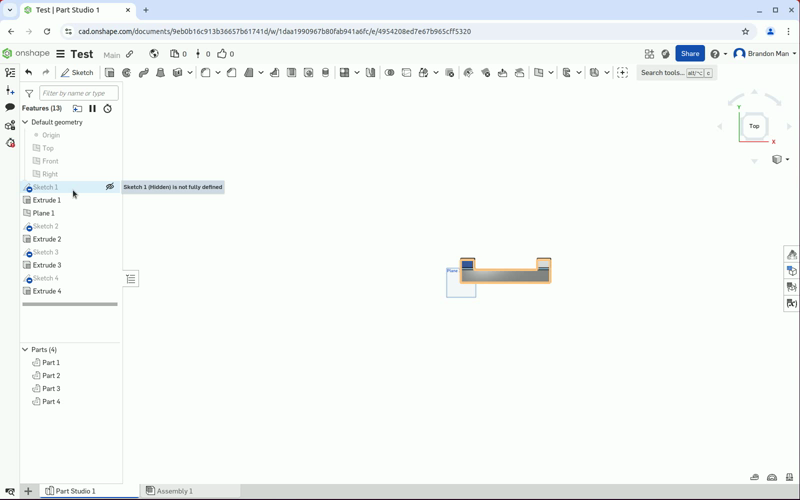
click(73, 189)
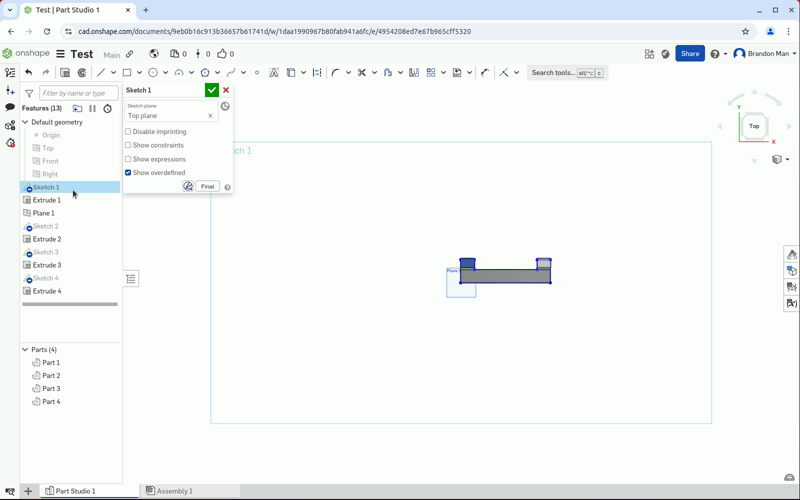
mouse_move(229, 92)
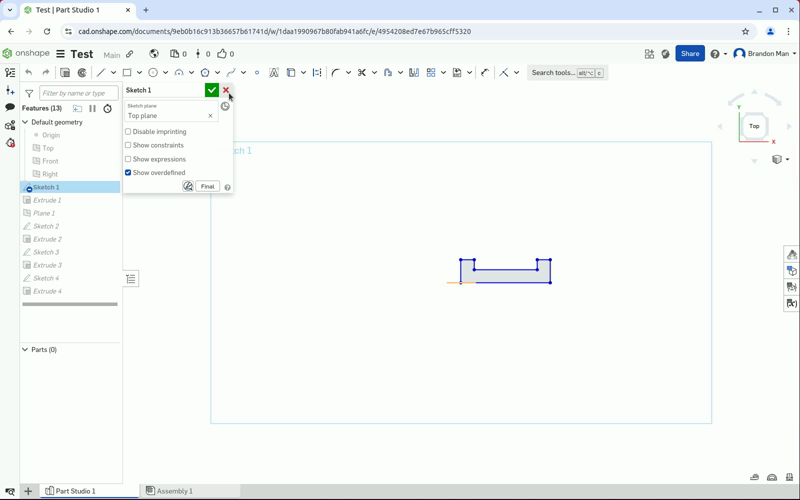
click(229, 92)
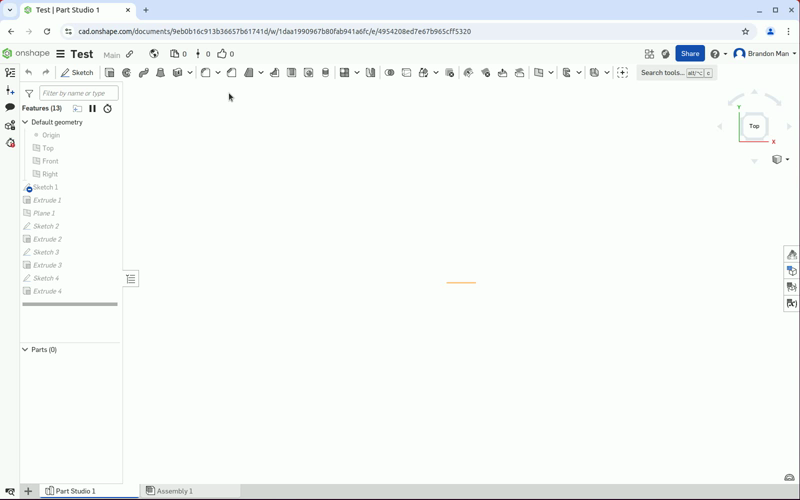
key(shift+s)
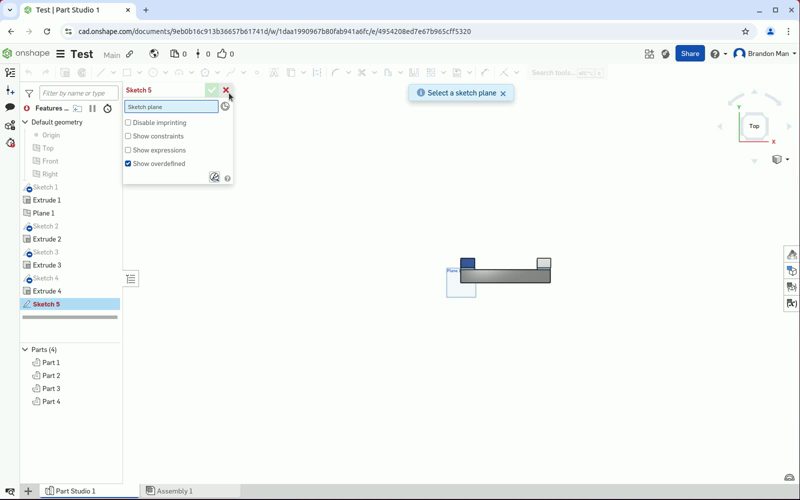
mouse_move(73, 215)
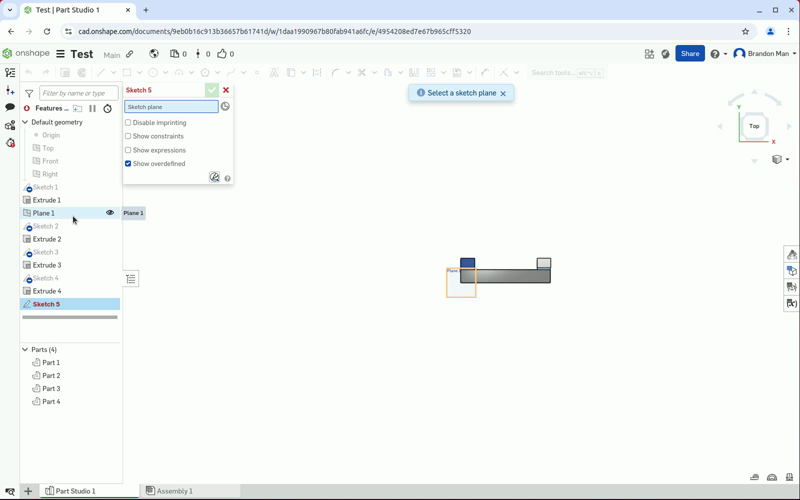
click(73, 215)
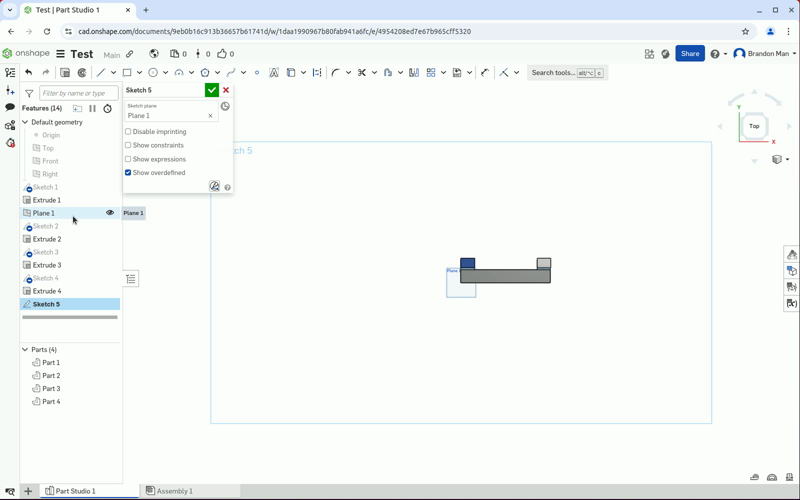
mouse_move(73, 352)
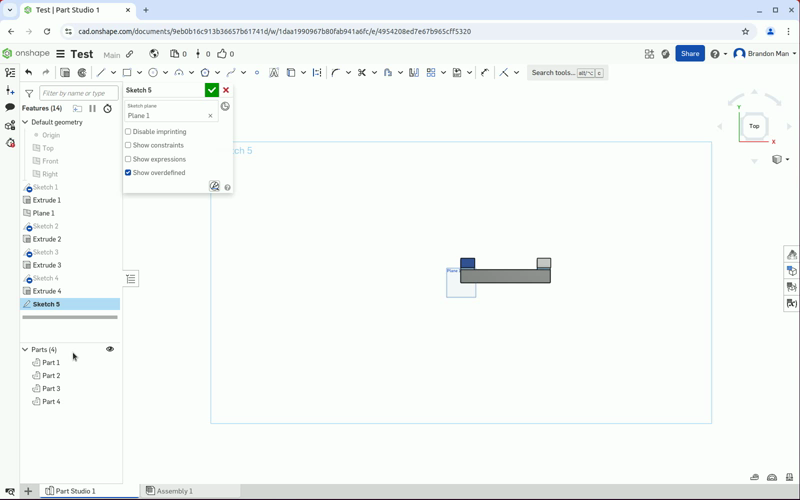
key(y)
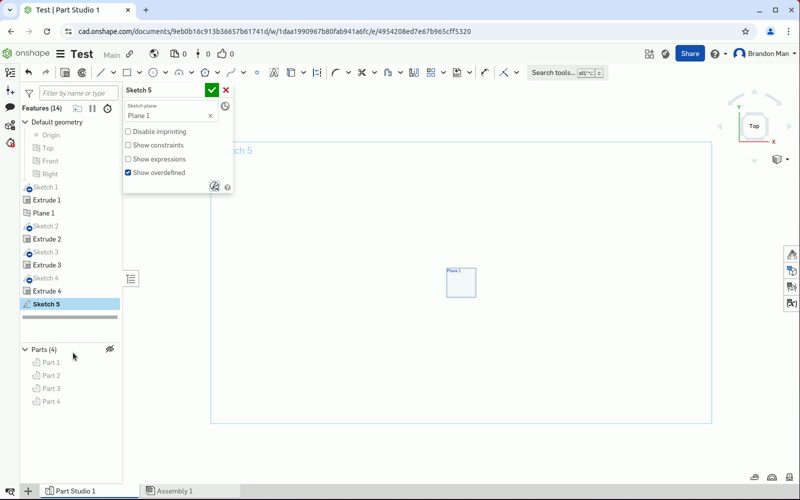
key(l)
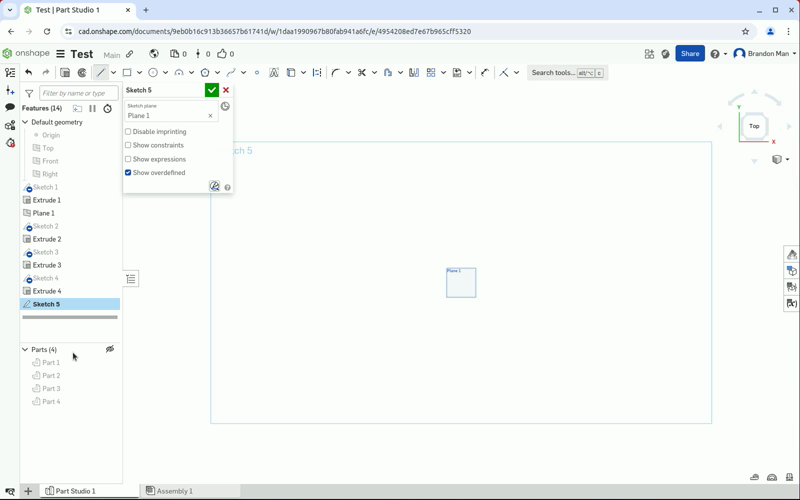
key_down(shift)
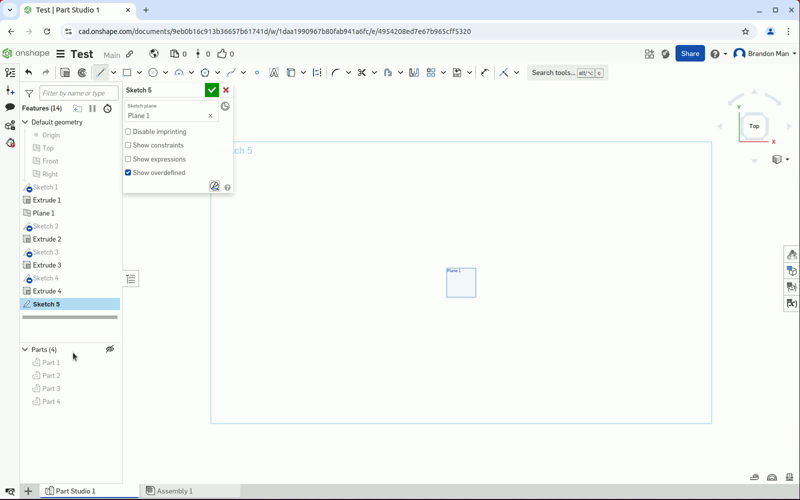
mouse_move(460, 282)
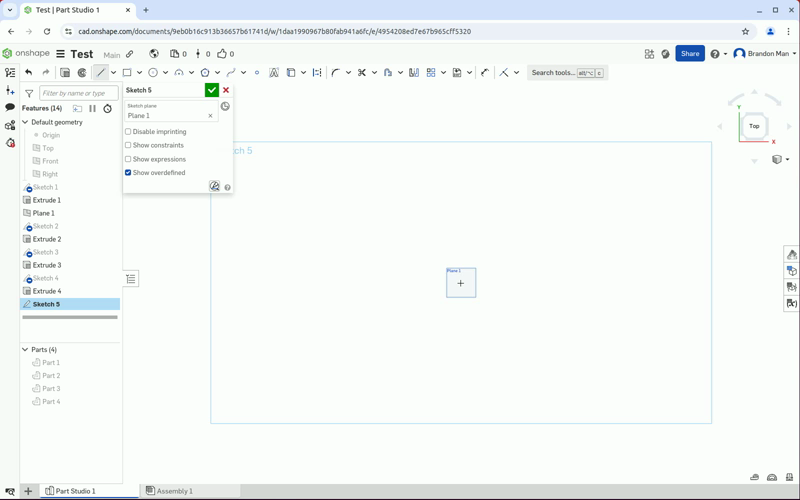
click(460, 282)
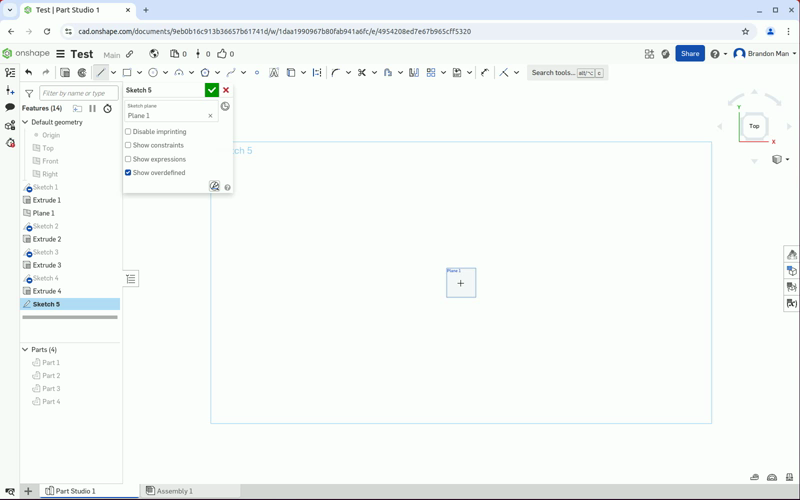
key_up(shift)
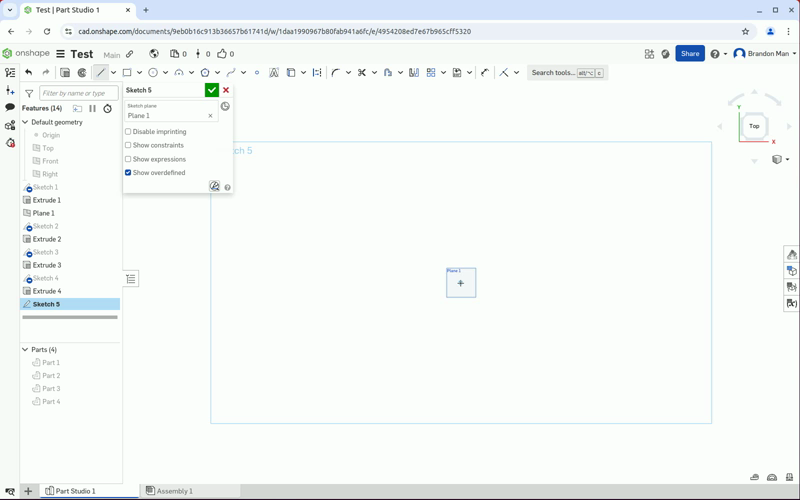
key_down(shift)
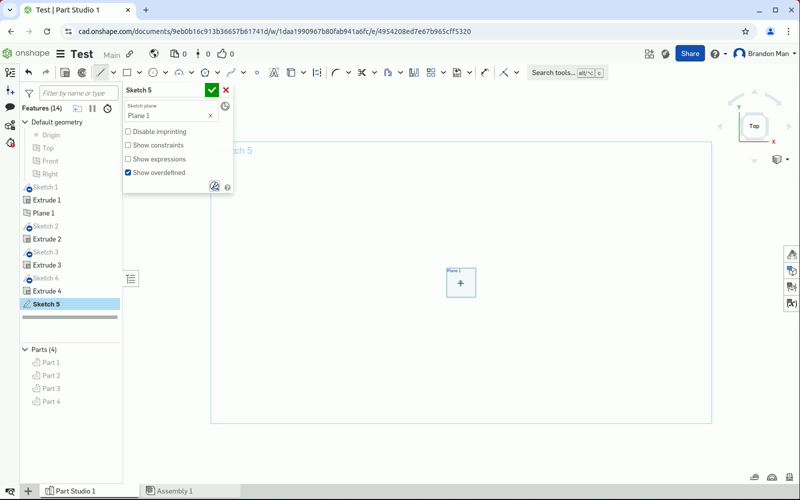
mouse_move(550, 282)
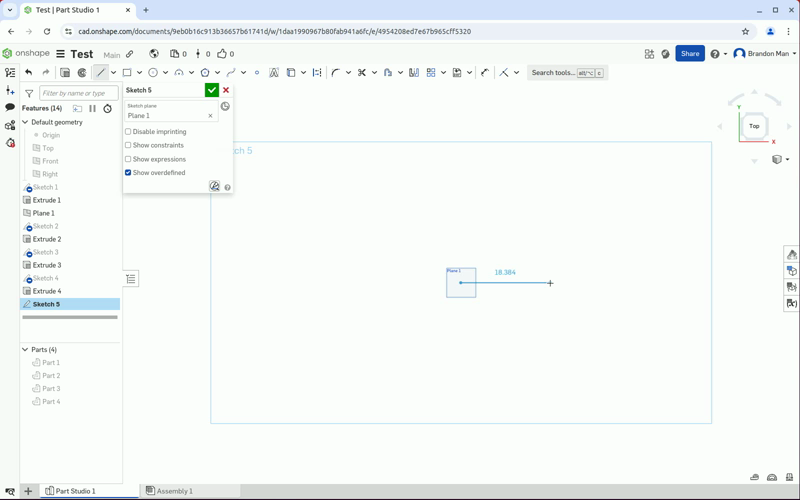
click(550, 282)
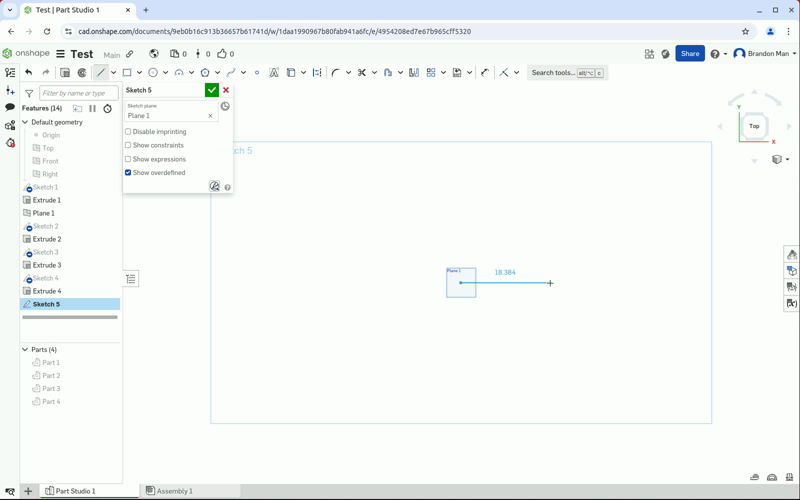
key_up(shift)
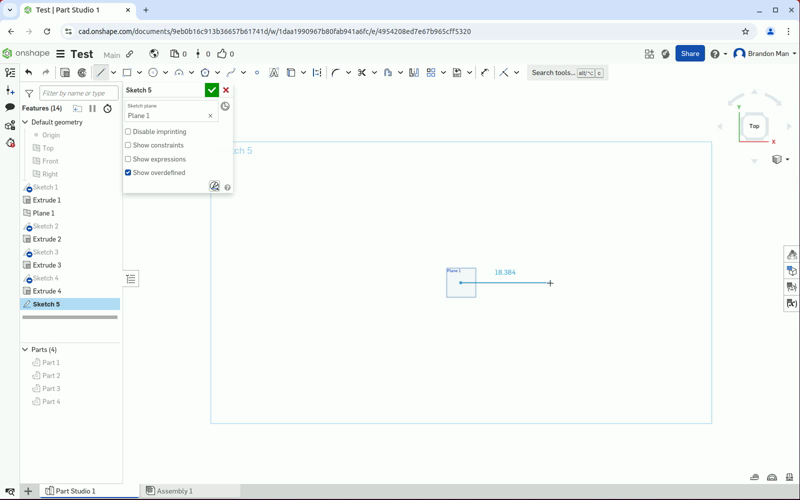
key_down(shift)
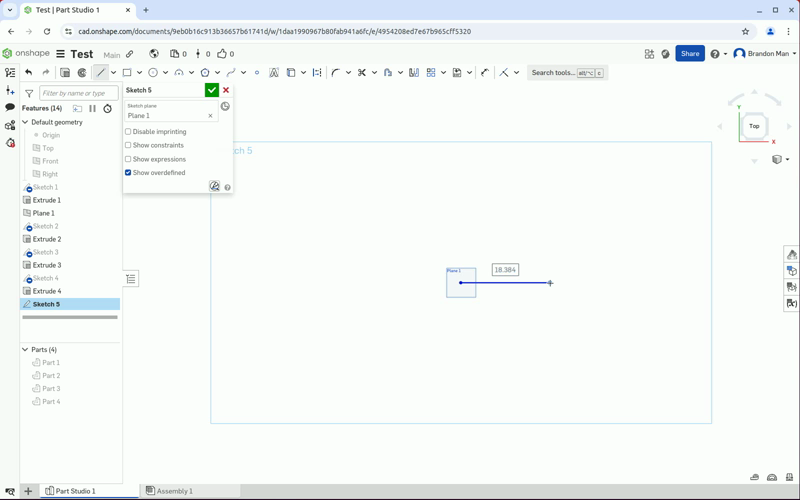
mouse_move(580, 282)
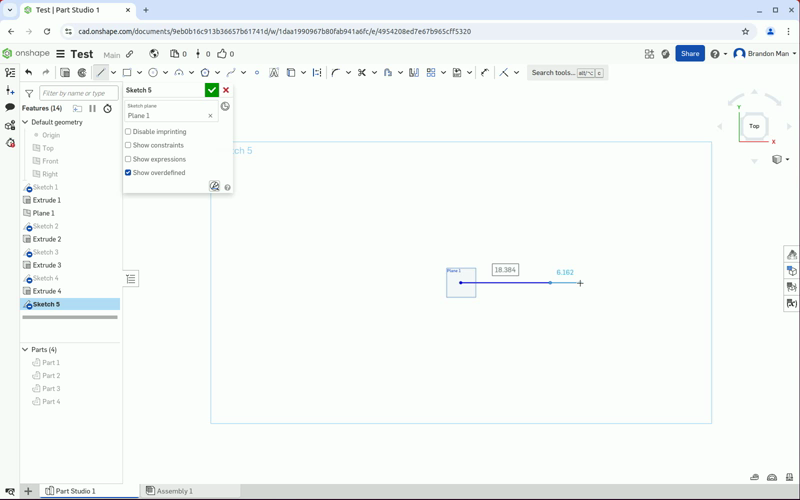
mouse_move(550, 269)
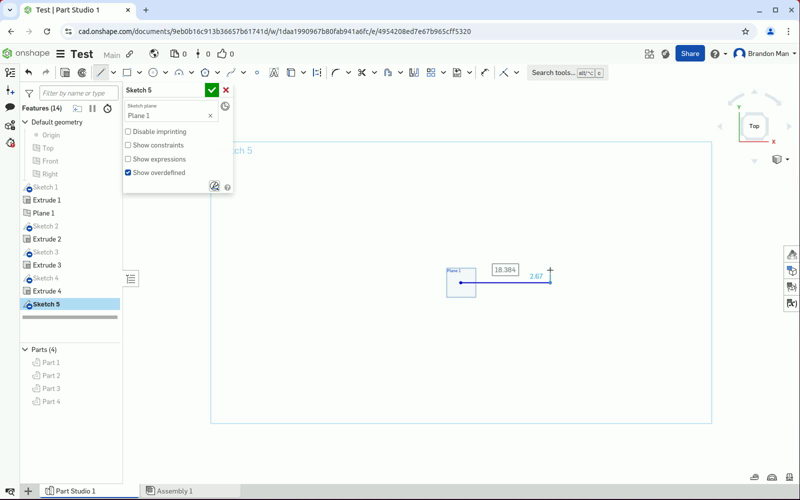
click(550, 269)
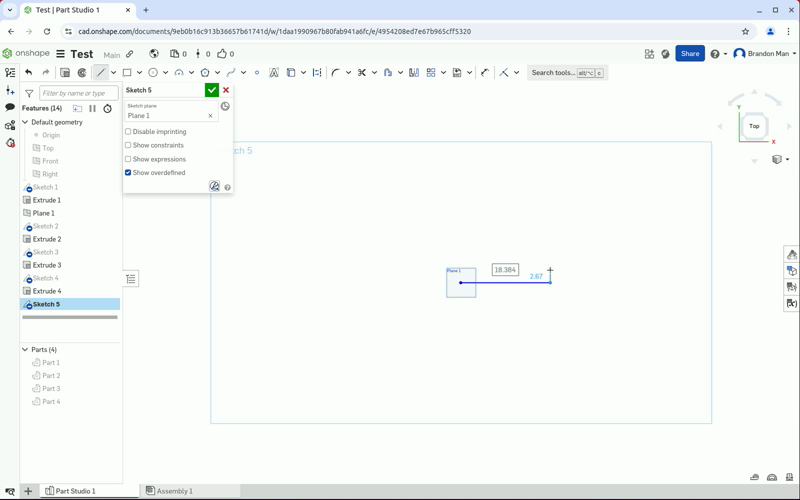
key_up(shift)
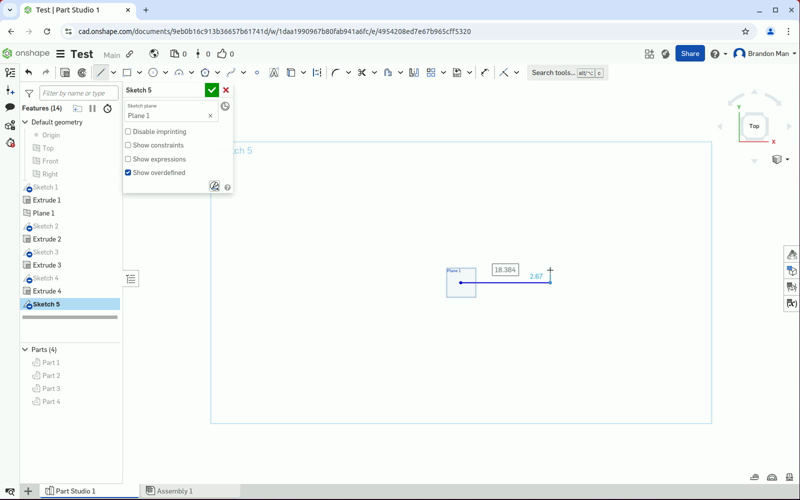
key_down(shift)
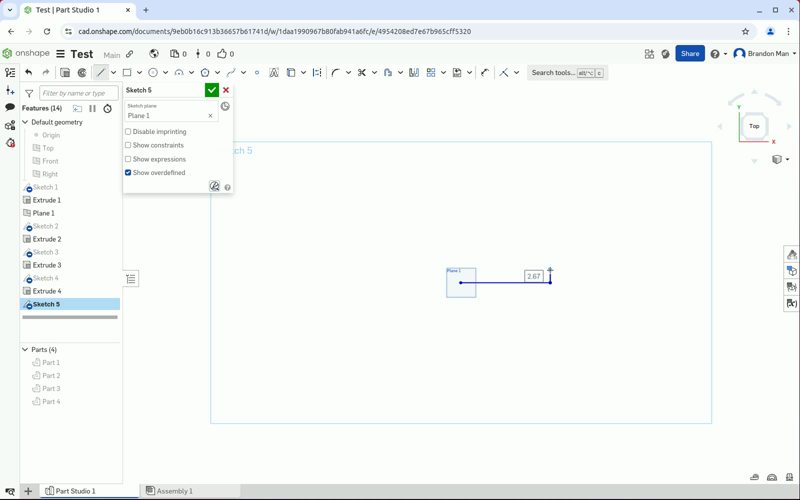
mouse_move(580, 269)
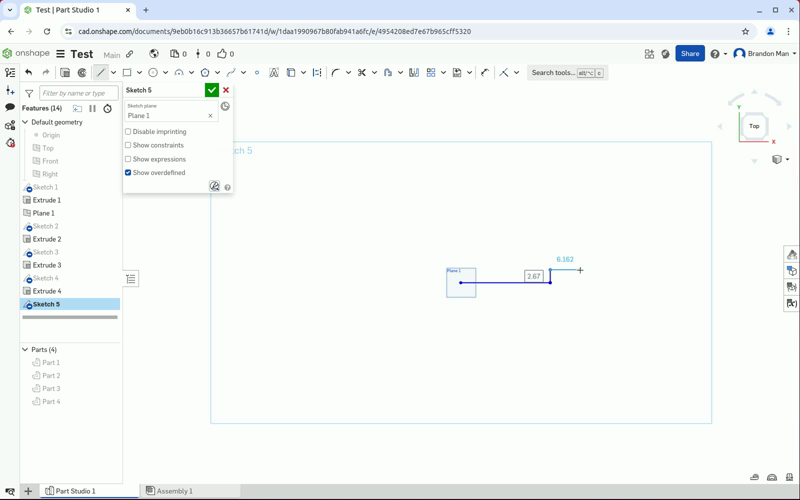
mouse_move(537, 269)
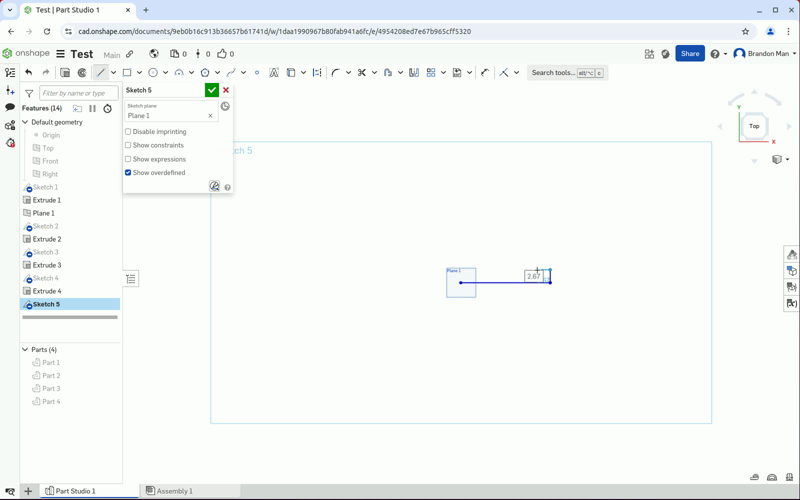
click(537, 269)
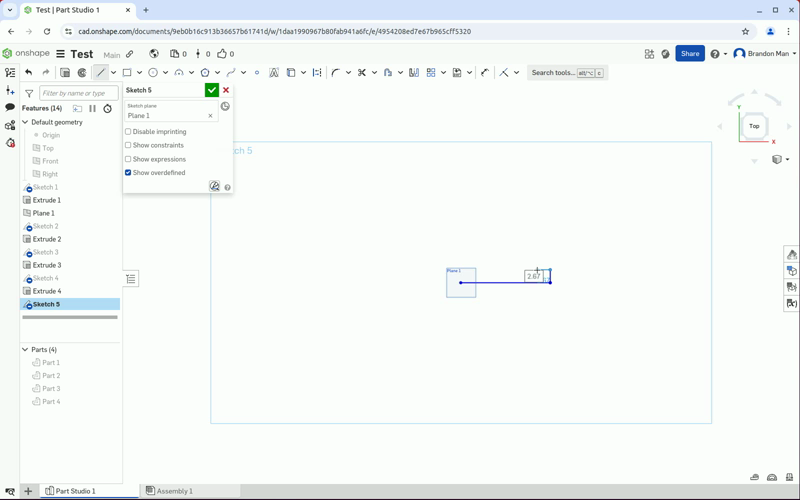
key_up(shift)
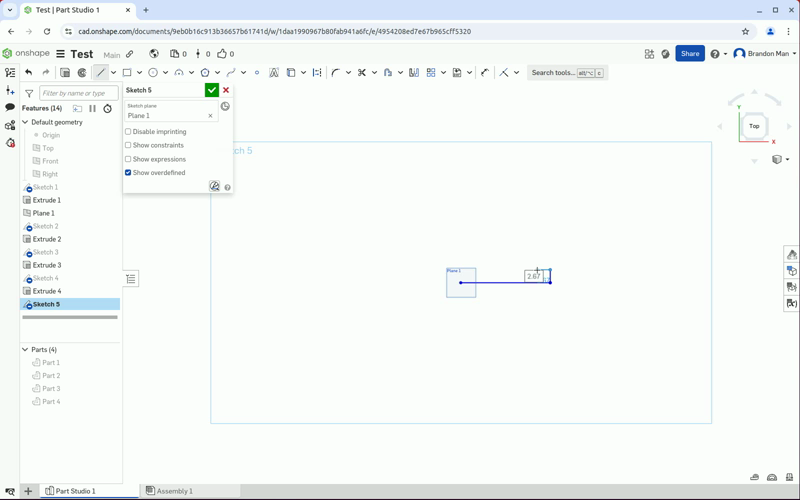
key_down(shift)
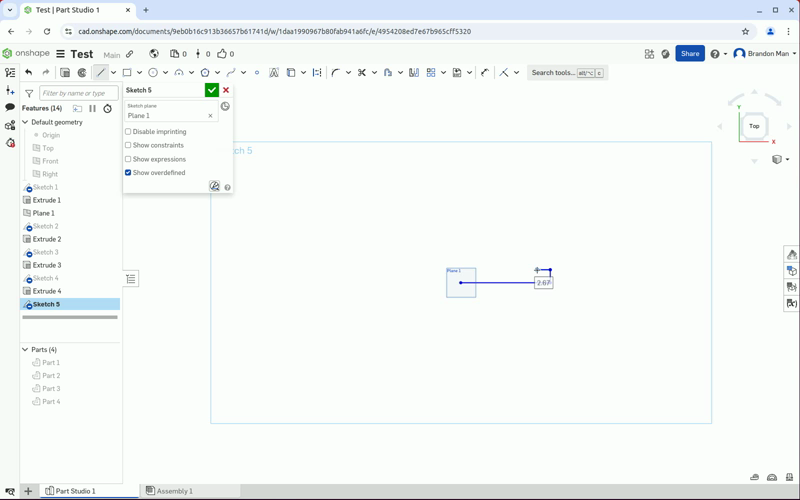
mouse_move(474, 269)
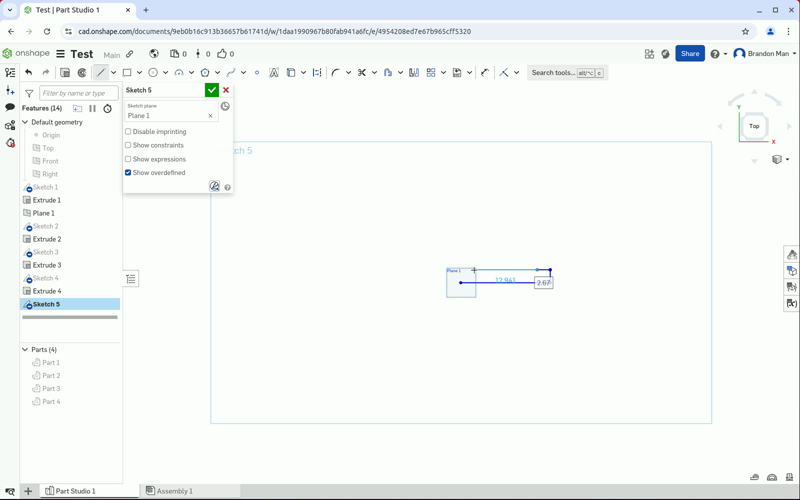
click(474, 269)
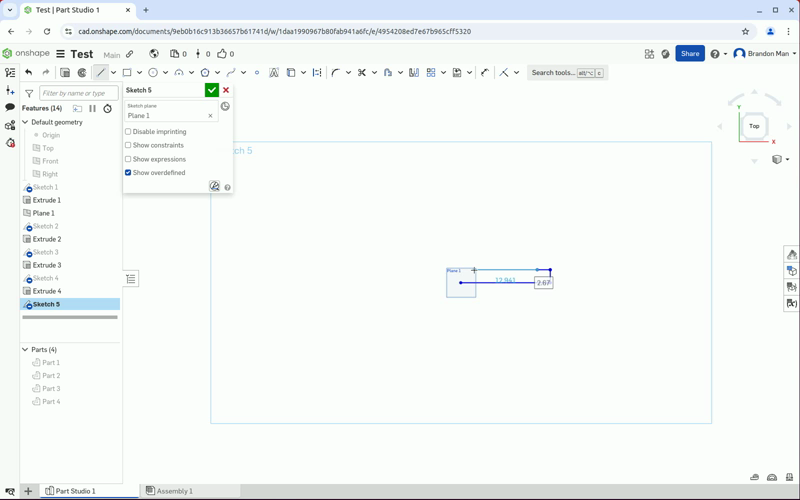
key_up(shift)
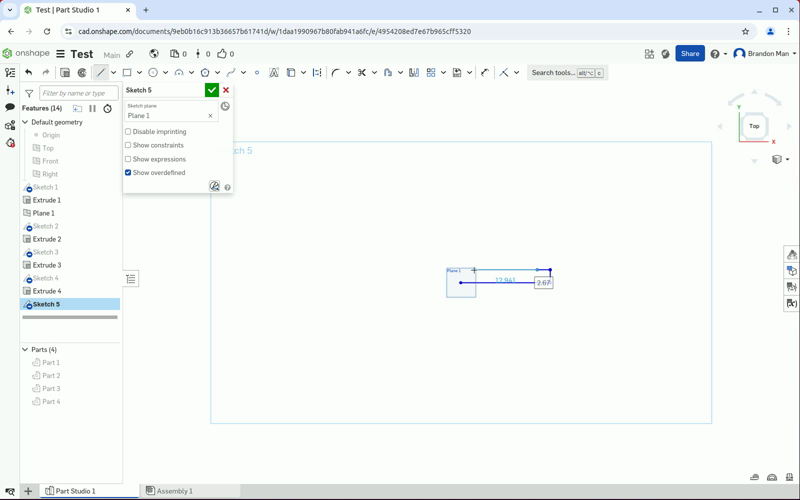
key_down(shift)
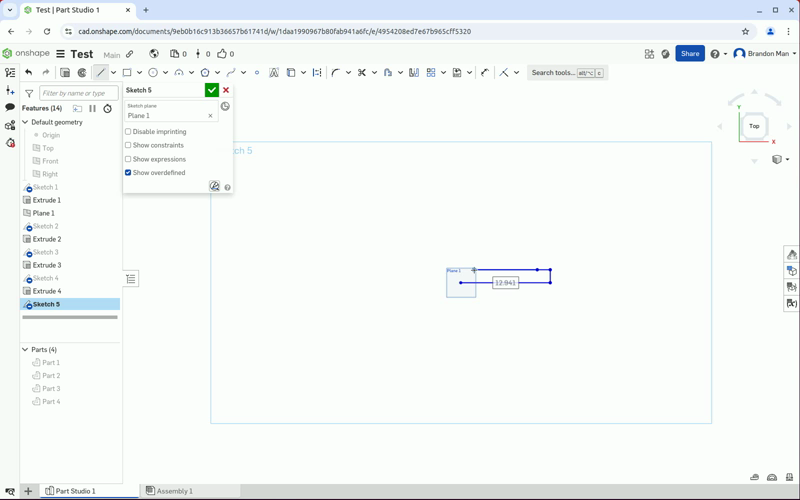
mouse_move(504, 269)
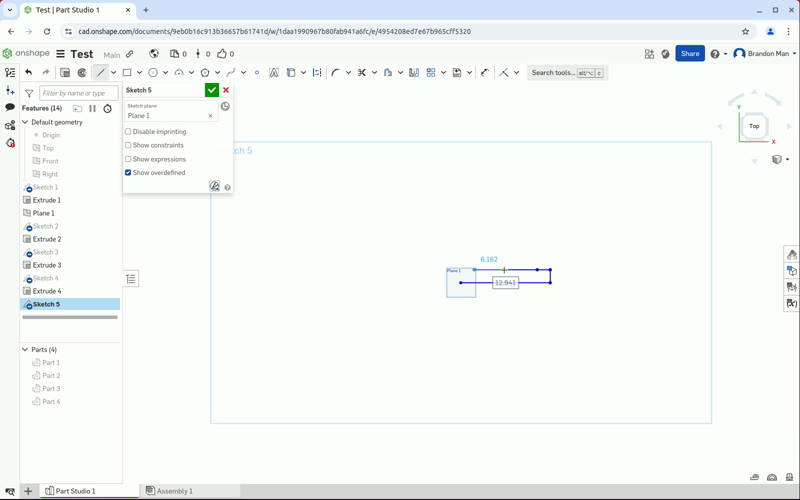
mouse_move(460, 269)
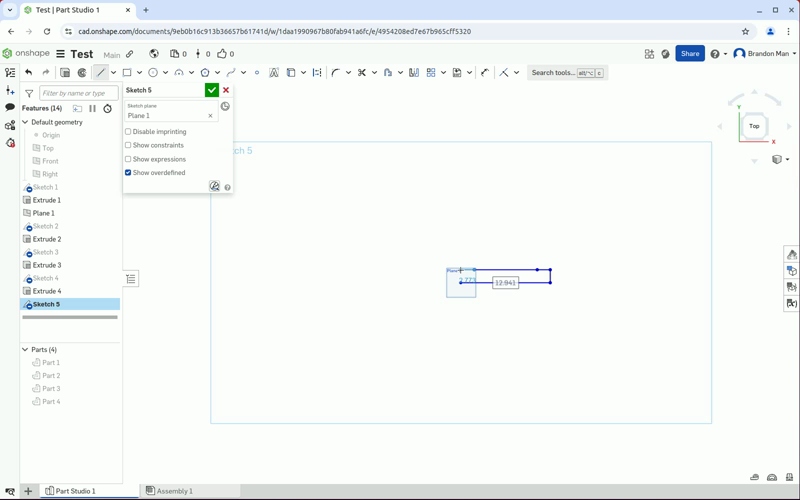
click(460, 269)
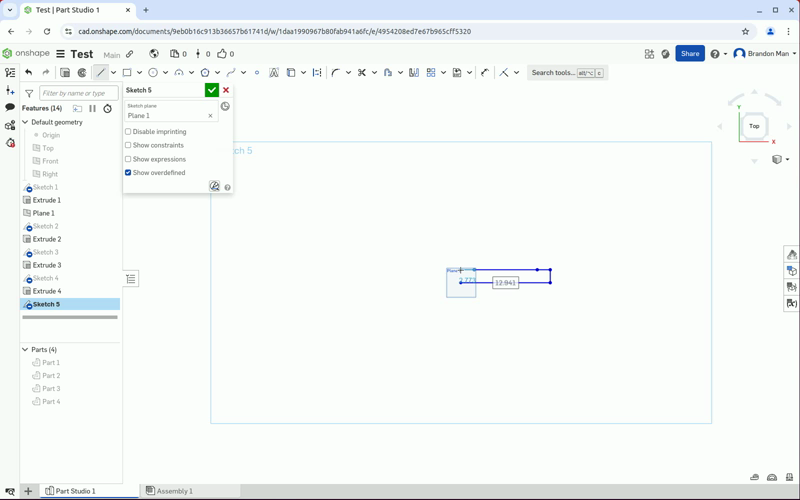
key_up(shift)
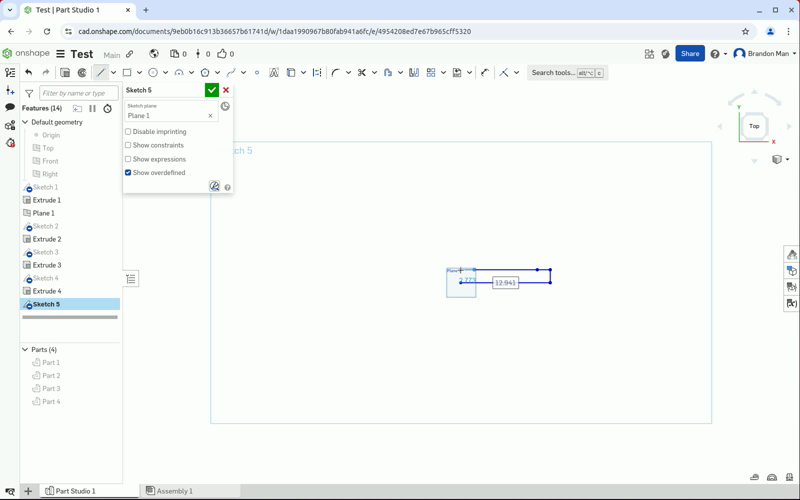
mouse_move(490, 269)
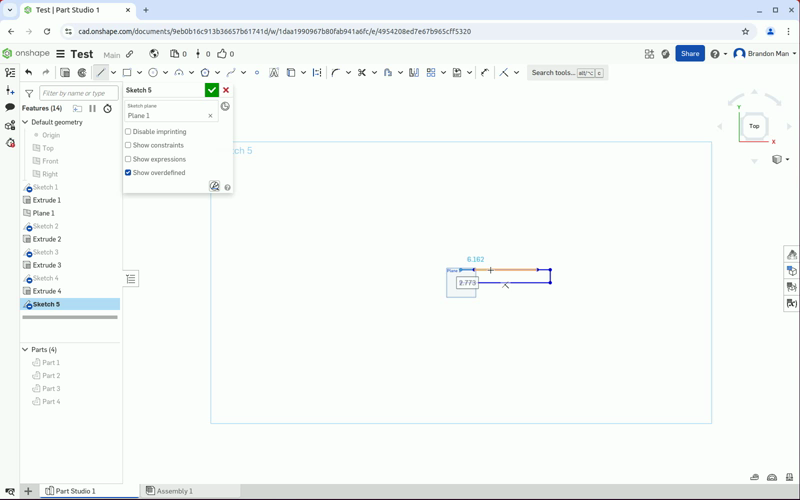
key_down(shift)
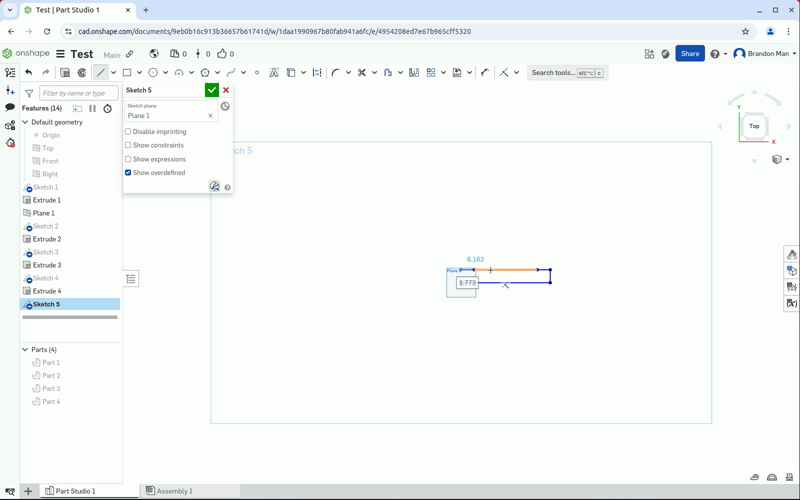
mouse_move(460, 282)
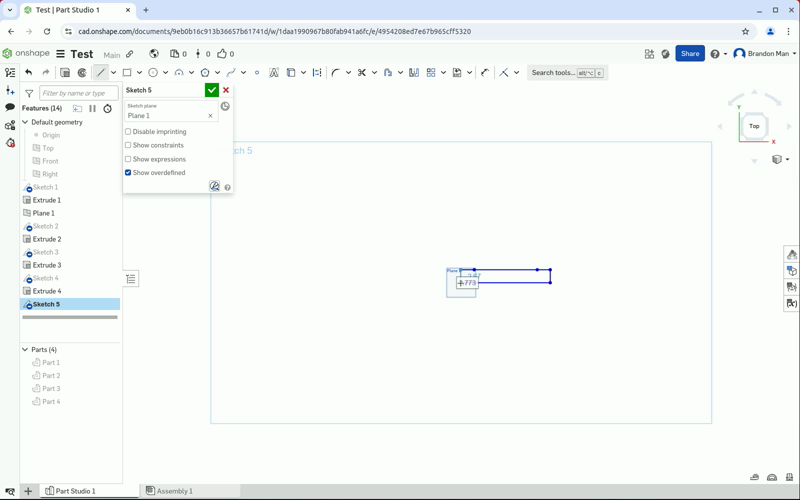
key_up(shift)
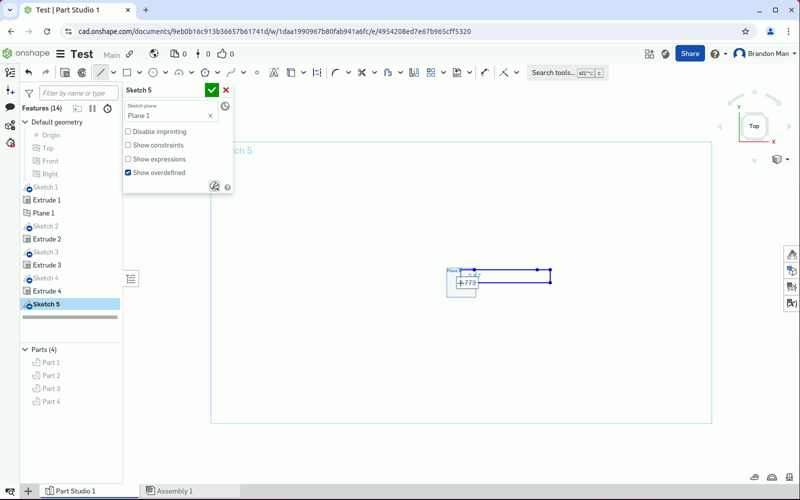
click(460, 282)
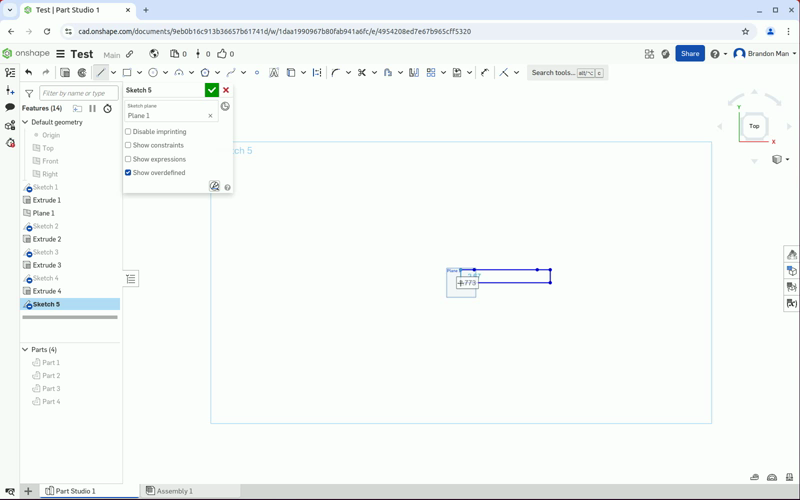
key(esc)
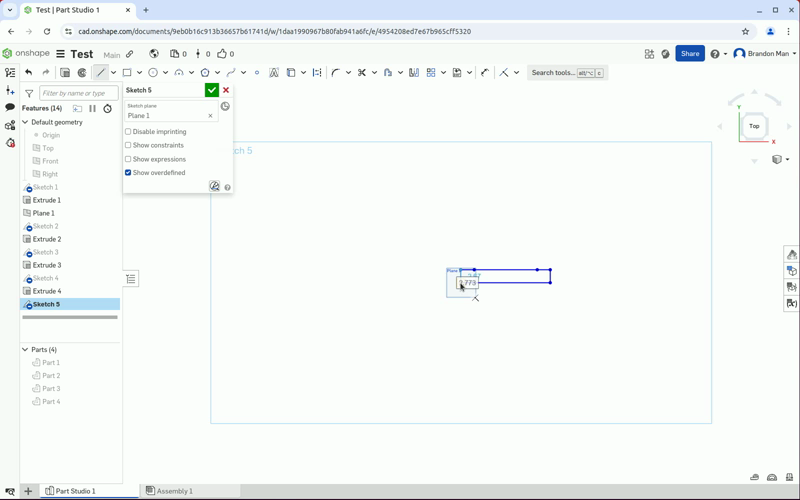
mouse_move(545, 272)
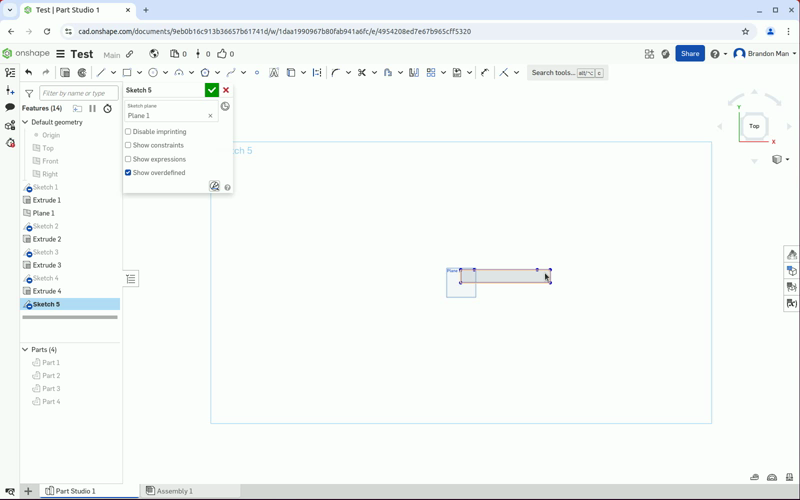
scroll(6)
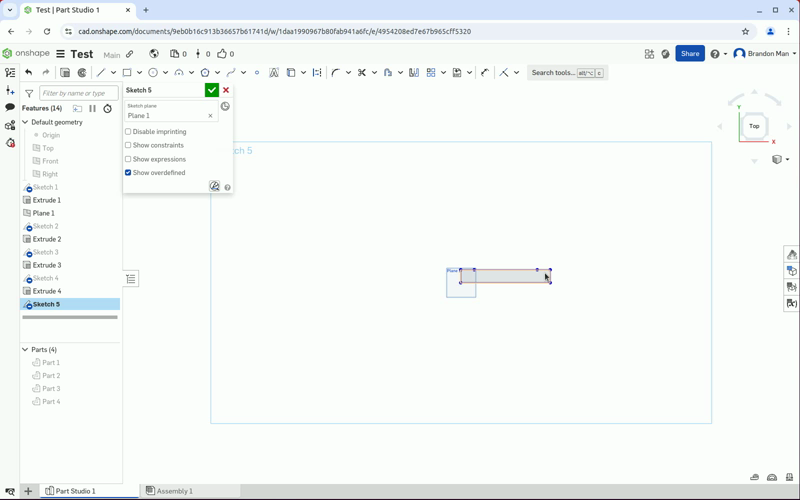
scroll(6)
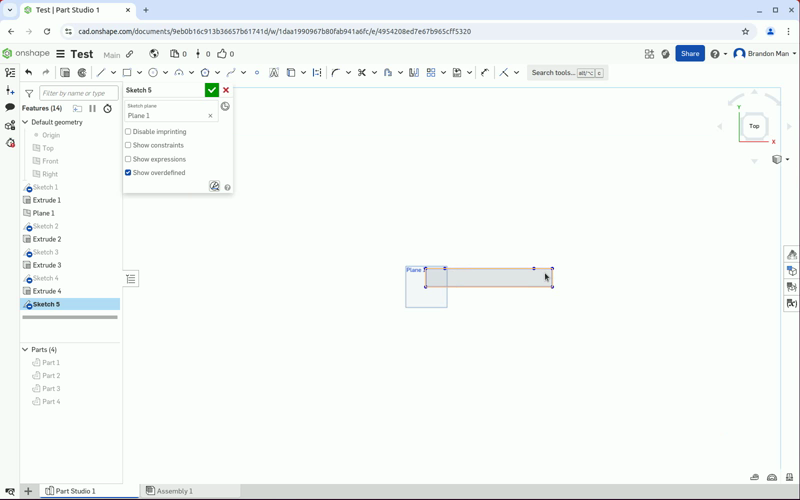
scroll(6)
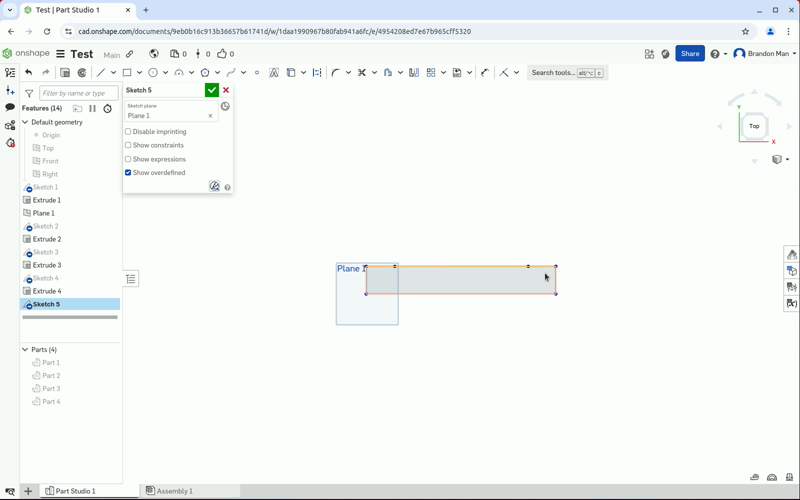
scroll(6)
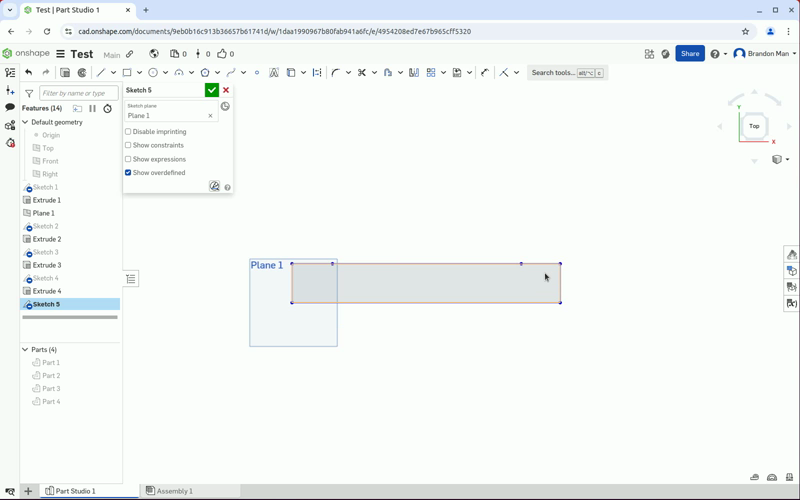
scroll(6)
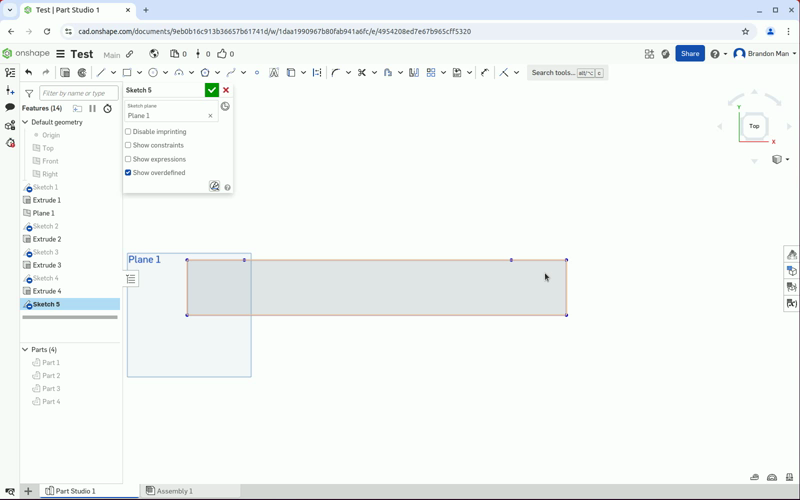
scroll(6)
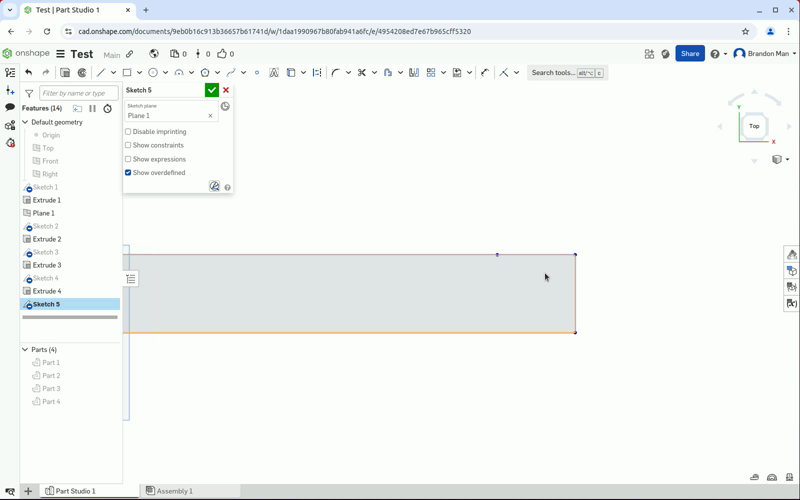
scroll(6)
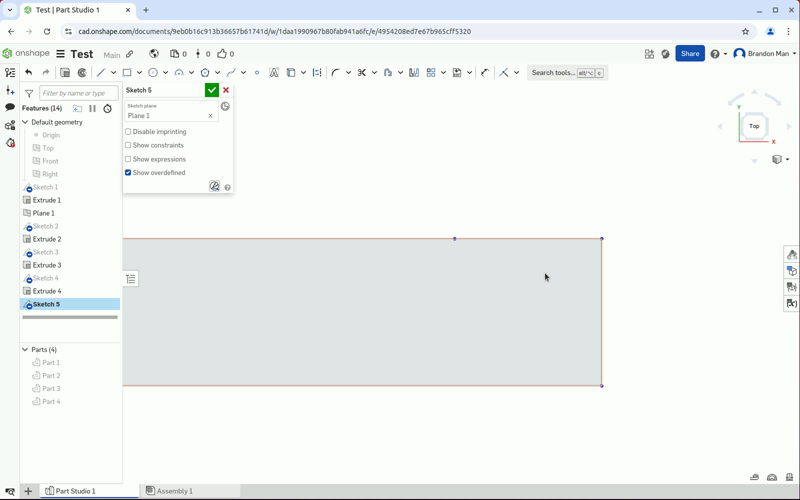
click(545, 272)
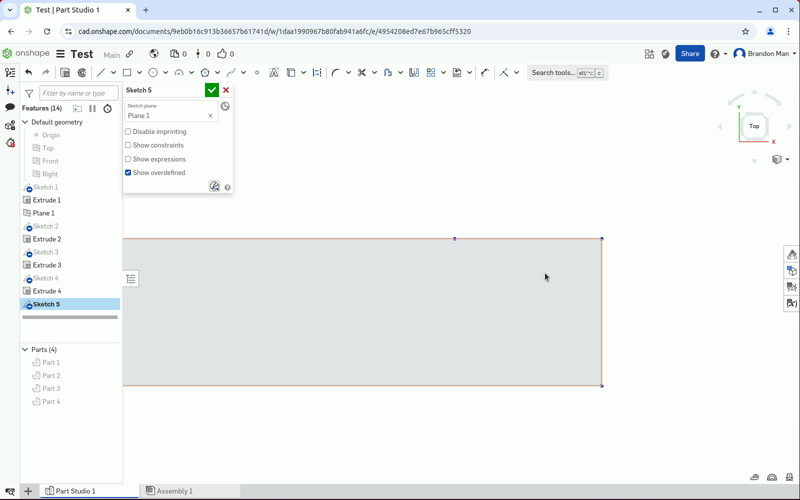
scroll(-6)
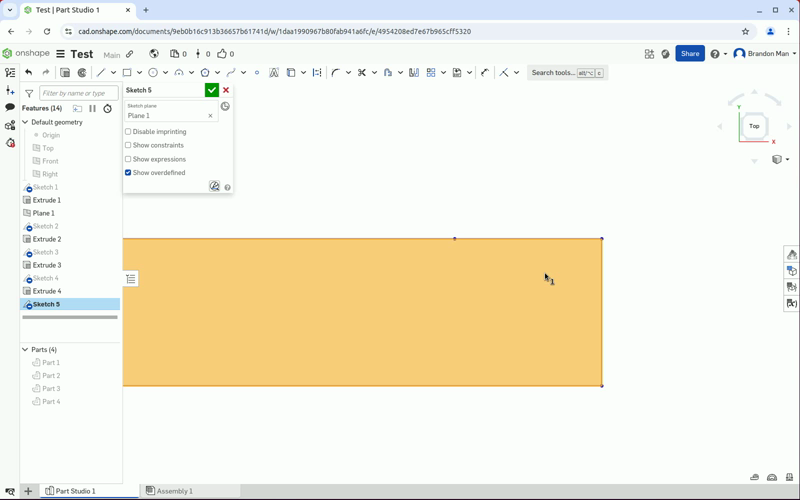
scroll(-6)
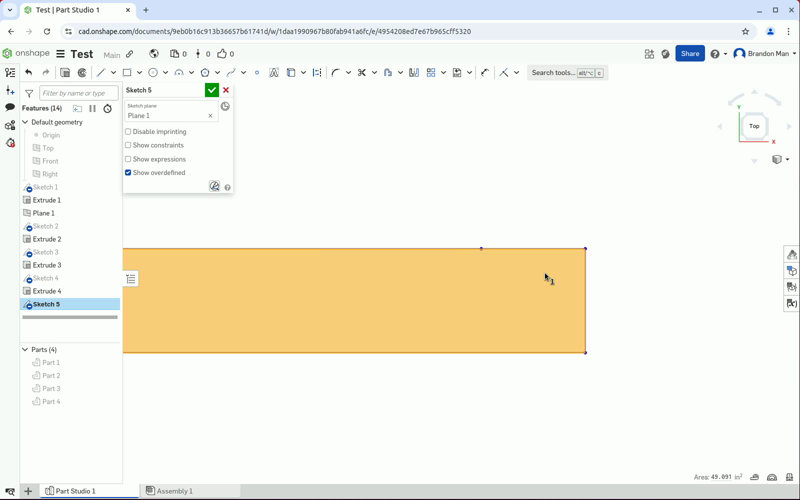
scroll(-6)
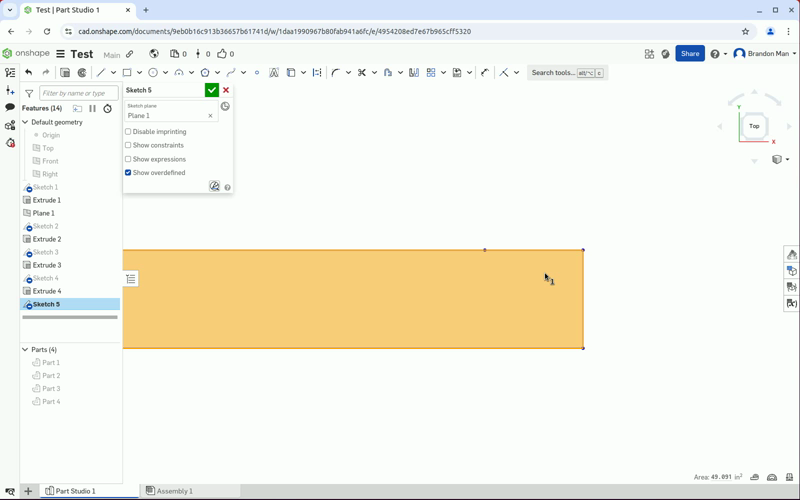
scroll(-6)
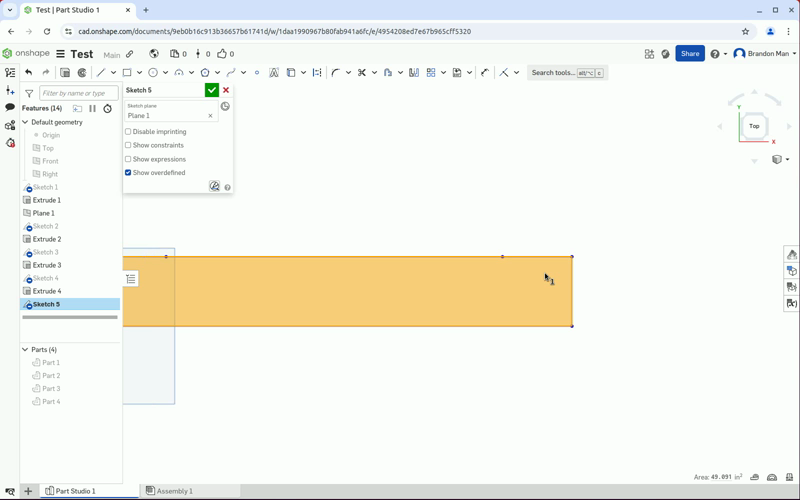
scroll(-6)
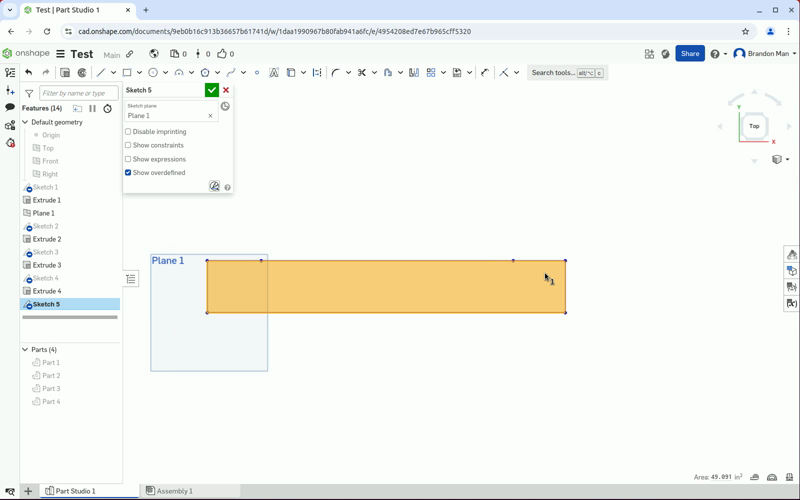
scroll(-6)
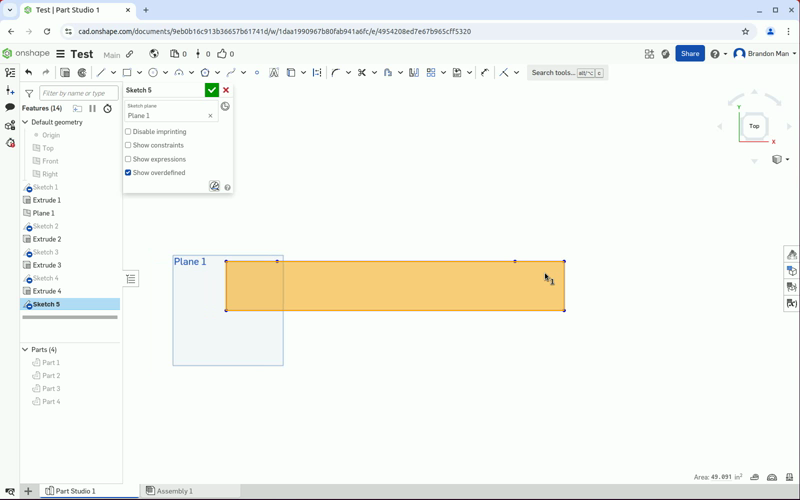
scroll(-6)
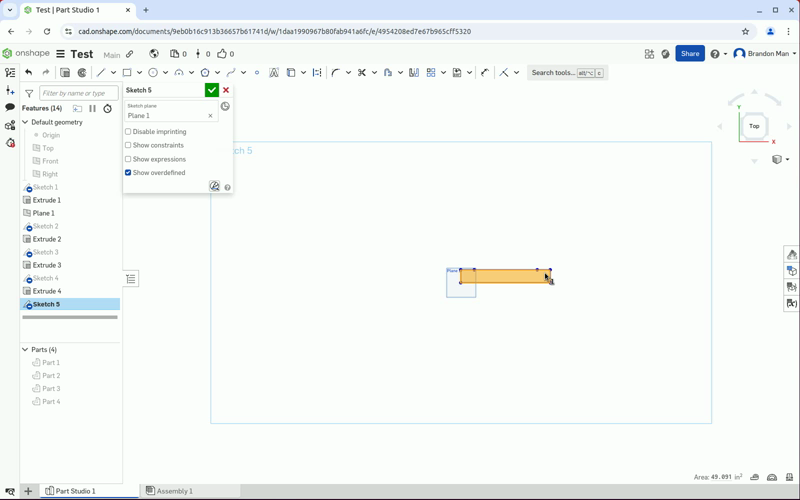
mouse_move(73, 352)
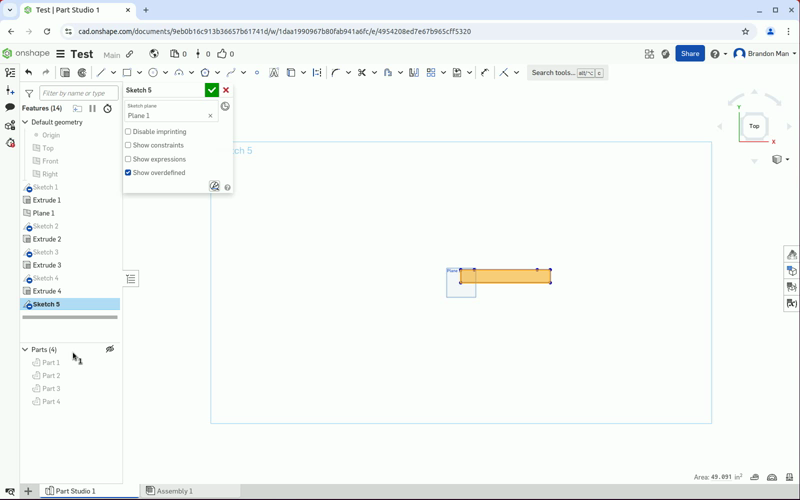
key(shift+y)
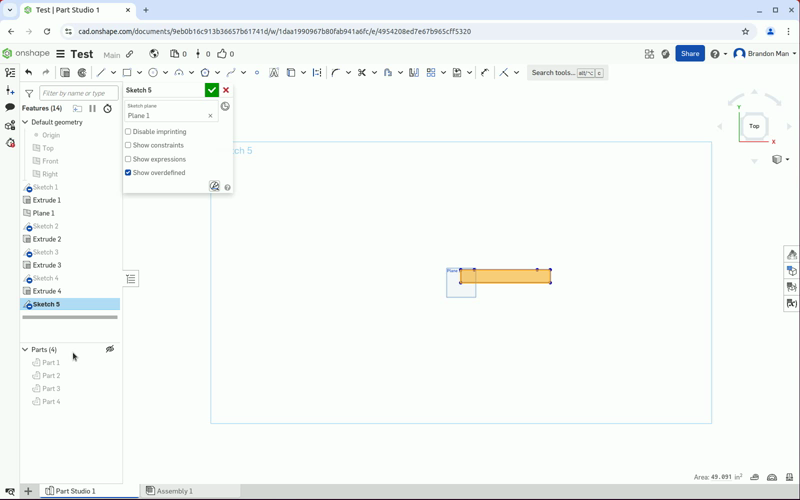
key(shift+e)
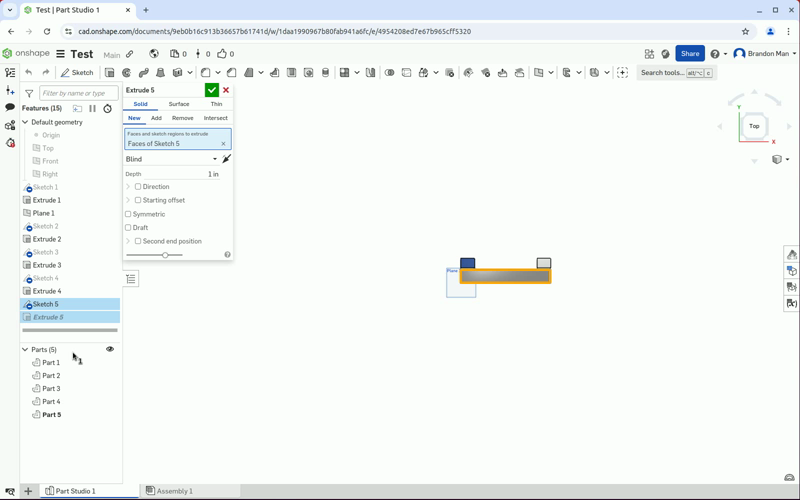
mouse_move(143, 106)
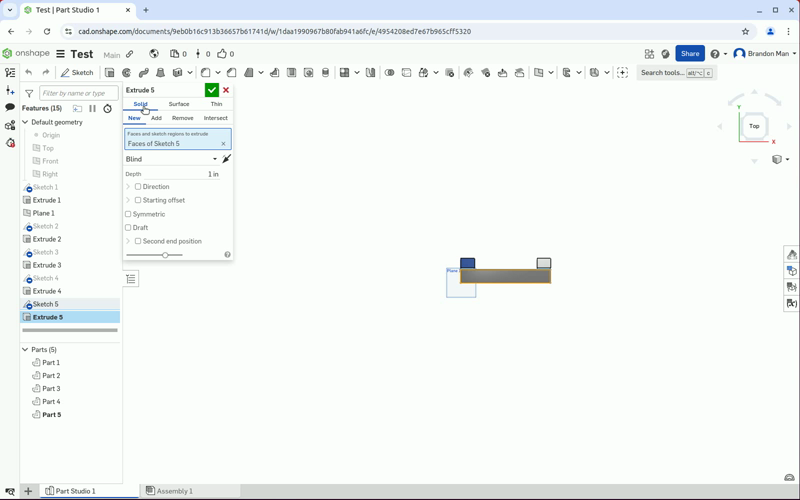
click(143, 106)
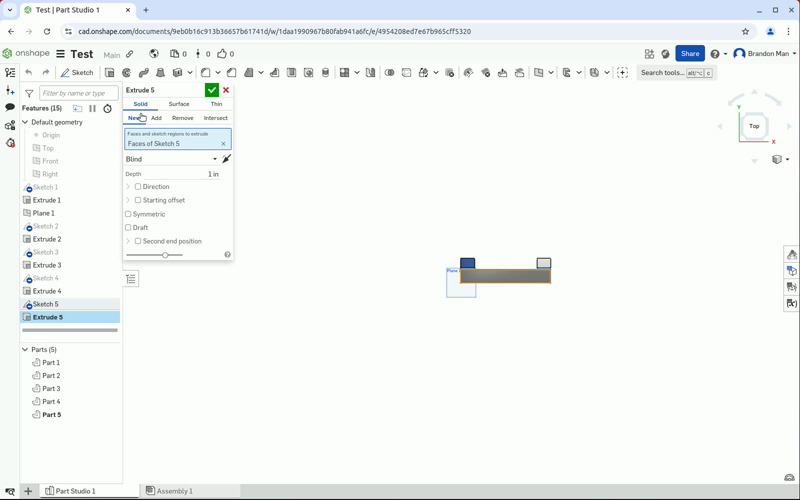
mouse_move(137, 120)
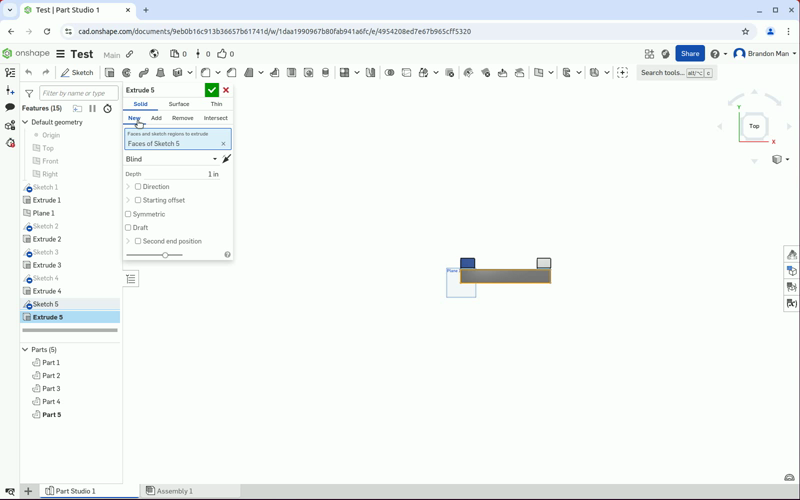
click(137, 120)
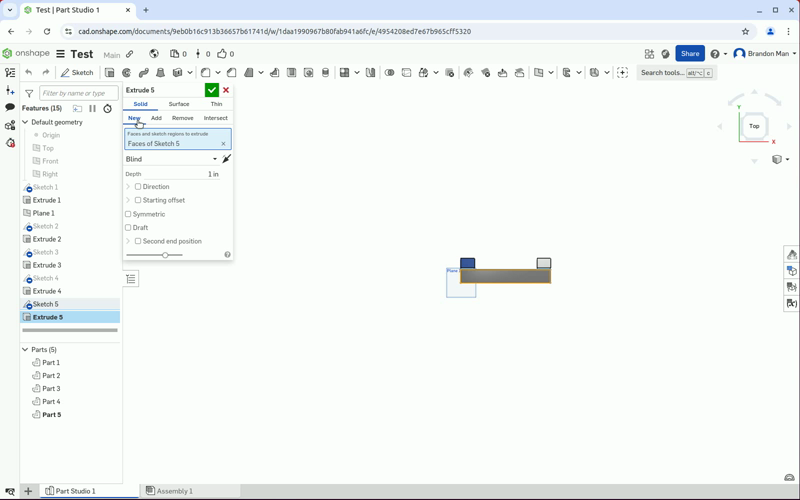
key(tab, 4)
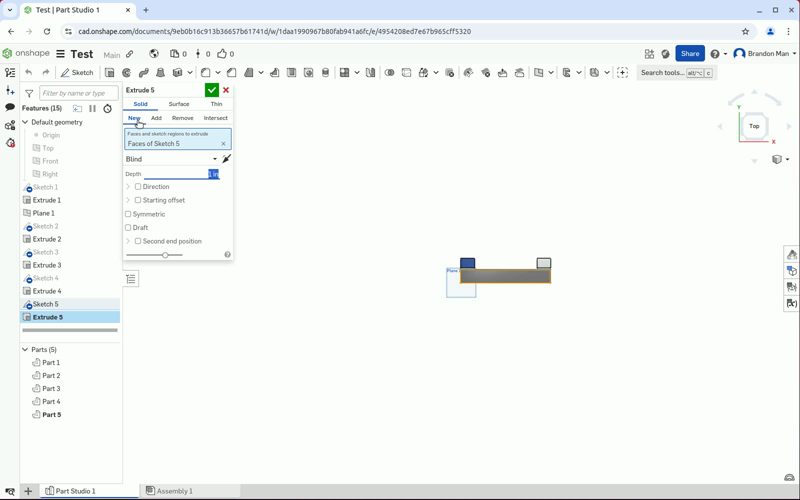
text(3.129)
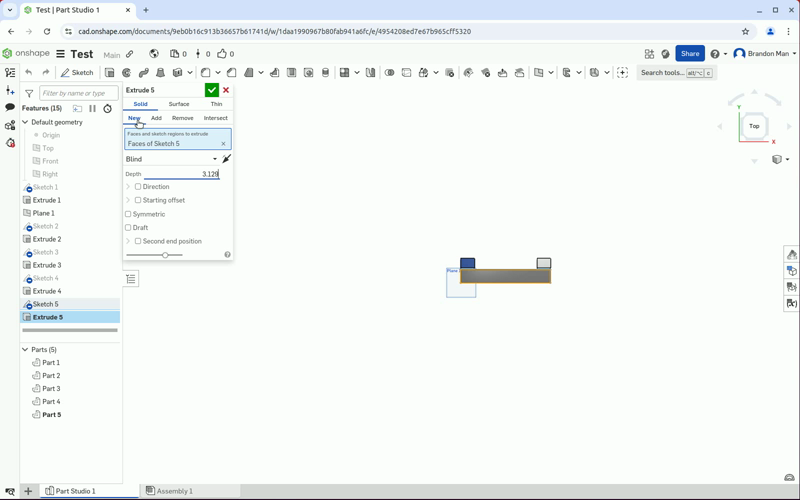
key(enter)
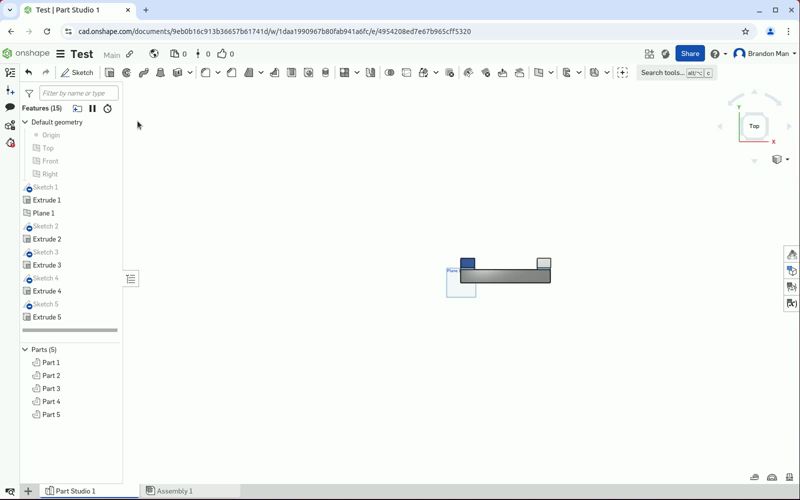
key(shift+h)
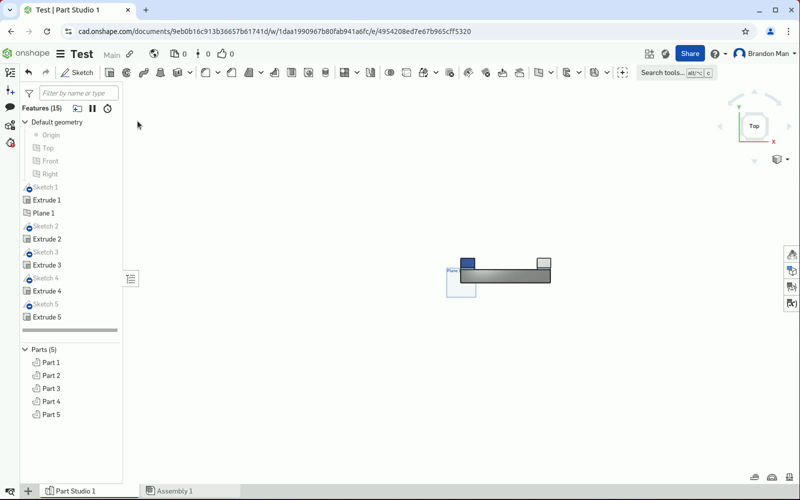
key(shift+h)
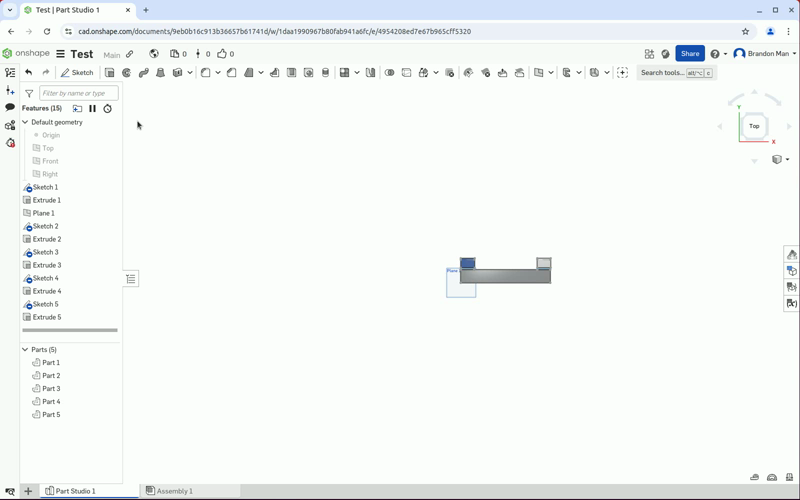
key(shift+7)
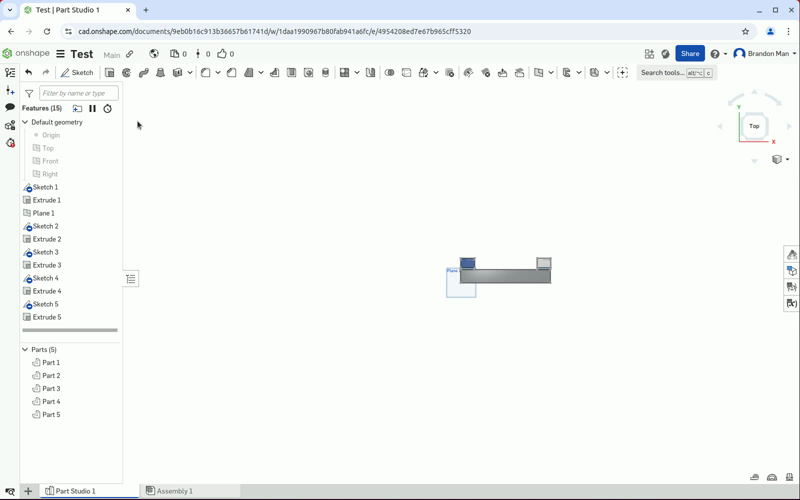
key(up, 3)
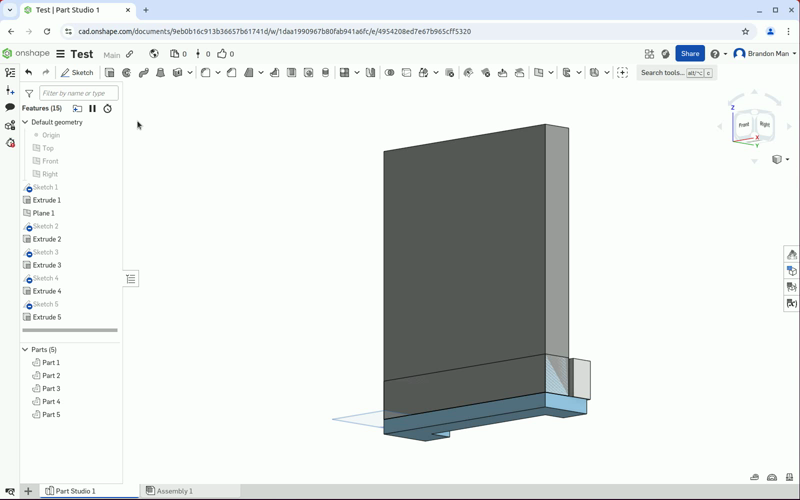
key(left, 3)
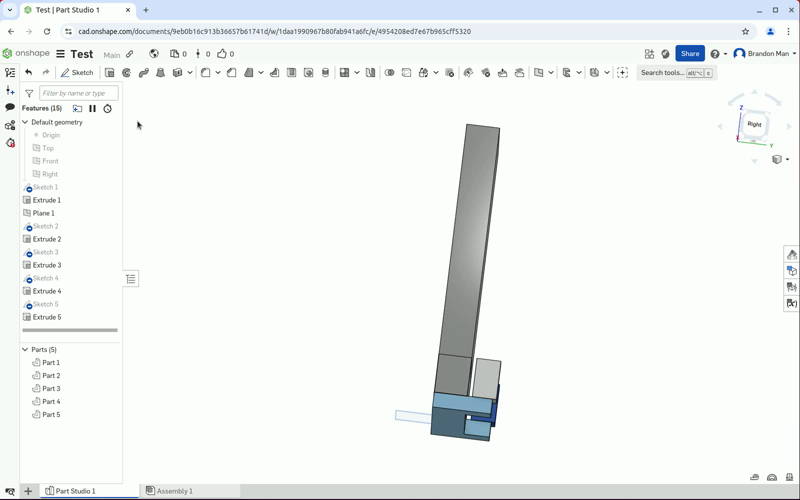
key(right, 3)
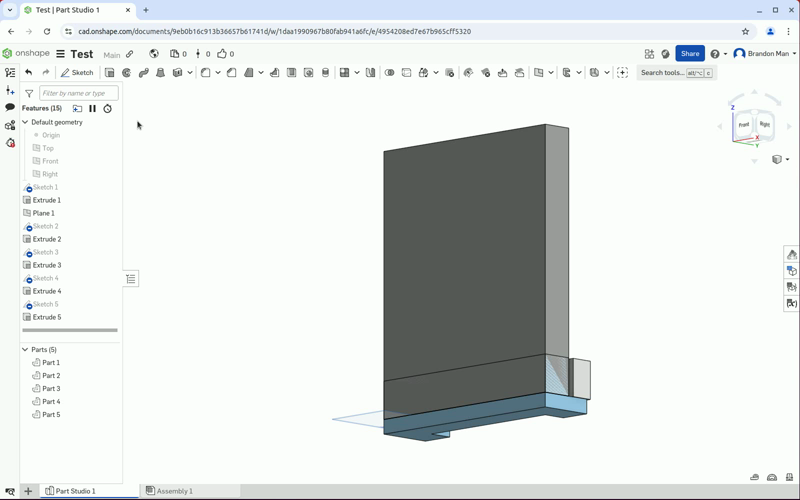
key(down, 3)
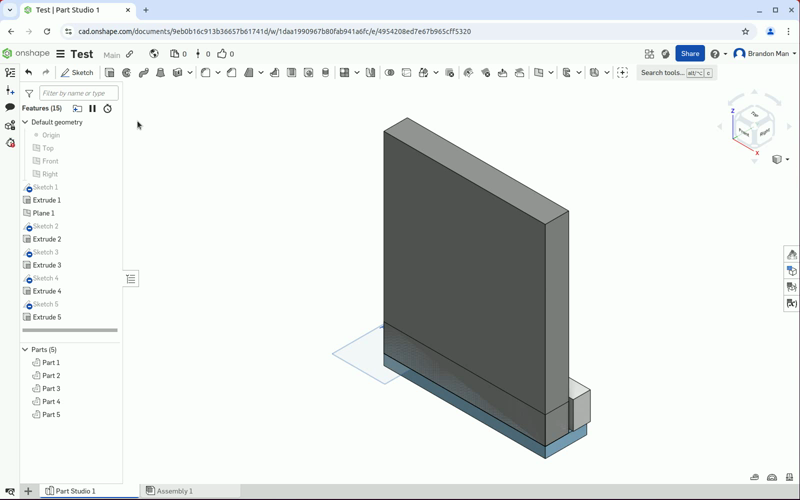
mouse_move(73, 189)
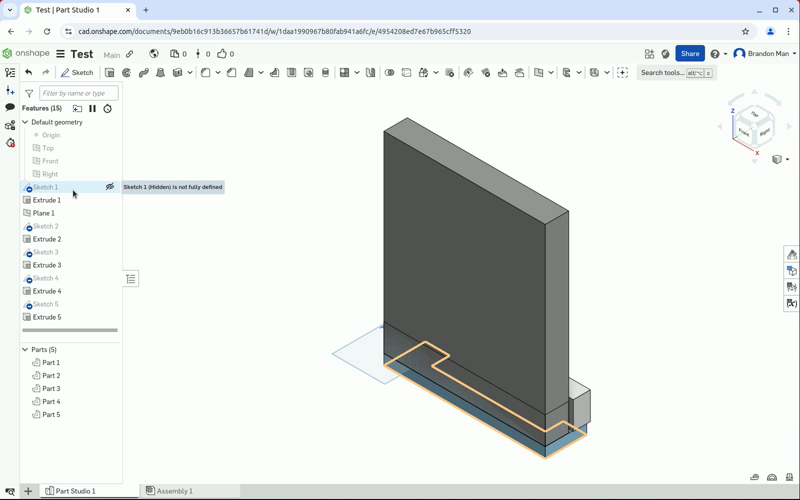
click(73, 189)